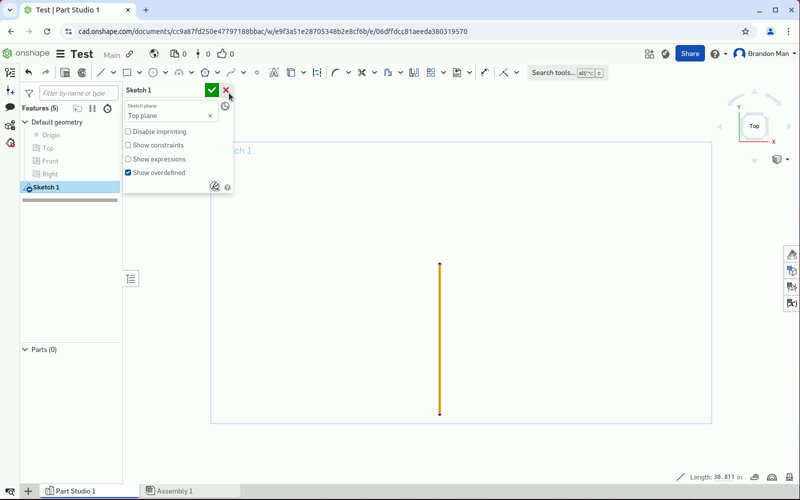
key(shift+h)
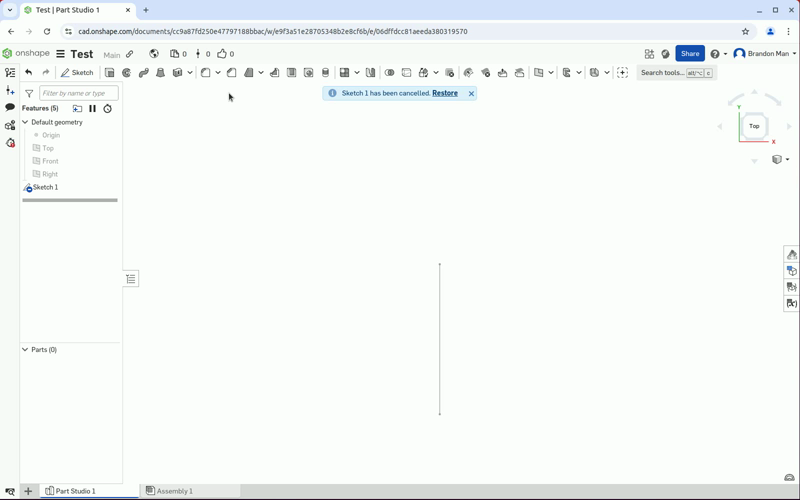
mouse_move(73, 352)
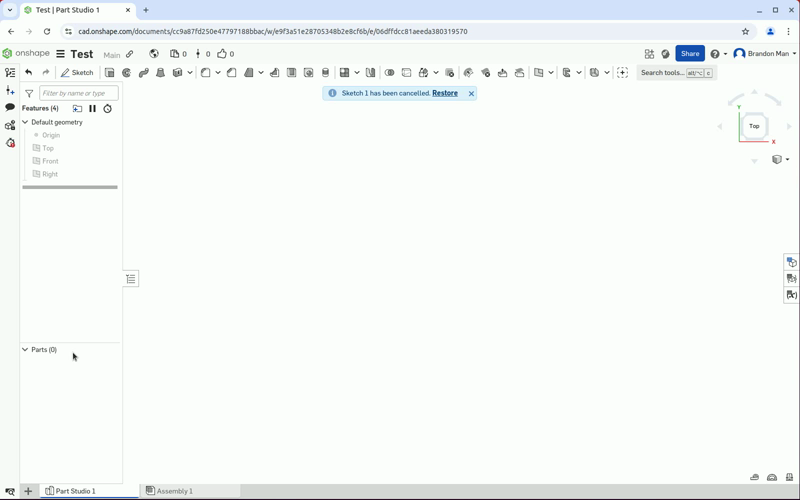
key(y)
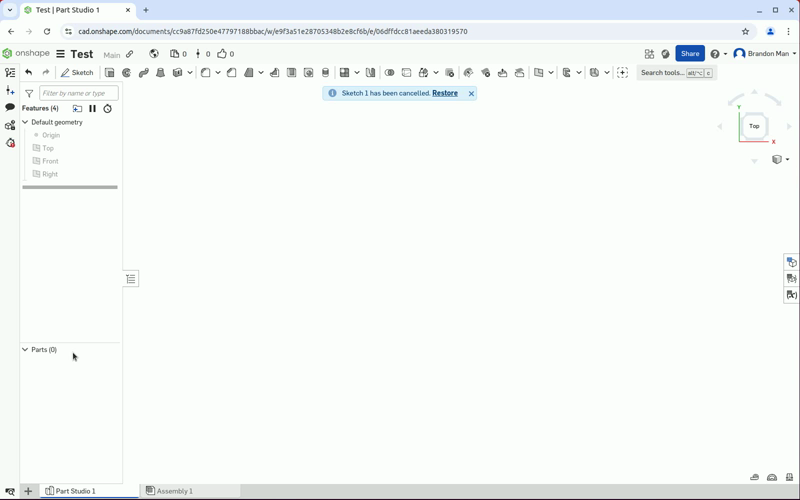
key(shift+p)
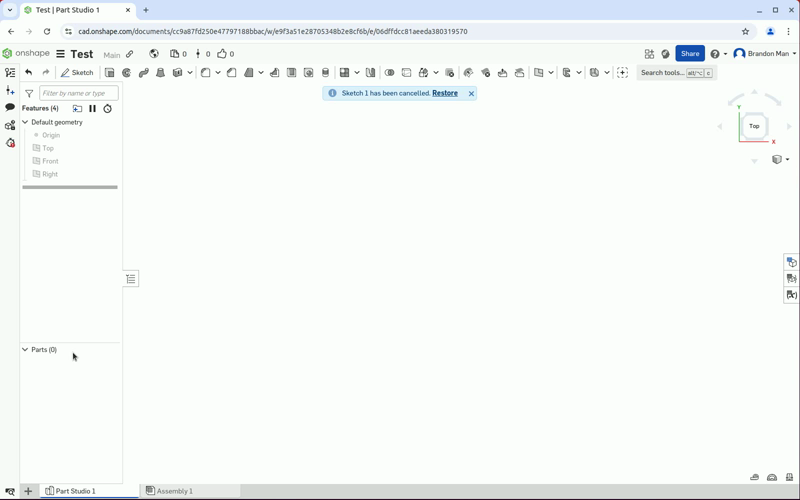
key(space)
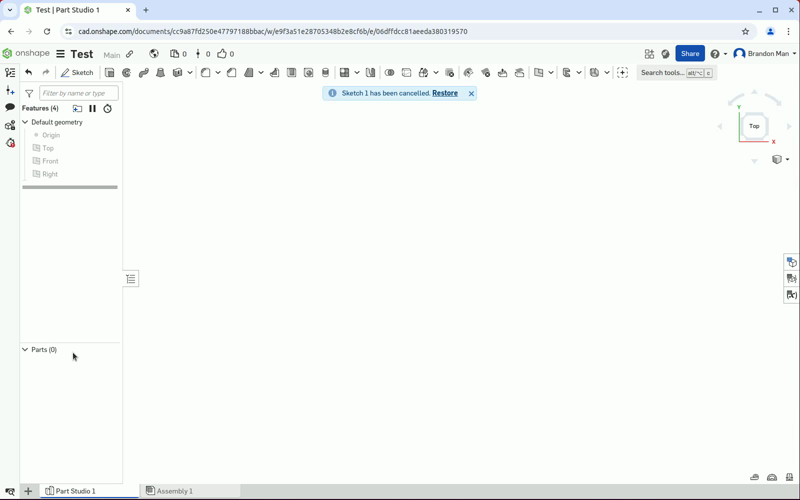
key_down(shift)
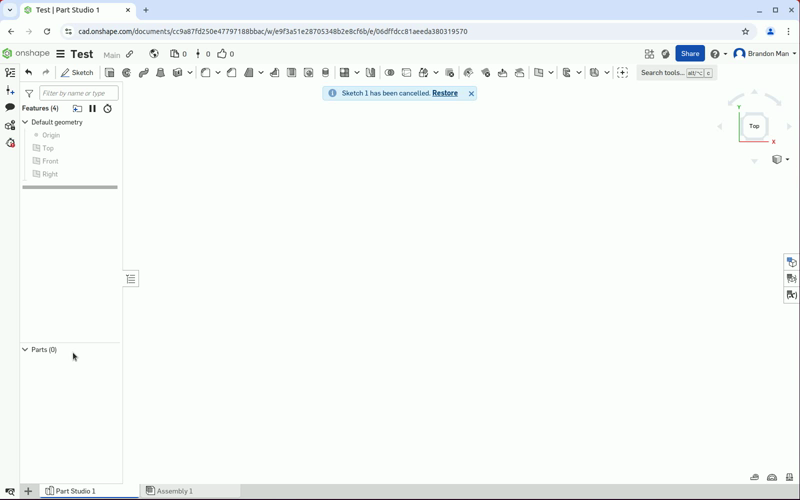
key(up)
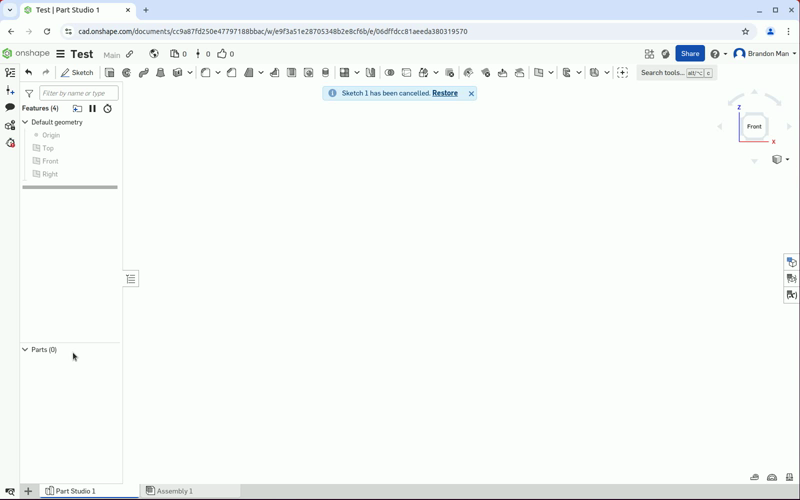
key_up(shift)
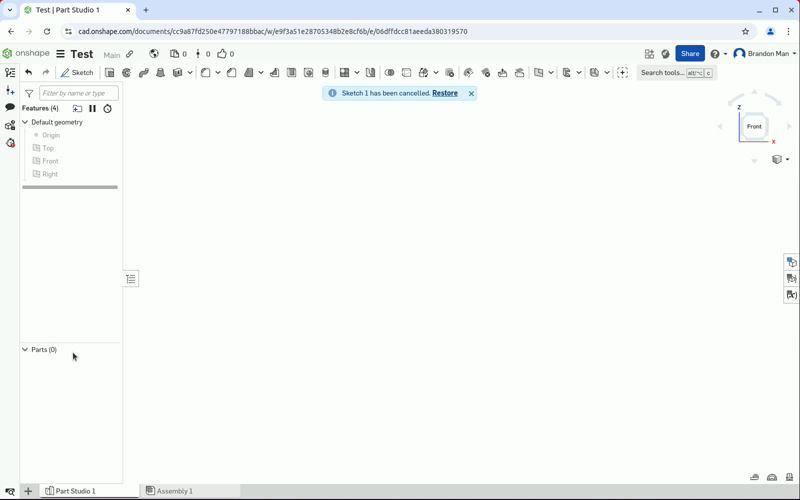
mouse_move(73, 352)
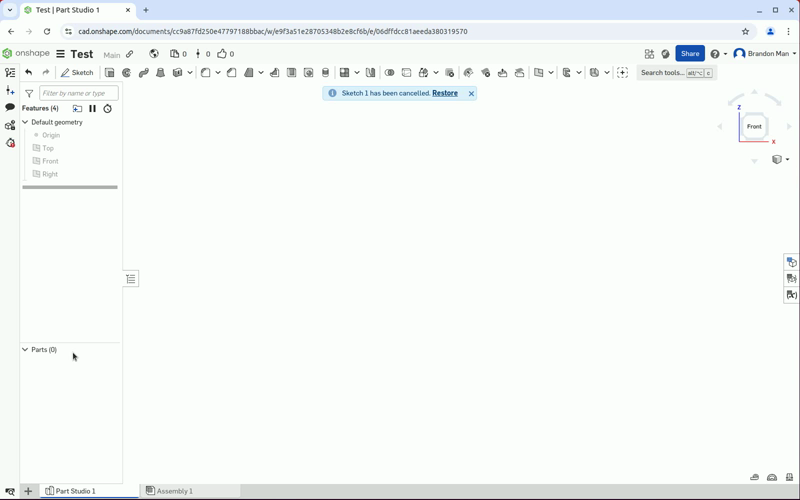
key(shift+y)
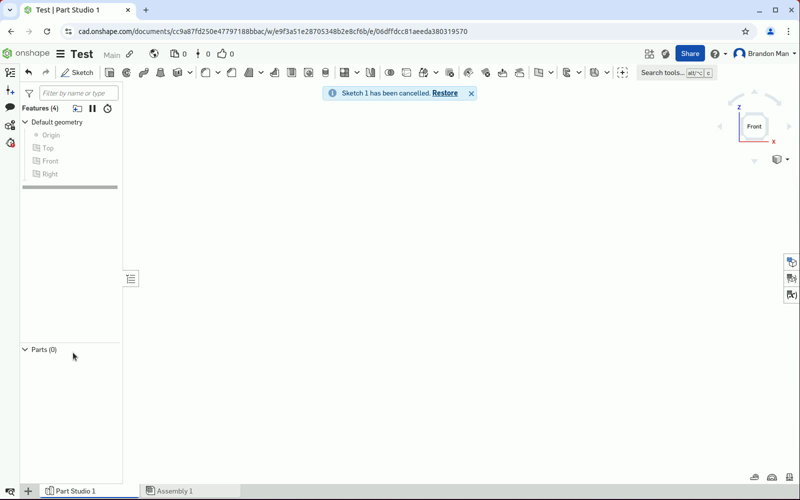
key(shift+s)
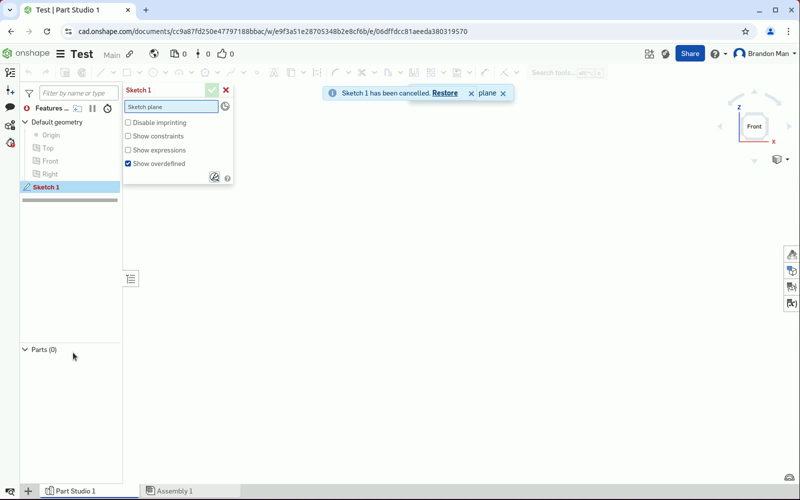
mouse_move(73, 163)
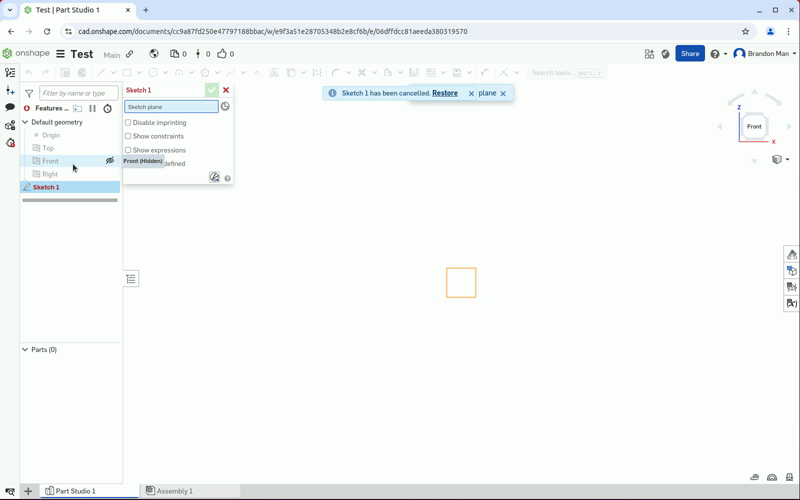
click(73, 163)
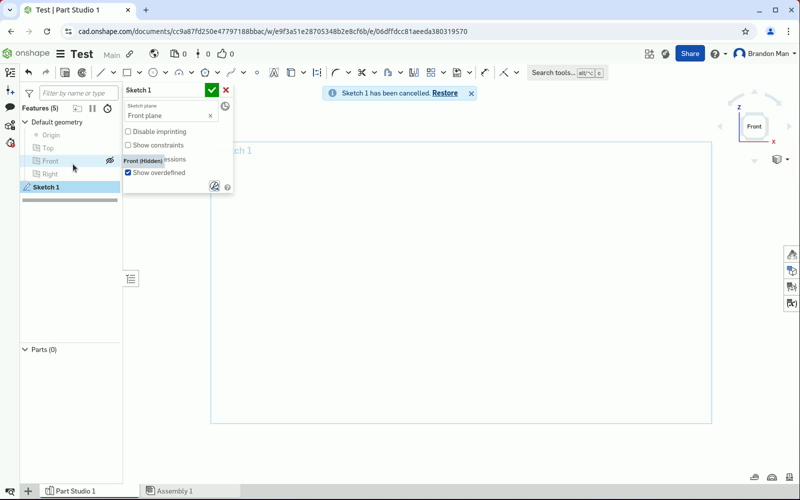
mouse_move(73, 352)
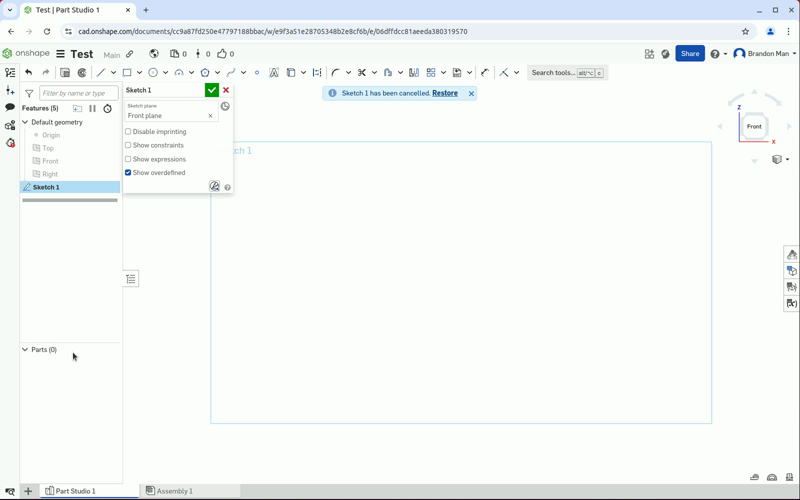
key(y)
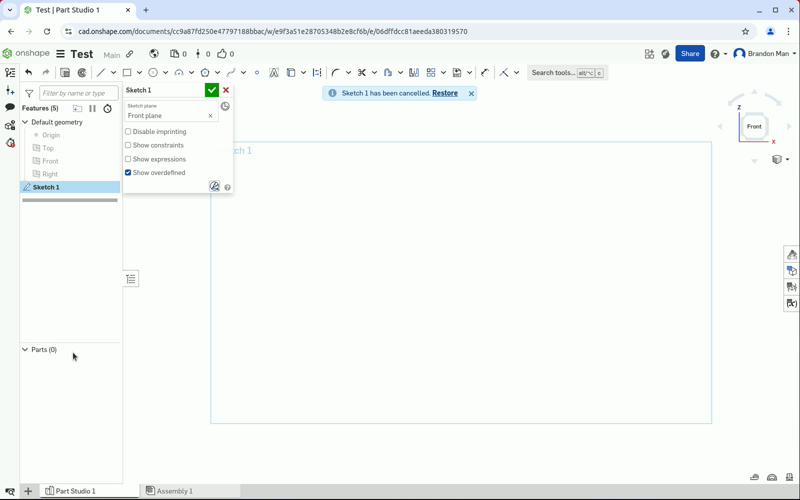
key(c)
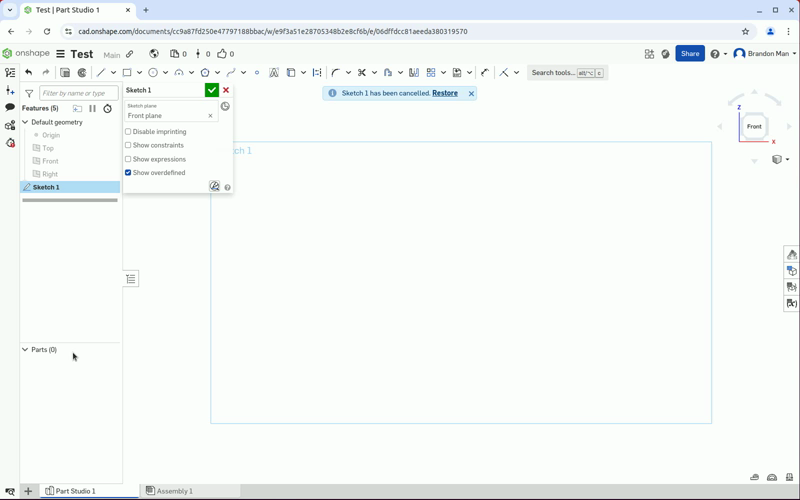
key_down(shift)
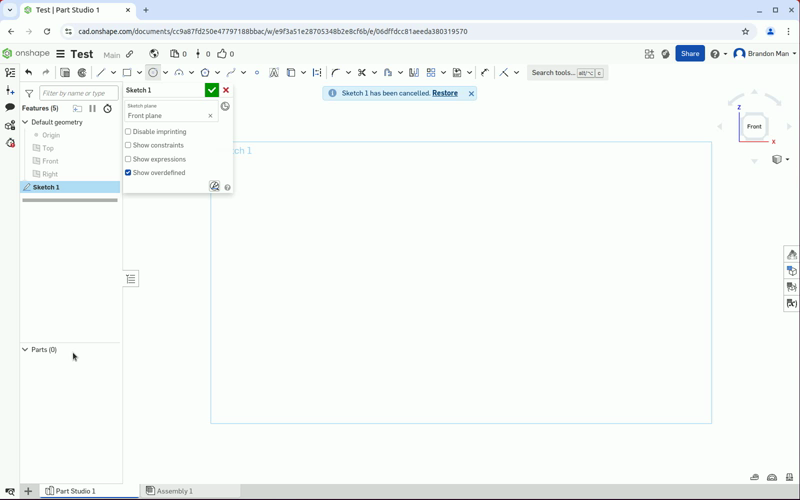
mouse_move(460, 282)
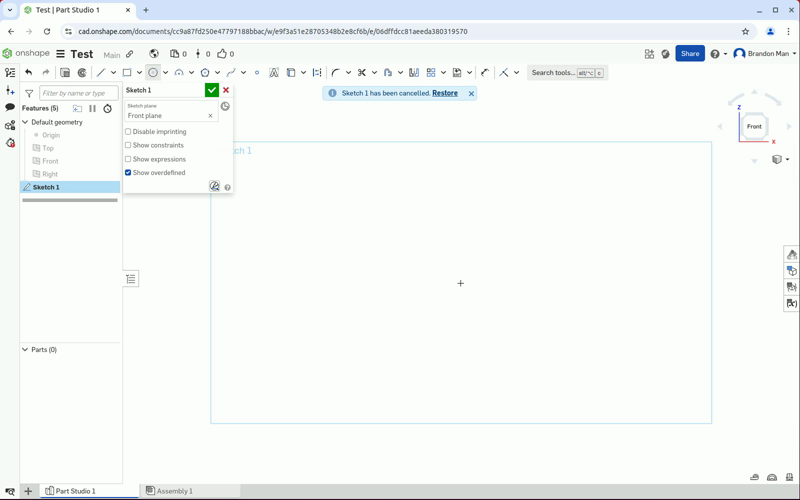
click(460, 282)
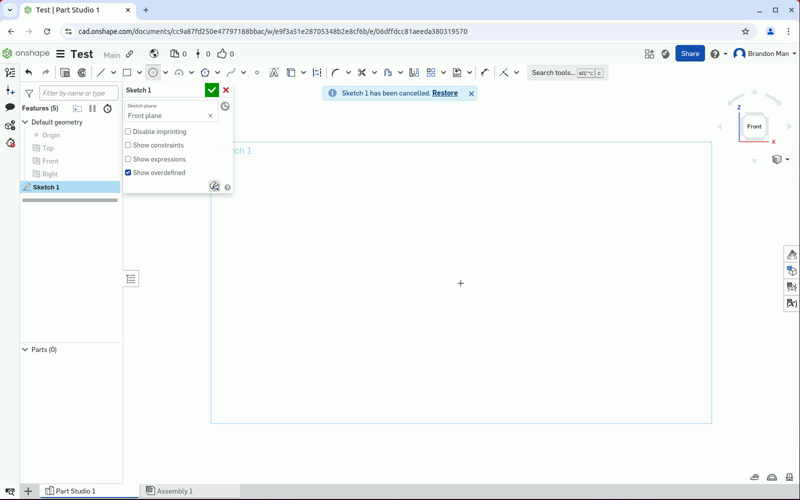
key_up(shift)
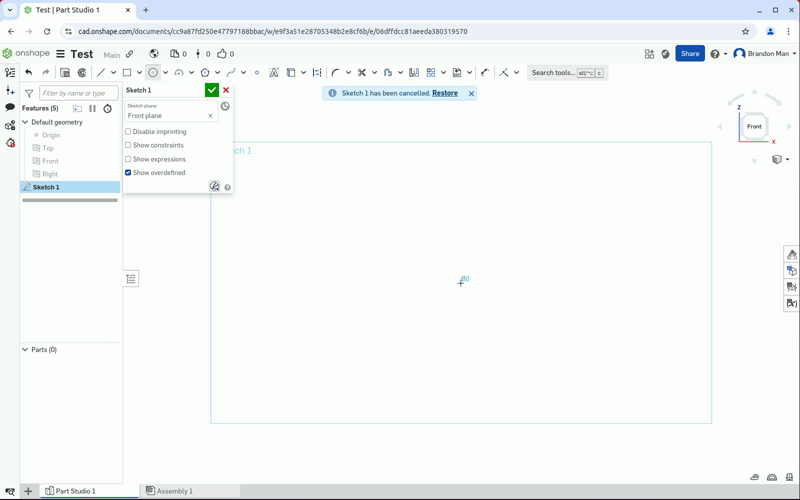
mouse_move(498, 282)
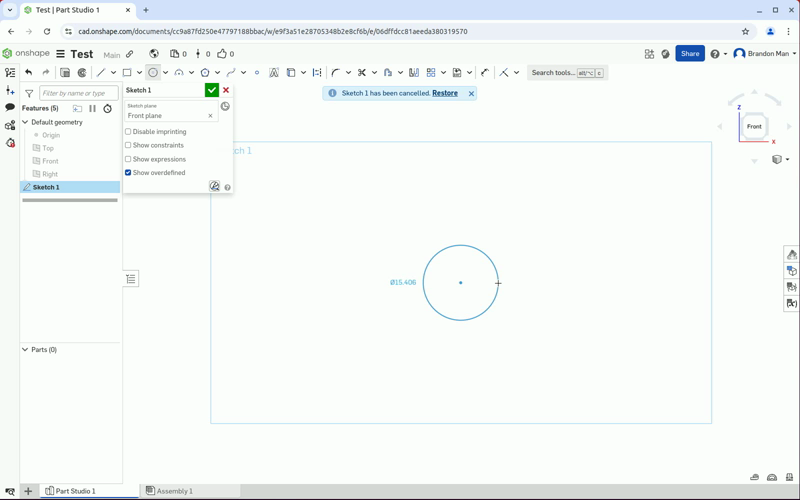
click(498, 282)
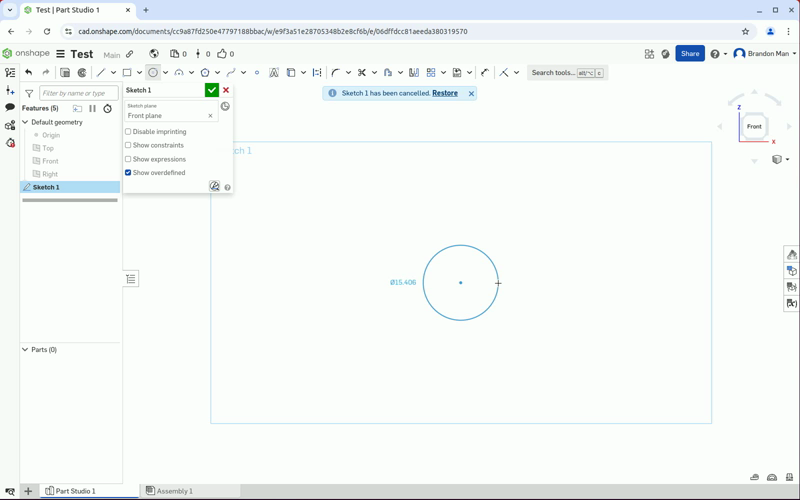
key(esc)
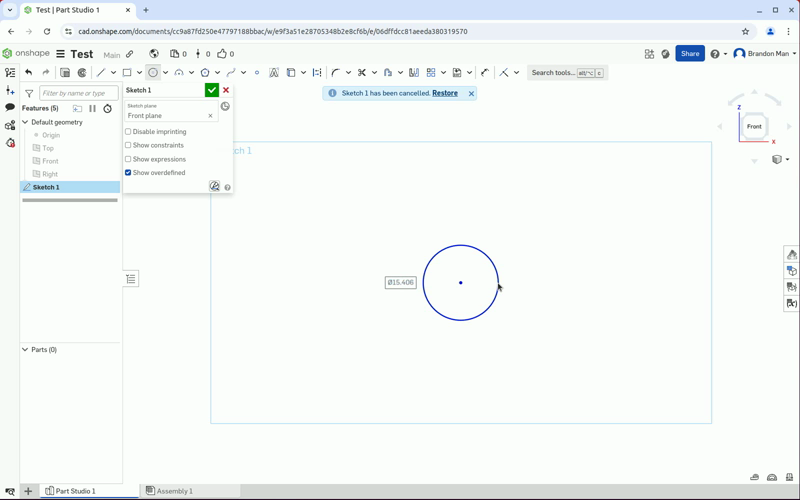
key(c)
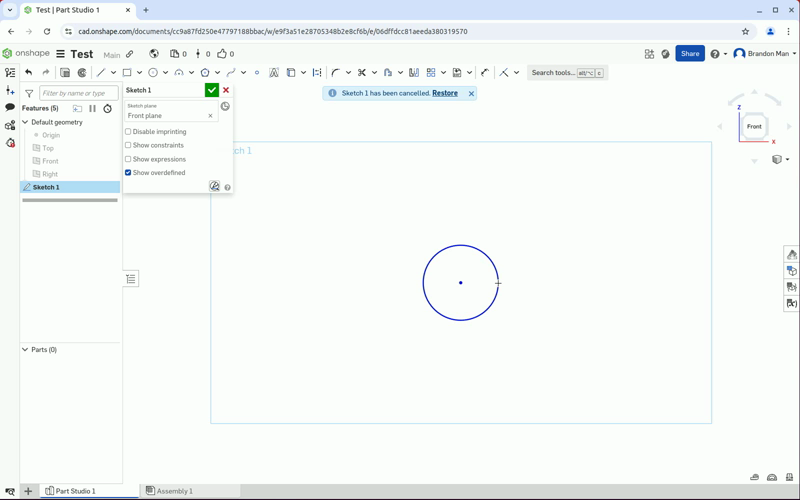
key_down(shift)
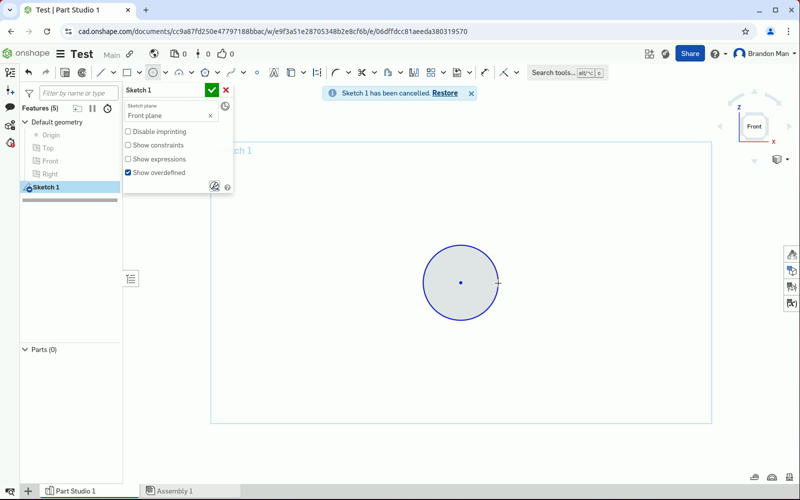
mouse_move(460, 282)
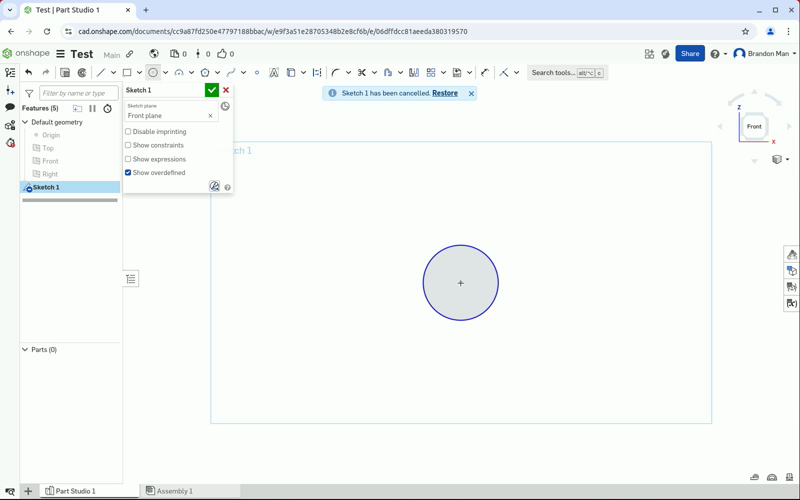
click(460, 282)
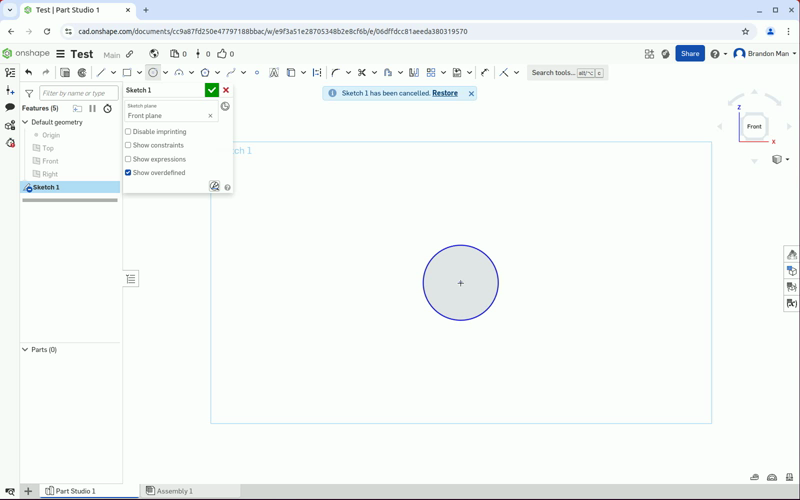
key_up(shift)
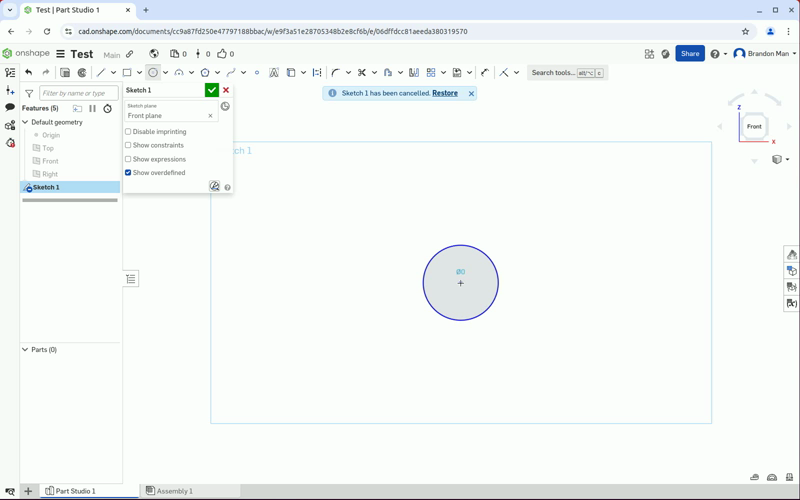
mouse_move(496, 282)
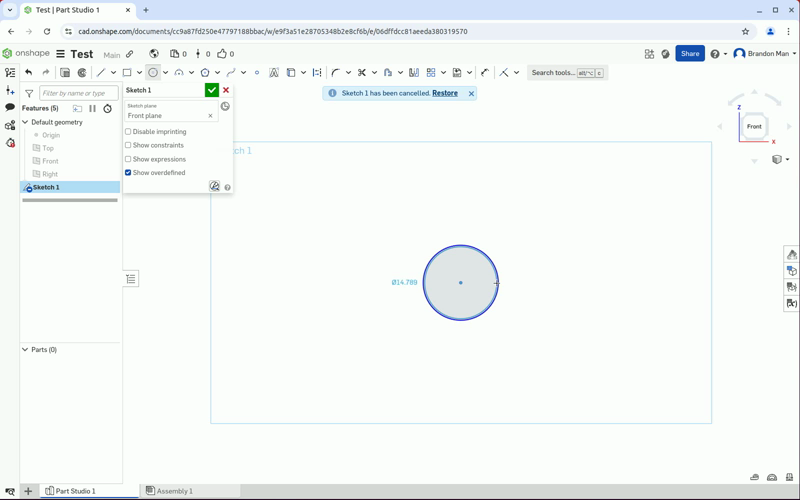
scroll(6)
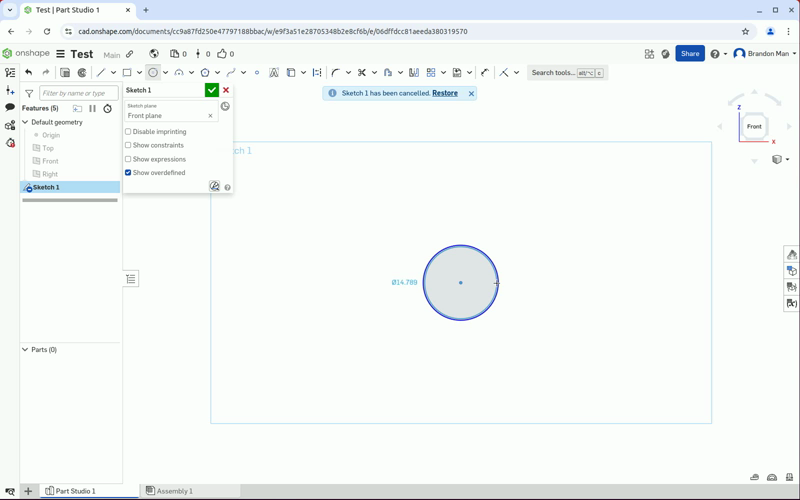
scroll(6)
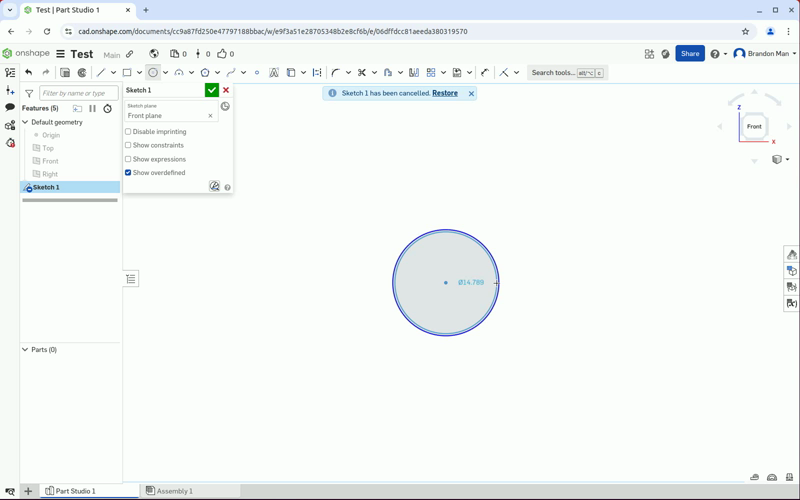
scroll(6)
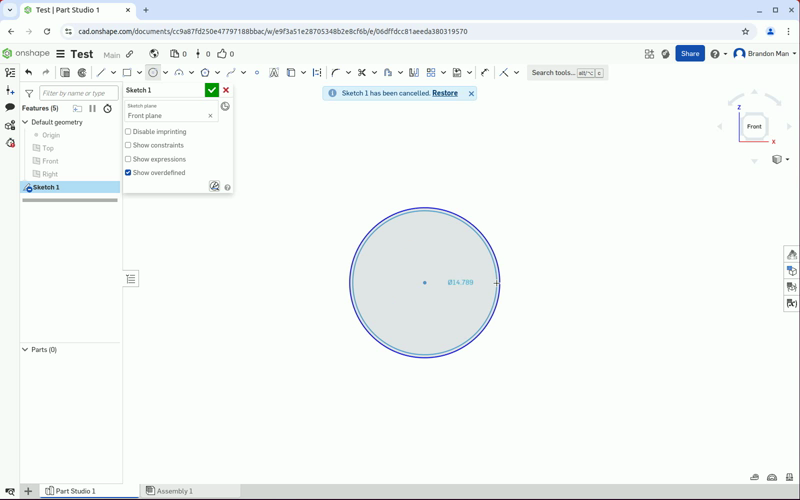
scroll(6)
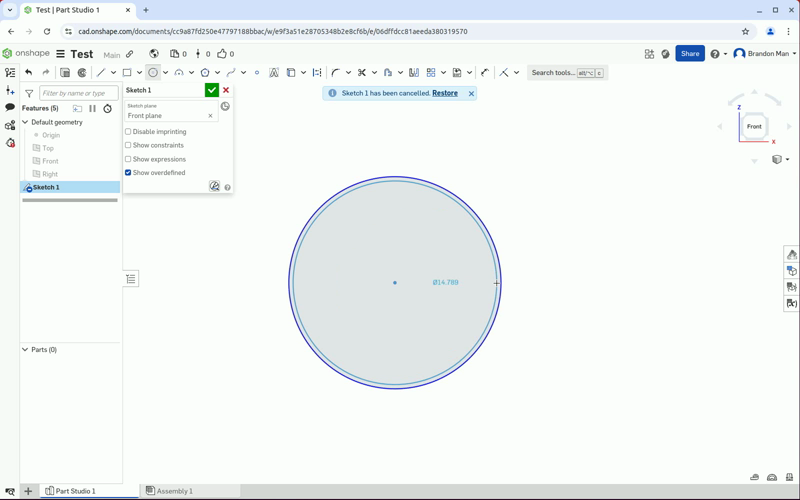
scroll(6)
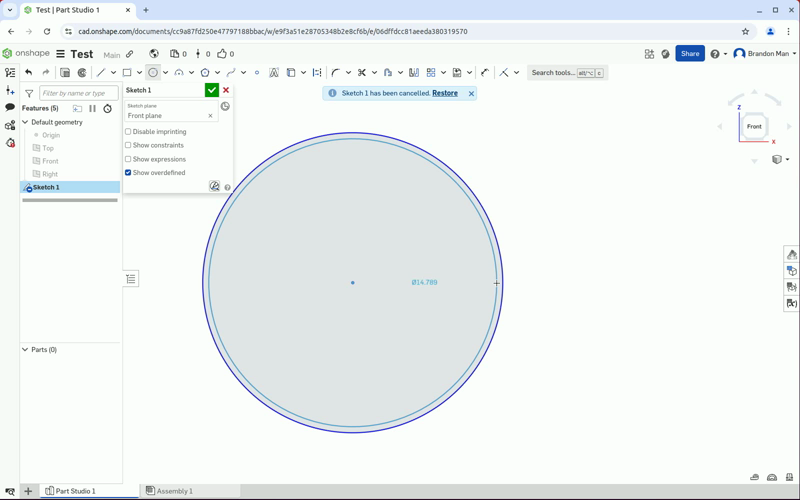
scroll(6)
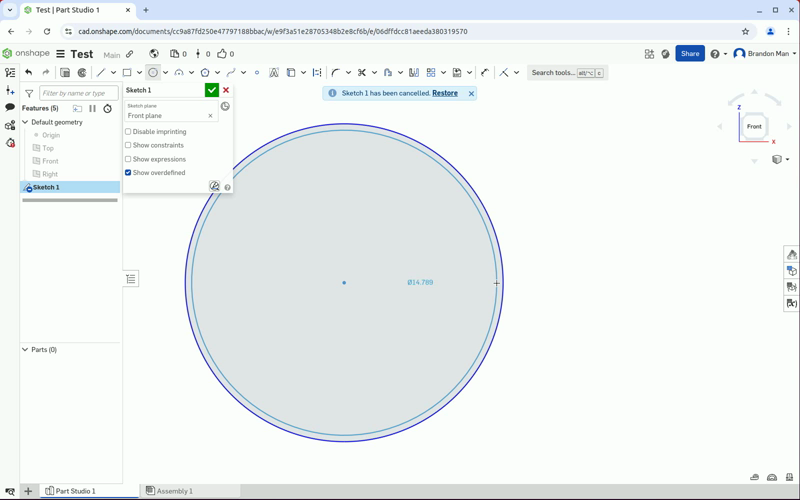
scroll(6)
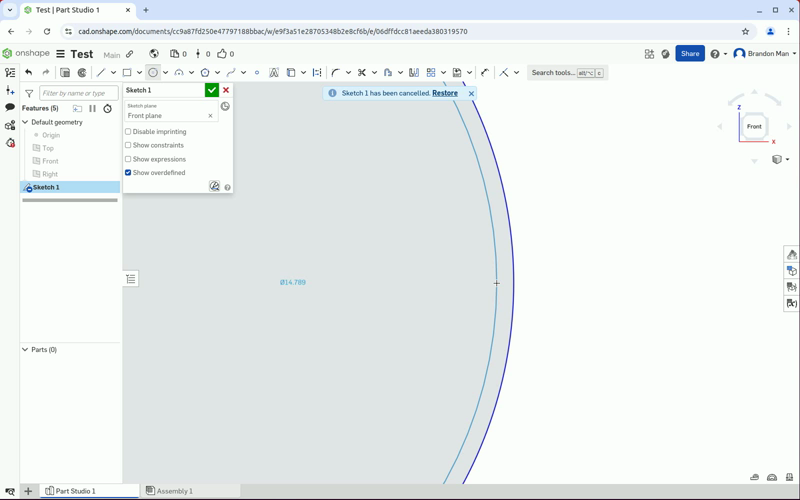
click(496, 282)
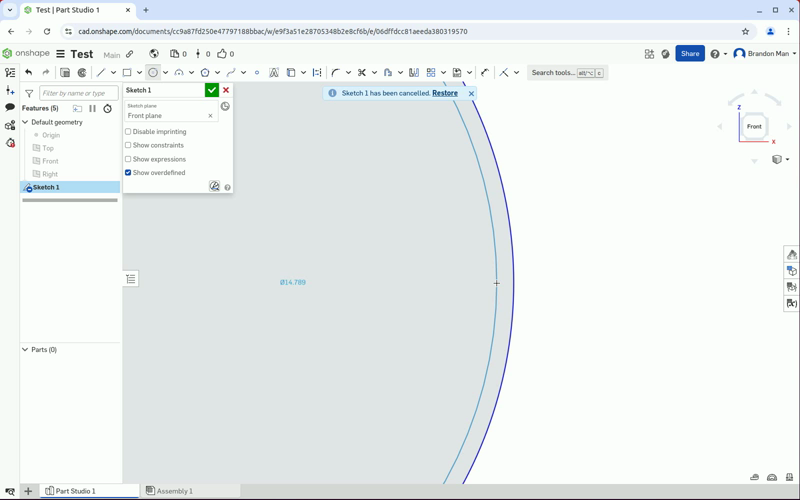
scroll(-6)
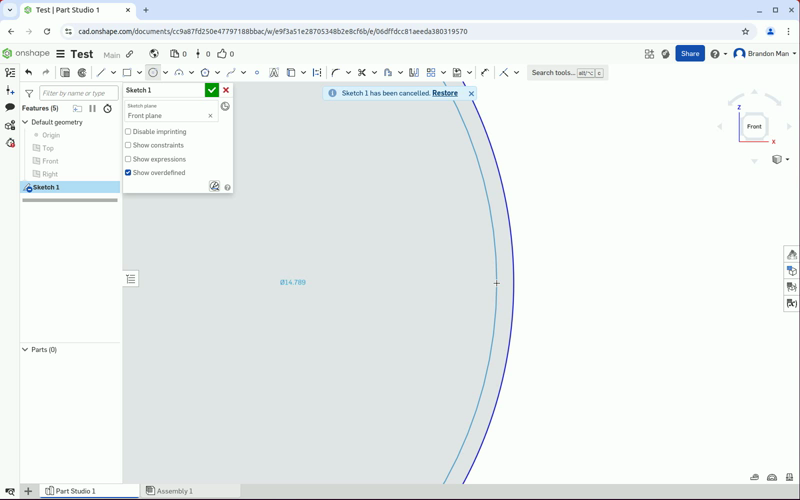
scroll(-6)
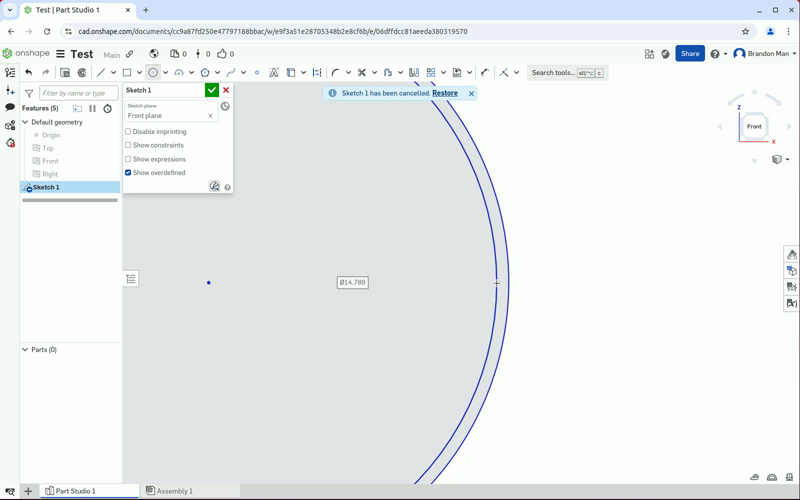
scroll(-6)
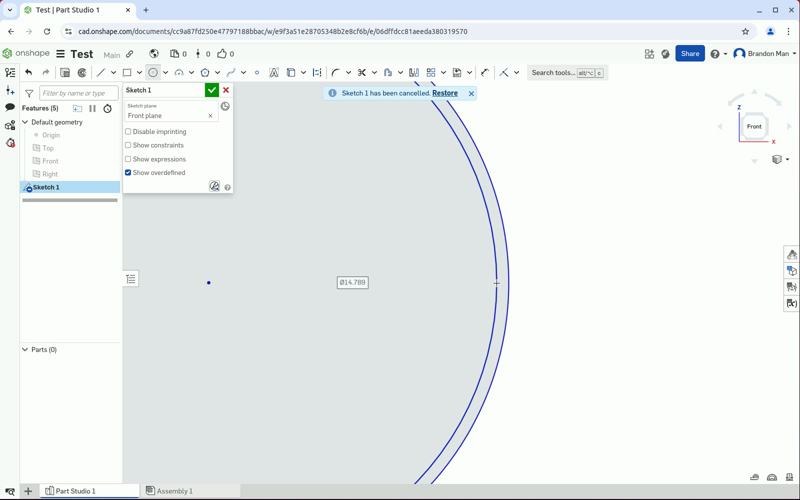
scroll(-6)
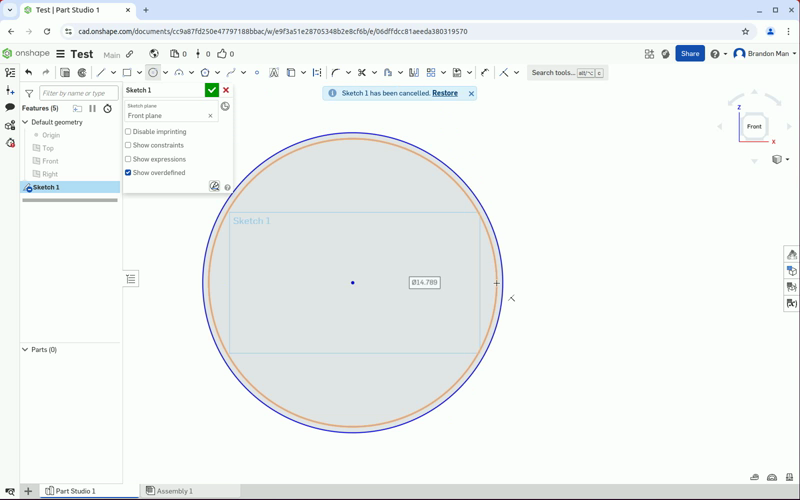
scroll(-6)
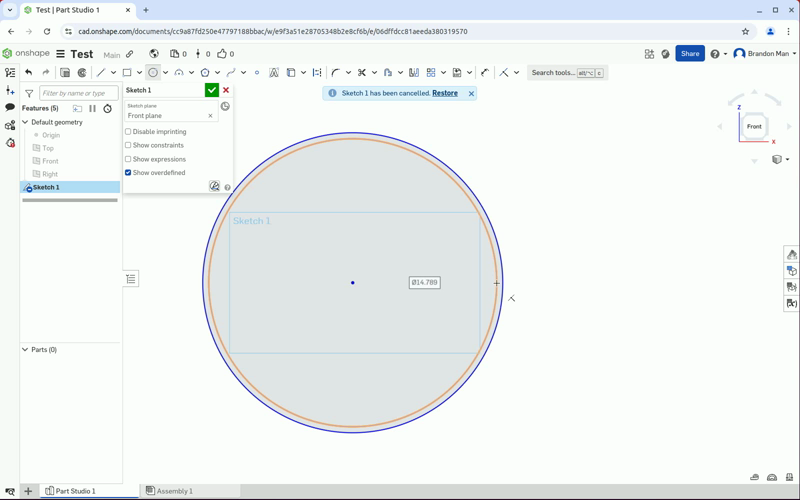
scroll(-6)
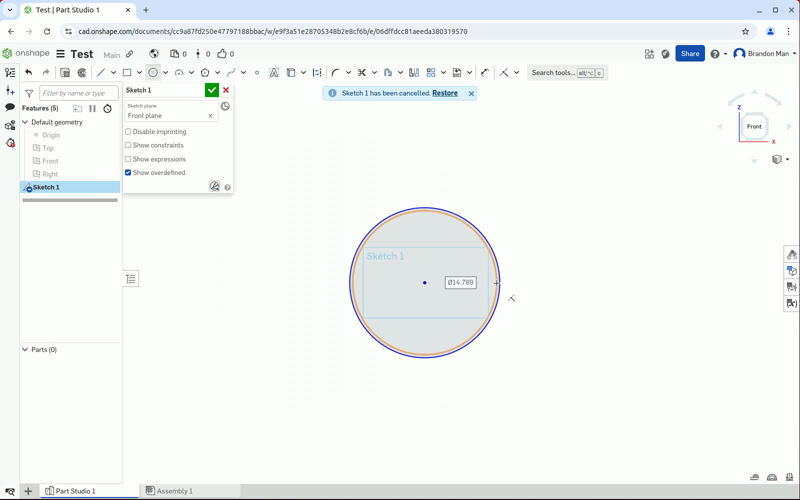
scroll(-6)
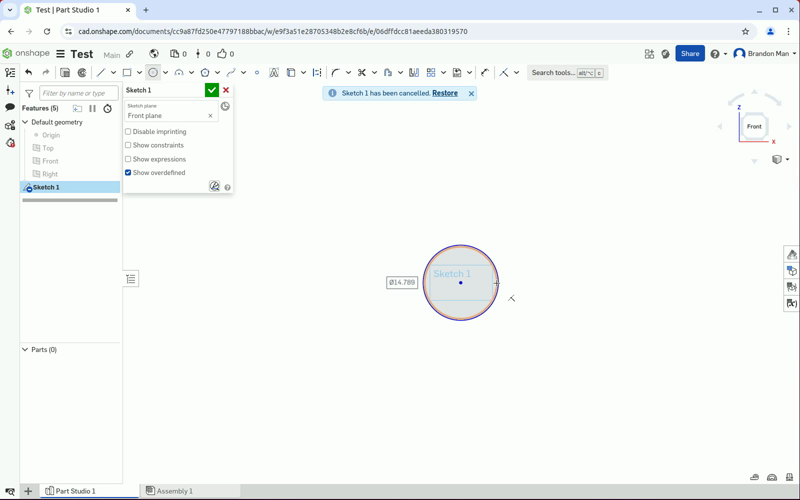
key(esc)
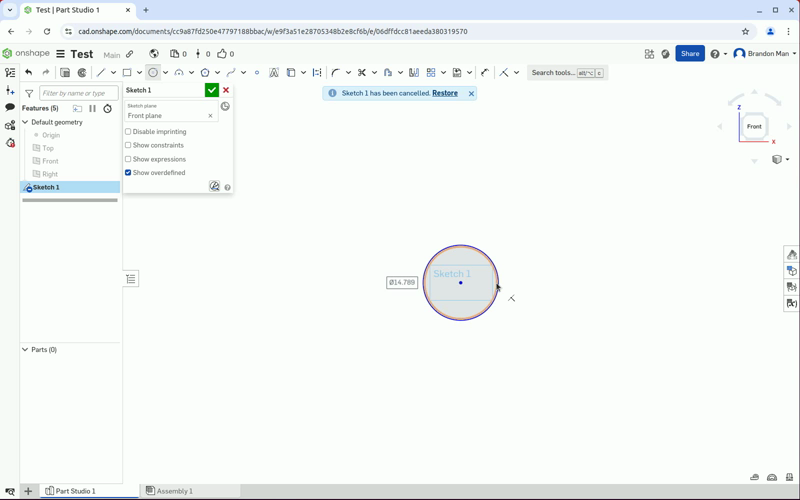
mouse_move(448, 317)
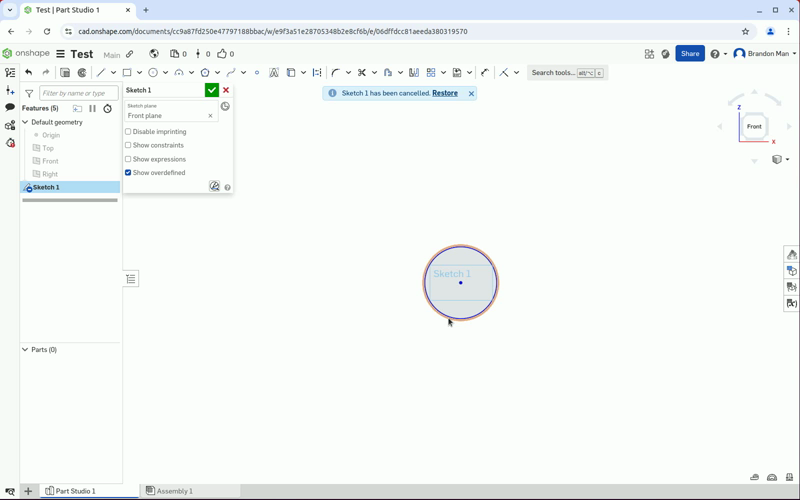
scroll(6)
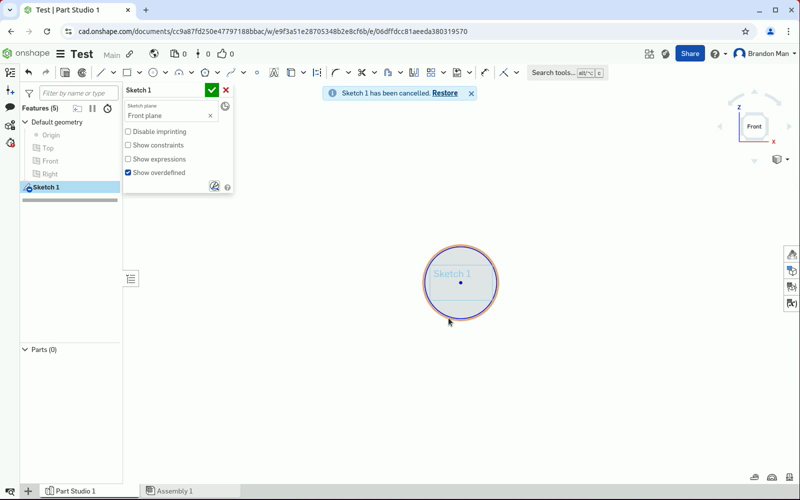
scroll(6)
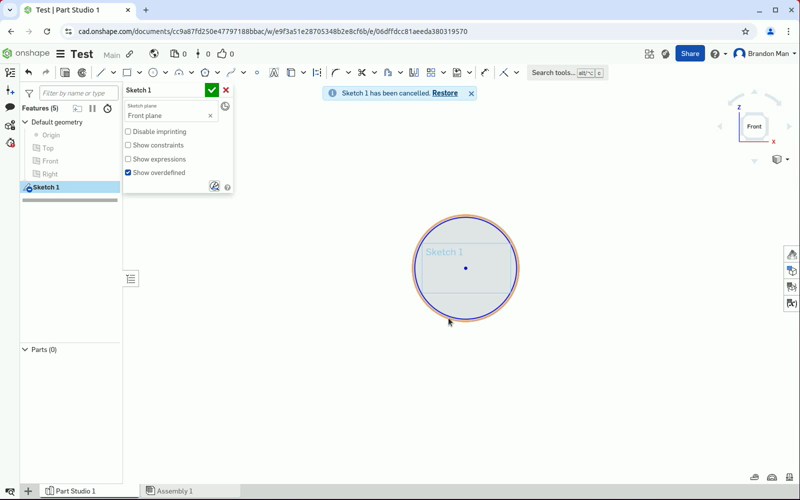
scroll(6)
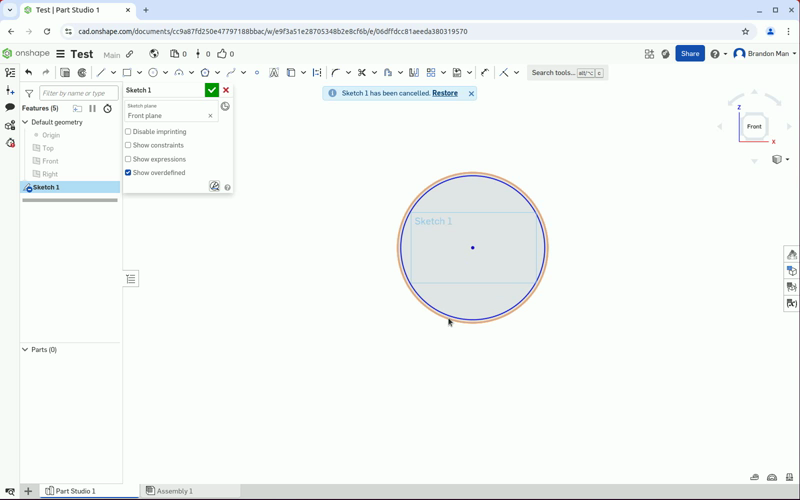
scroll(6)
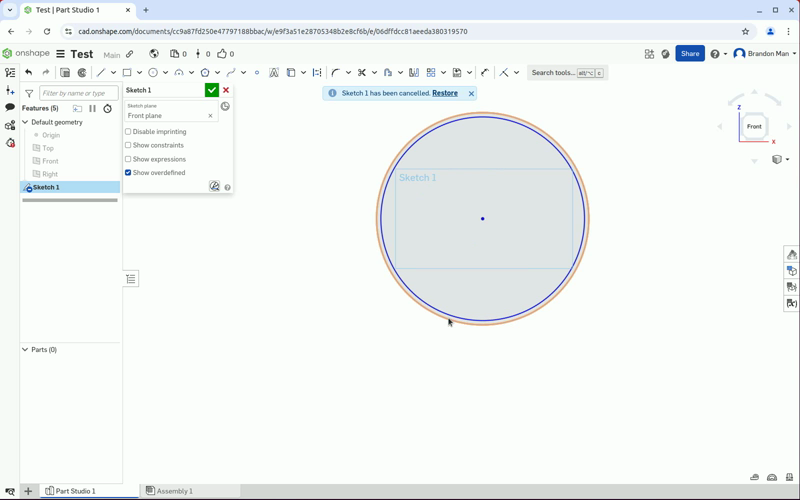
scroll(6)
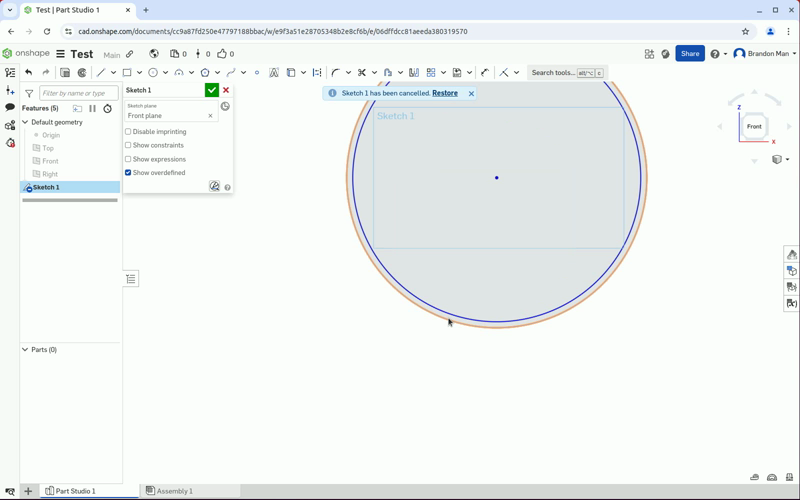
scroll(6)
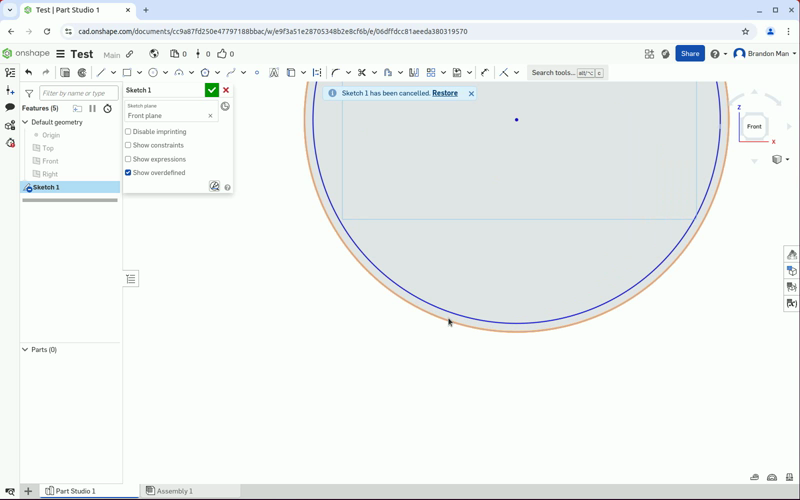
scroll(6)
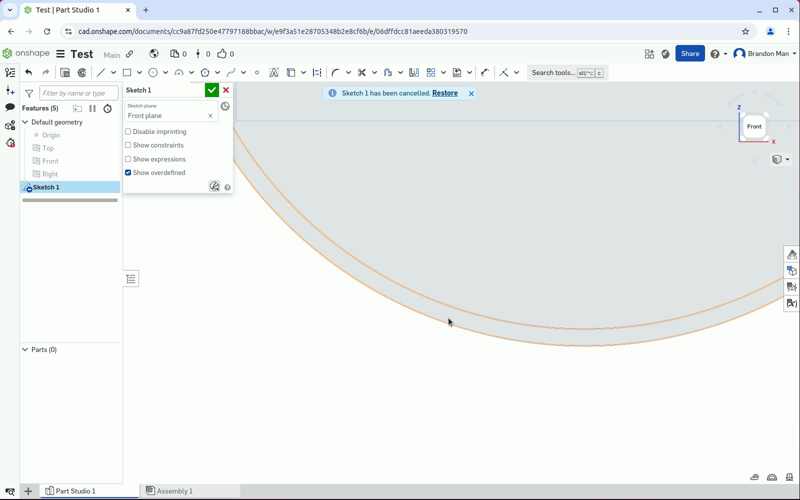
click(448, 317)
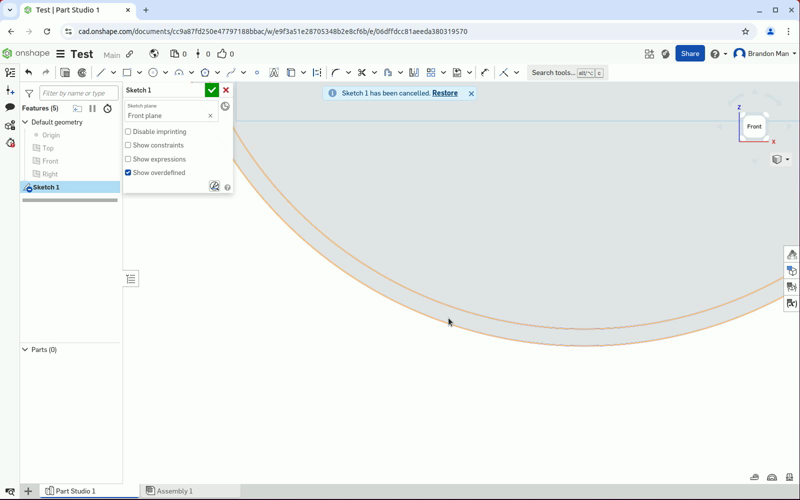
scroll(-6)
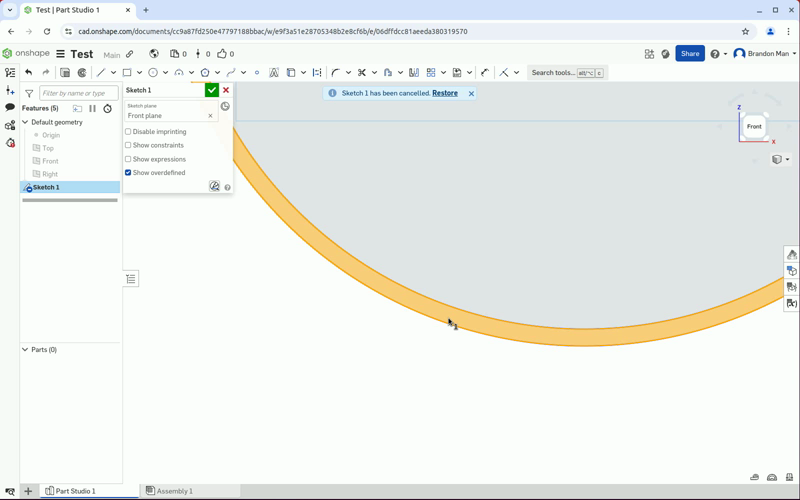
scroll(-6)
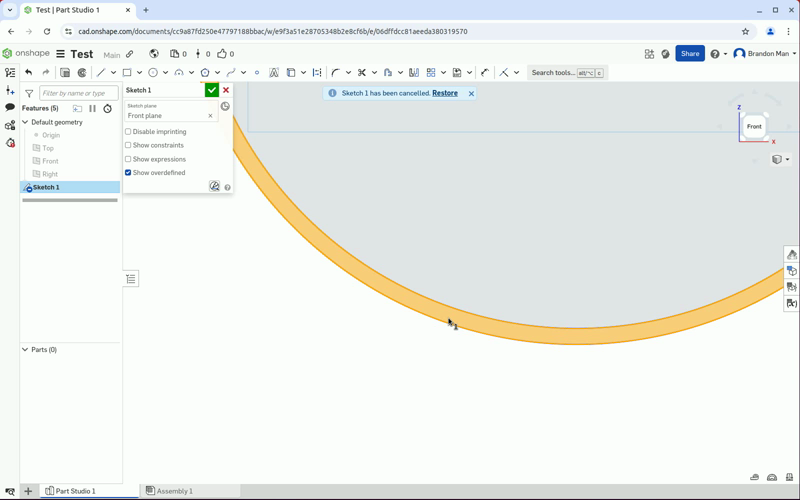
scroll(-6)
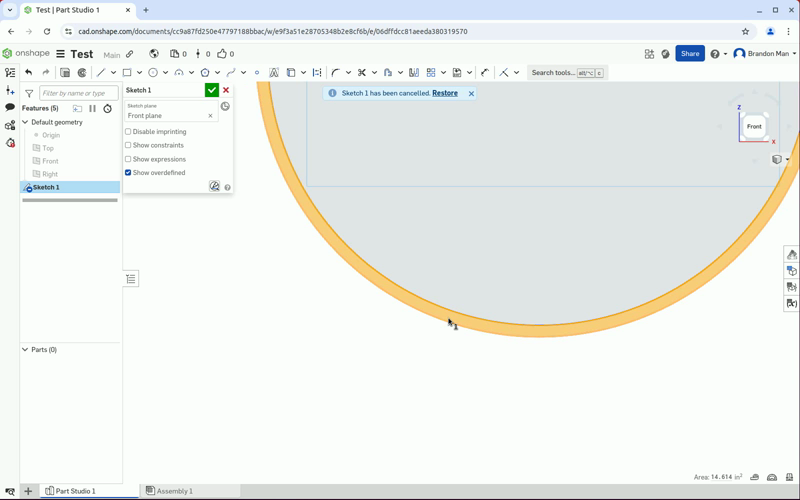
scroll(-6)
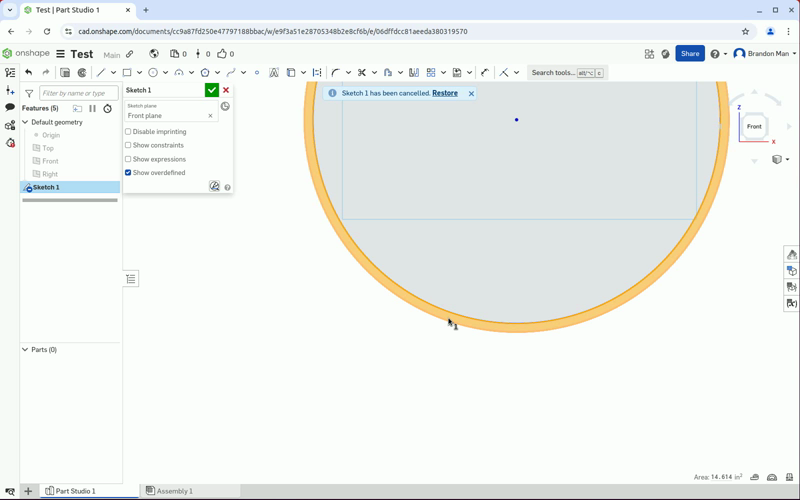
scroll(-6)
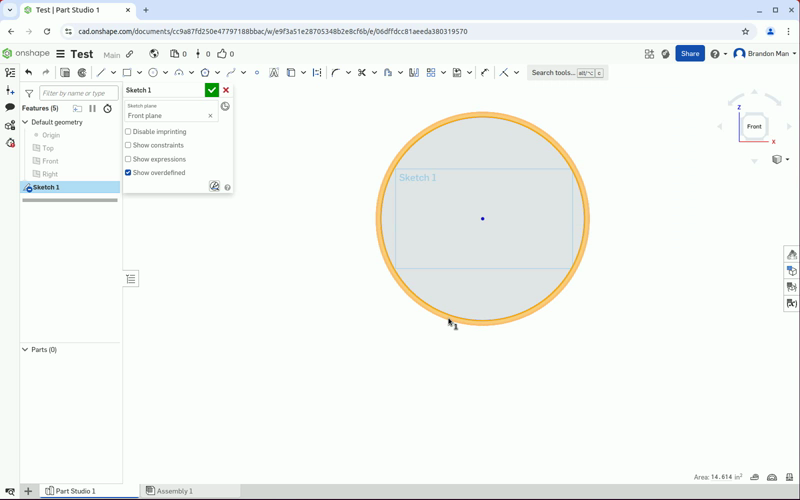
scroll(-6)
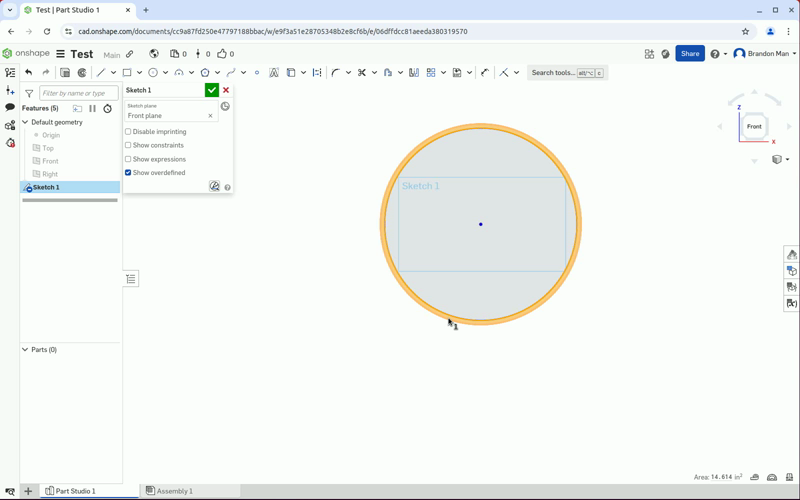
scroll(-6)
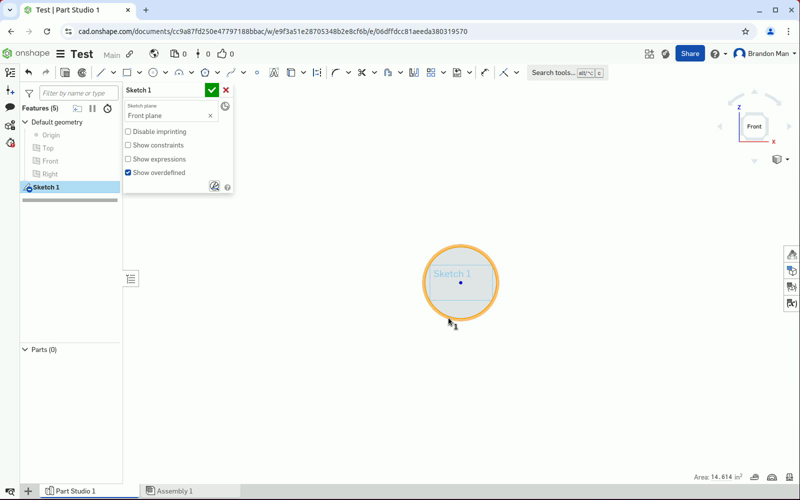
mouse_move(73, 352)
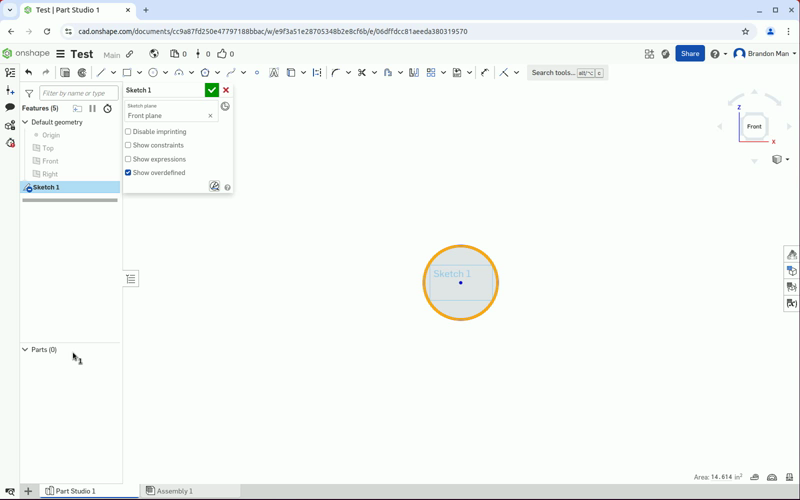
key(shift+y)
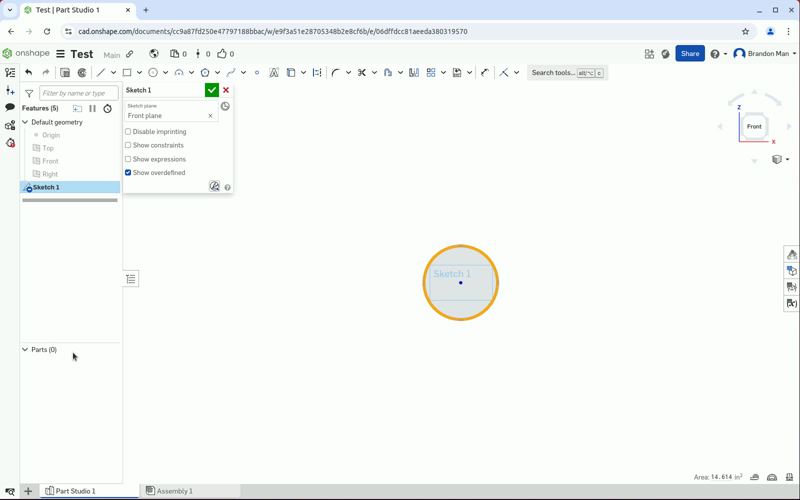
key(shift+e)
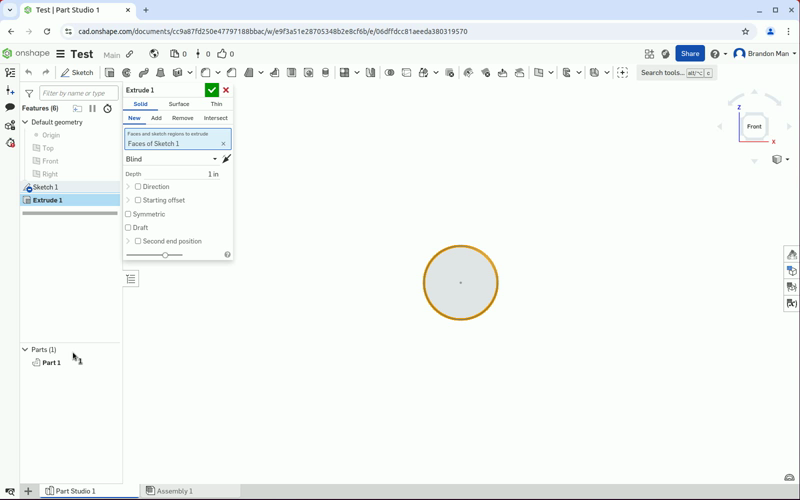
mouse_move(143, 106)
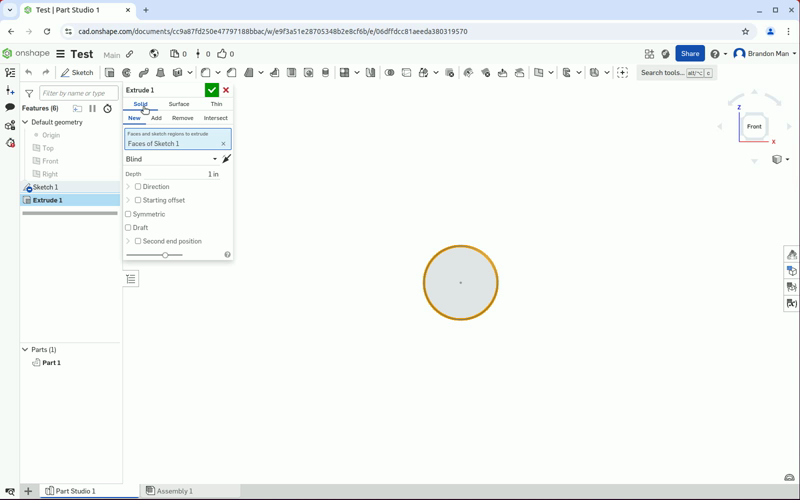
click(143, 106)
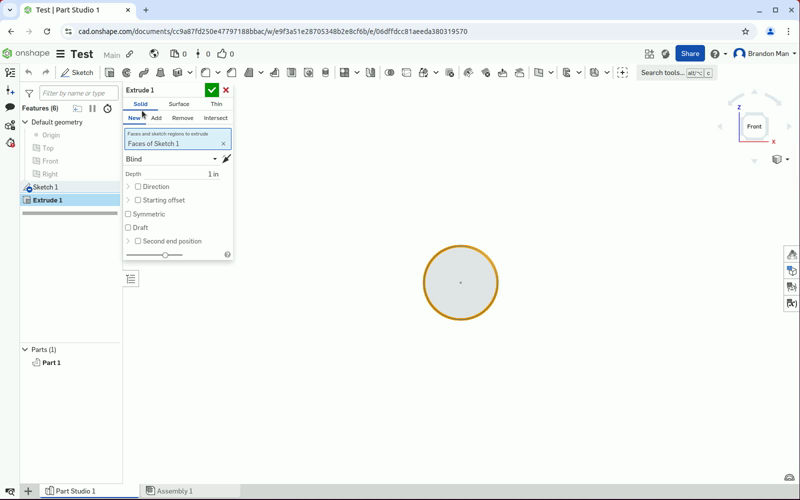
mouse_move(137, 120)
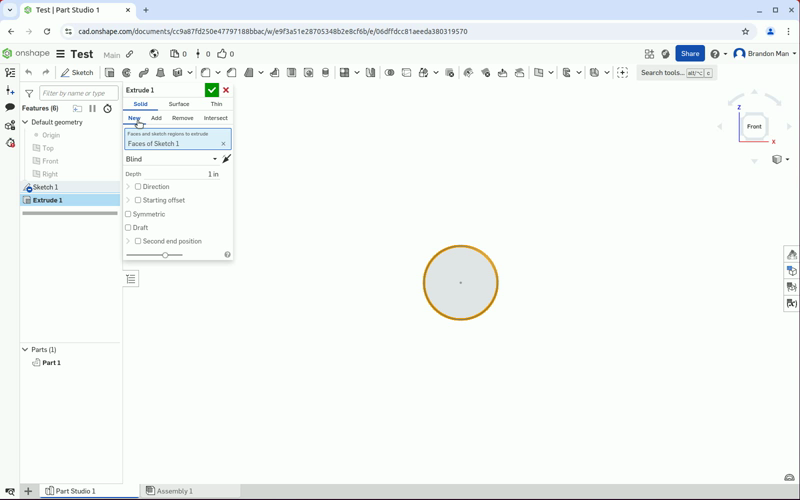
click(137, 120)
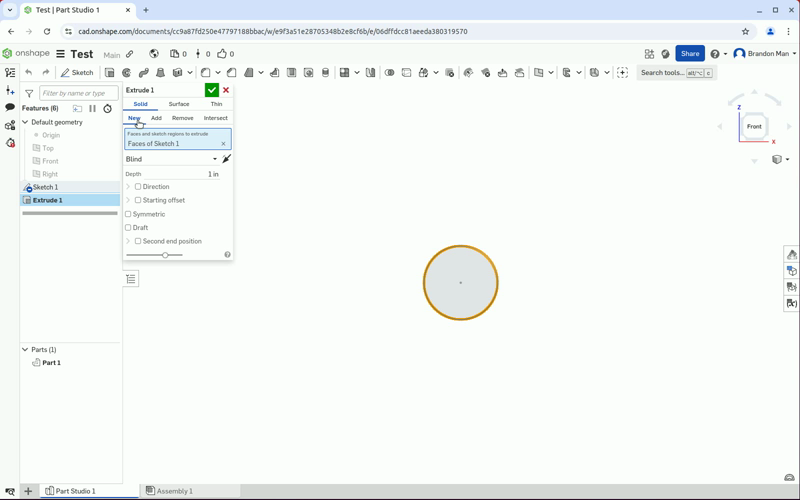
key(tab, 4)
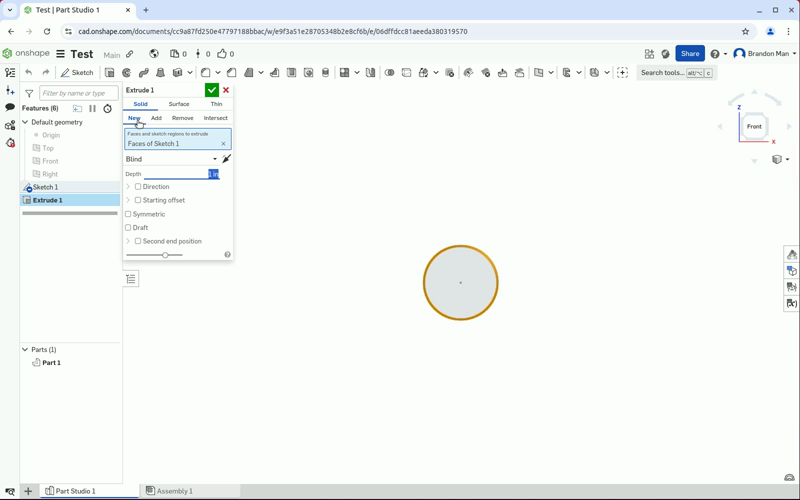
text(23.108)
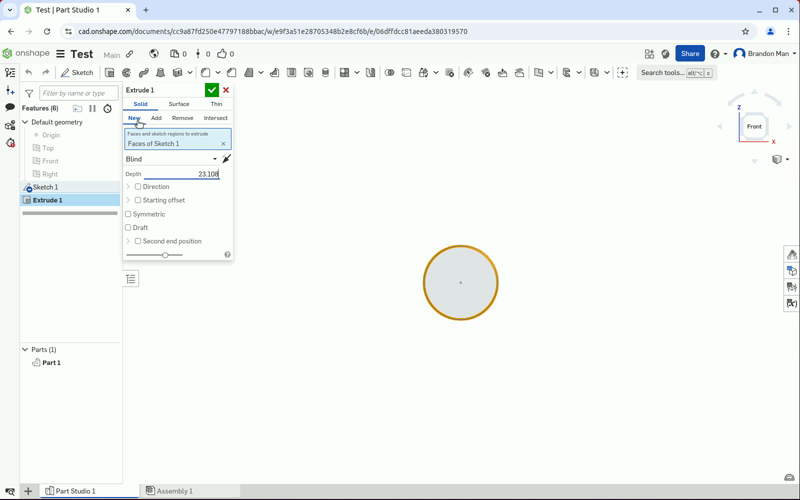
key(enter)
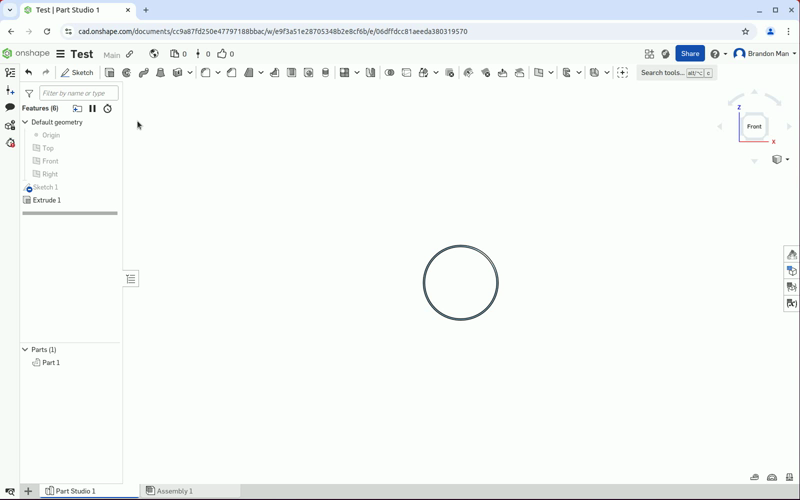
key(shift+h)
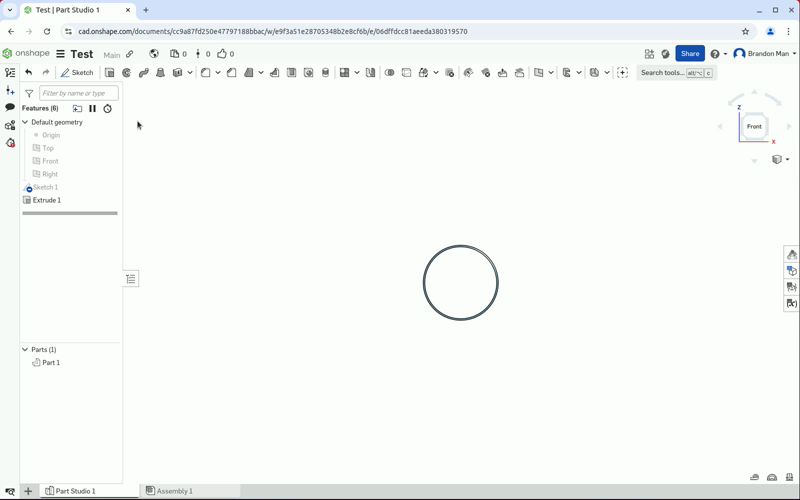
key(shift+h)
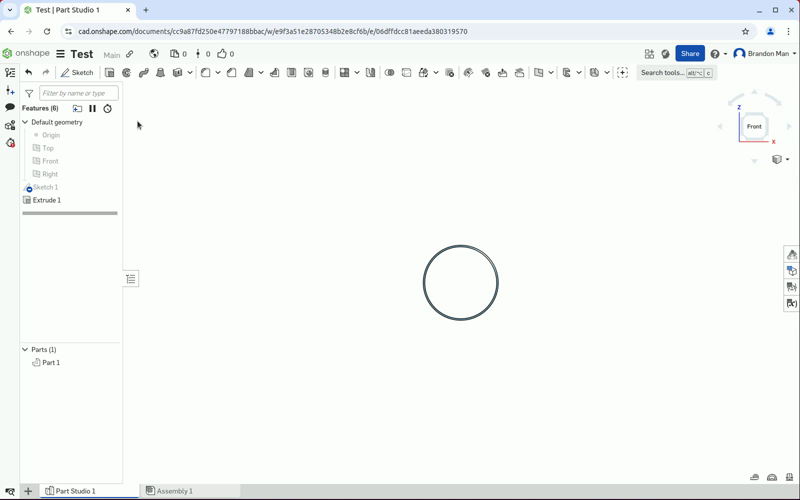
mouse_move(73, 189)
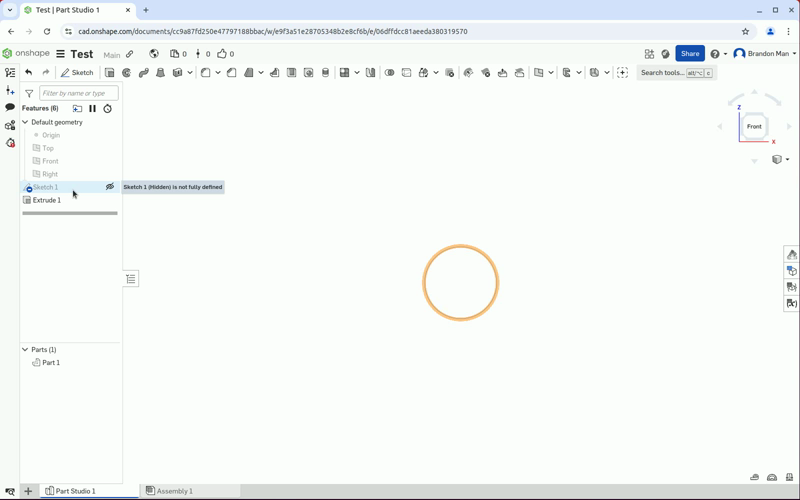
click(73, 189)
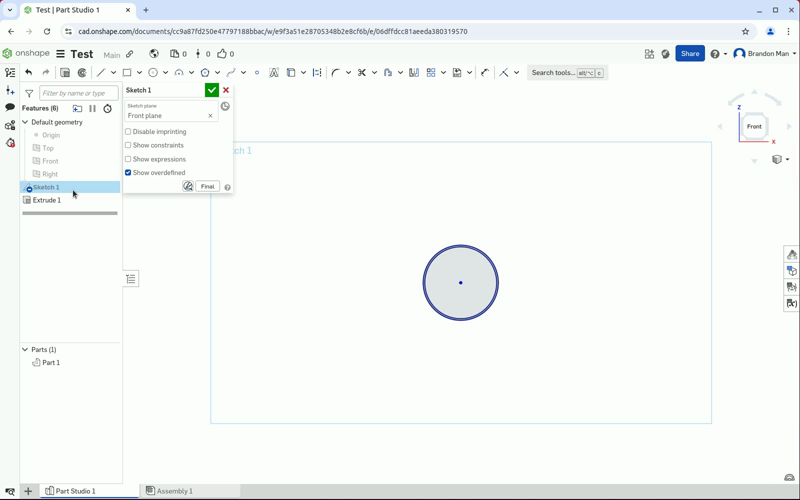
mouse_move(229, 92)
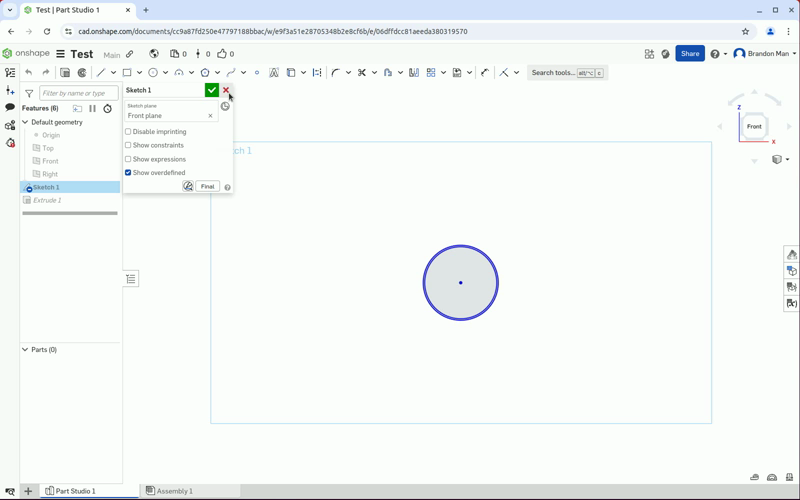
click(229, 92)
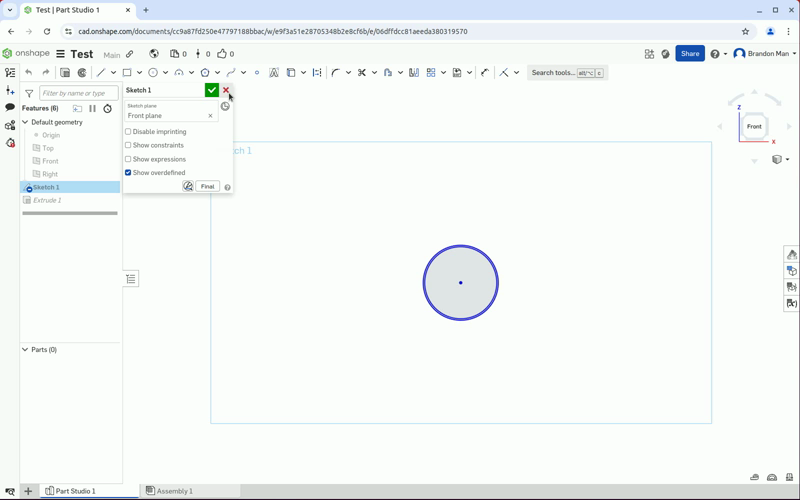
key(shift+s)
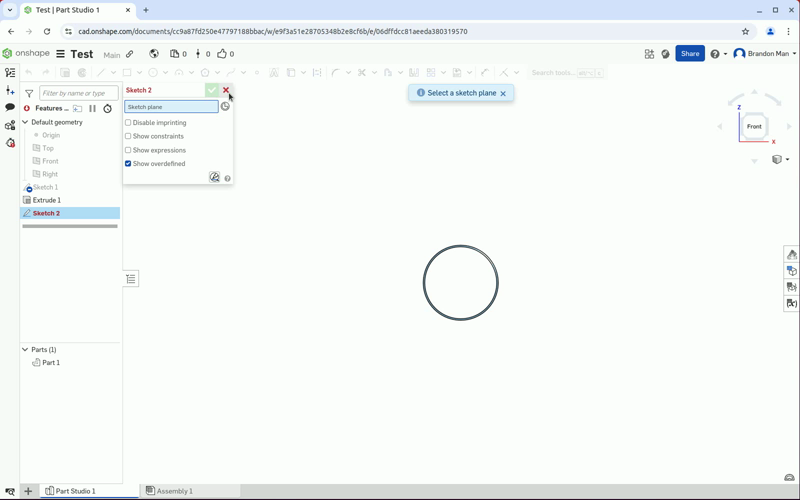
mouse_move(73, 163)
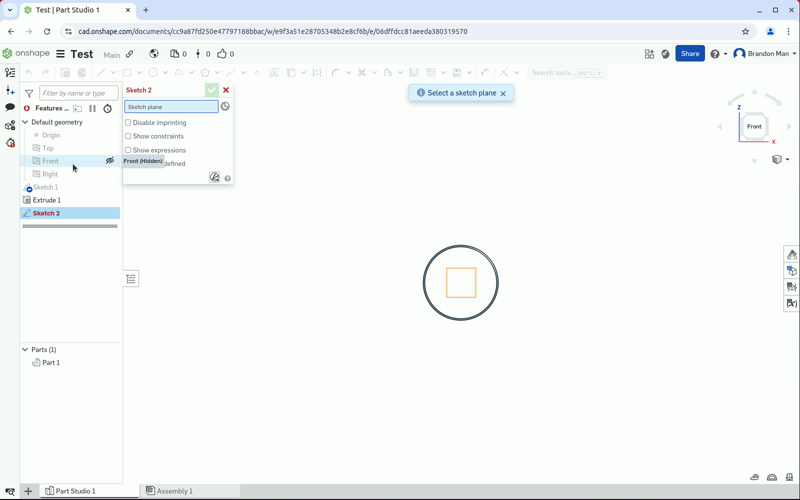
click(73, 163)
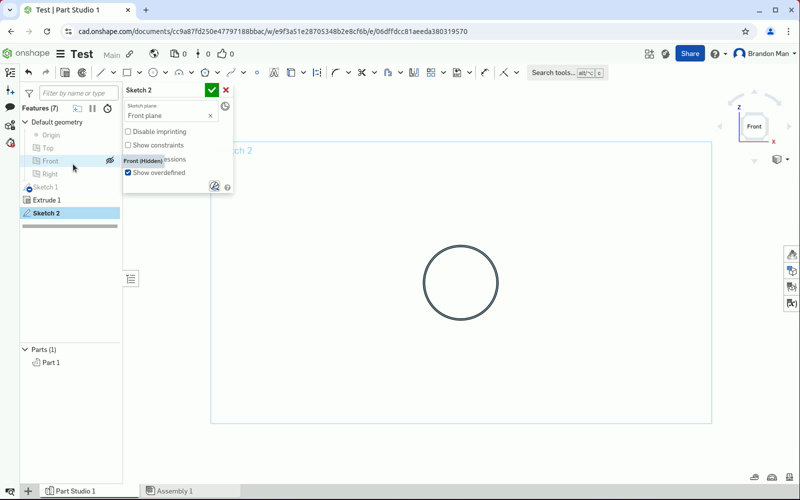
mouse_move(73, 352)
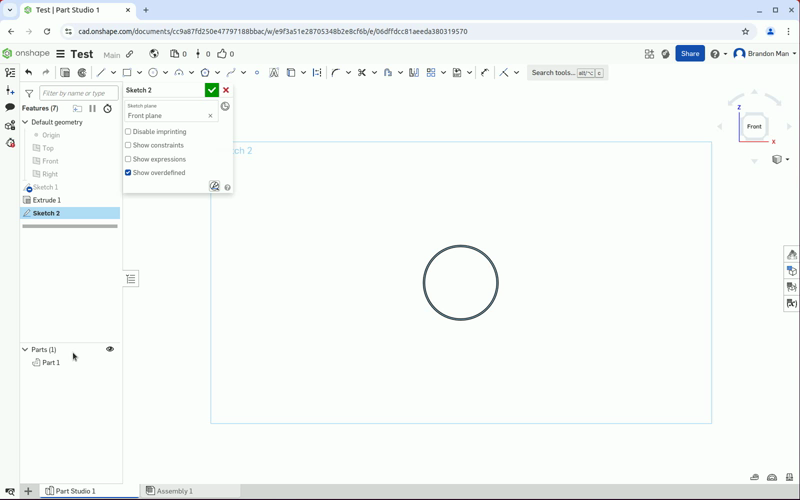
key(y)
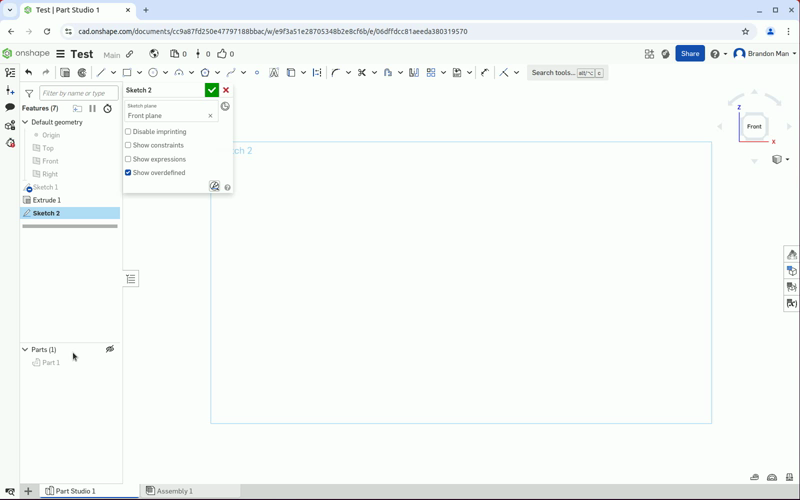
key(c)
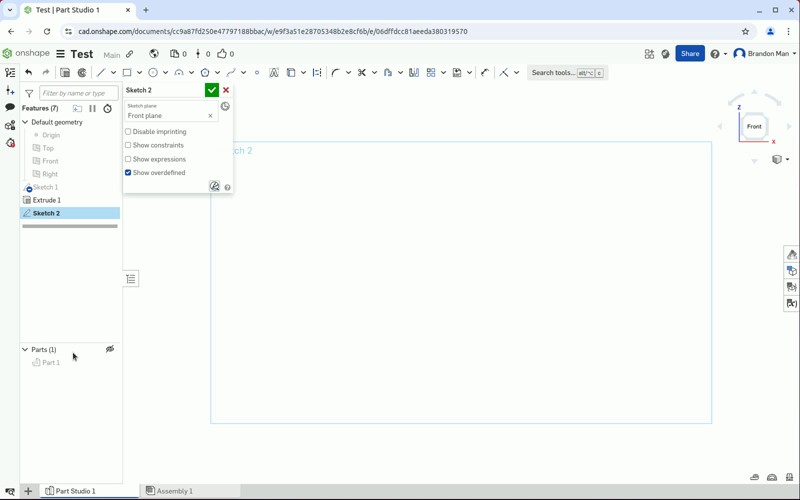
key_down(shift)
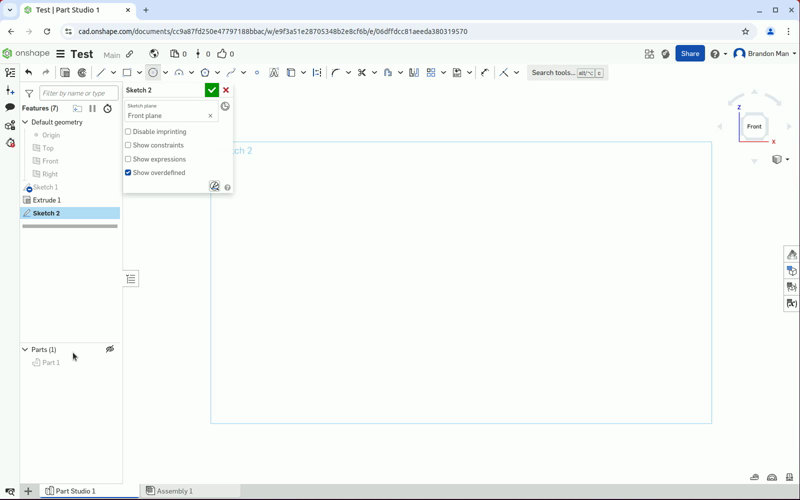
mouse_move(461, 282)
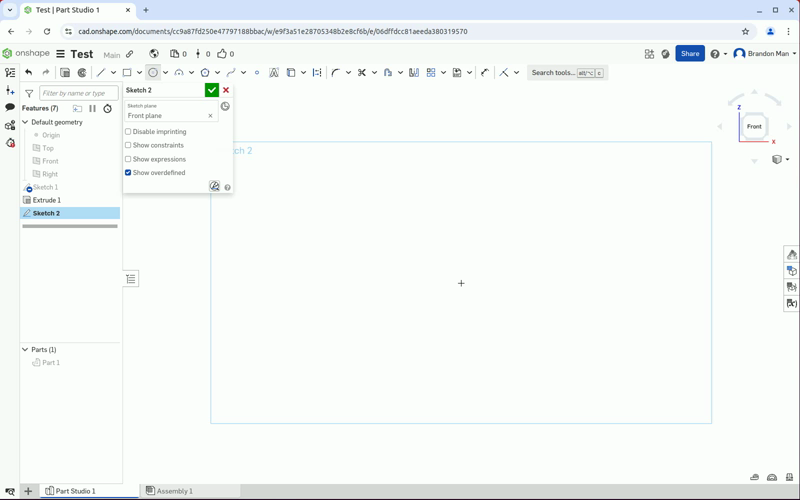
click(461, 282)
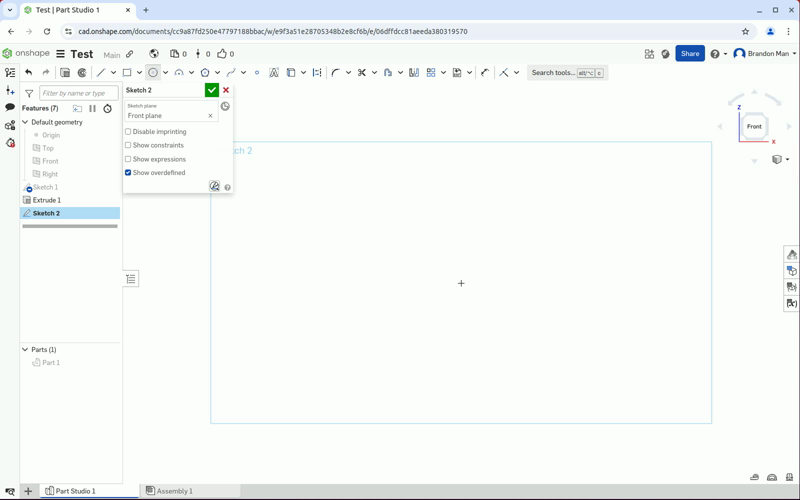
key_up(shift)
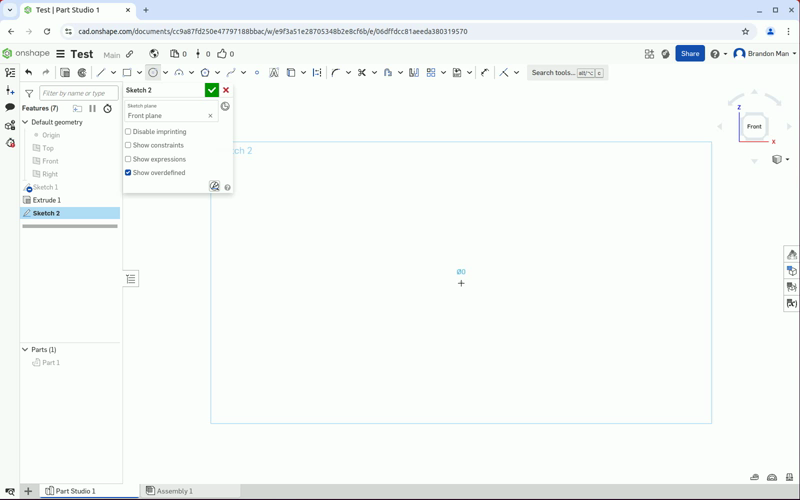
mouse_move(500, 282)
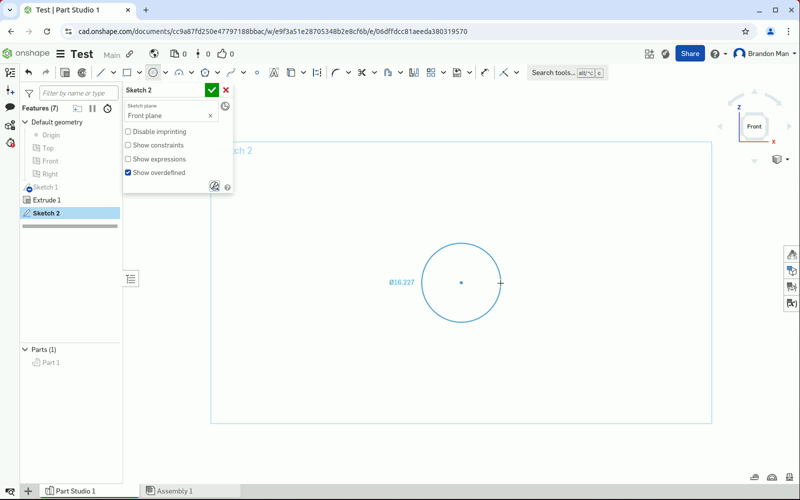
click(500, 282)
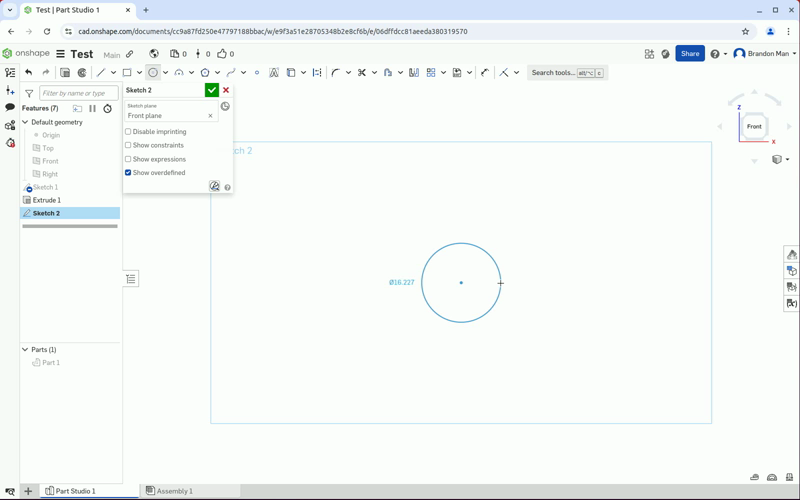
key(esc)
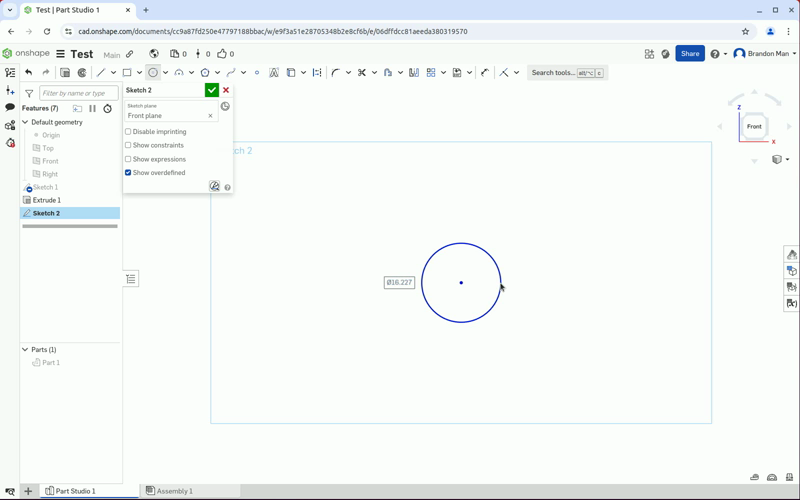
key(c)
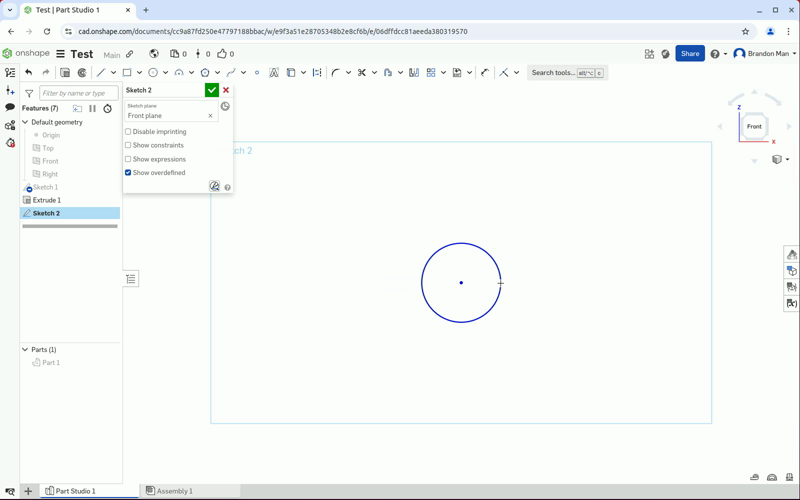
key_down(shift)
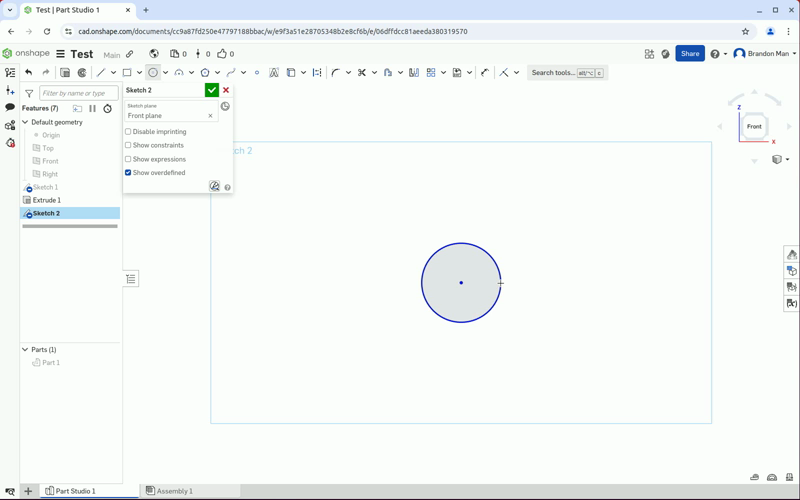
mouse_move(461, 282)
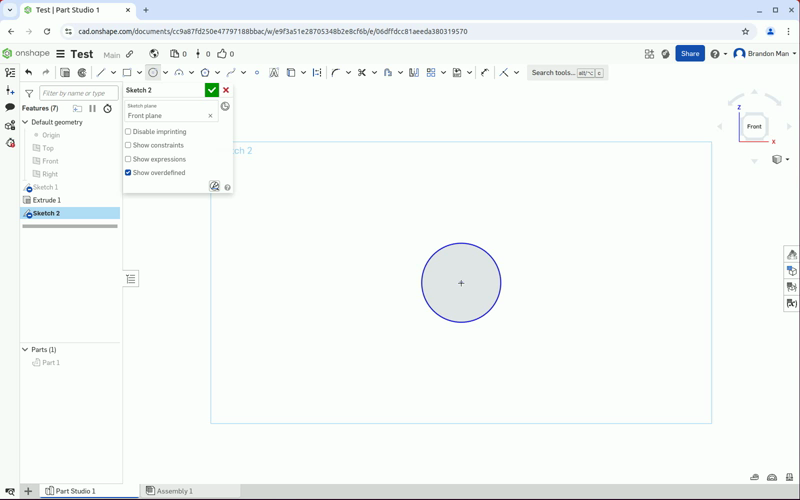
click(461, 282)
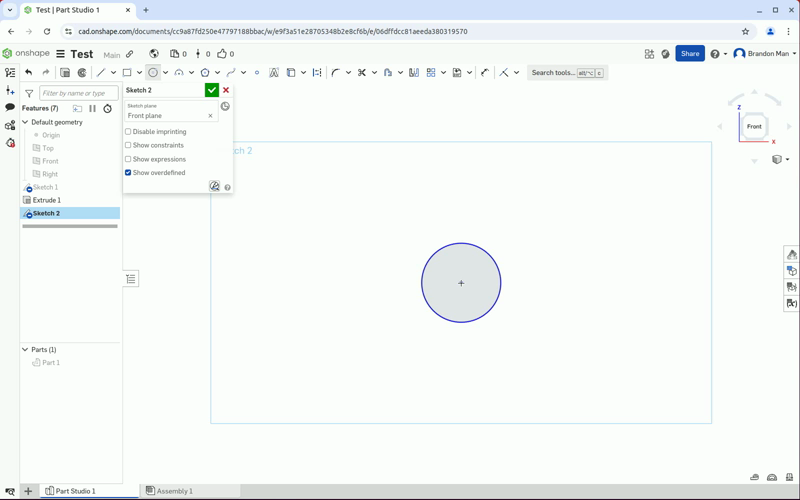
key_up(shift)
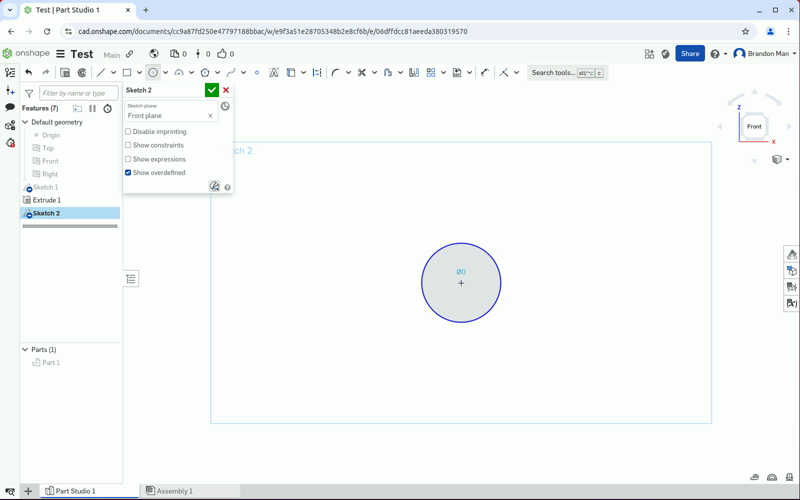
mouse_move(498, 282)
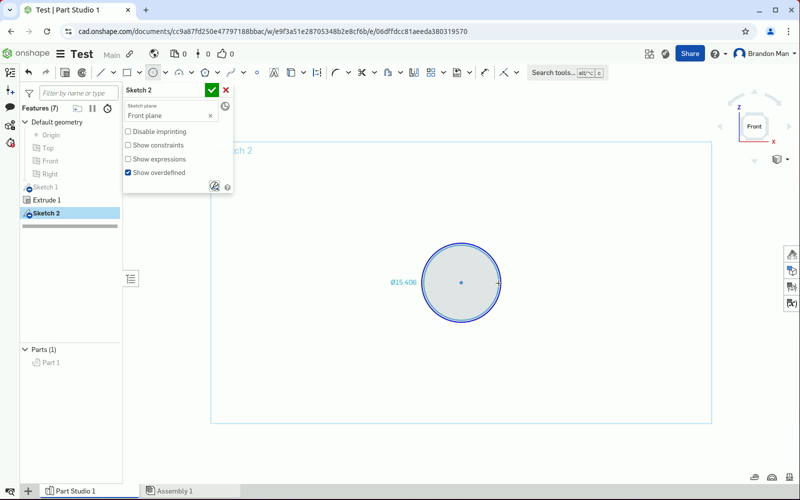
scroll(6)
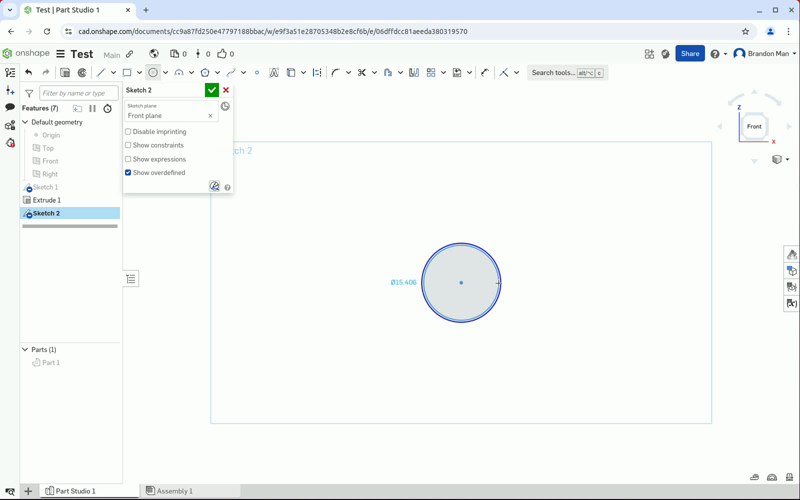
scroll(6)
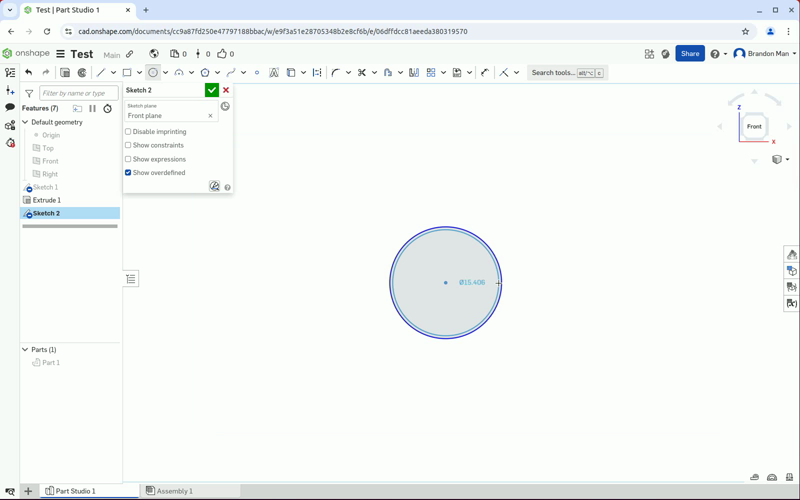
scroll(6)
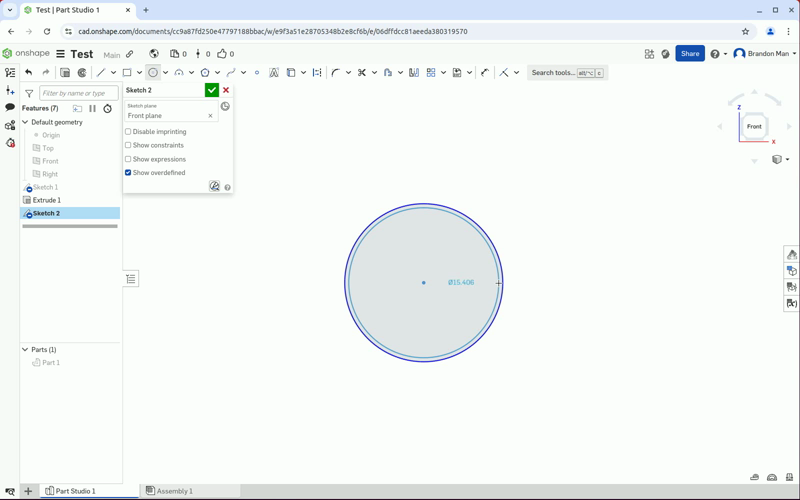
scroll(6)
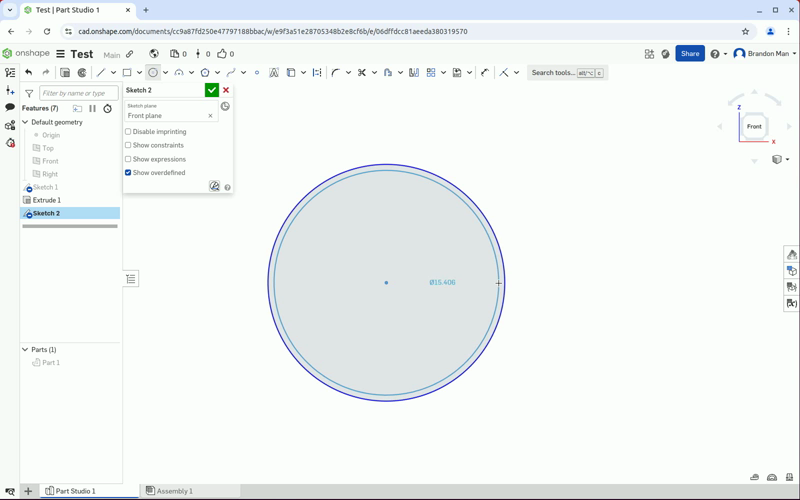
scroll(6)
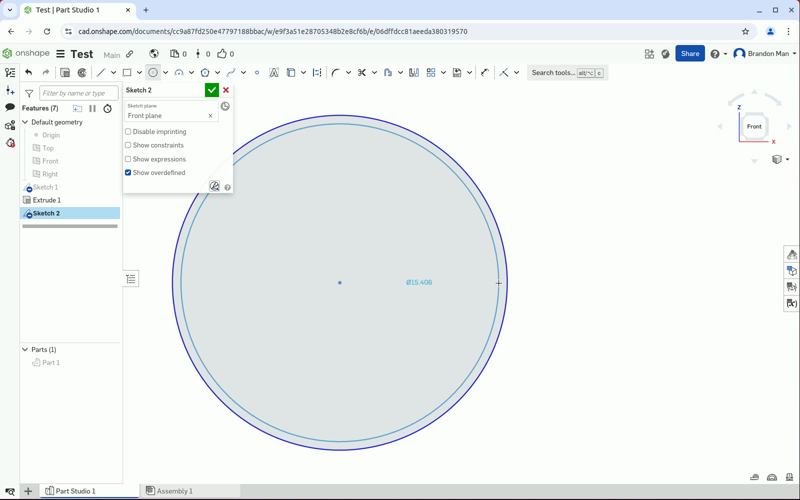
scroll(6)
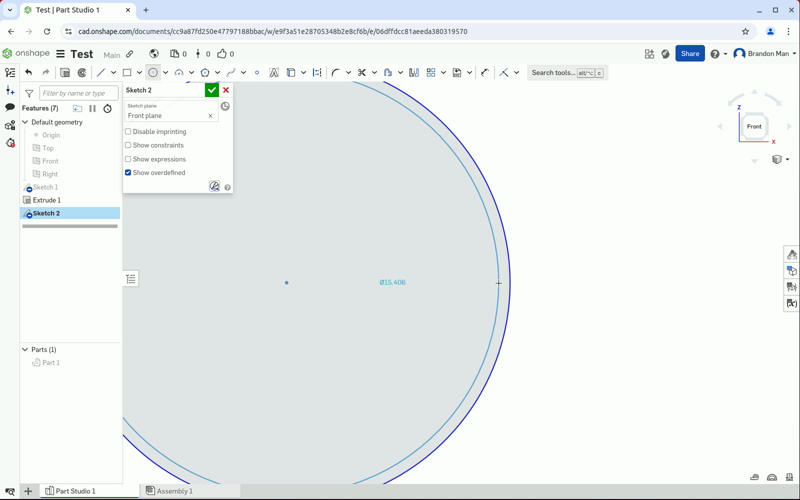
scroll(6)
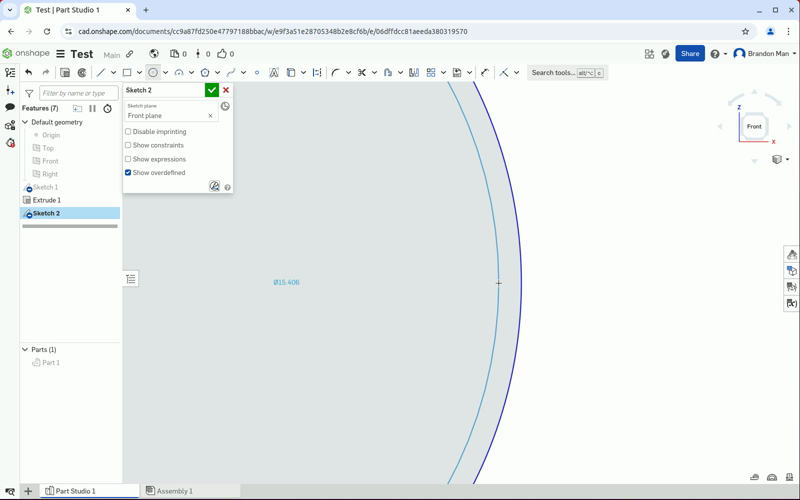
click(498, 282)
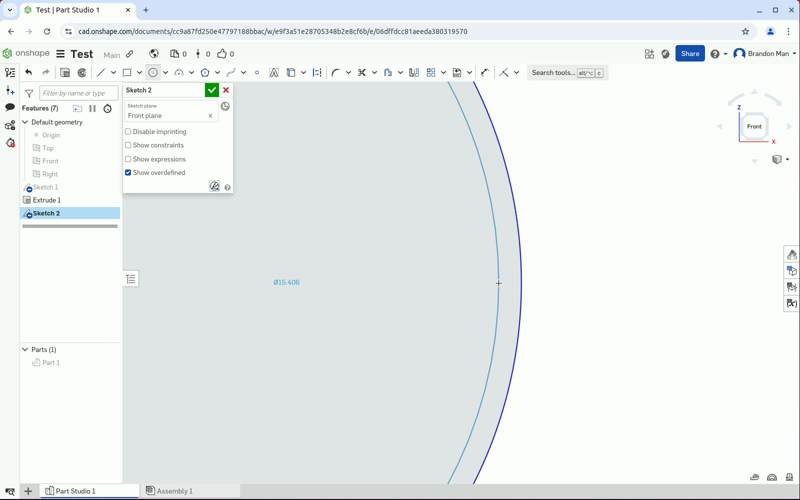
scroll(-6)
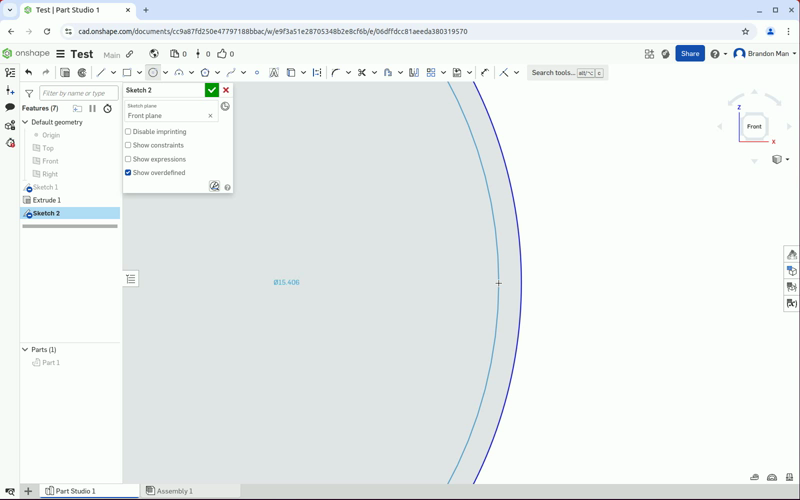
scroll(-6)
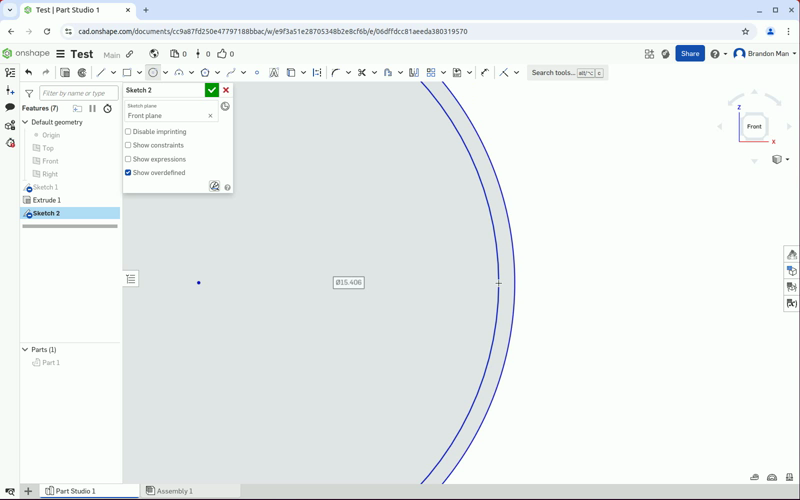
scroll(-6)
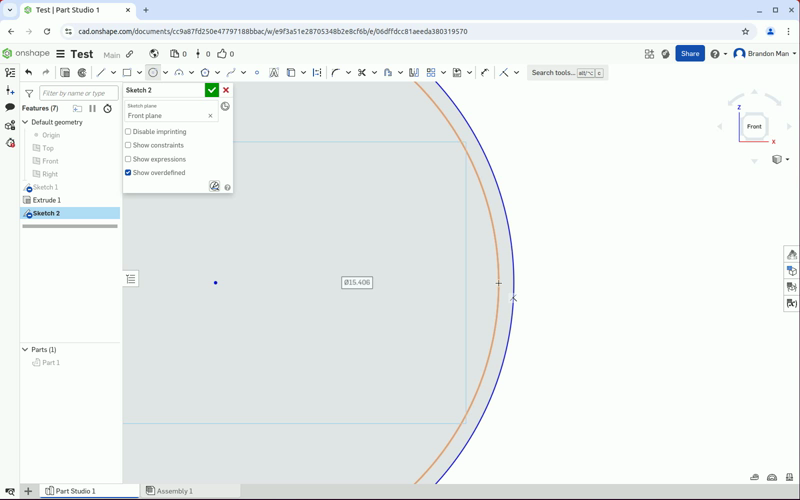
scroll(-6)
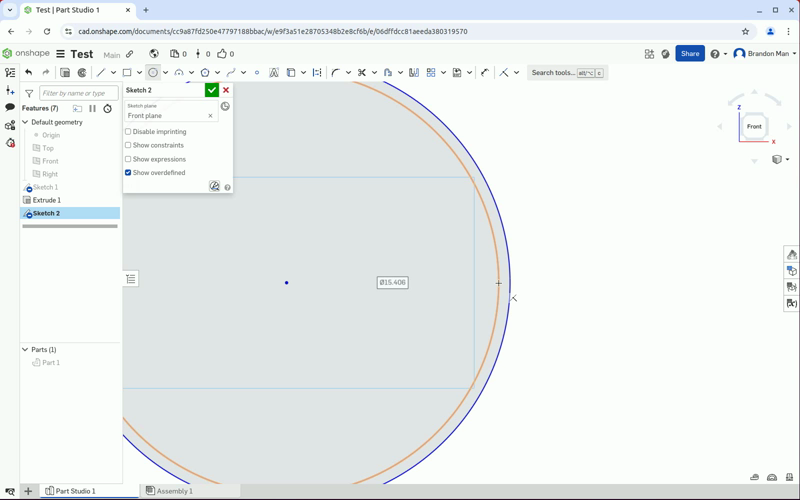
scroll(-6)
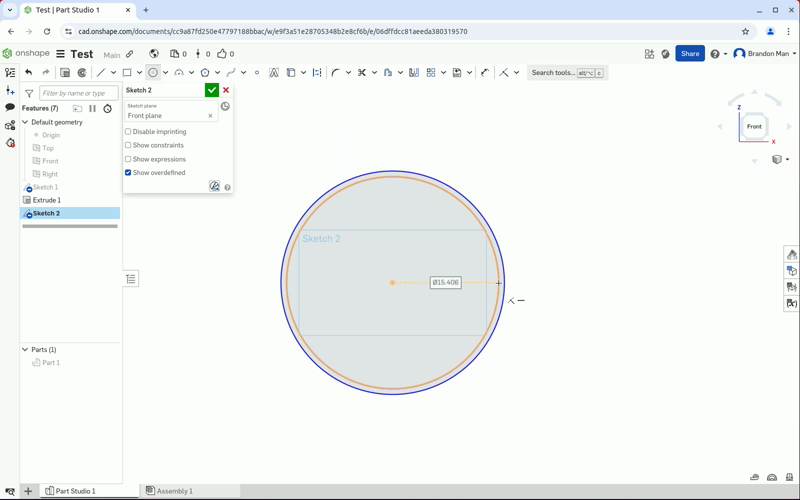
scroll(-6)
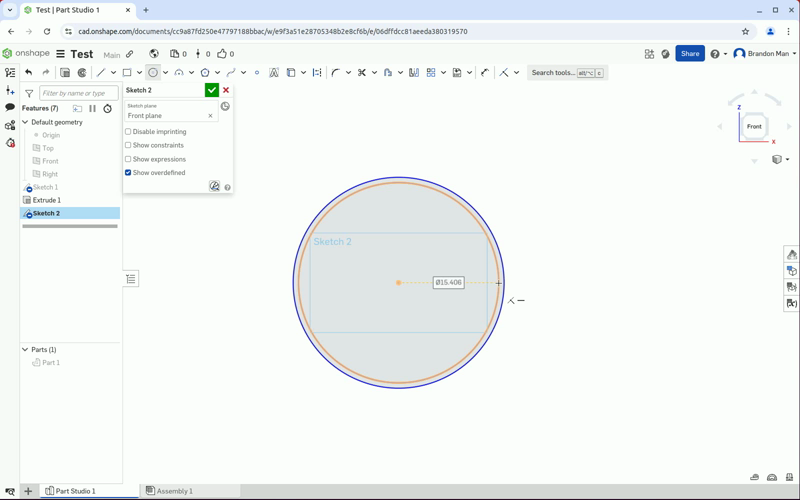
scroll(-6)
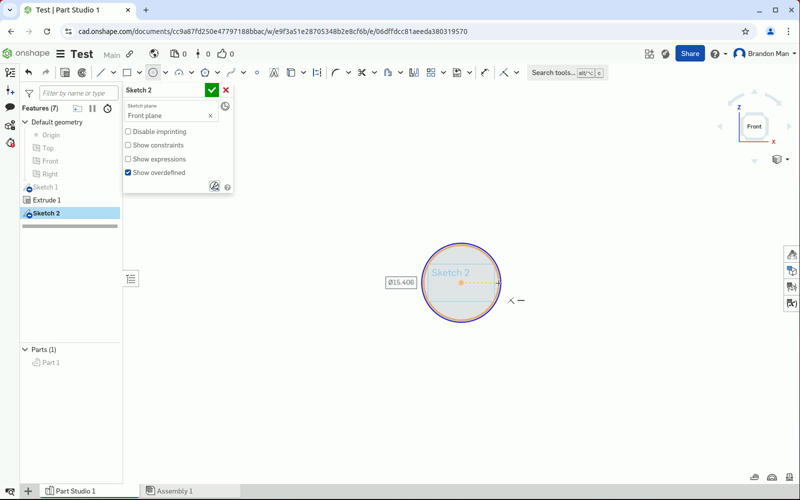
key(esc)
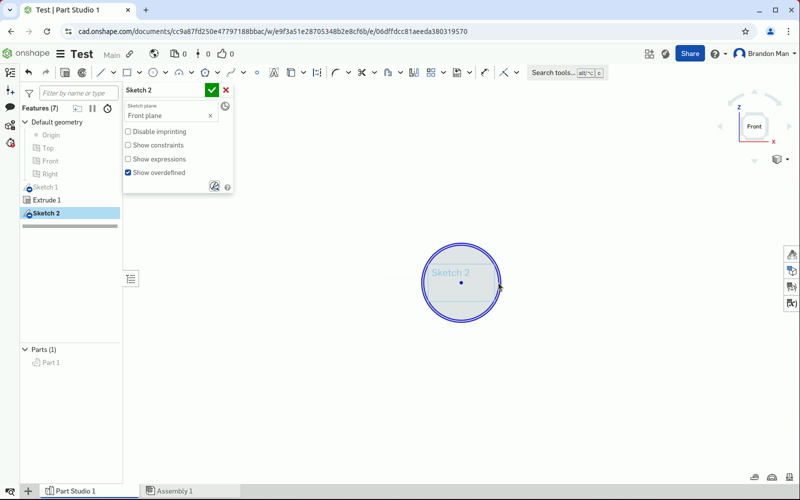
mouse_move(498, 271)
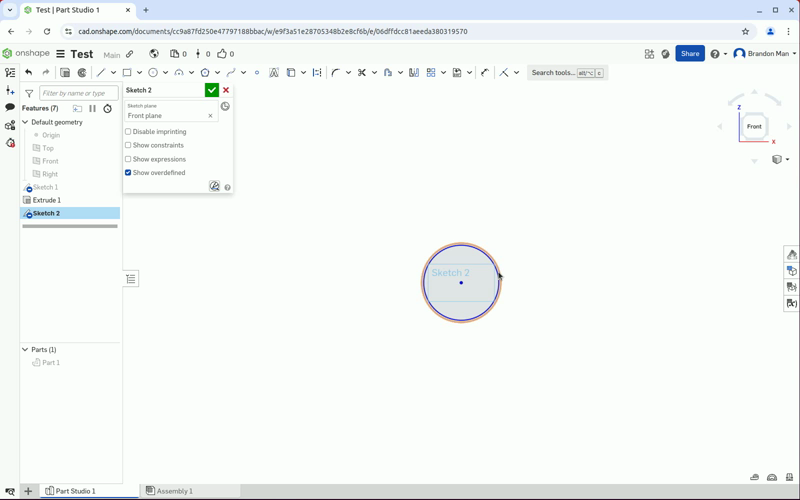
scroll(6)
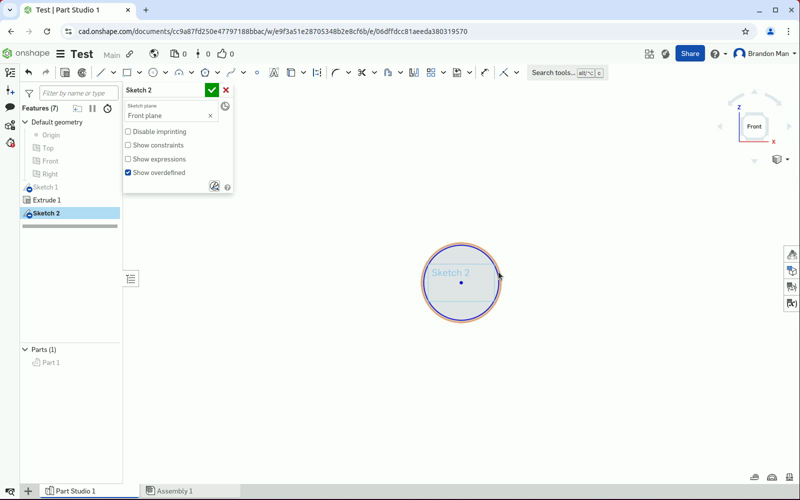
scroll(6)
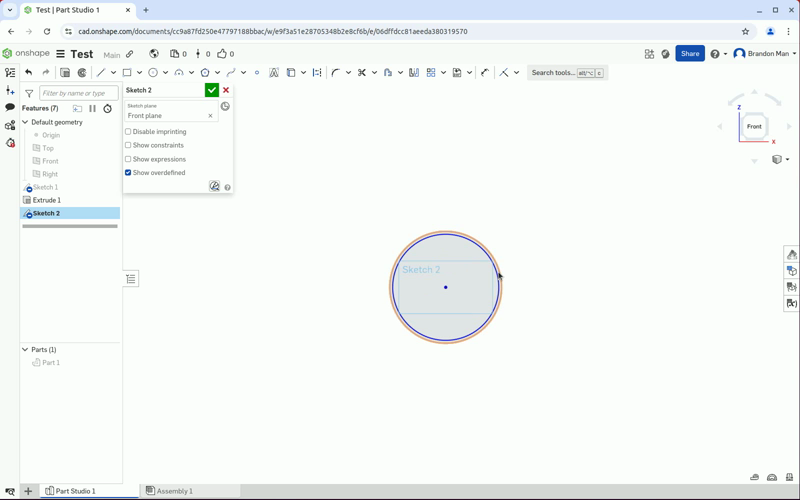
scroll(6)
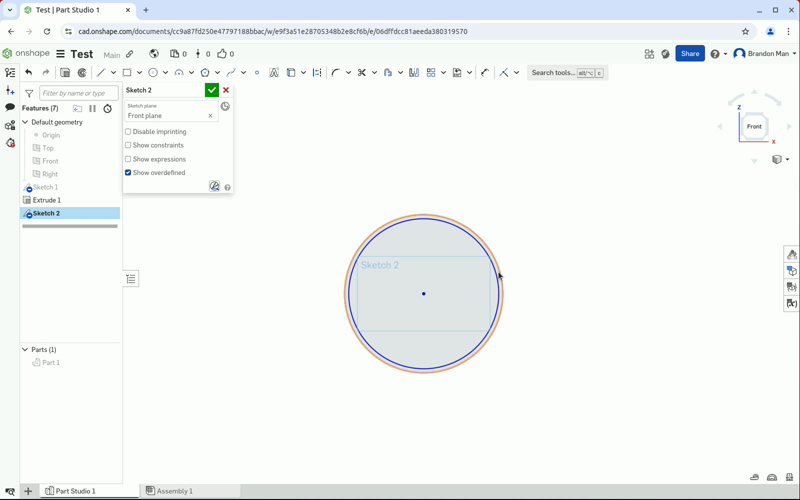
scroll(6)
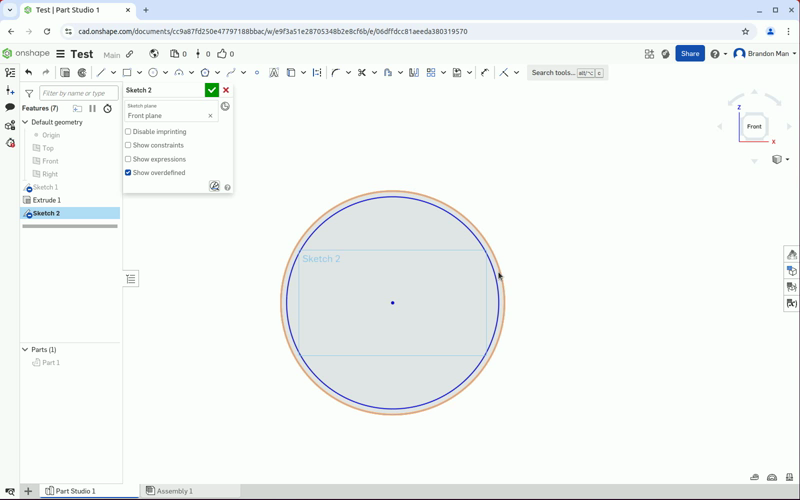
scroll(6)
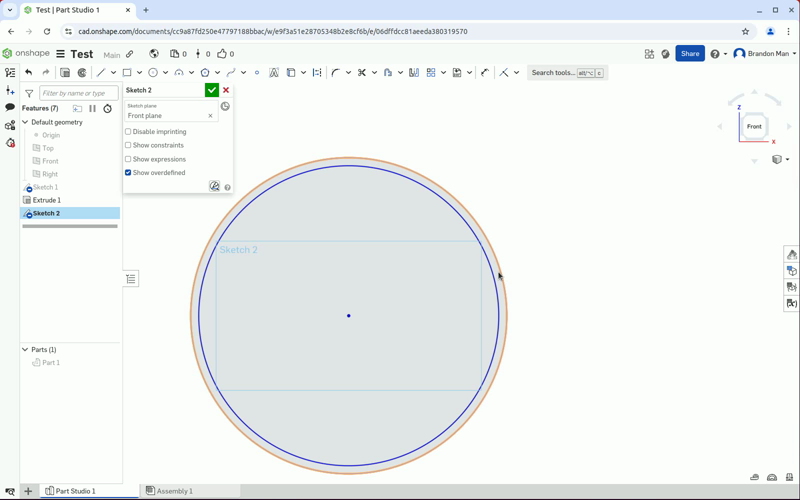
scroll(6)
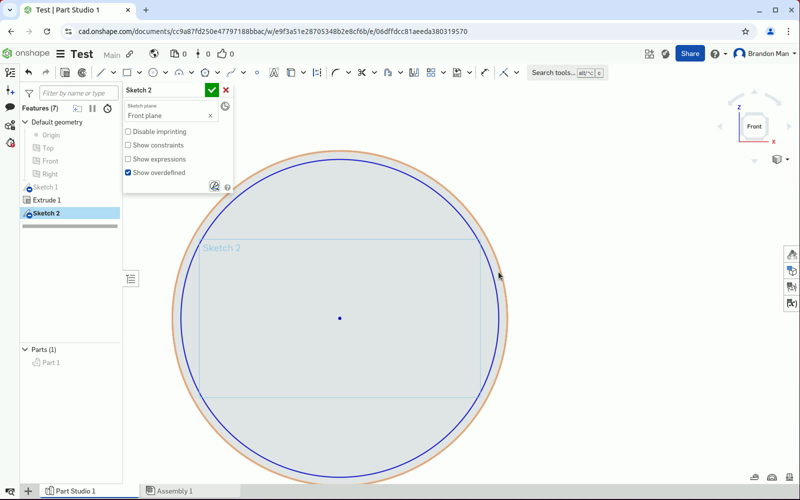
scroll(6)
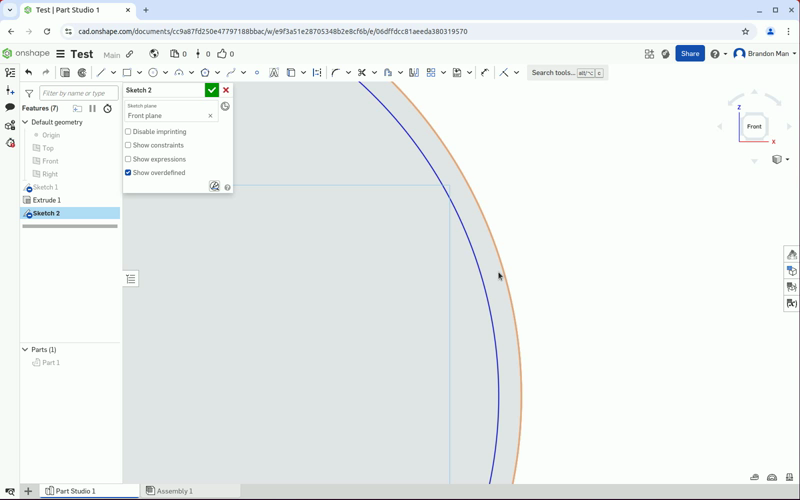
click(498, 271)
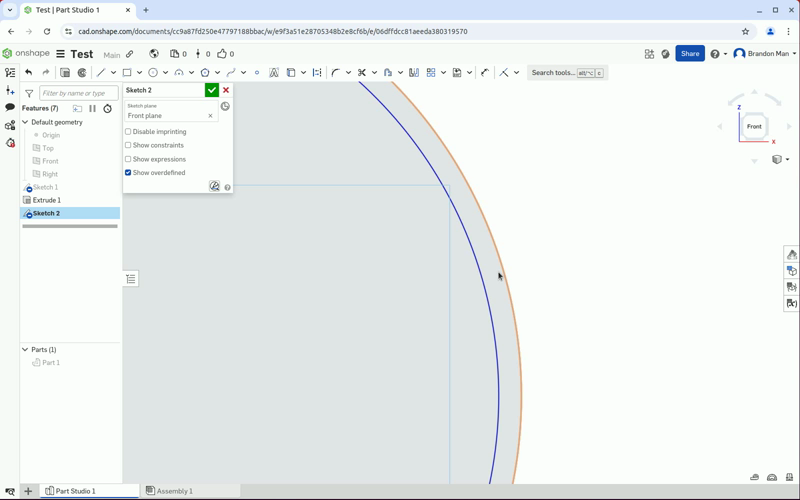
scroll(-6)
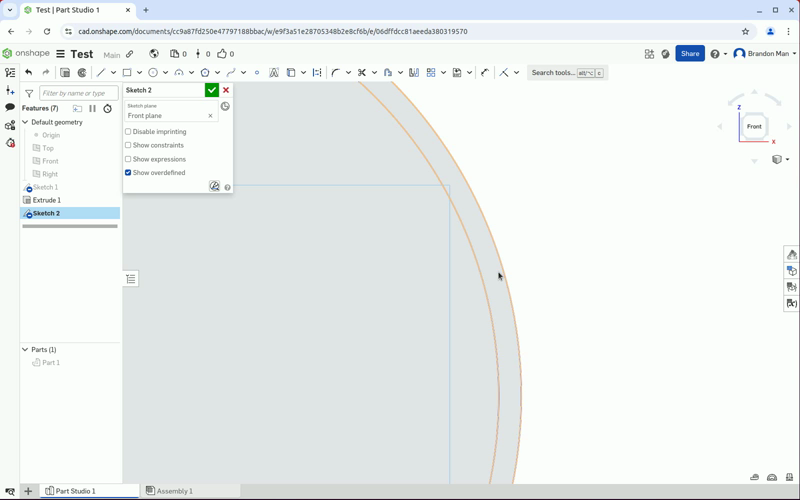
scroll(-6)
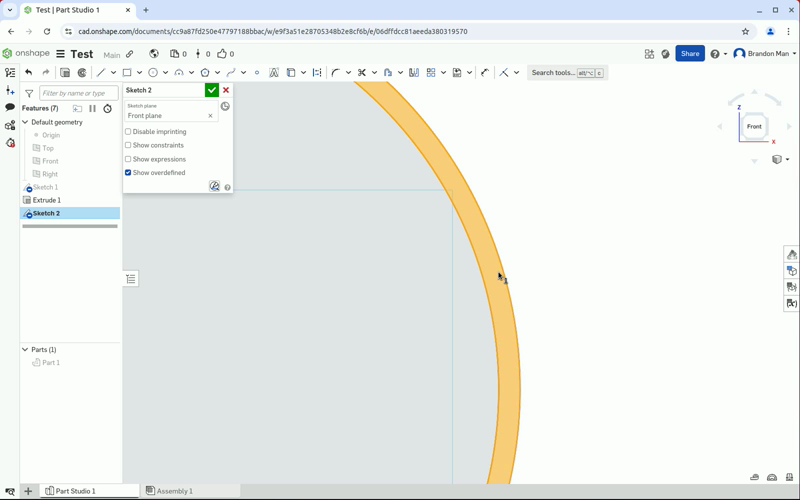
scroll(-6)
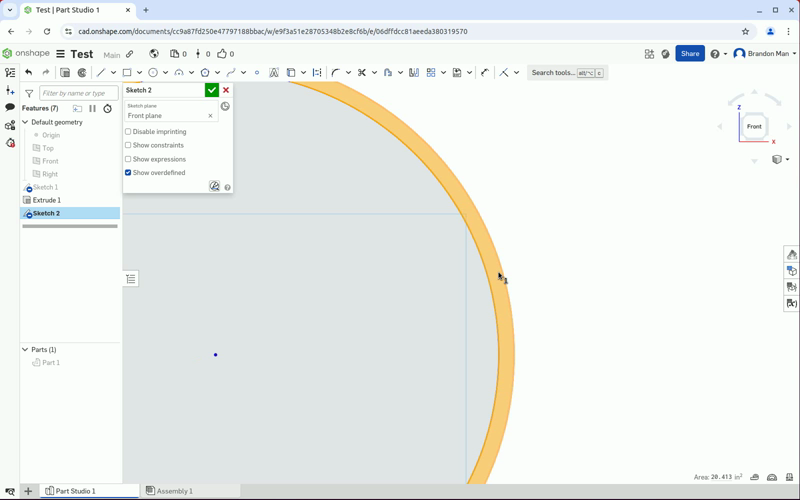
scroll(-6)
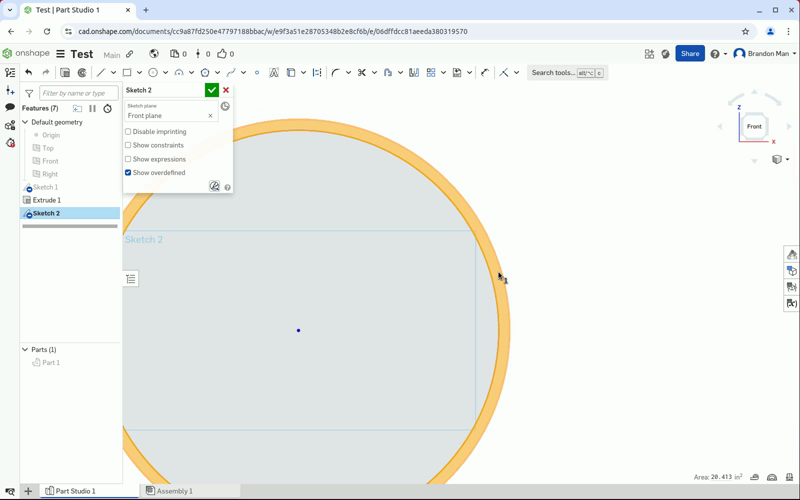
scroll(-6)
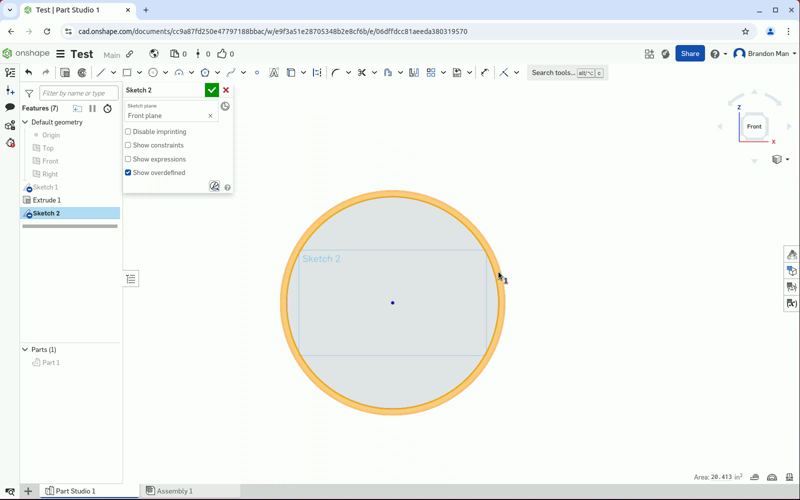
scroll(-6)
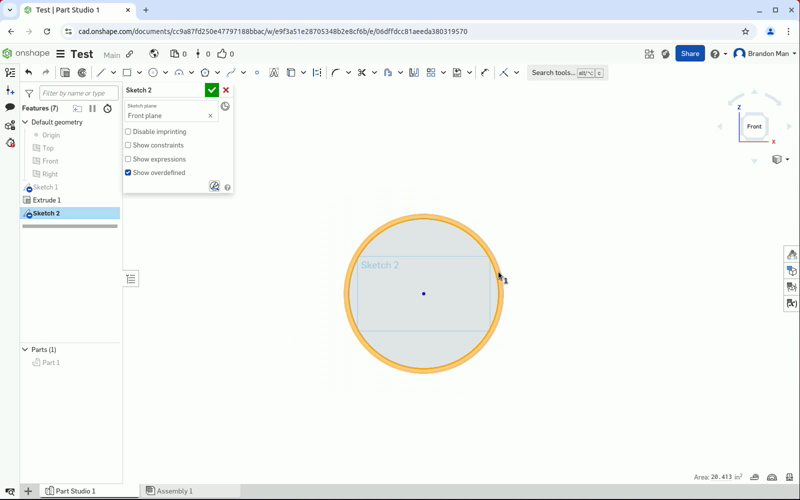
scroll(-6)
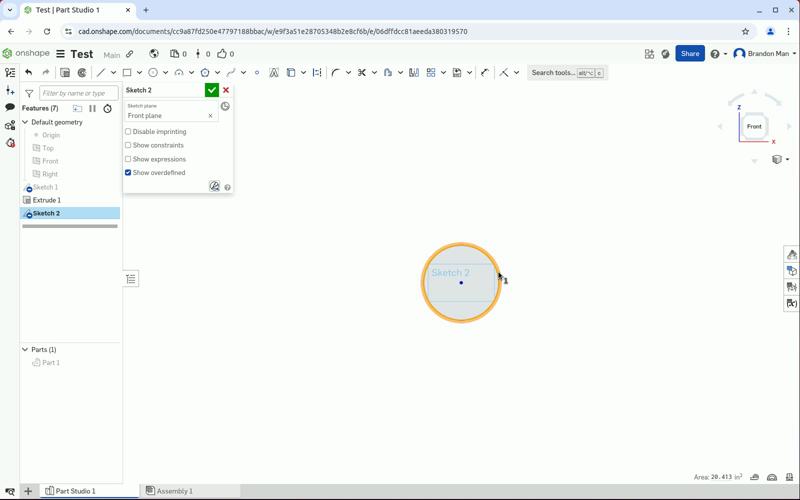
mouse_move(73, 352)
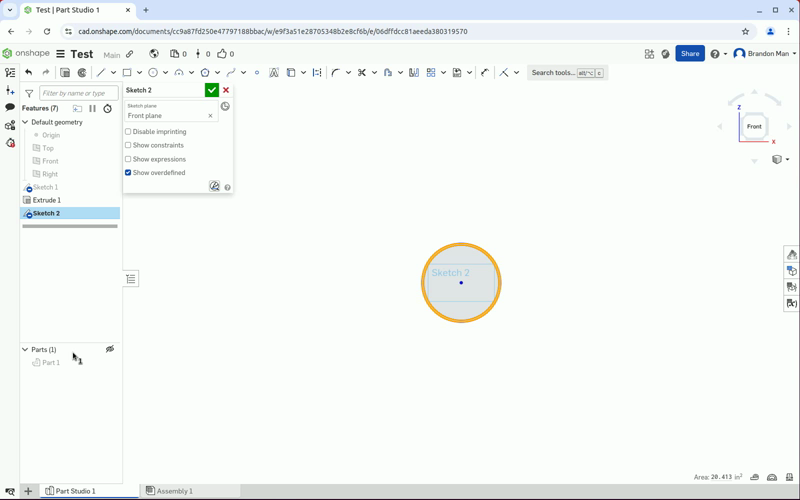
key(shift+y)
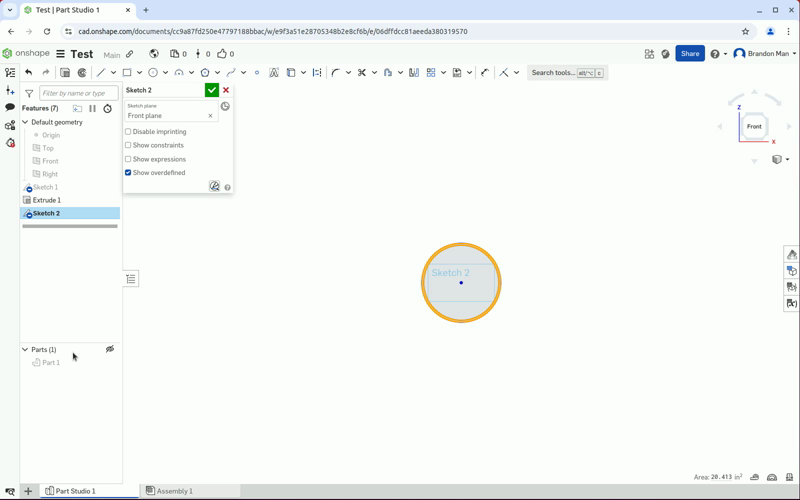
key(shift+e)
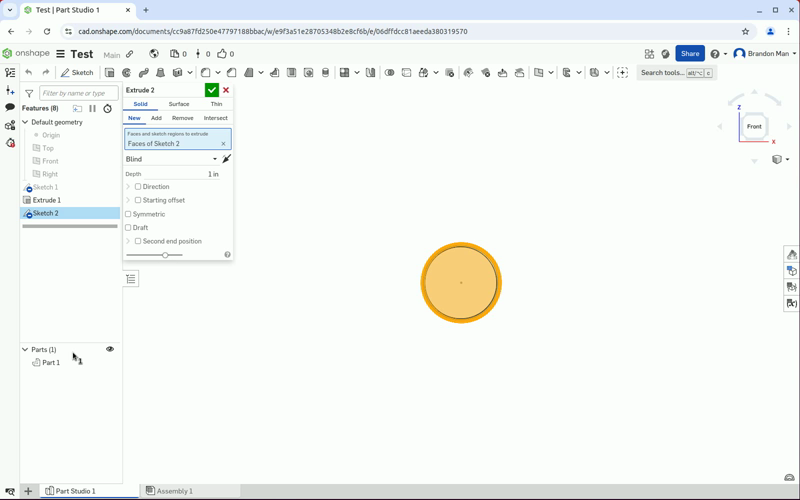
mouse_move(143, 106)
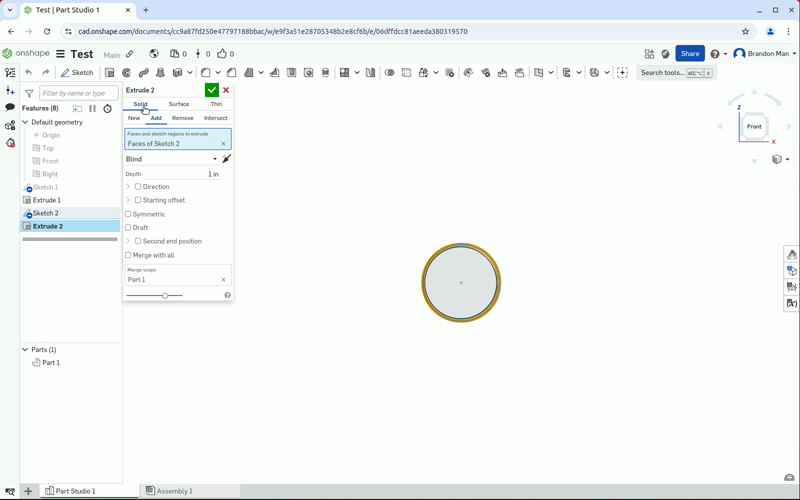
click(143, 106)
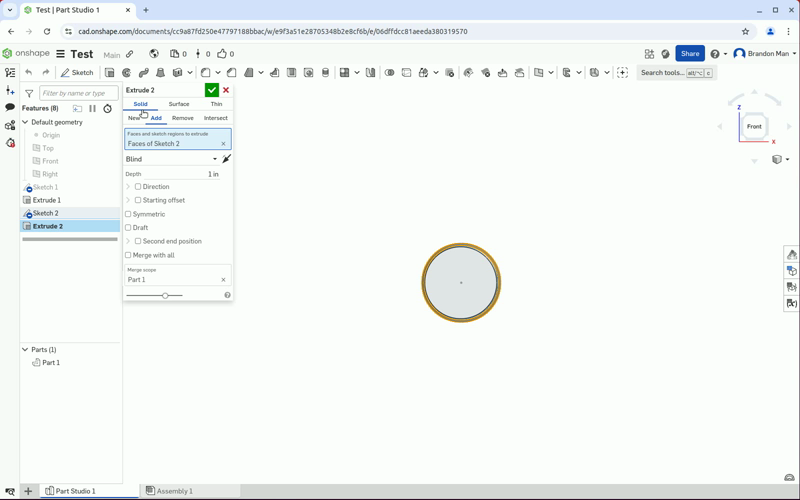
mouse_move(137, 120)
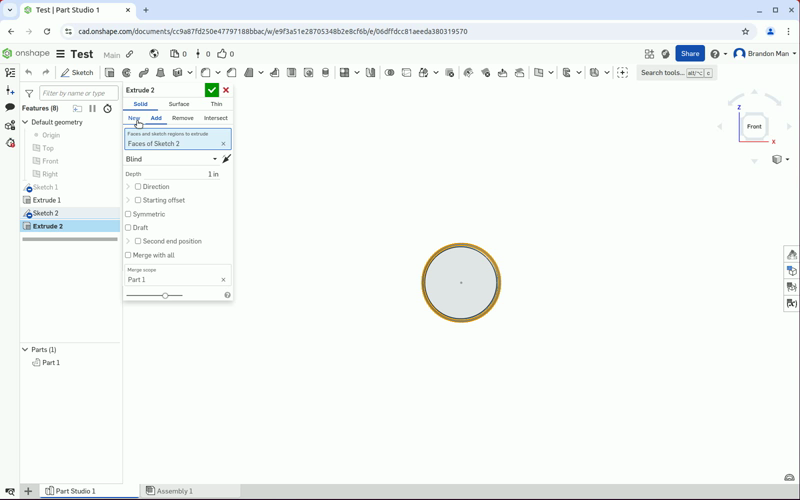
click(137, 120)
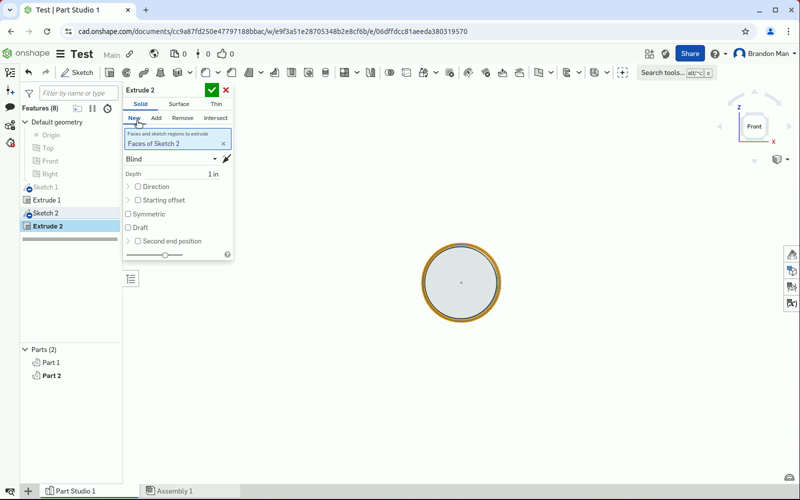
key(tab, 4)
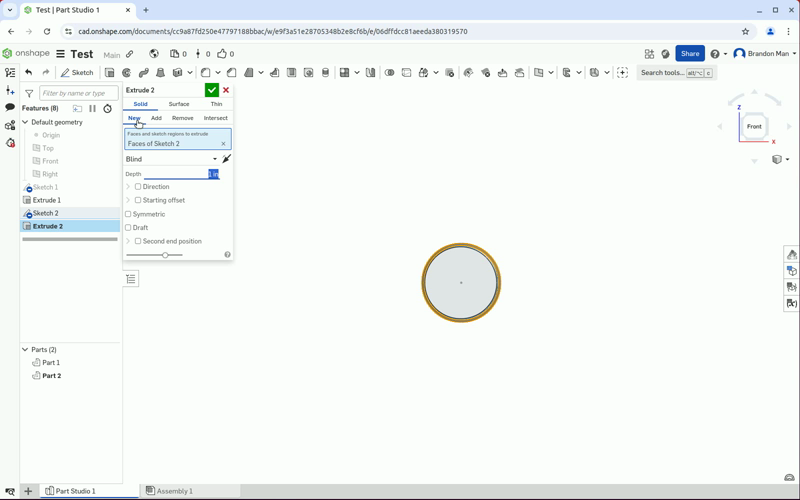
text(23.108)
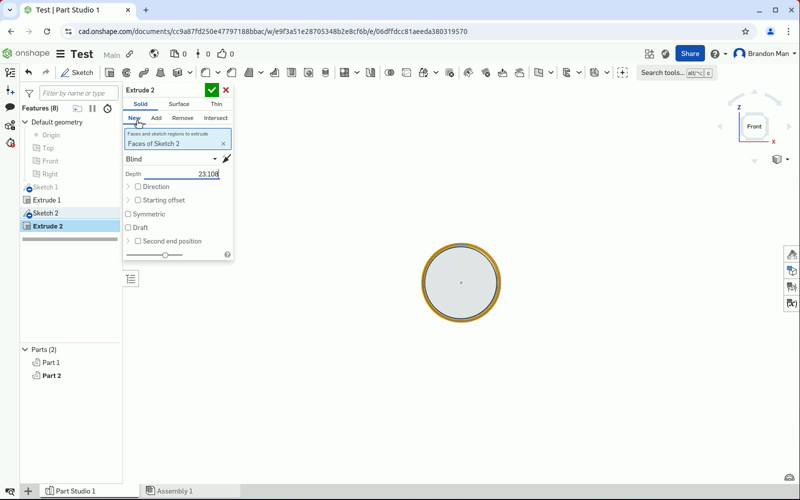
key(enter)
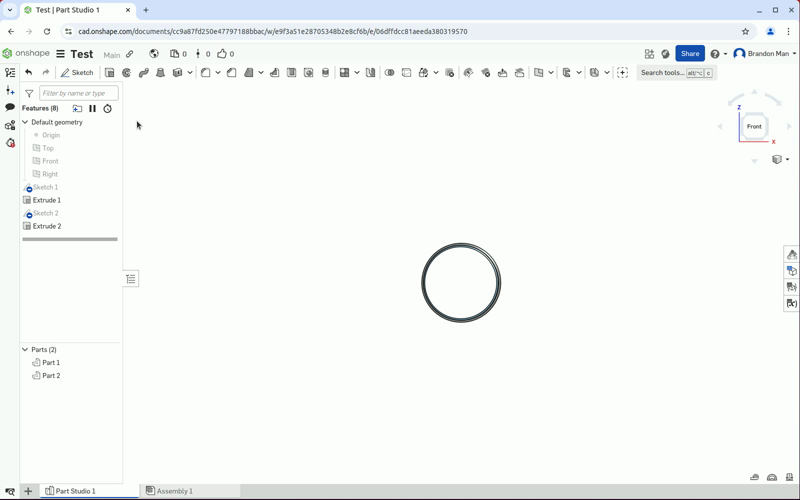
key(shift+h)
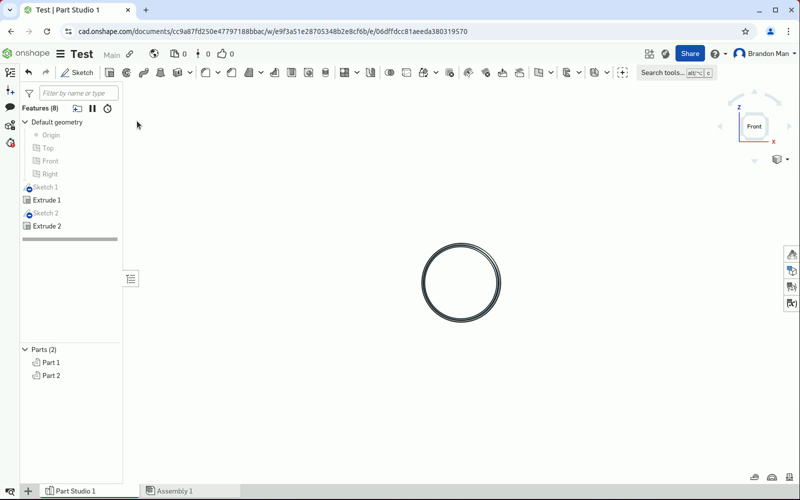
key(shift+h)
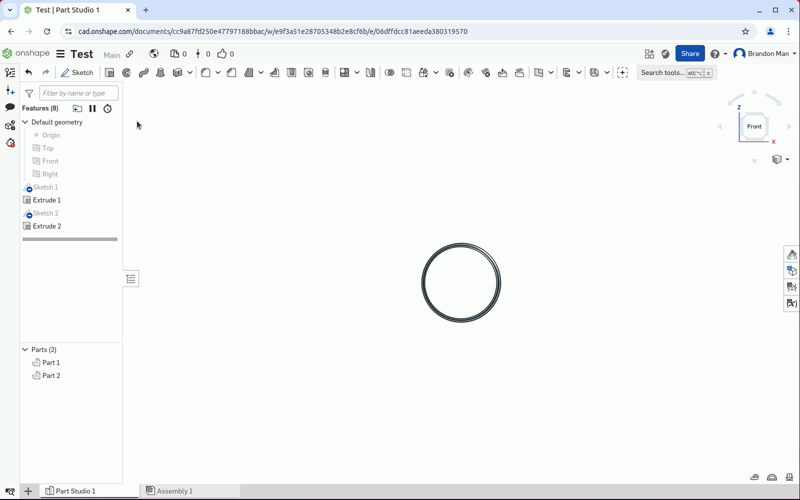
mouse_move(73, 189)
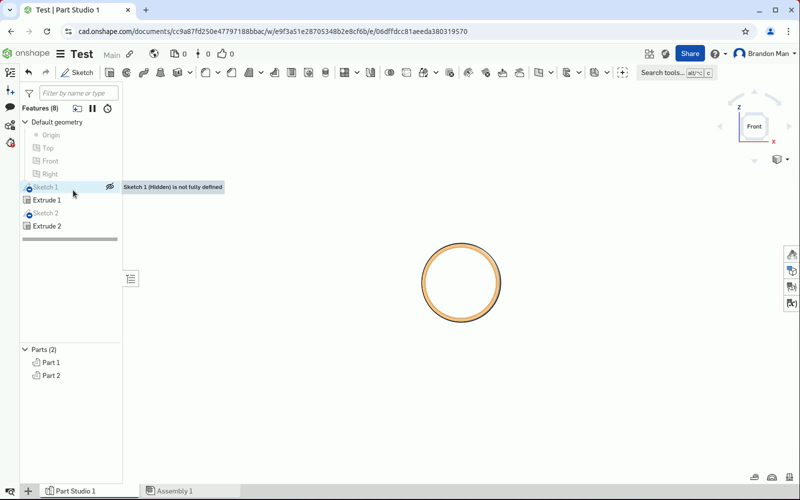
click(73, 189)
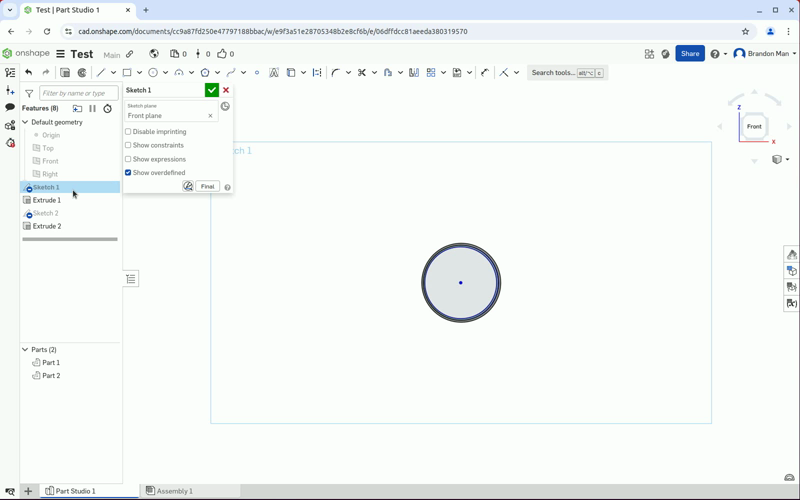
mouse_move(229, 92)
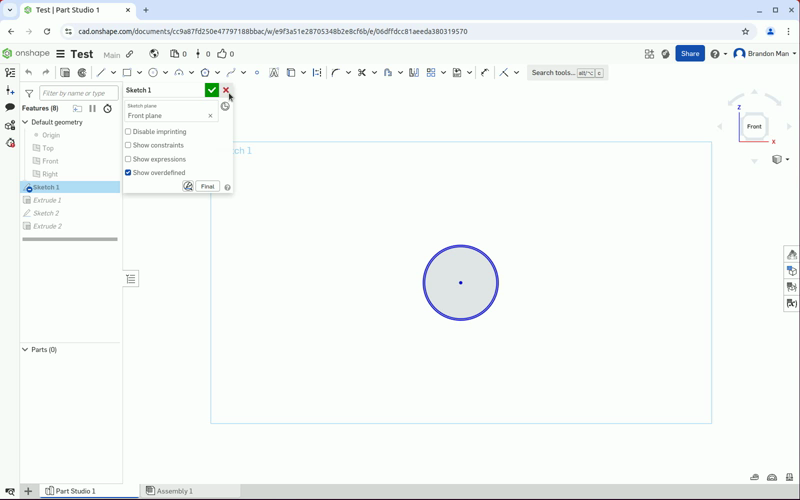
click(229, 92)
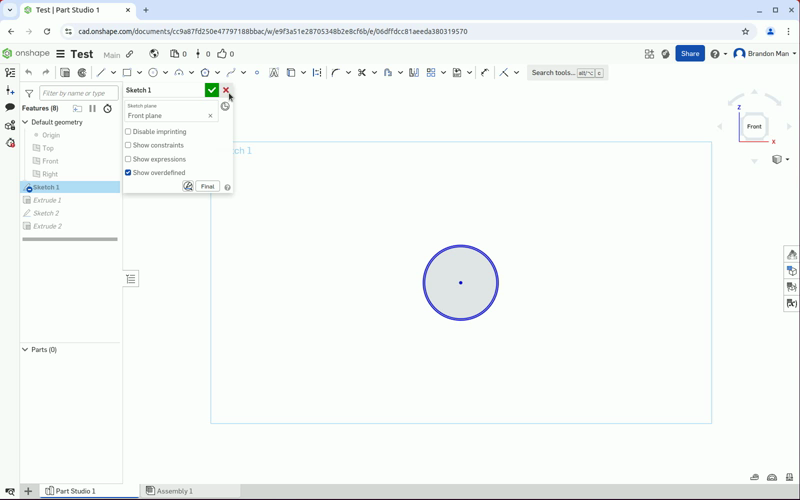
key(shift+s)
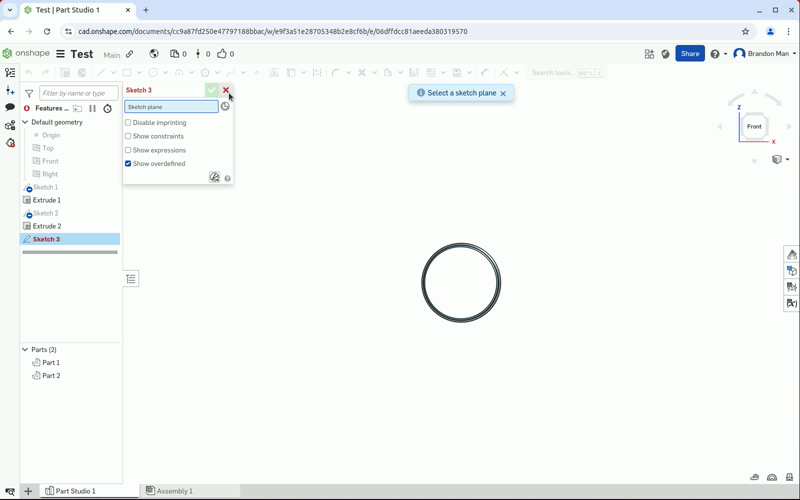
mouse_move(73, 163)
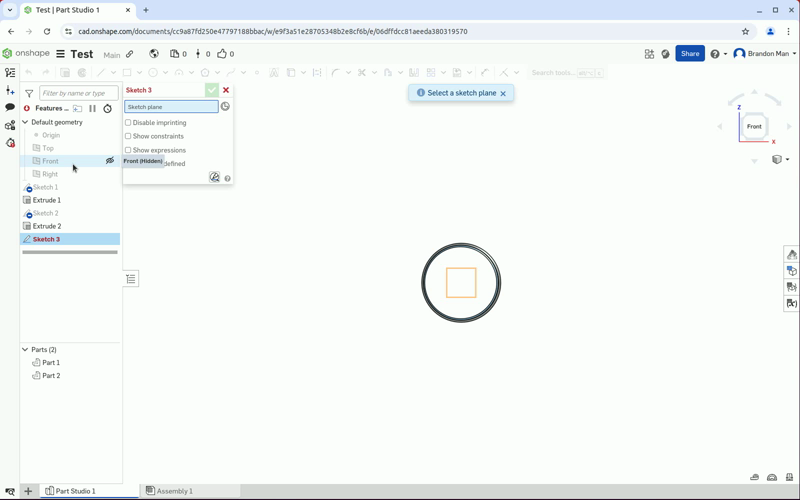
click(73, 163)
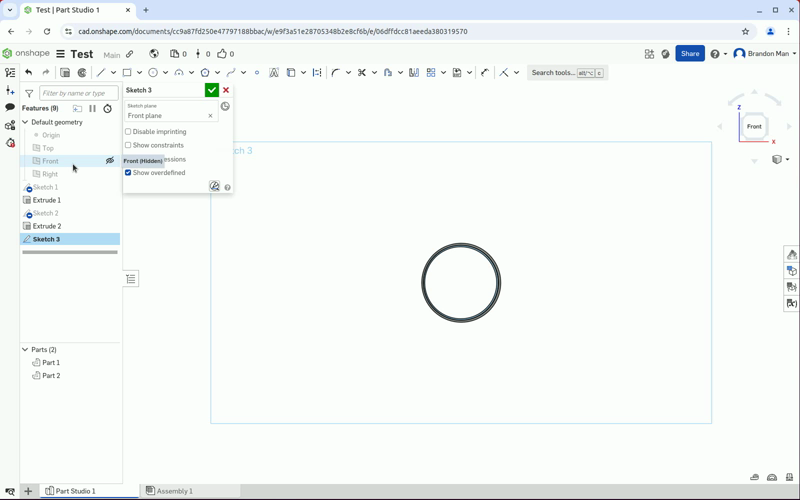
mouse_move(73, 352)
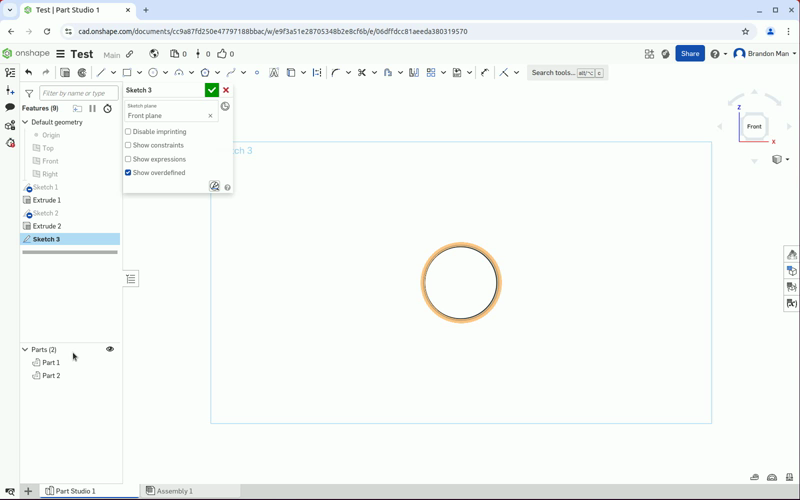
key(y)
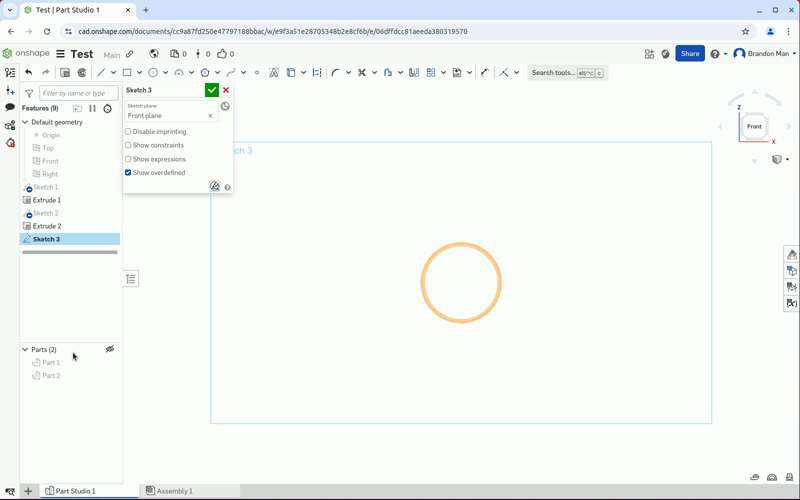
key(c)
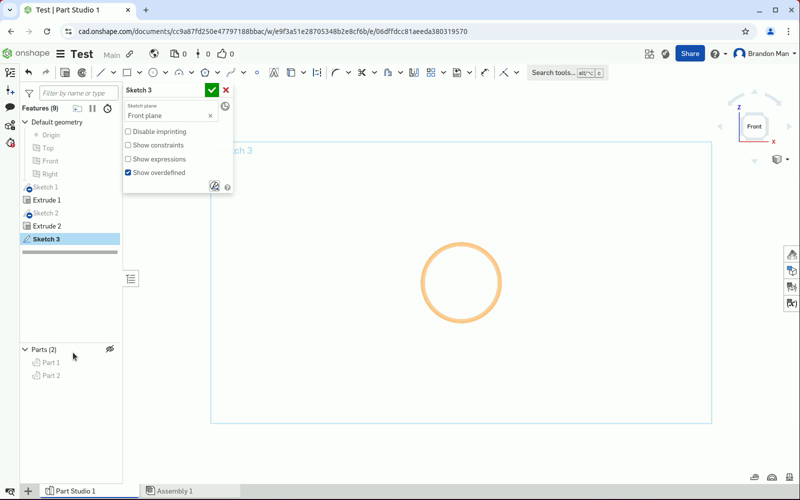
key_down(shift)
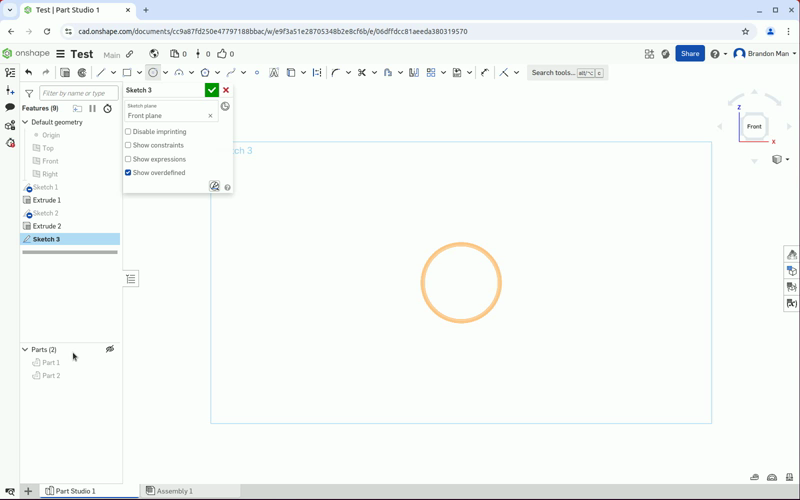
mouse_move(461, 282)
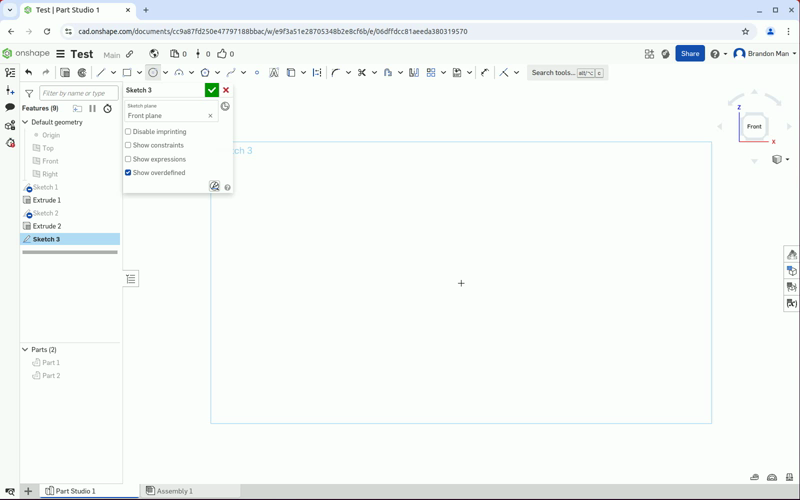
click(461, 282)
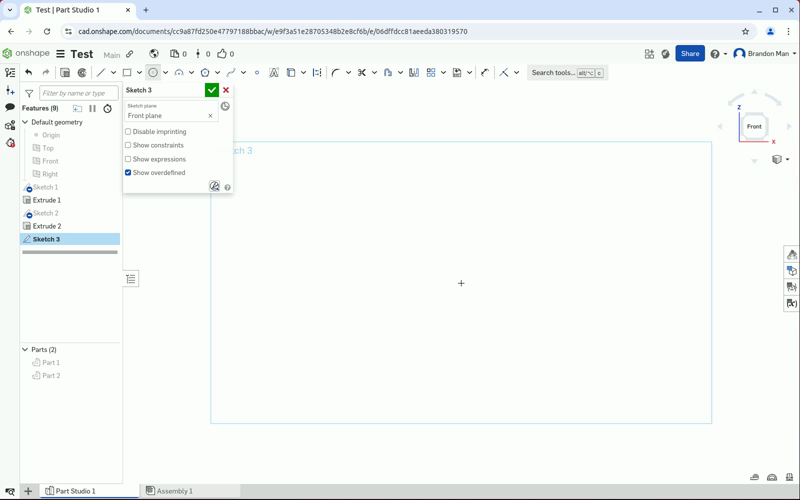
key_up(shift)
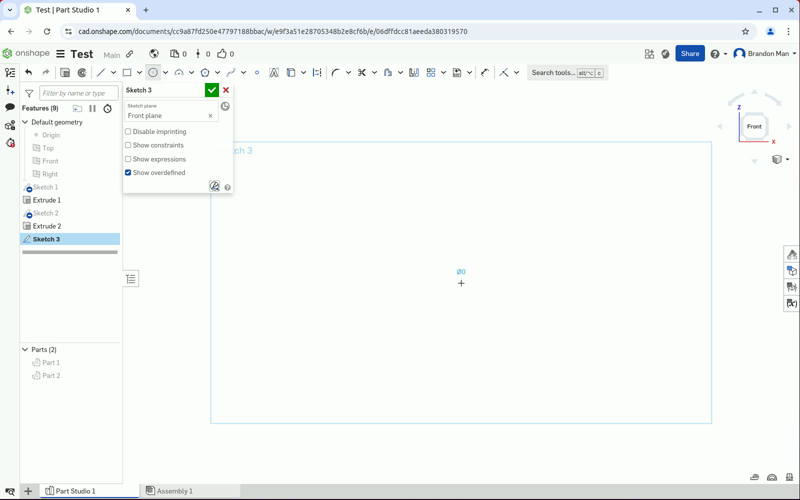
mouse_move(507, 282)
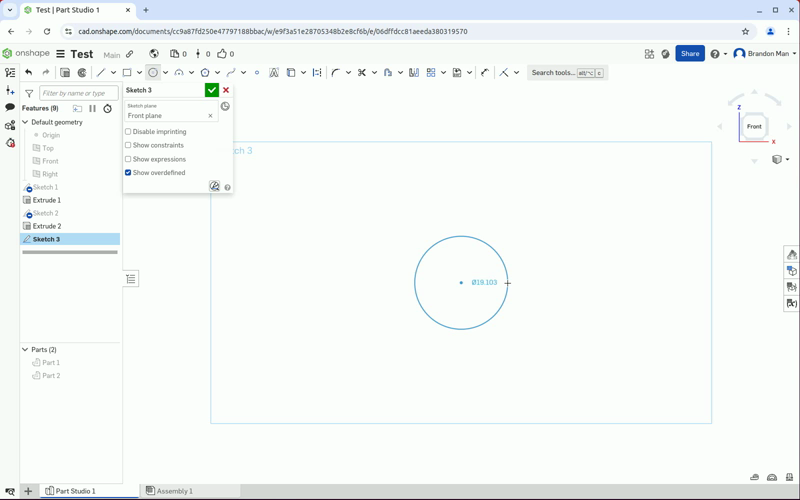
click(507, 282)
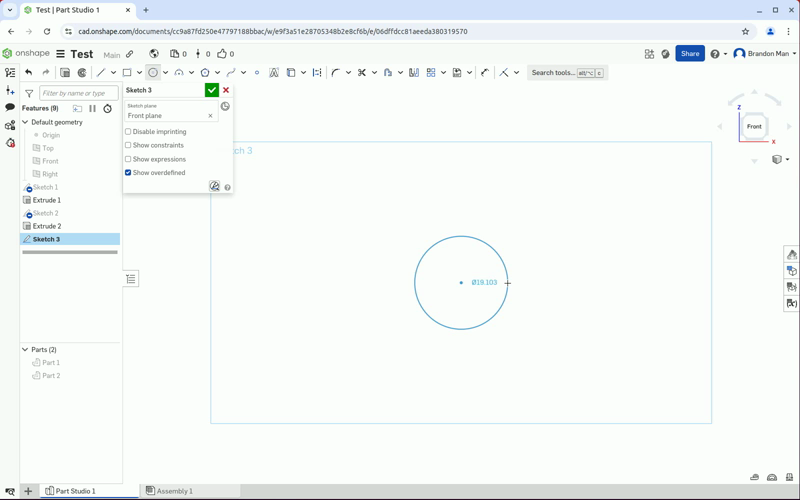
key(esc)
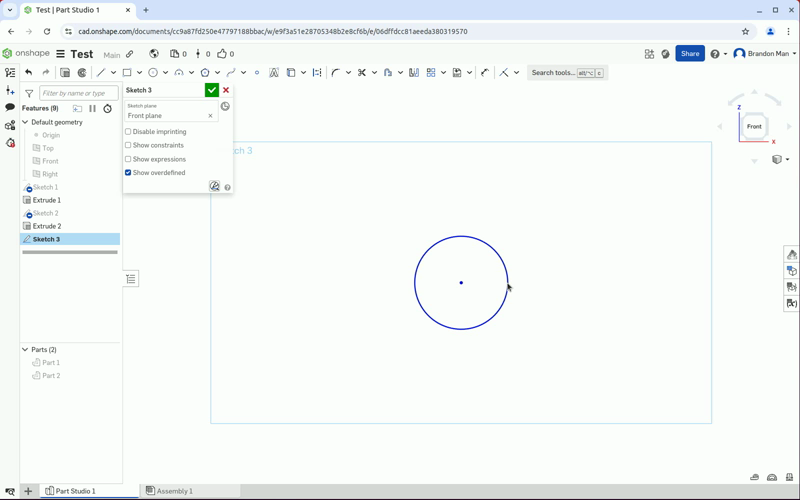
key(c)
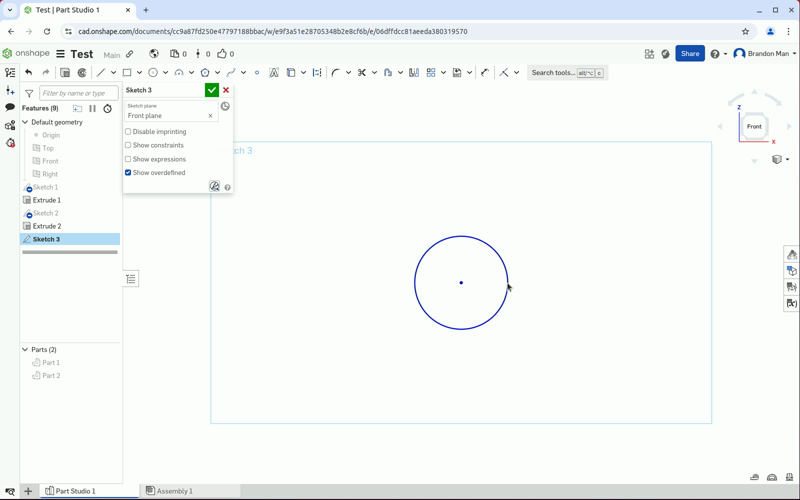
key_down(shift)
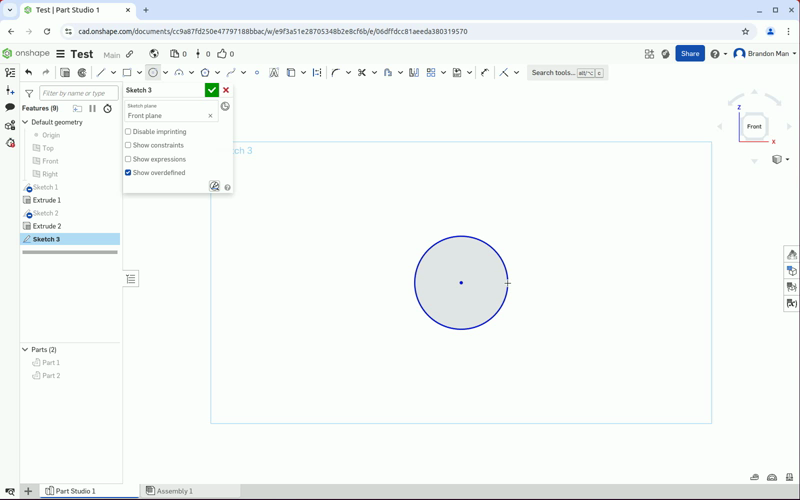
mouse_move(461, 282)
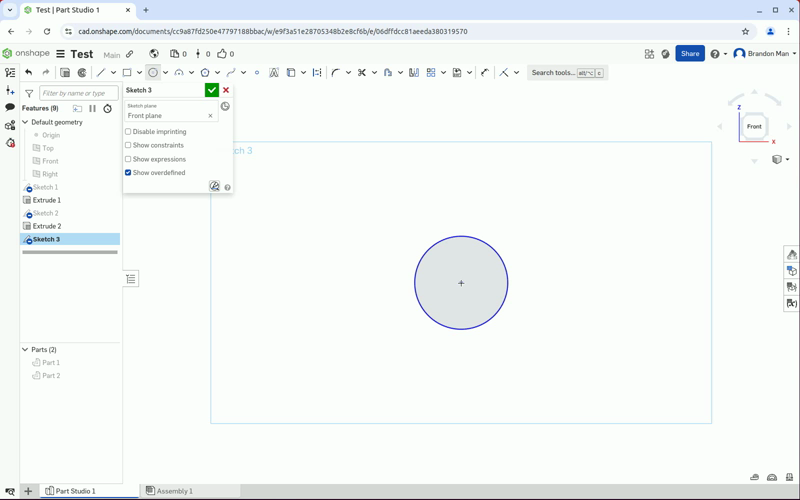
click(461, 282)
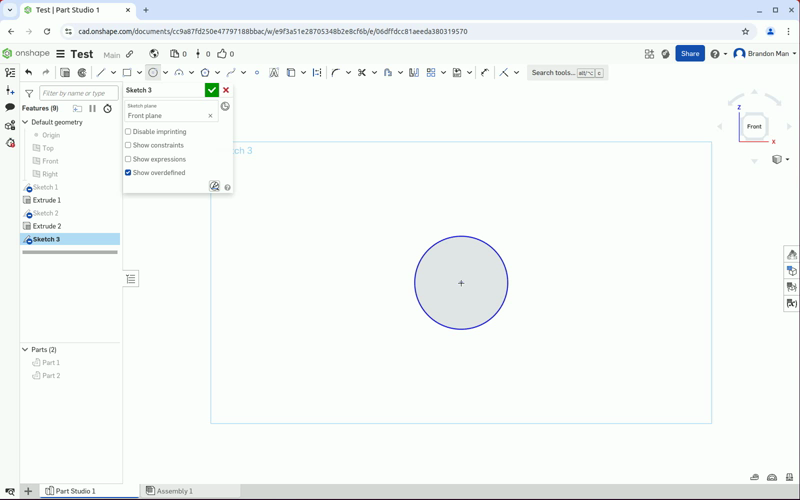
key_up(shift)
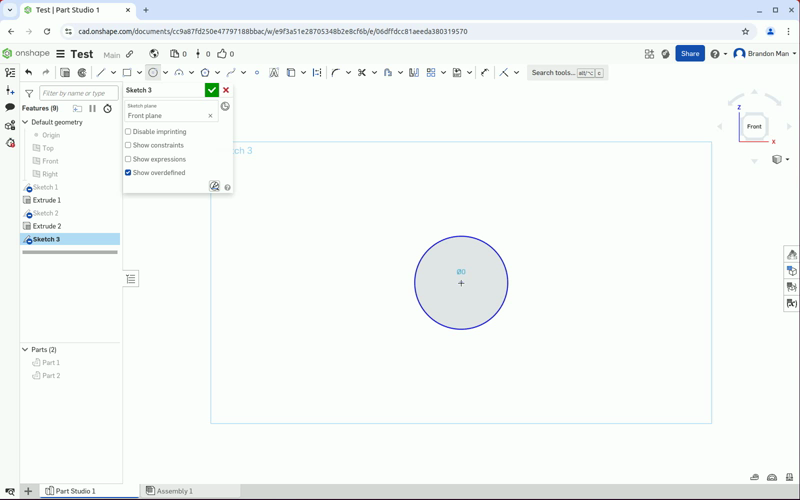
mouse_move(501, 282)
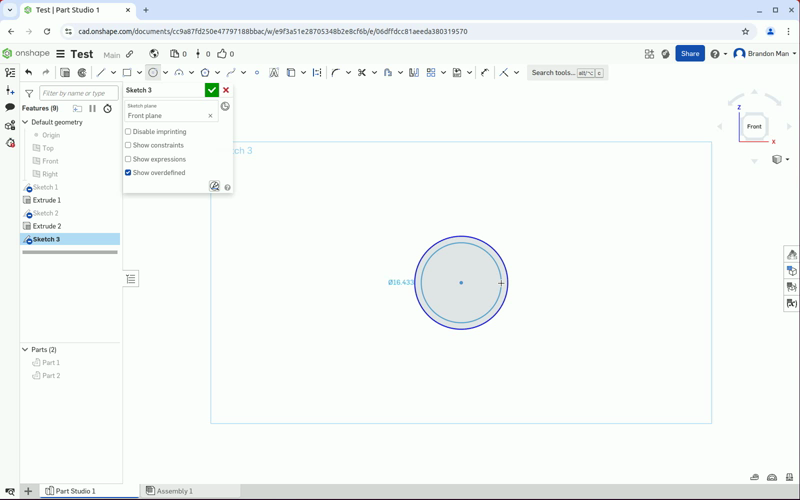
click(501, 282)
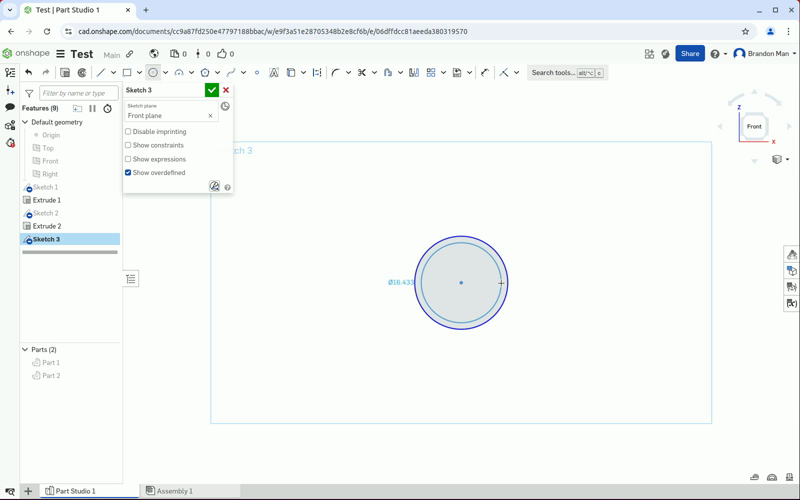
key(esc)
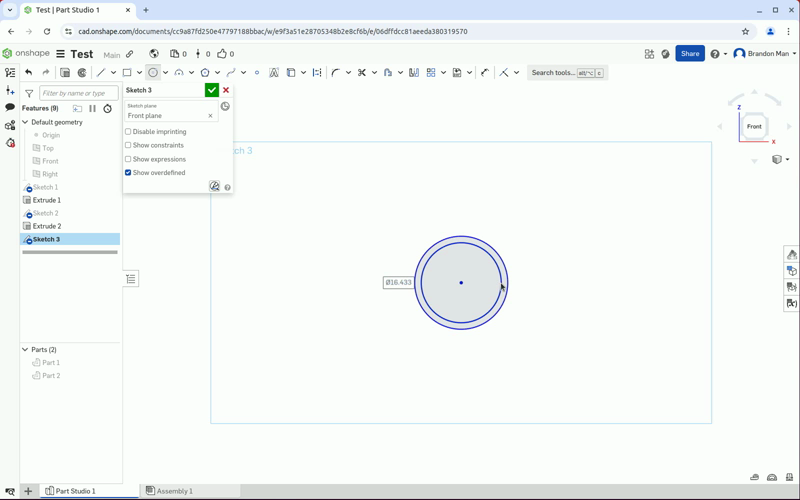
mouse_move(438, 247)
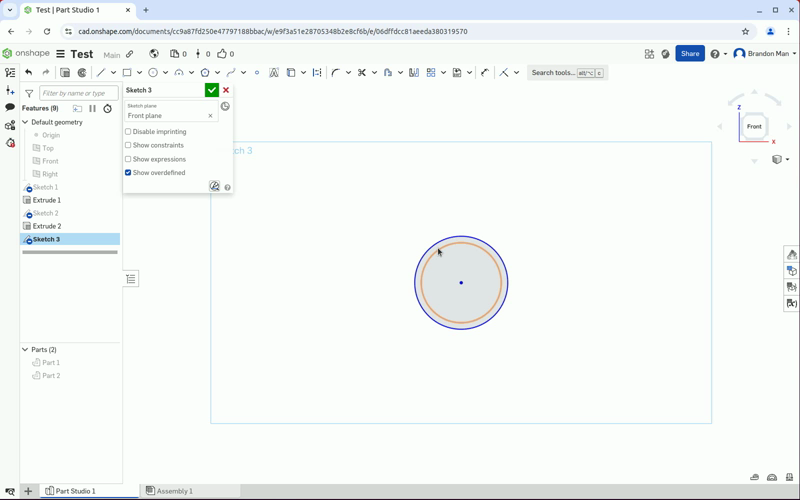
scroll(6)
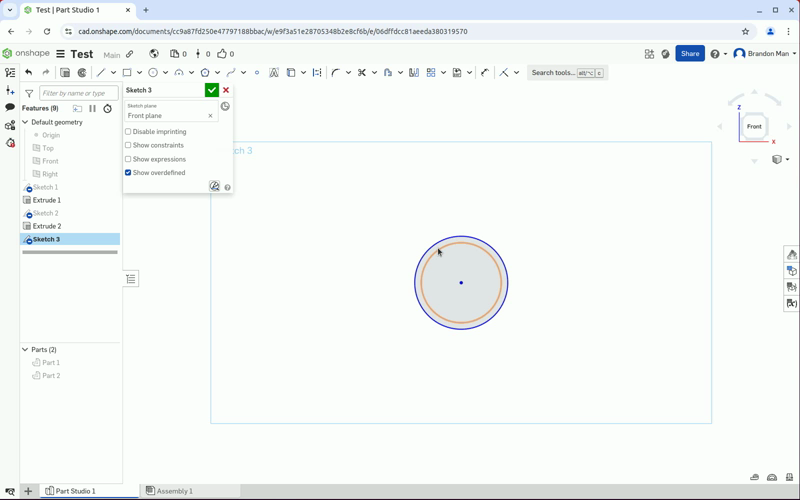
scroll(6)
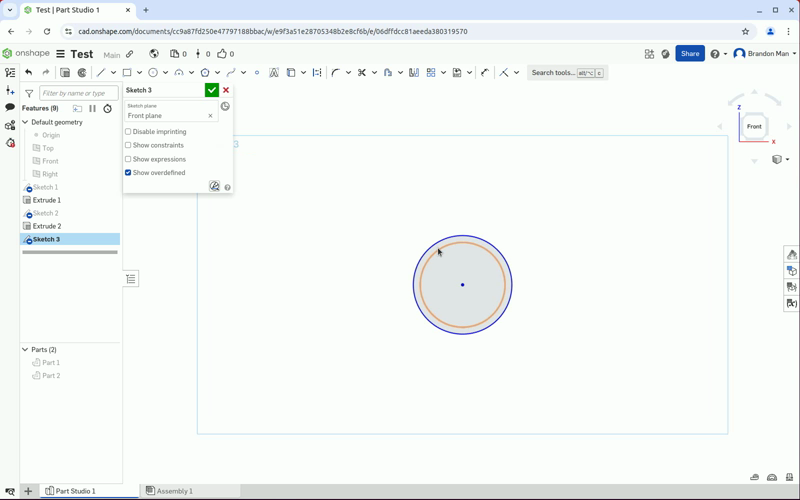
scroll(6)
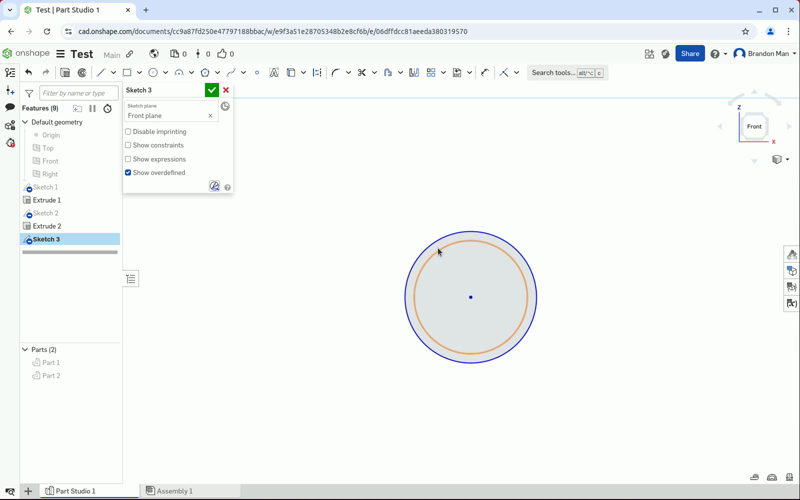
scroll(6)
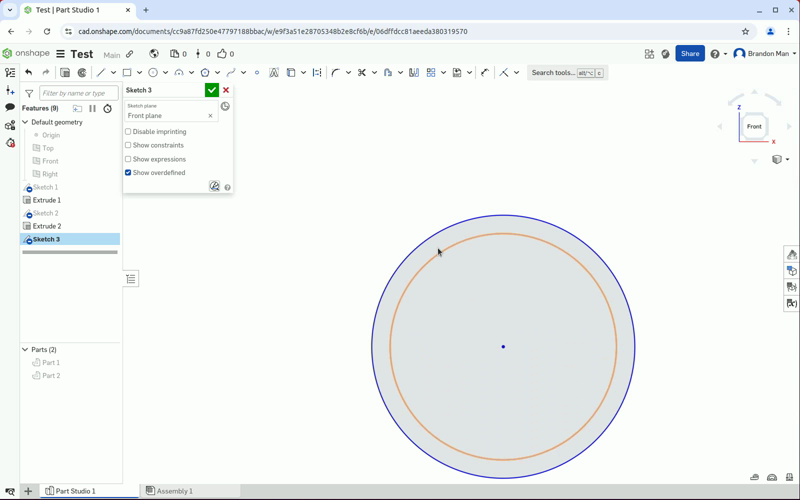
scroll(6)
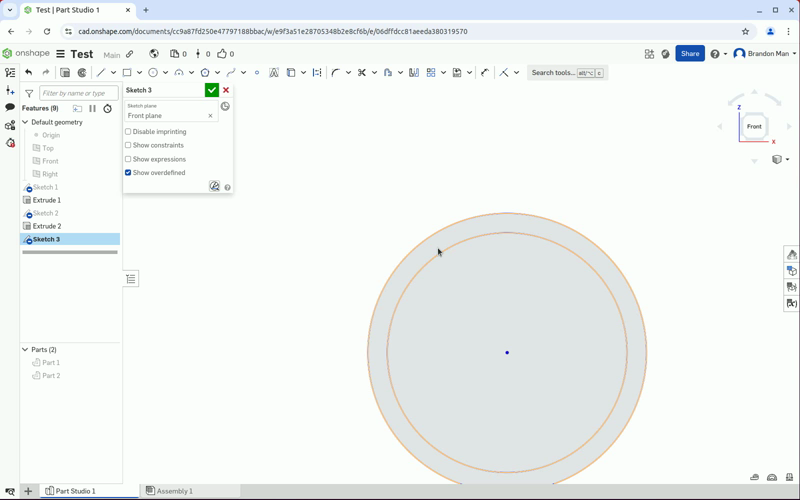
scroll(6)
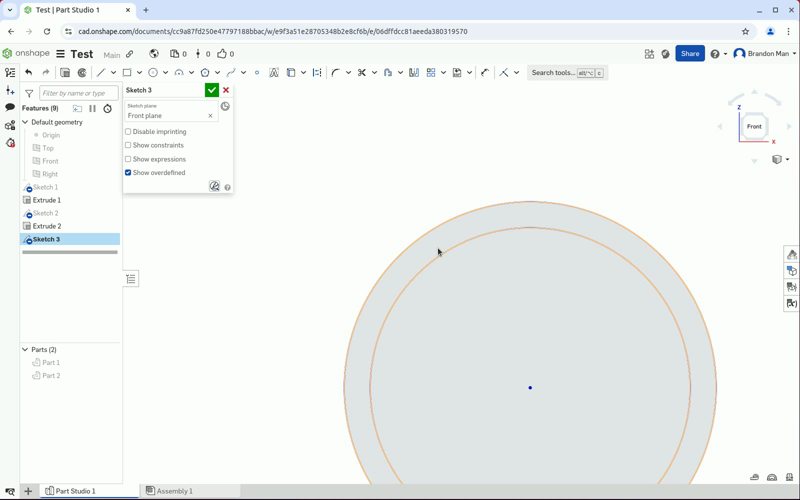
scroll(6)
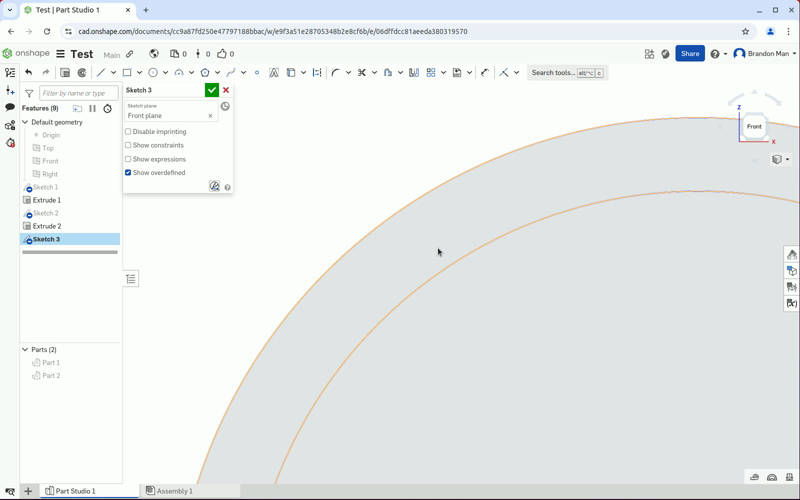
click(438, 247)
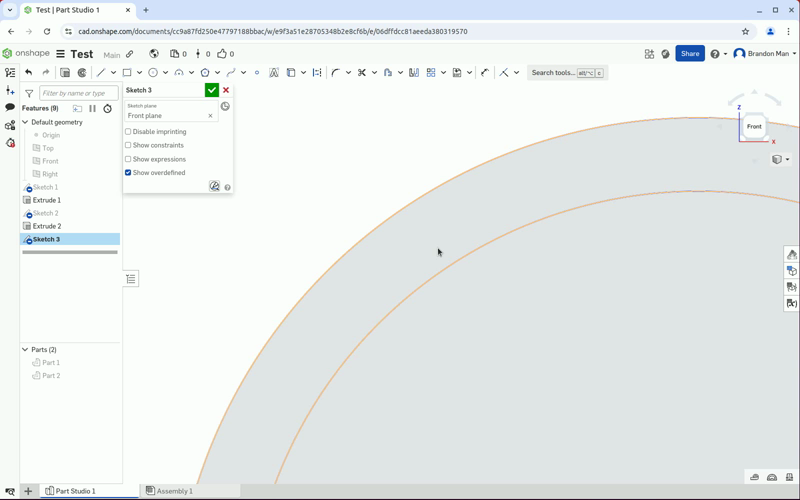
scroll(-6)
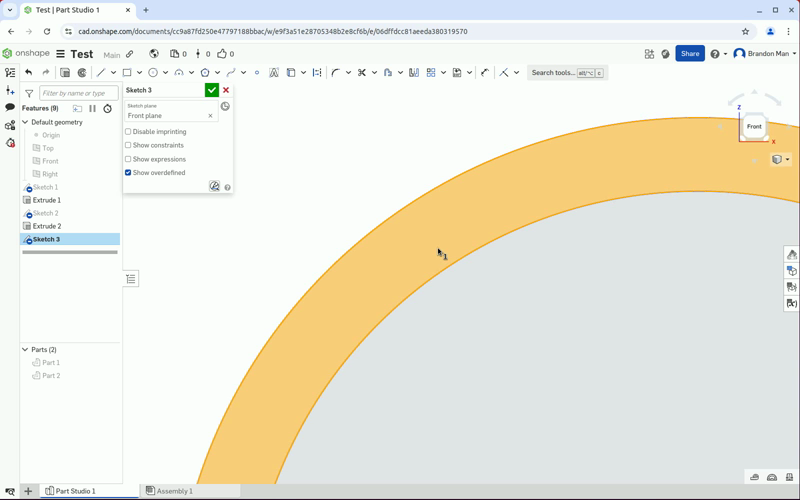
scroll(-6)
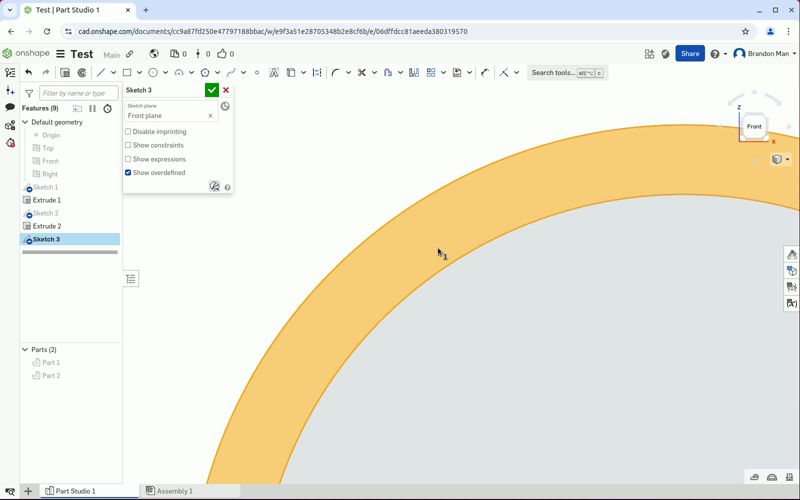
scroll(-6)
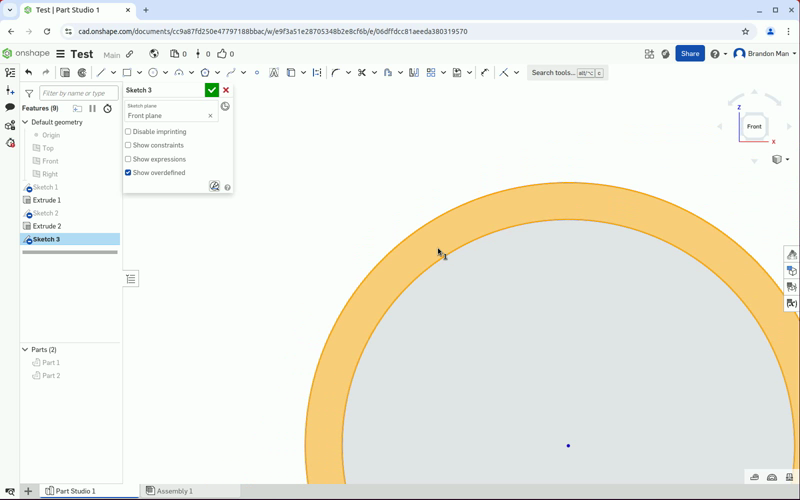
scroll(-6)
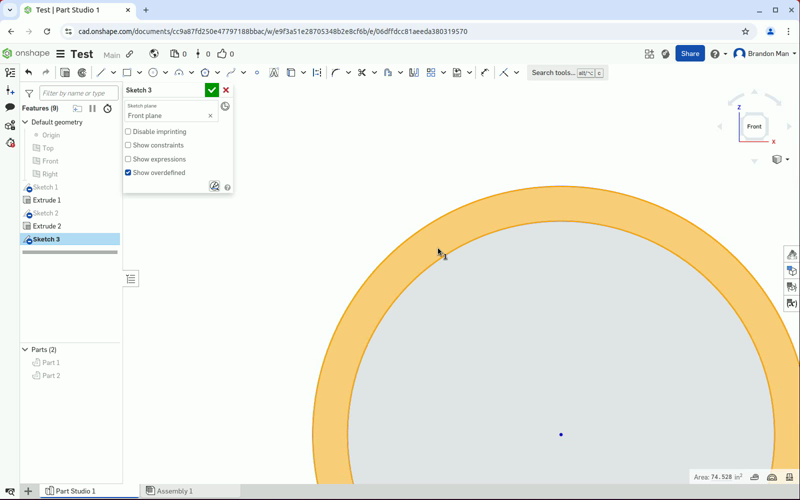
scroll(-6)
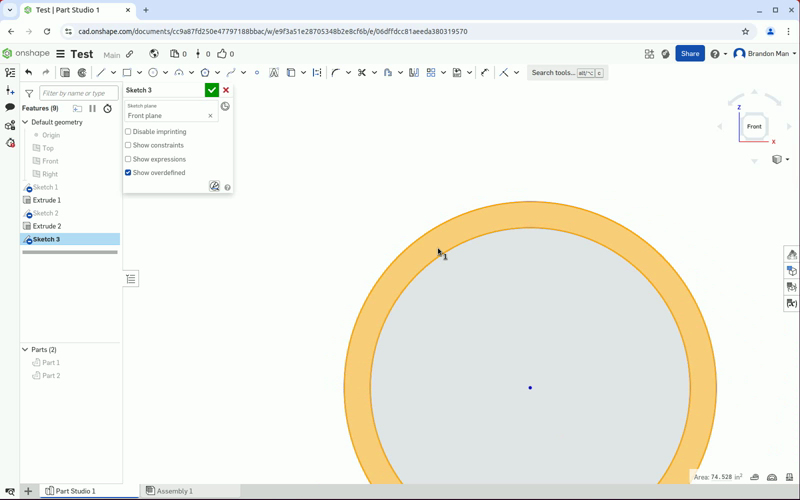
scroll(-6)
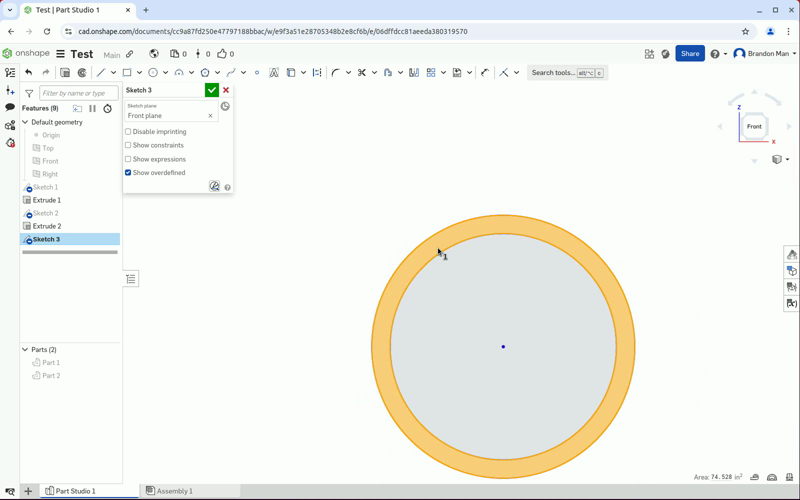
scroll(-6)
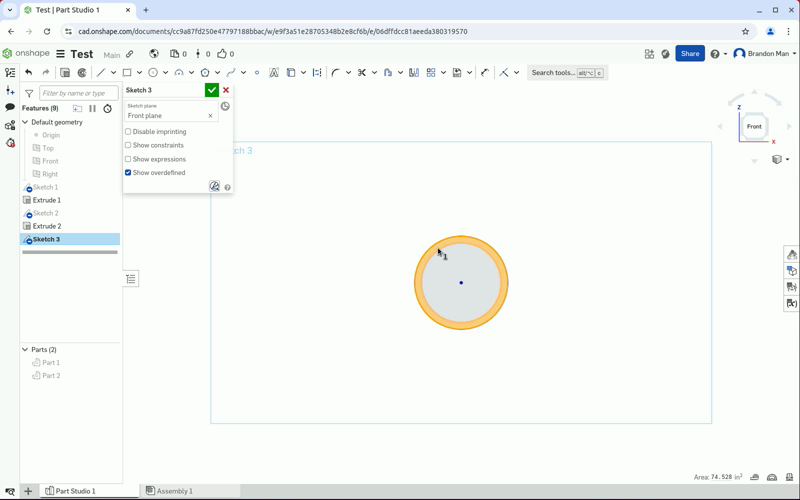
mouse_move(73, 352)
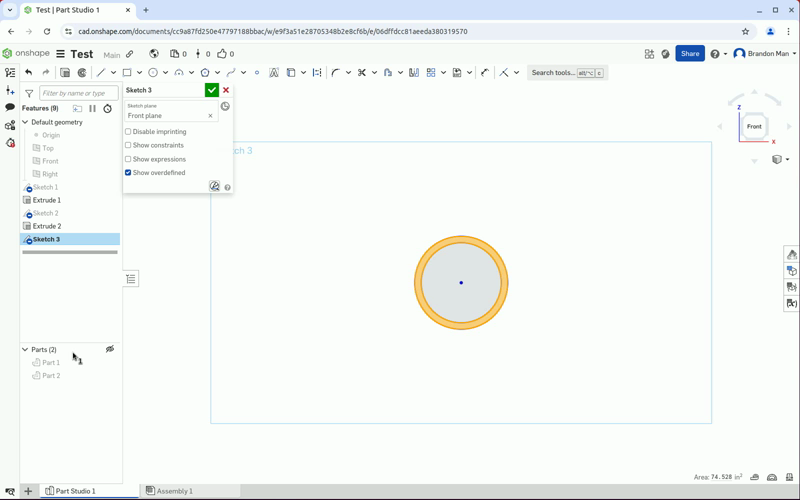
key(shift+y)
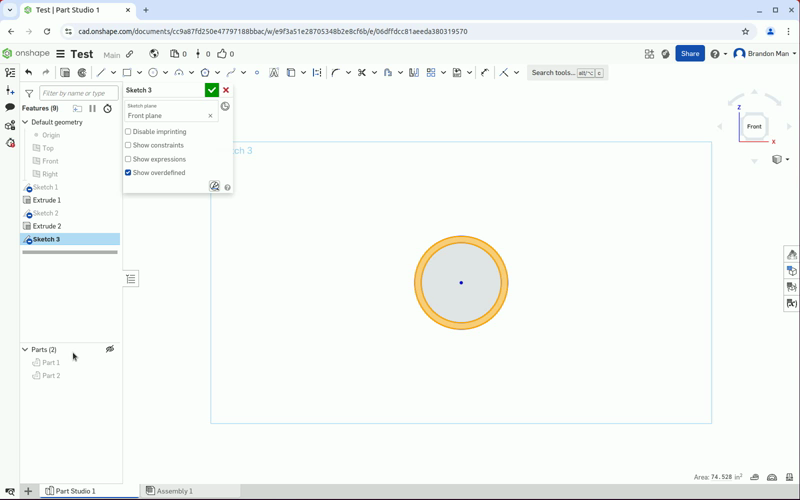
key(shift+e)
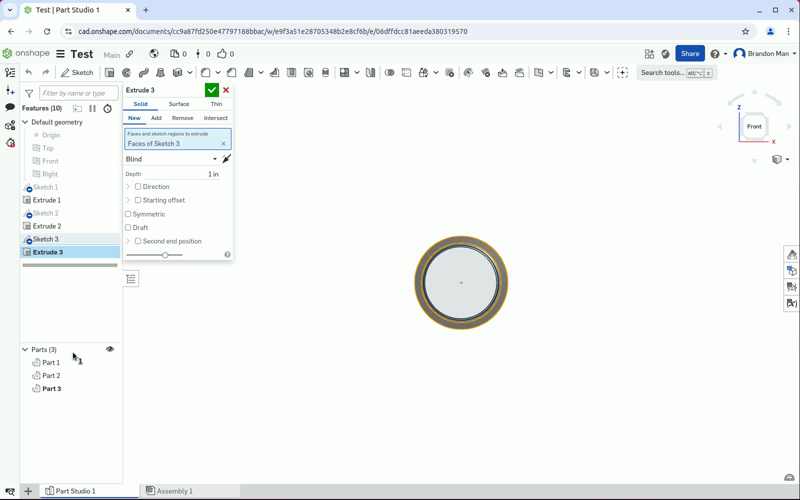
mouse_move(143, 106)
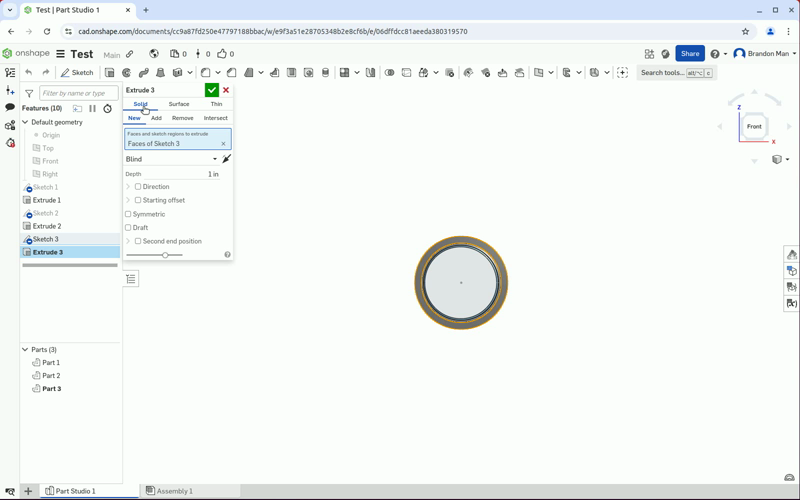
click(143, 106)
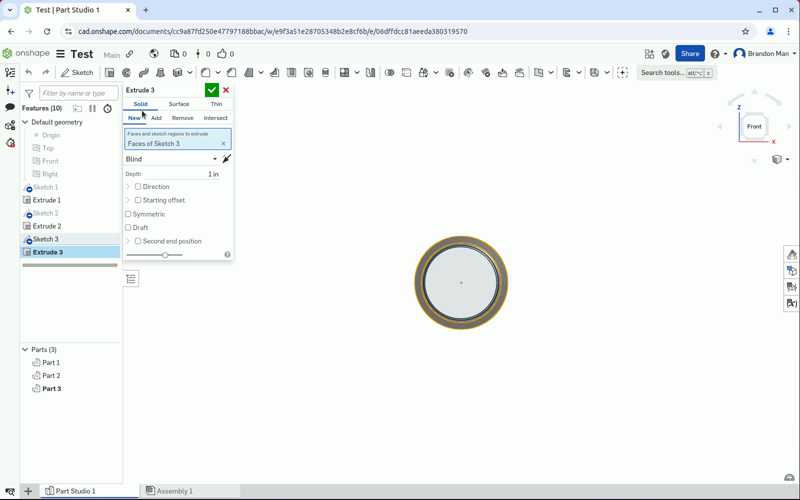
mouse_move(137, 120)
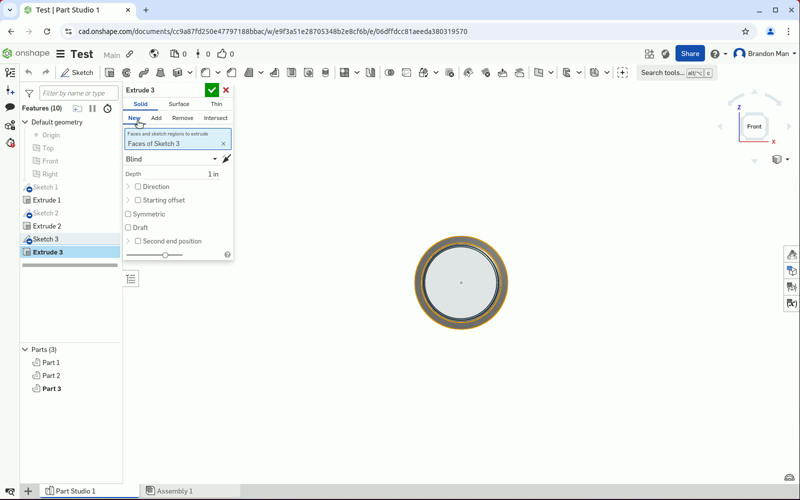
click(137, 120)
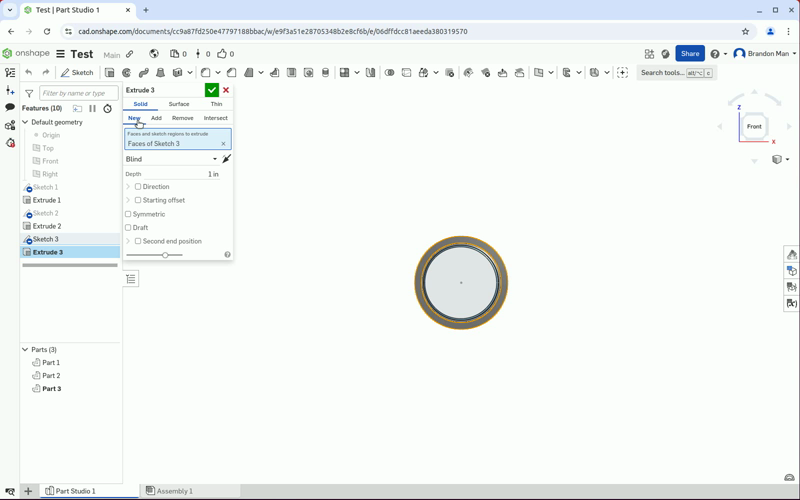
key(tab, 4)
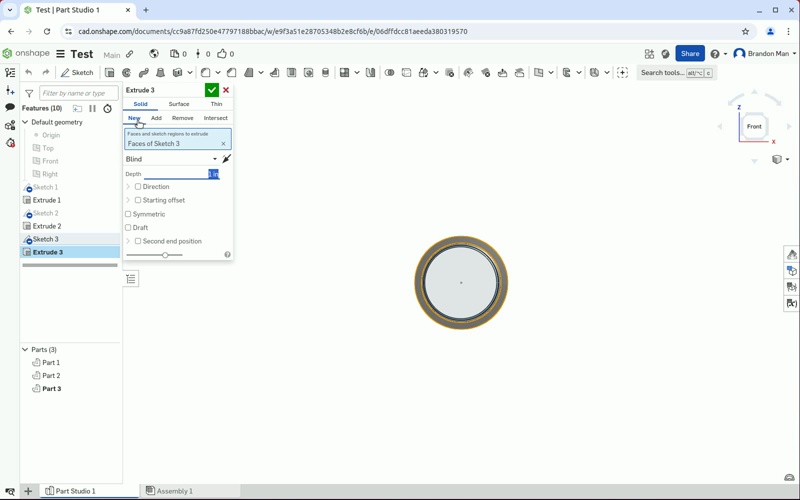
text(23.108)
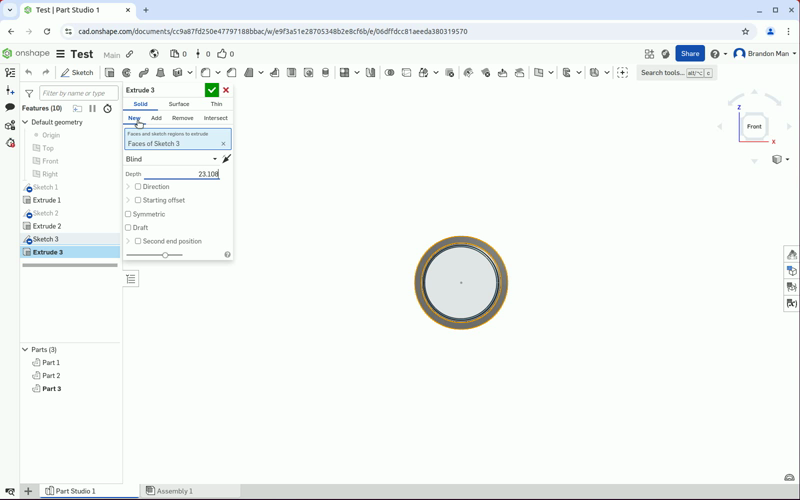
key(enter)
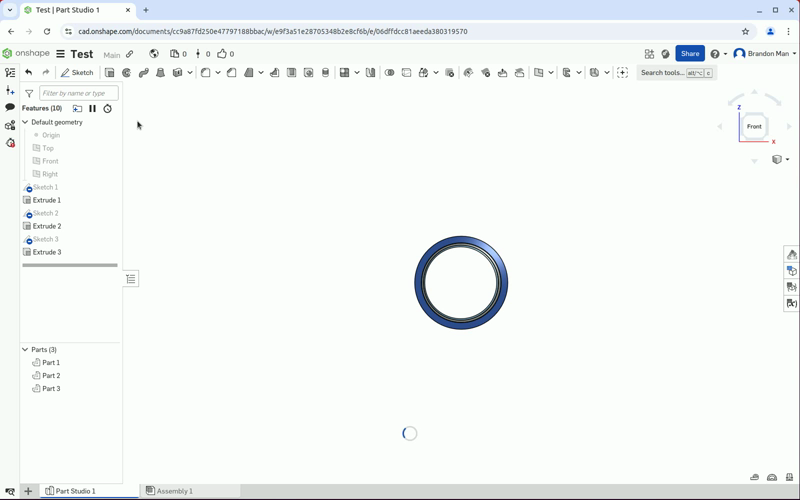
key(shift+h)
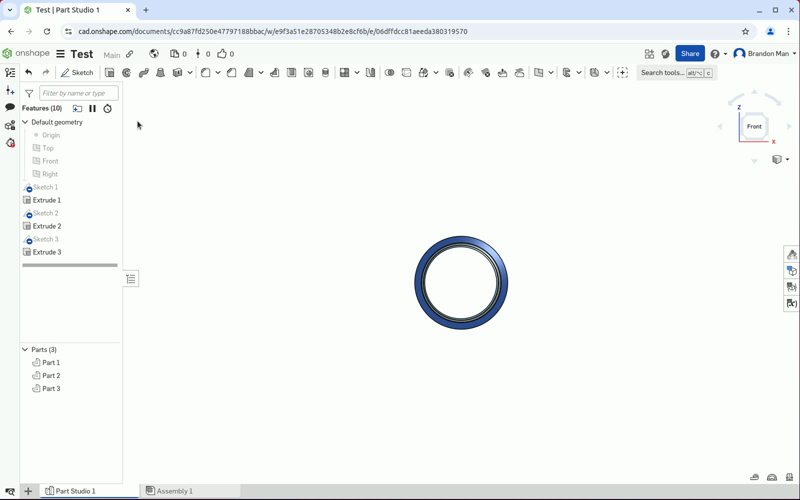
key(shift+h)
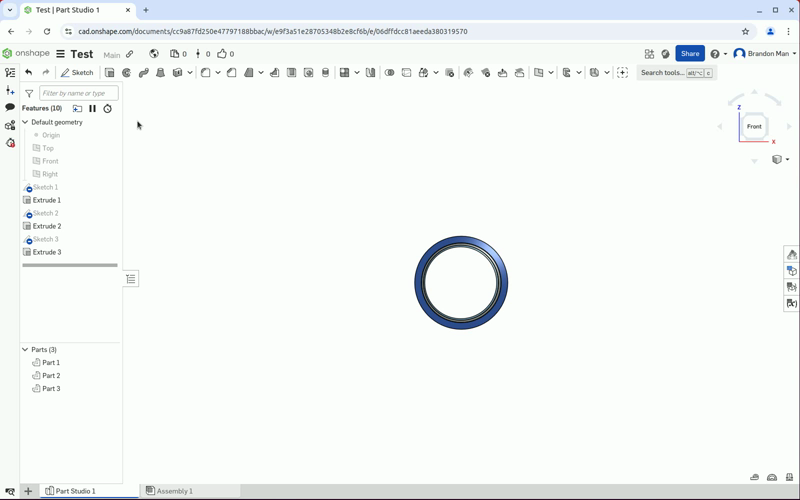
mouse_move(73, 189)
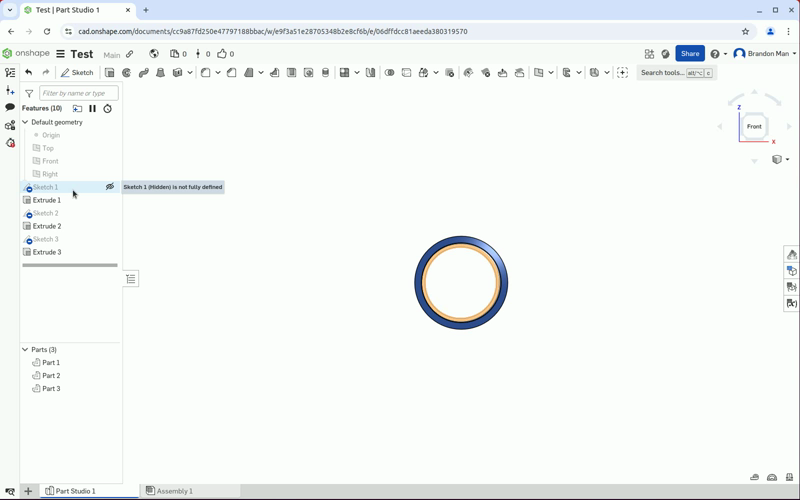
click(73, 189)
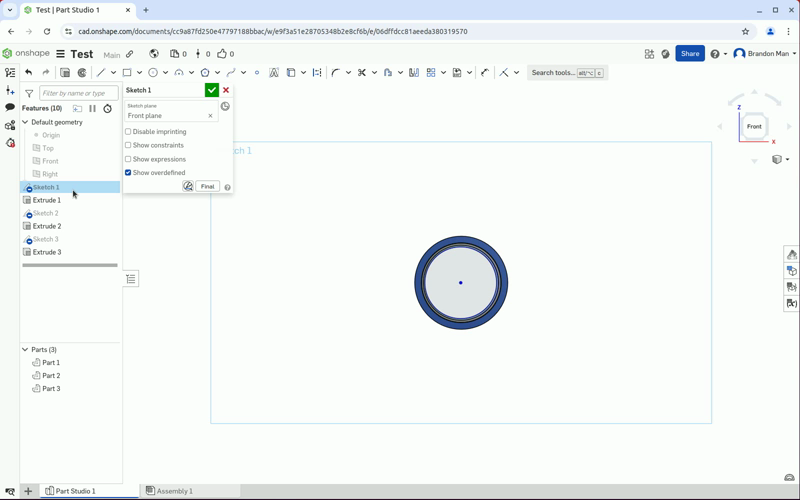
mouse_move(229, 92)
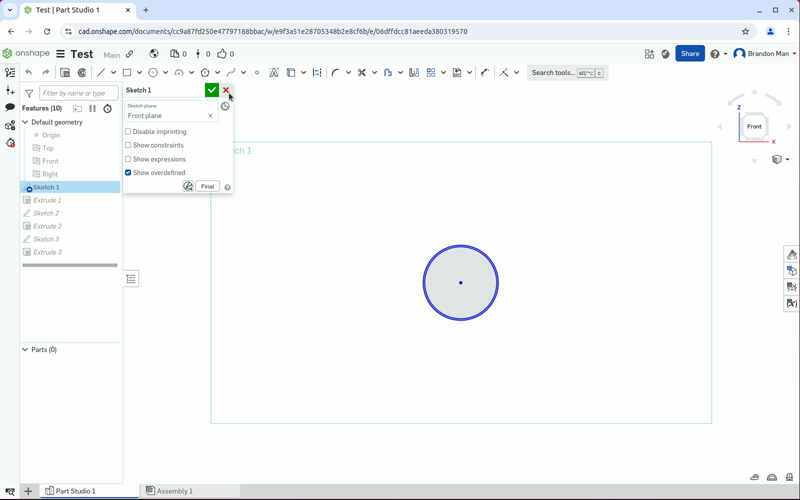
click(229, 92)
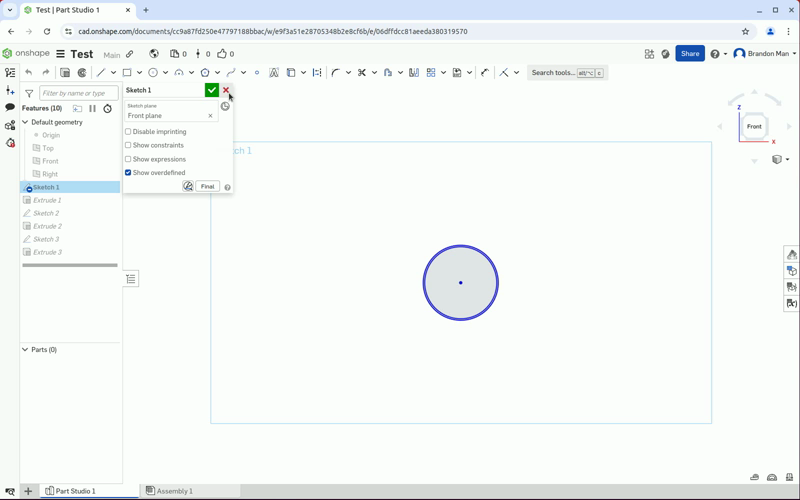
key(shift+s)
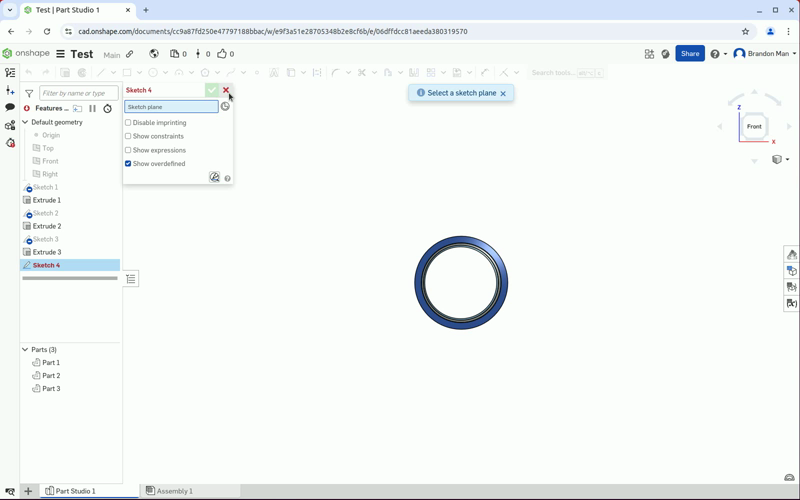
mouse_move(73, 163)
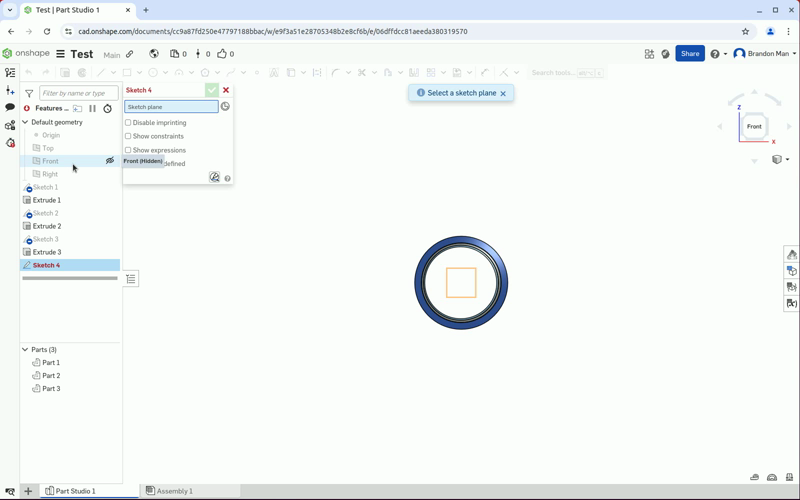
click(73, 163)
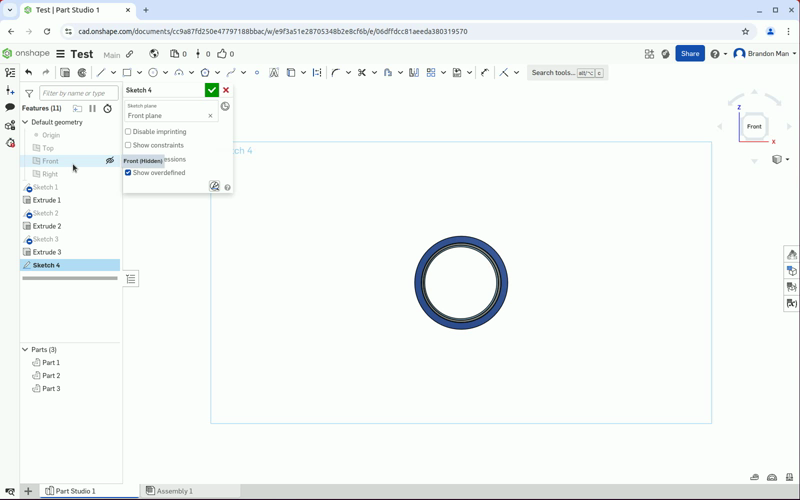
mouse_move(73, 352)
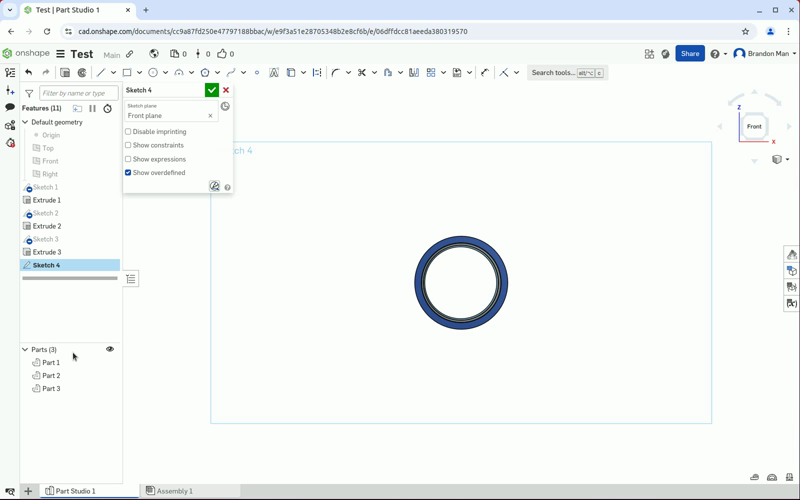
key(y)
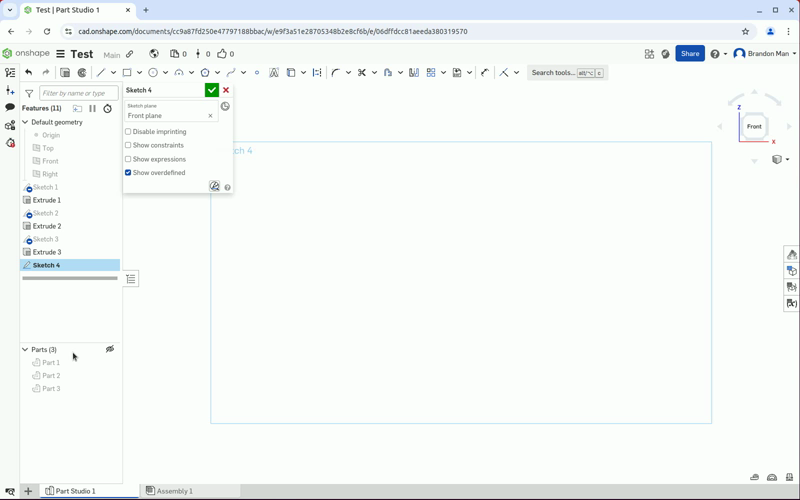
key(l)
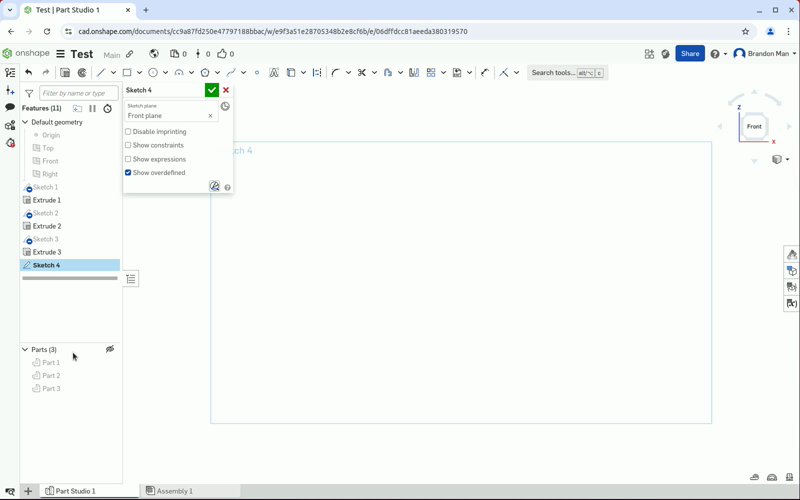
key_down(shift)
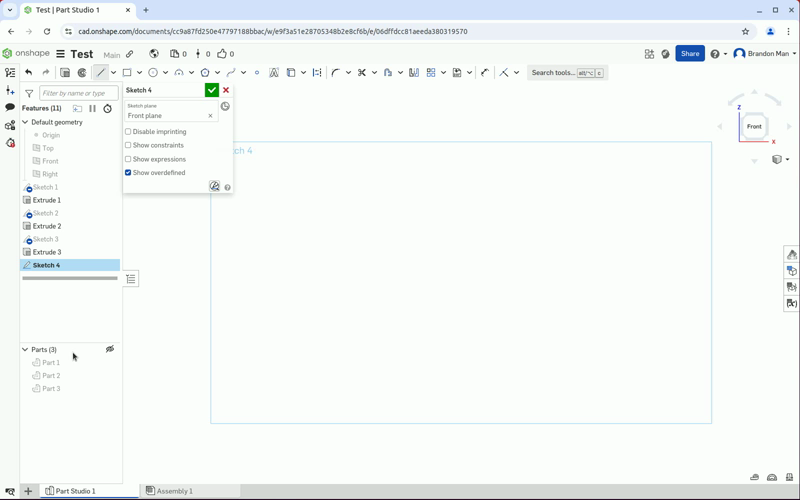
mouse_move(425, 288)
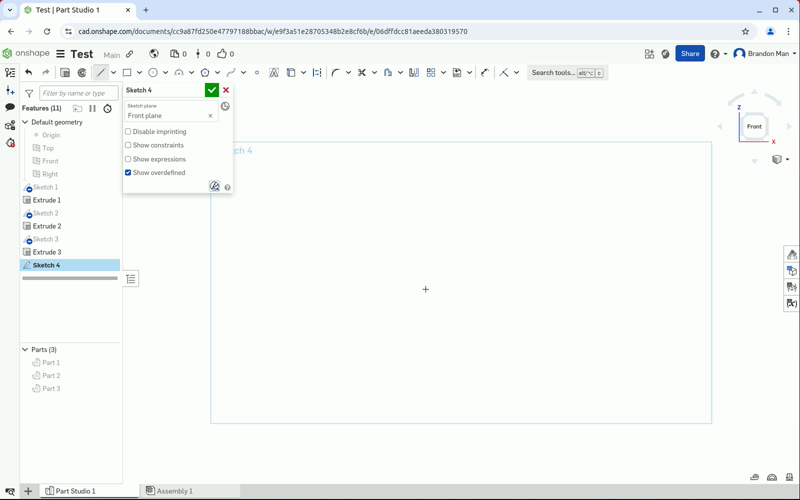
click(425, 288)
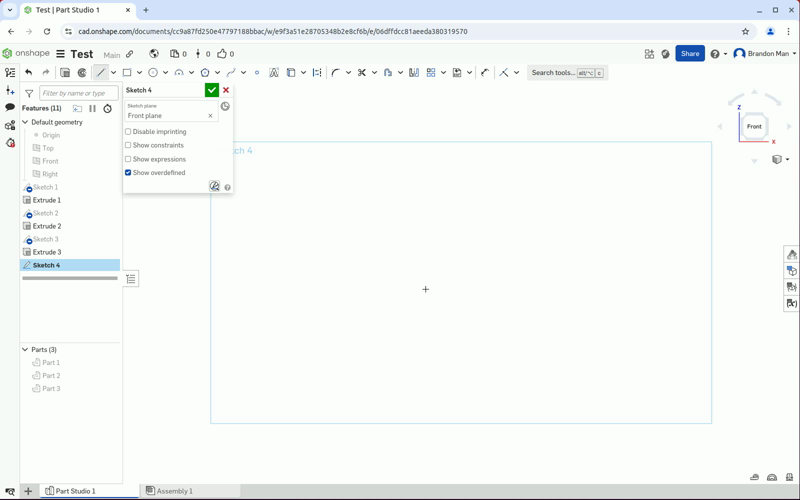
key_up(shift)
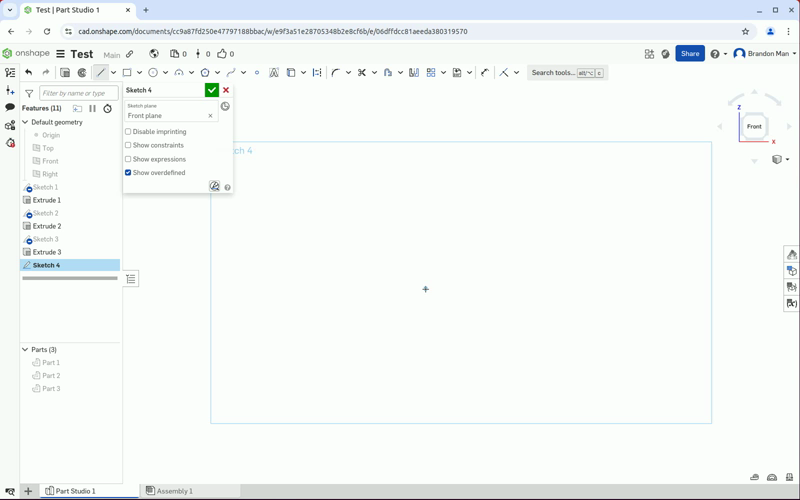
key_down(shift)
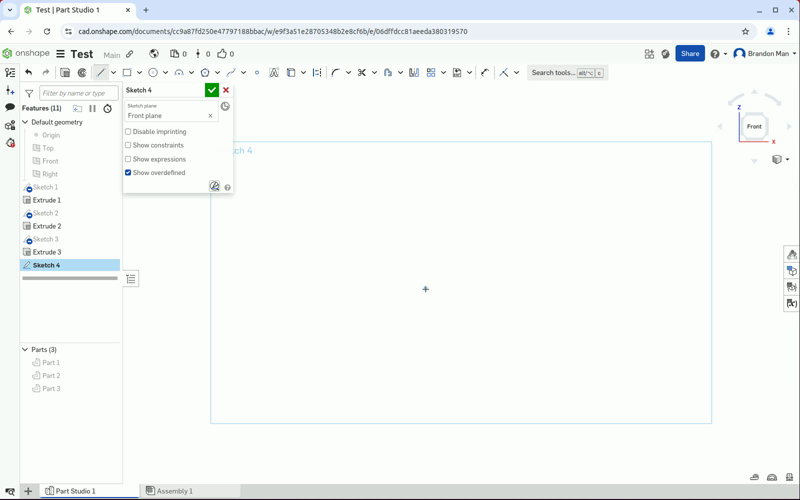
mouse_move(455, 288)
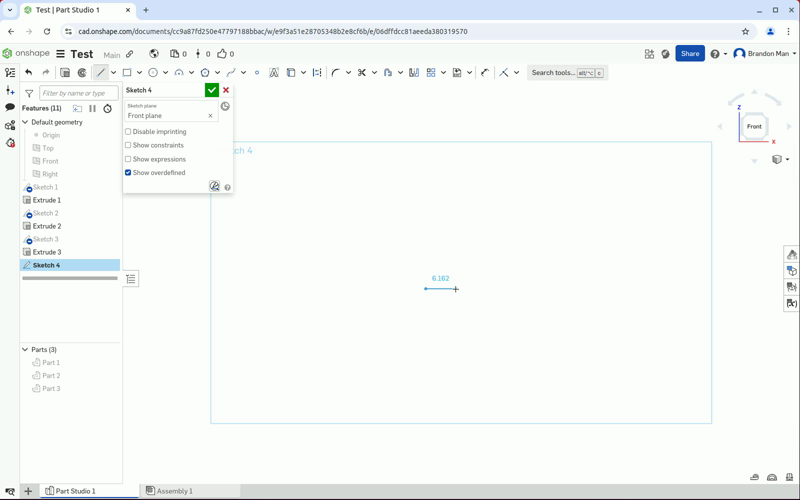
mouse_move(456, 288)
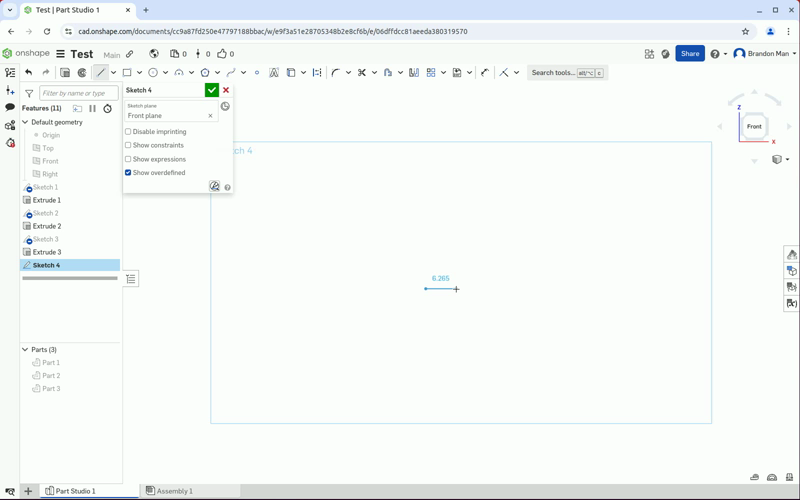
click(456, 288)
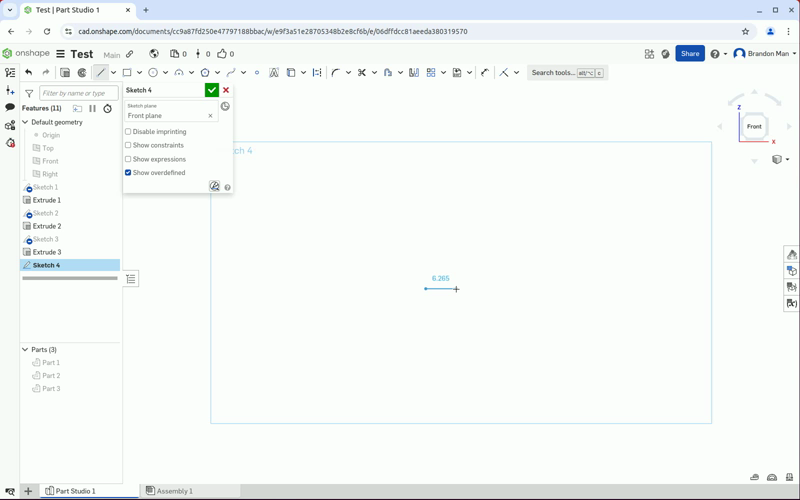
key_up(shift)
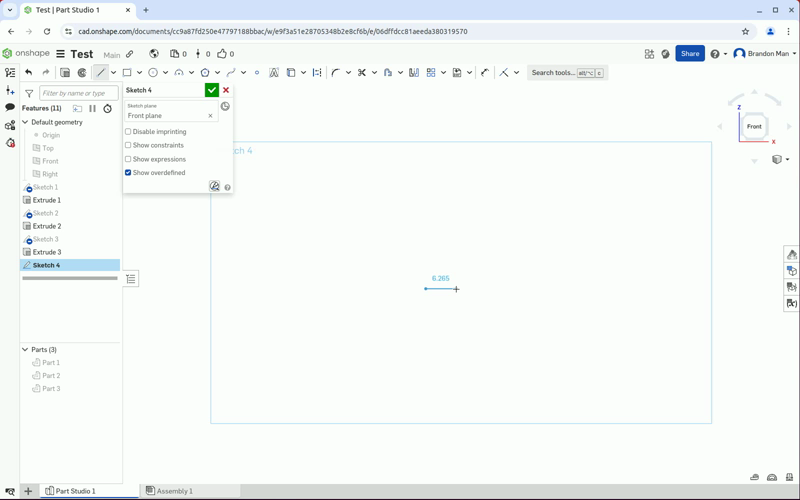
key_down(shift)
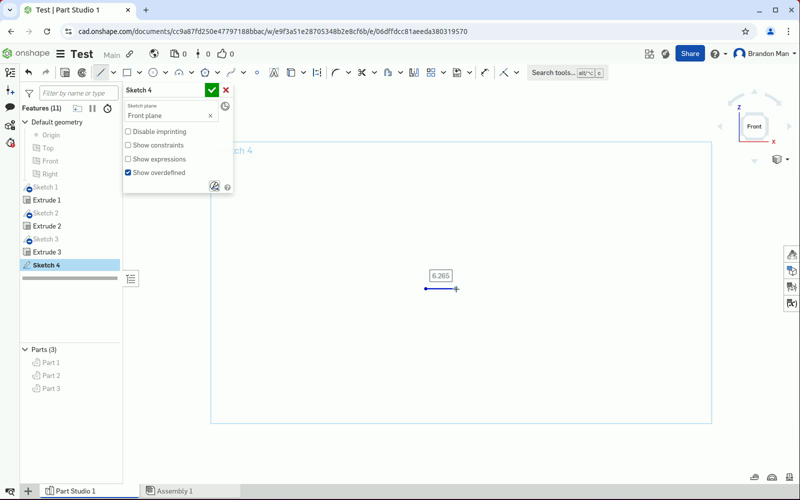
mouse_move(486, 288)
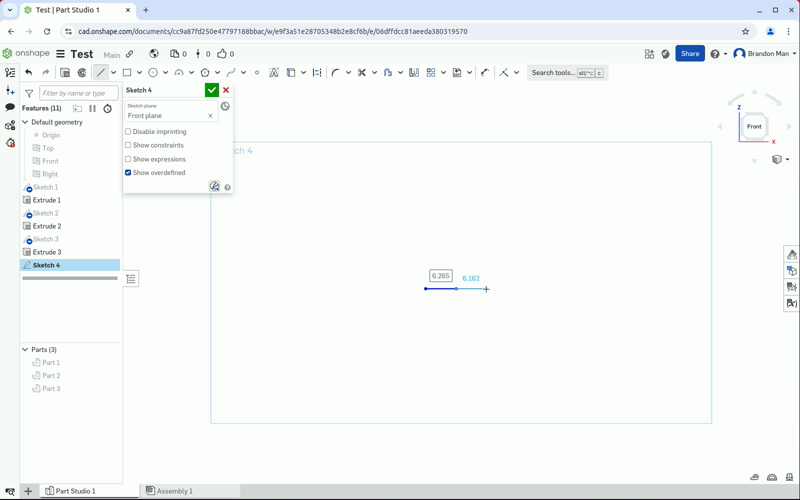
mouse_move(456, 318)
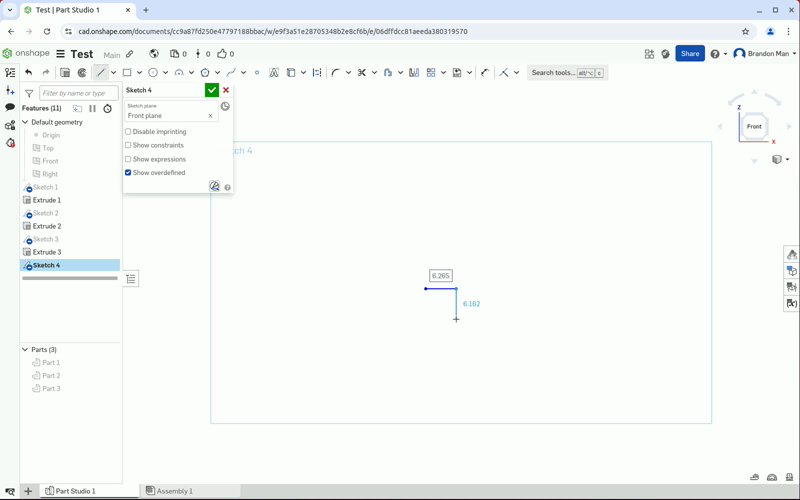
click(456, 318)
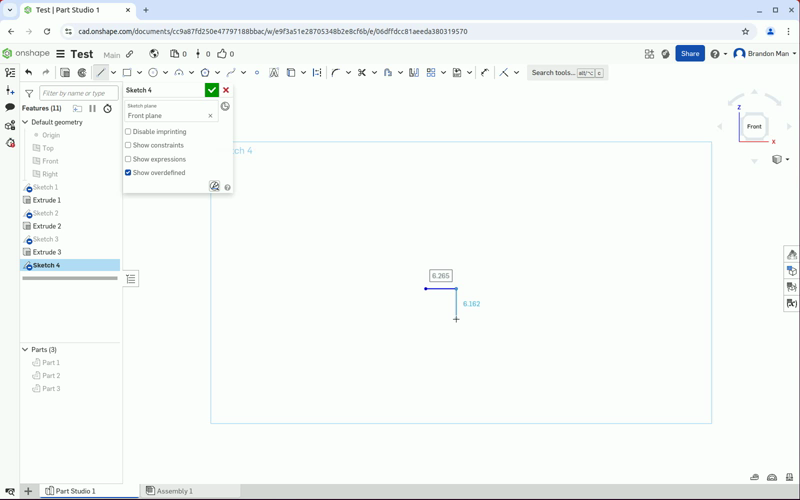
key_up(shift)
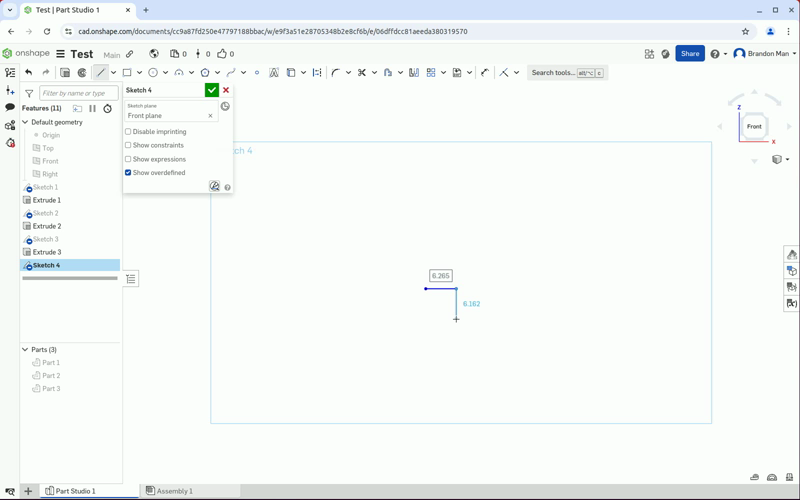
key(esc)
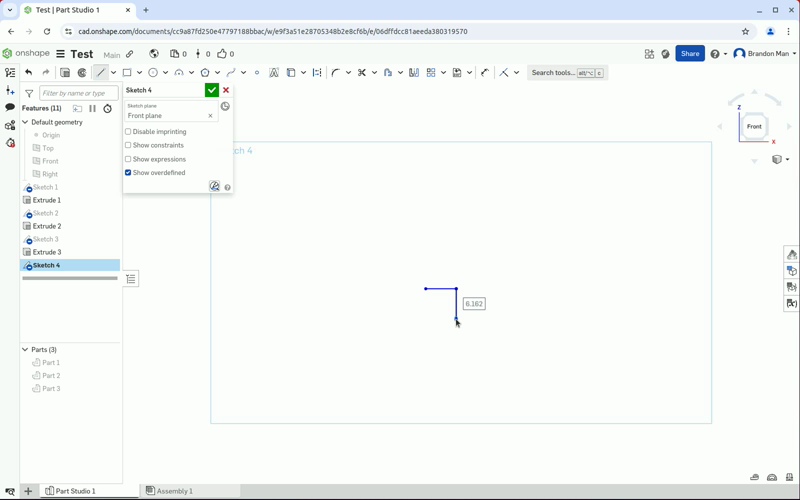
key(a)
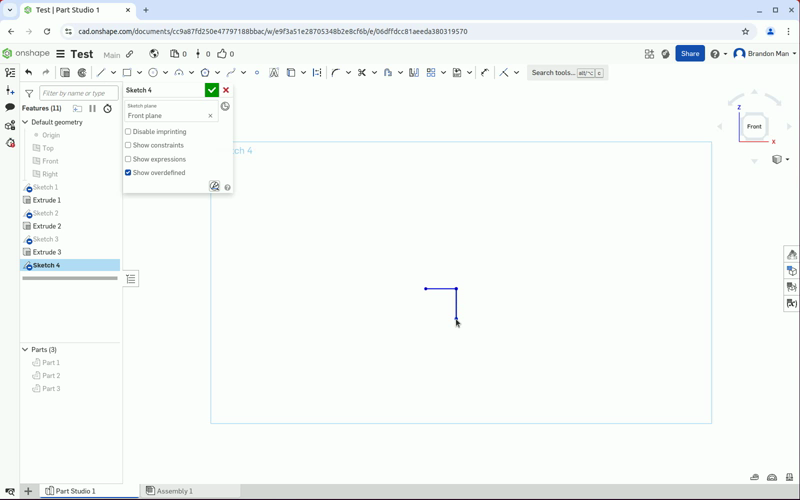
mouse_move(456, 318)
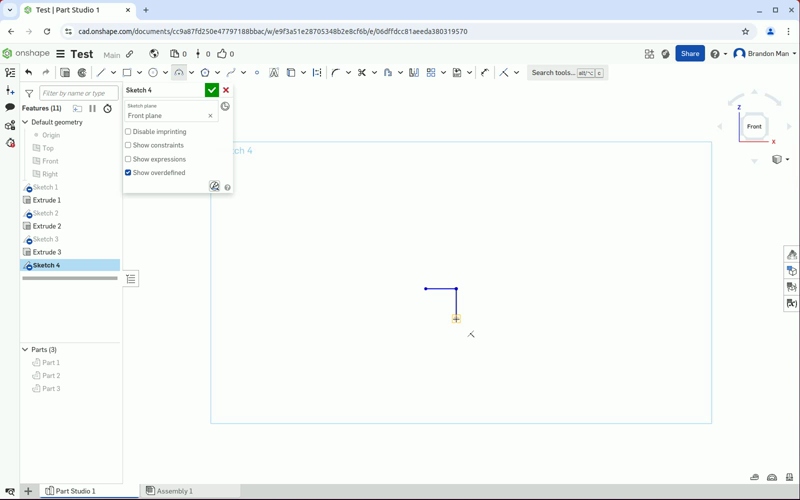
click(456, 318)
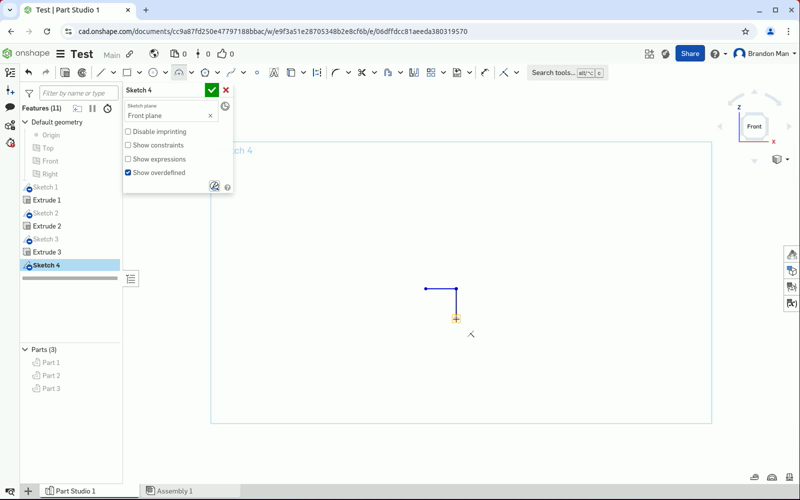
key_down(shift)
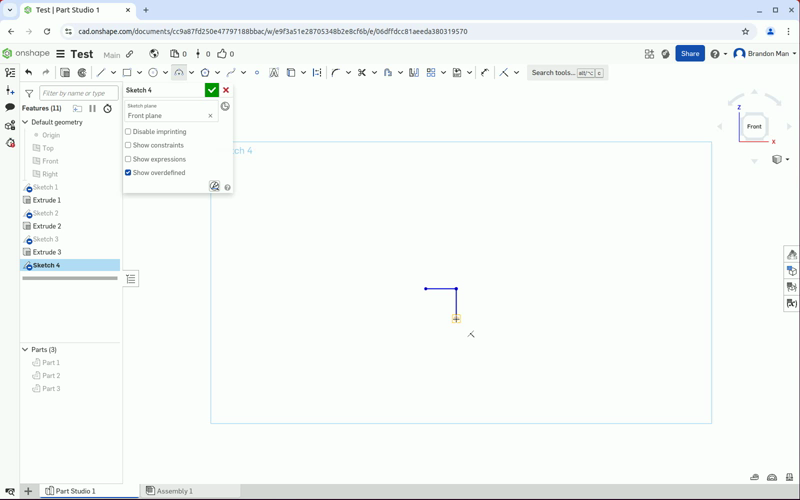
mouse_move(467, 318)
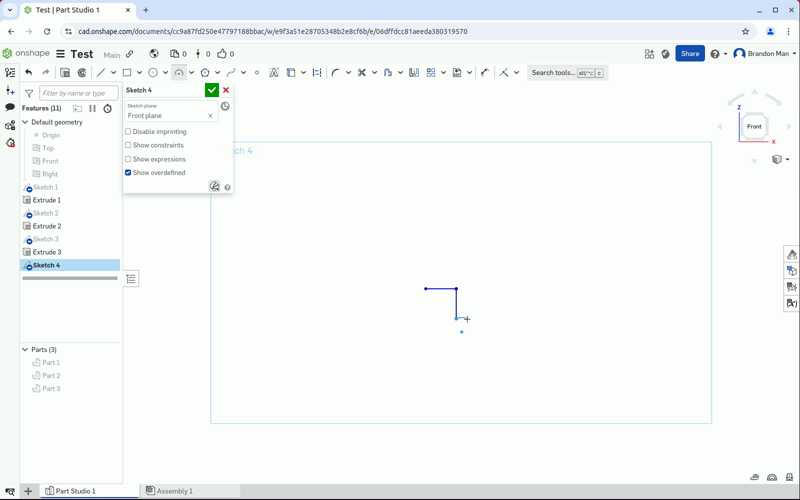
click(467, 318)
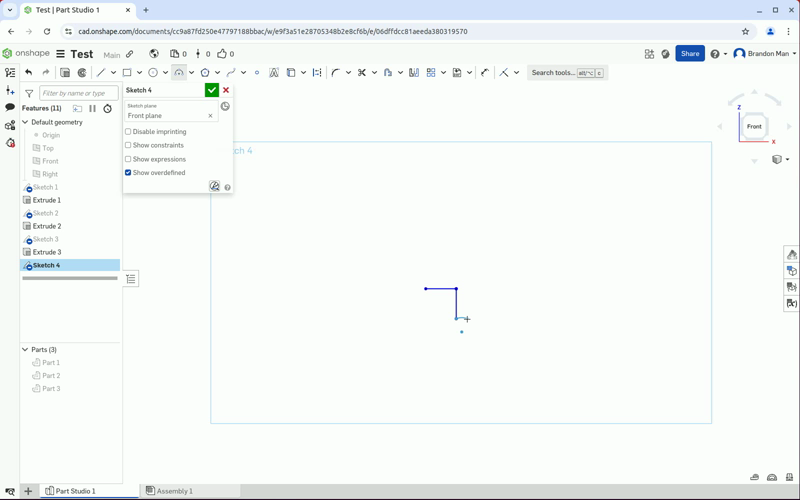
mouse_move(461, 319)
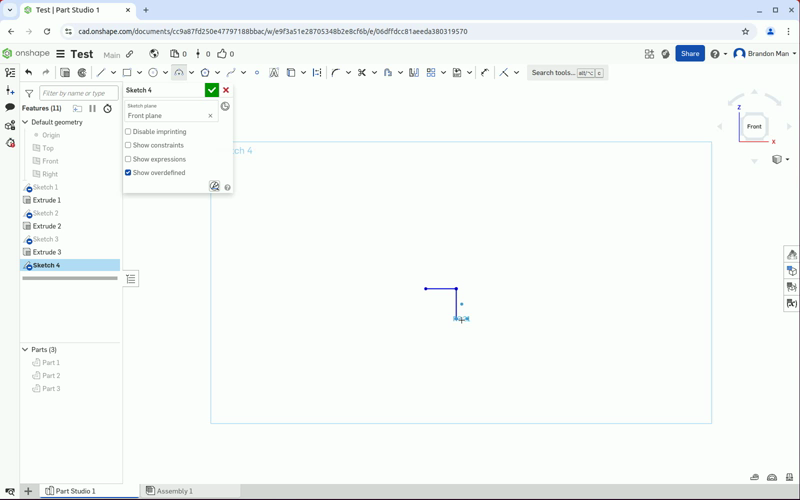
click(461, 319)
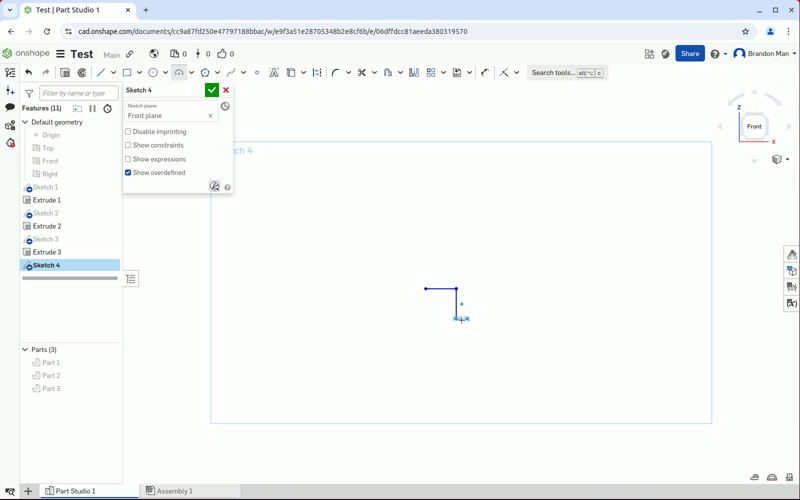
key_up(shift)
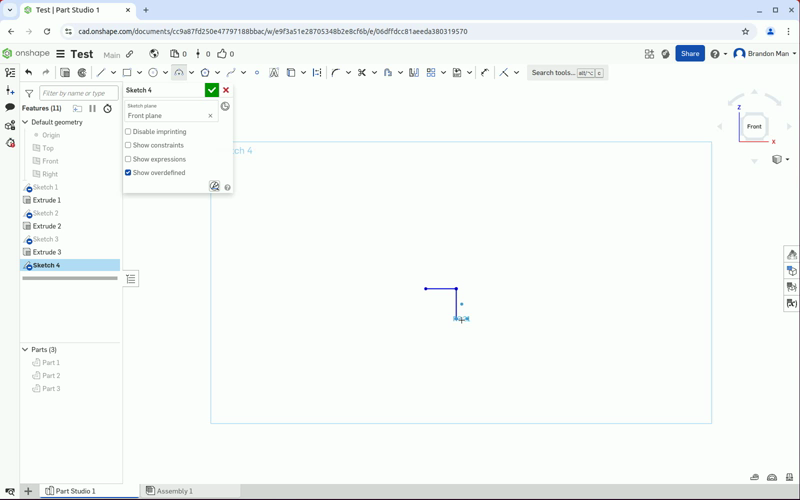
key(esc)
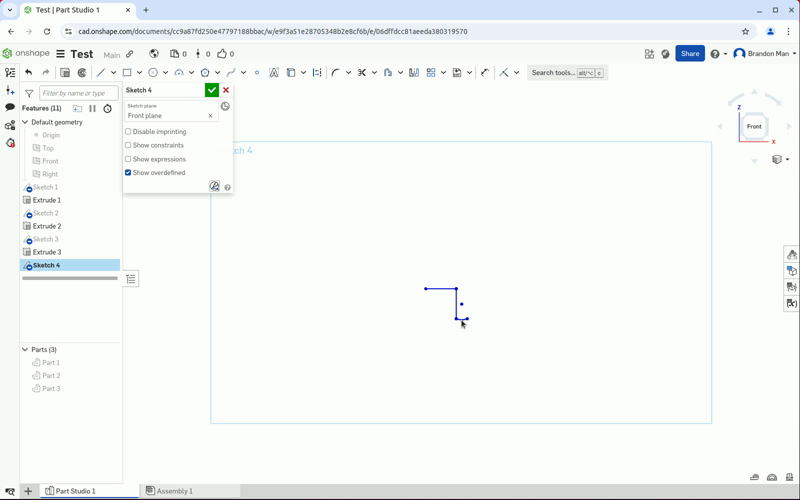
key(l)
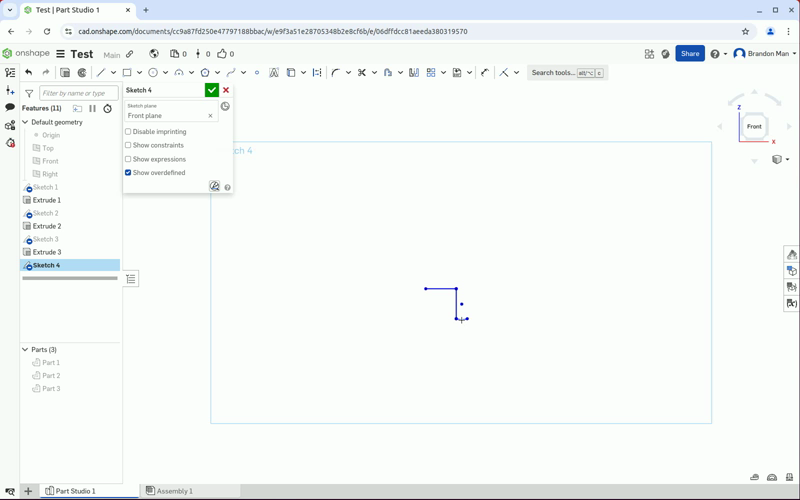
mouse_move(467, 318)
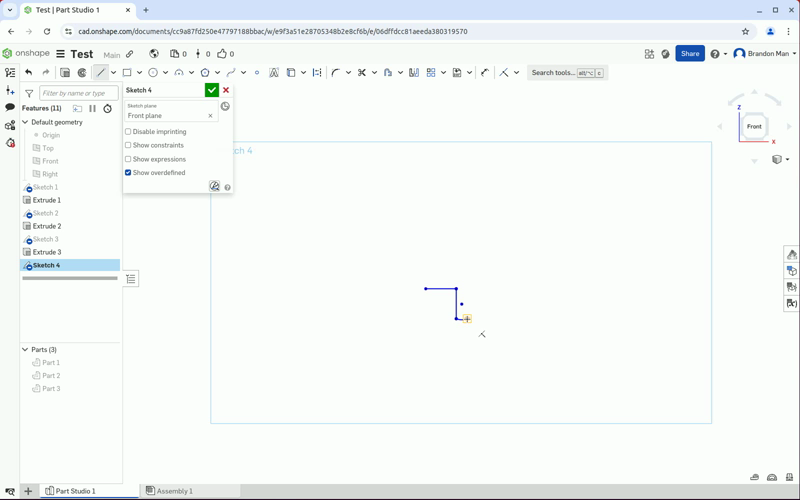
click(467, 318)
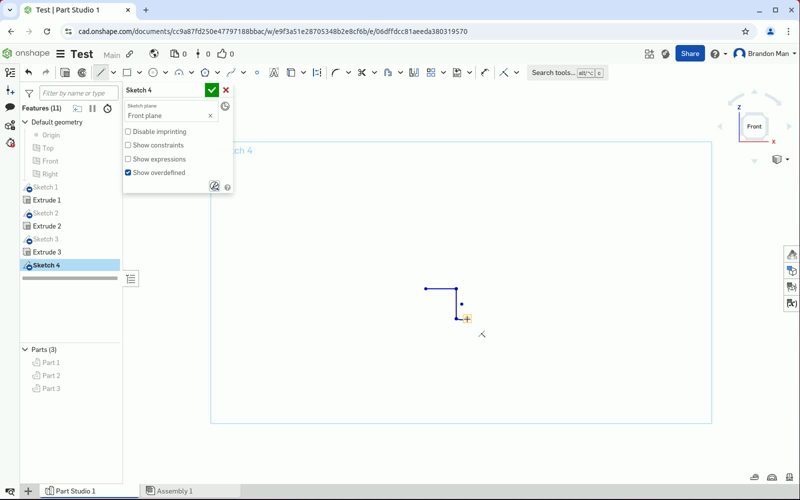
key_down(shift)
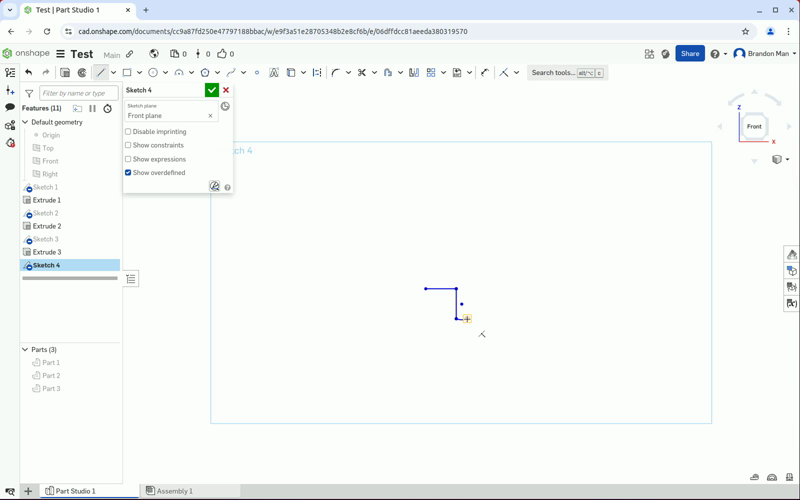
mouse_move(497, 318)
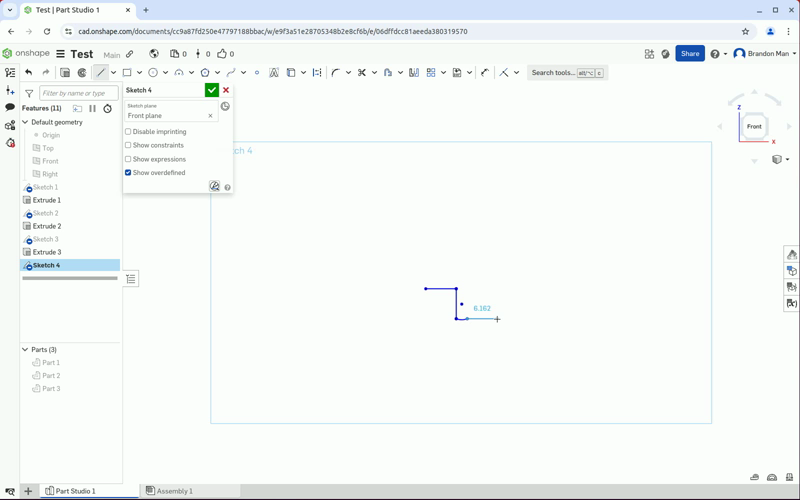
mouse_move(467, 288)
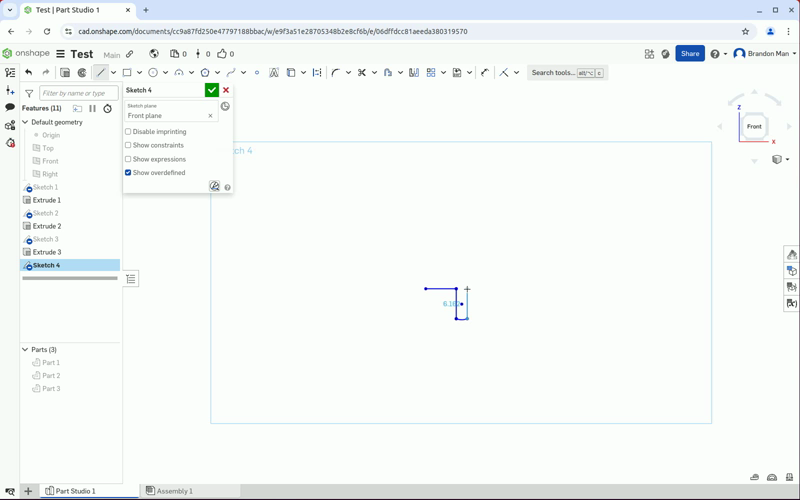
click(467, 288)
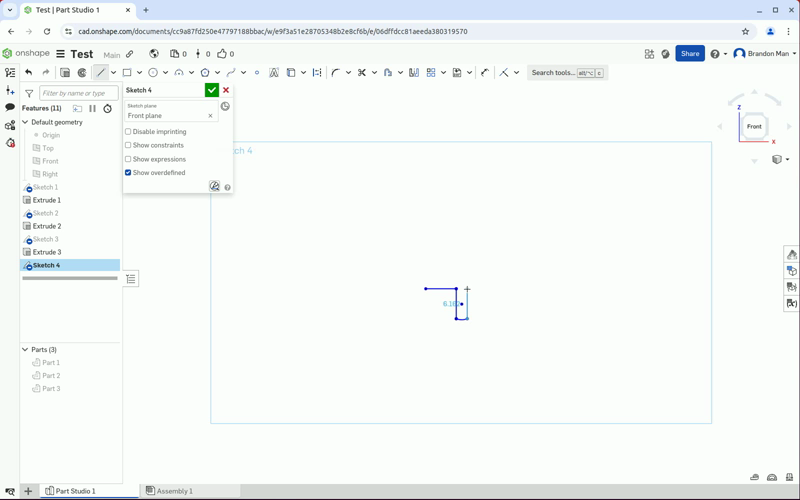
key_up(shift)
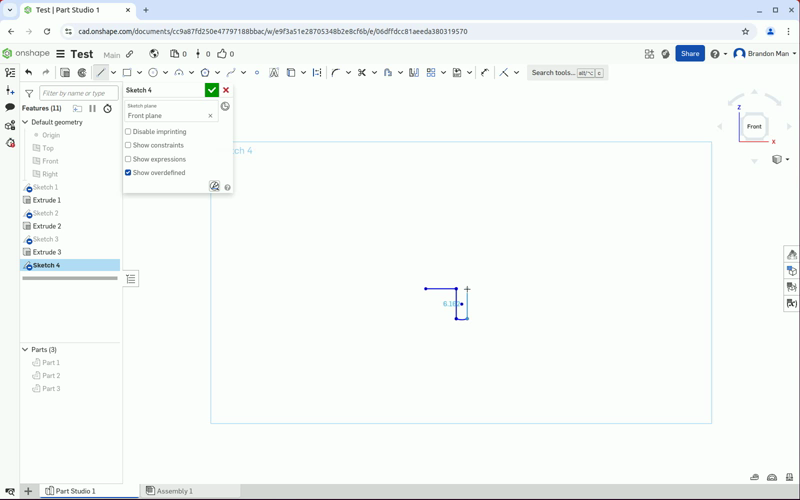
key_down(shift)
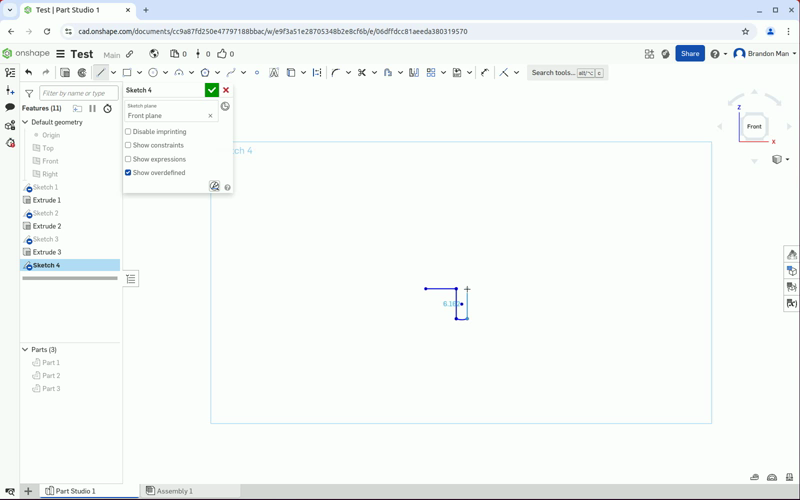
mouse_move(497, 288)
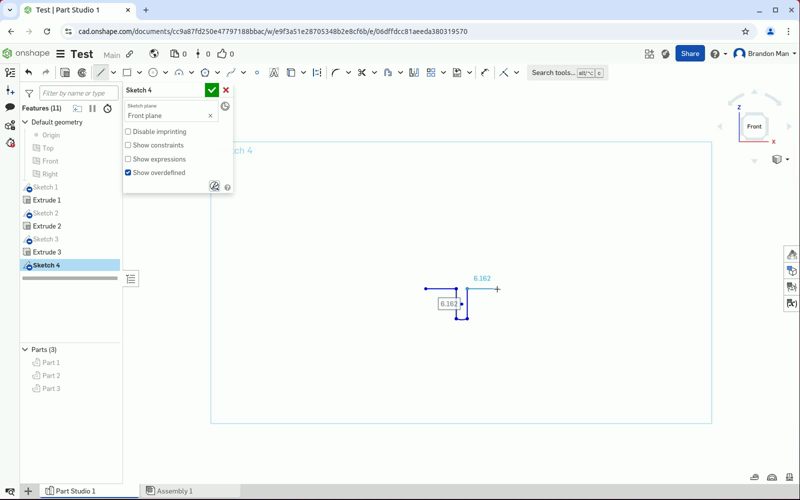
mouse_move(496, 288)
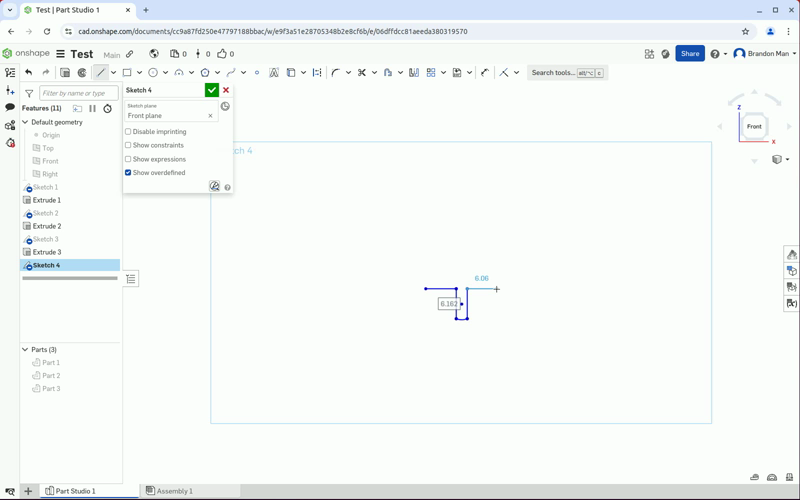
click(496, 288)
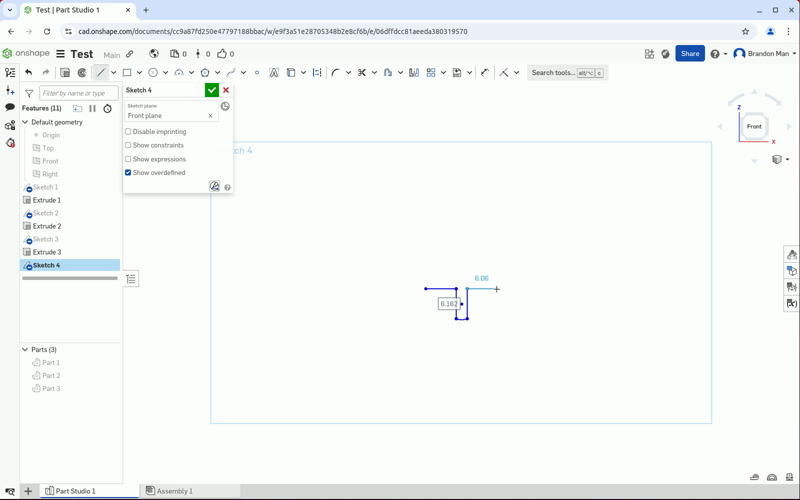
key_up(shift)
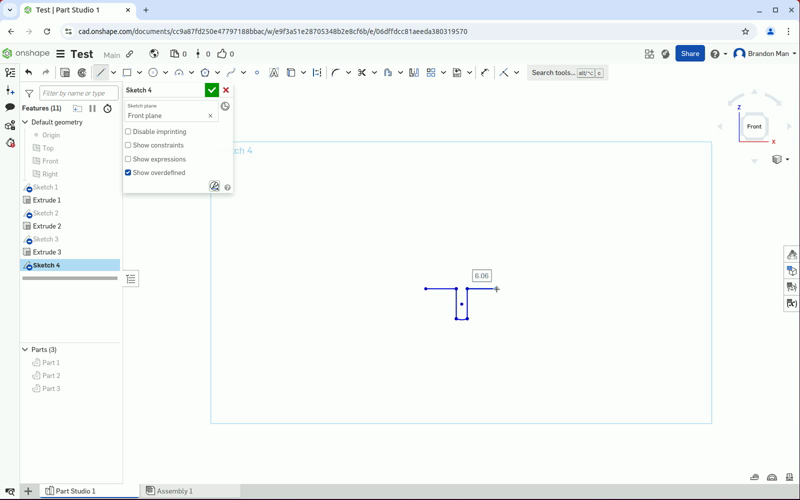
key(esc)
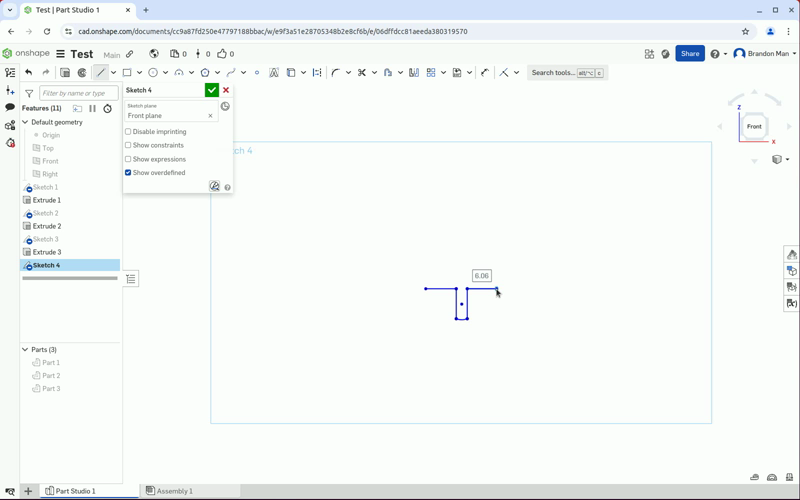
key(a)
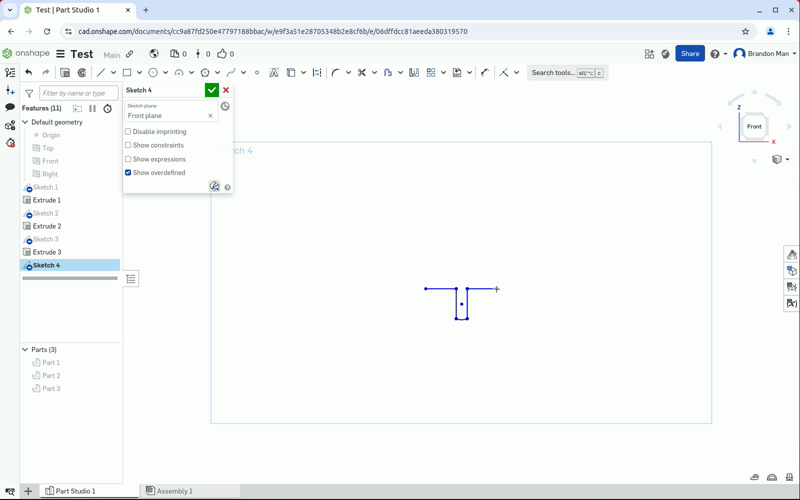
mouse_move(496, 288)
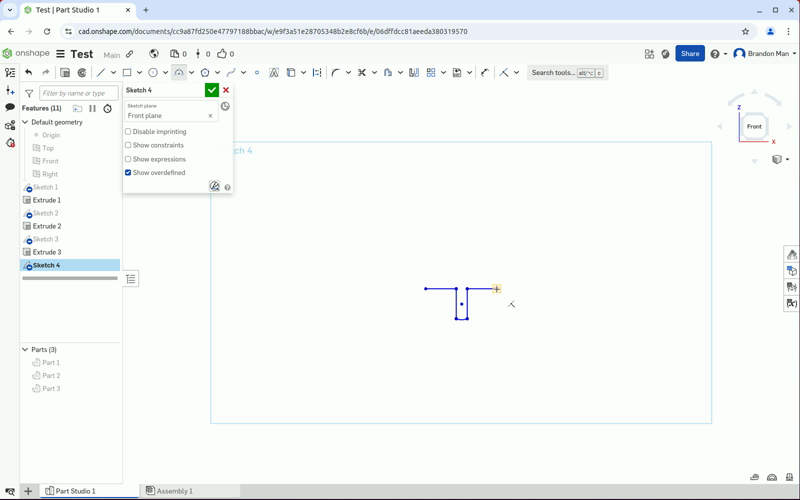
click(496, 288)
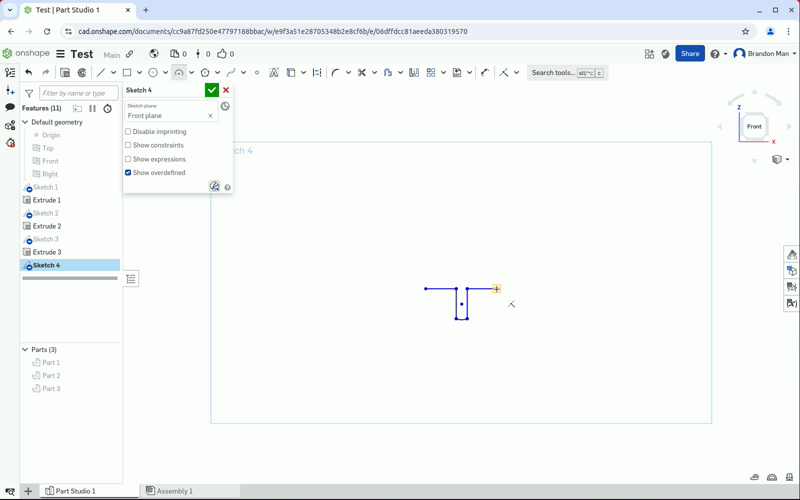
key_down(shift)
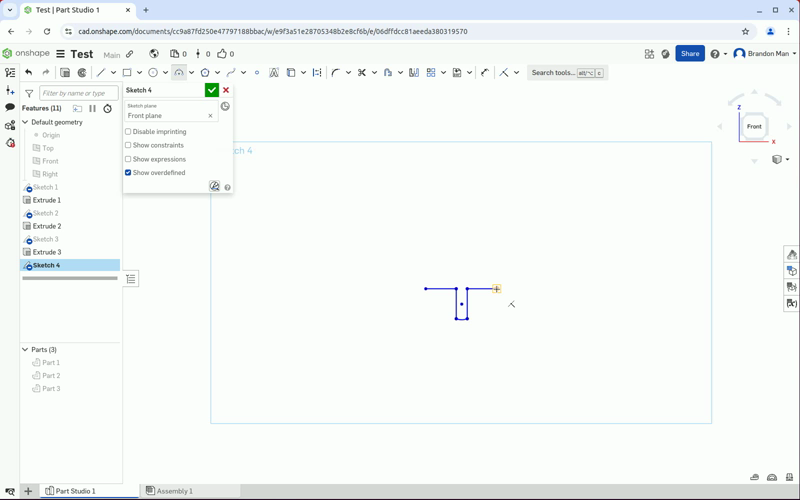
mouse_move(496, 277)
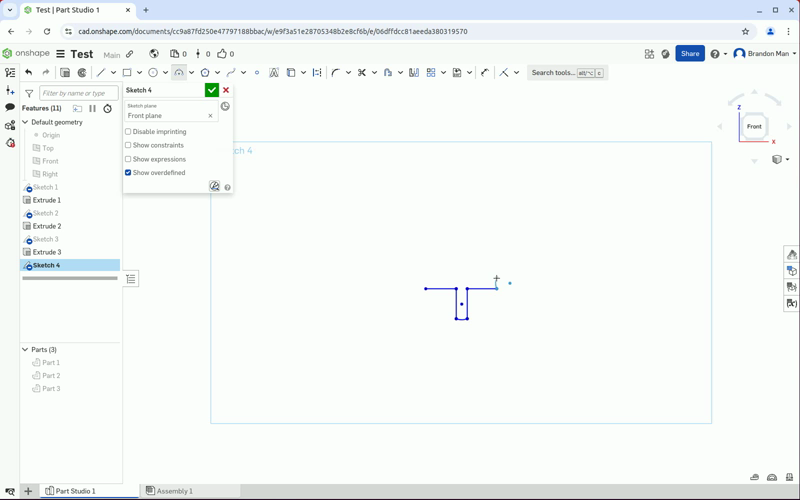
click(496, 277)
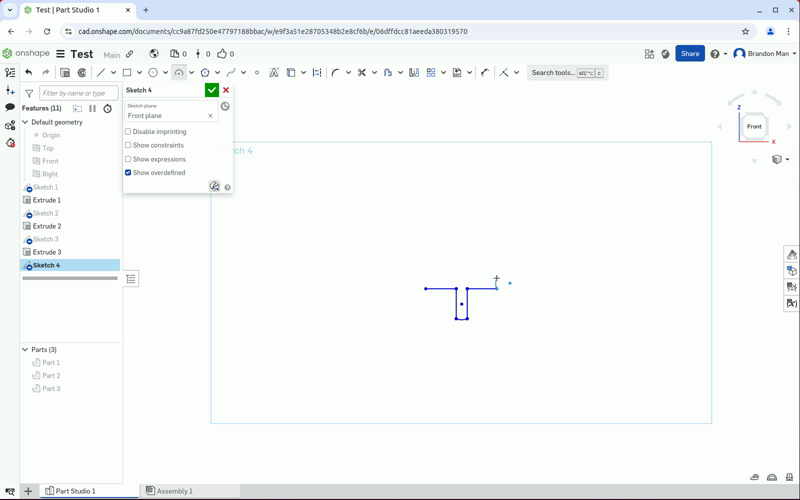
mouse_move(497, 283)
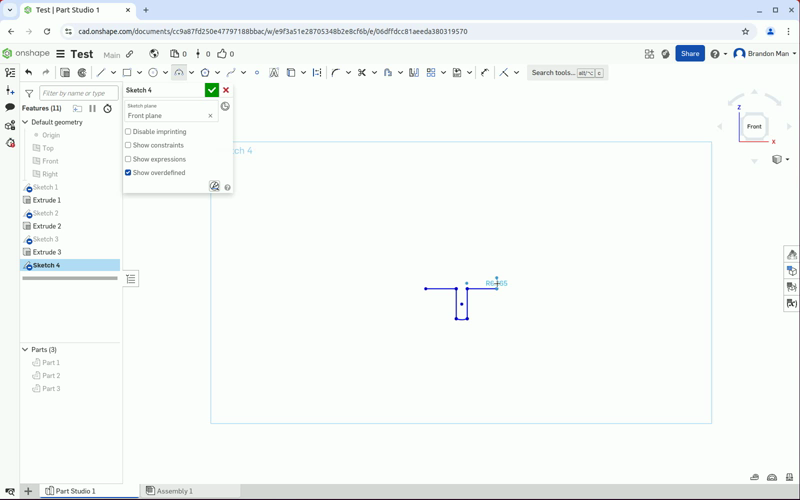
click(497, 283)
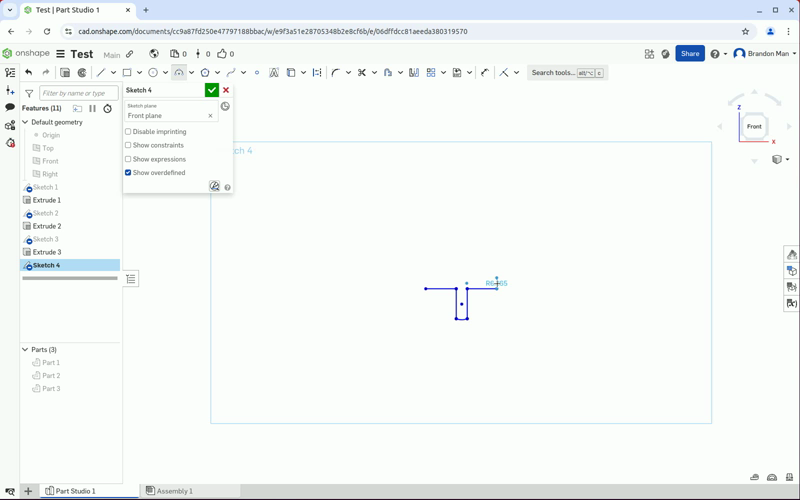
key_up(shift)
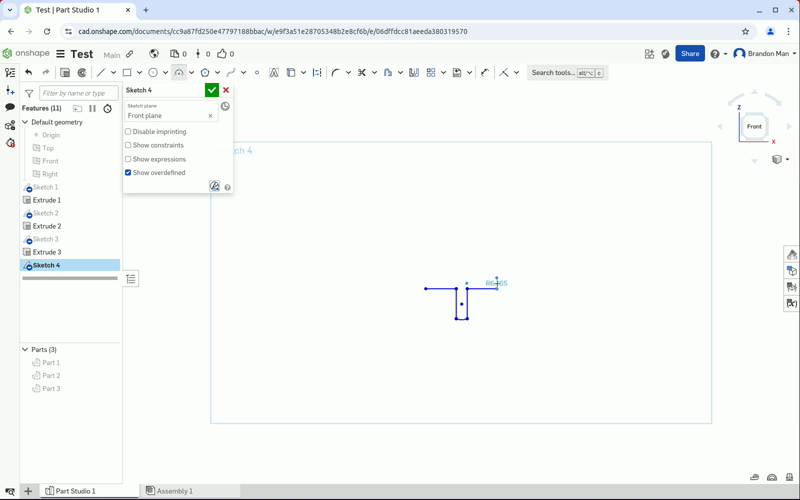
key(esc)
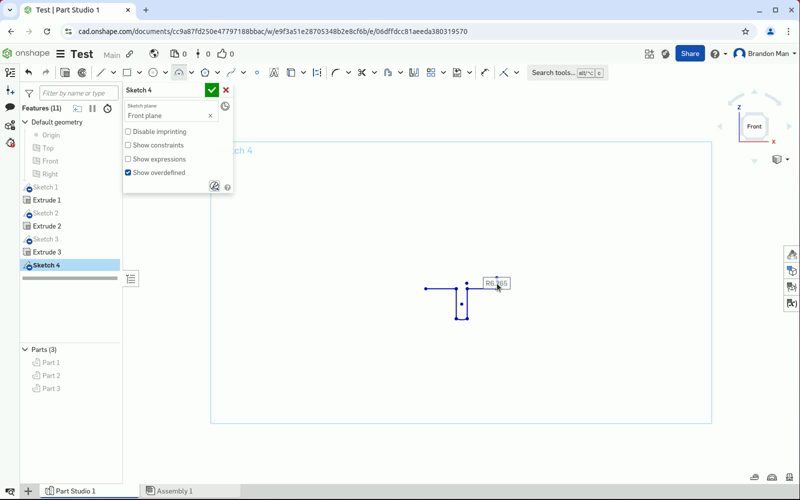
key(l)
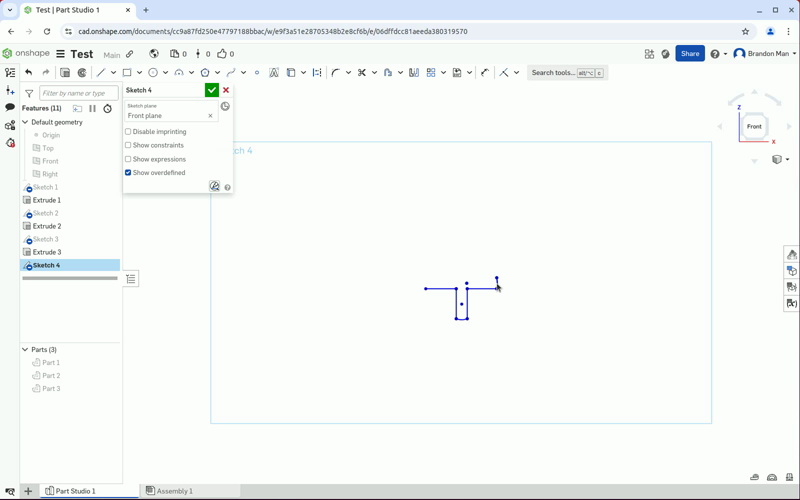
mouse_move(496, 277)
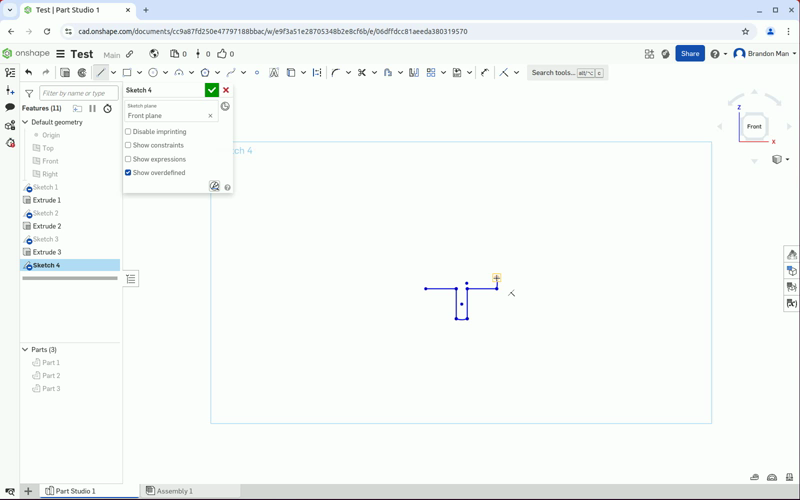
click(496, 277)
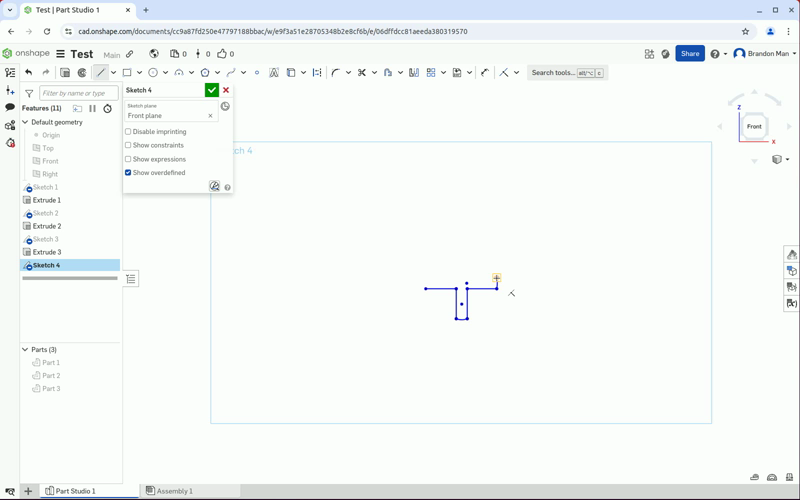
key_down(shift)
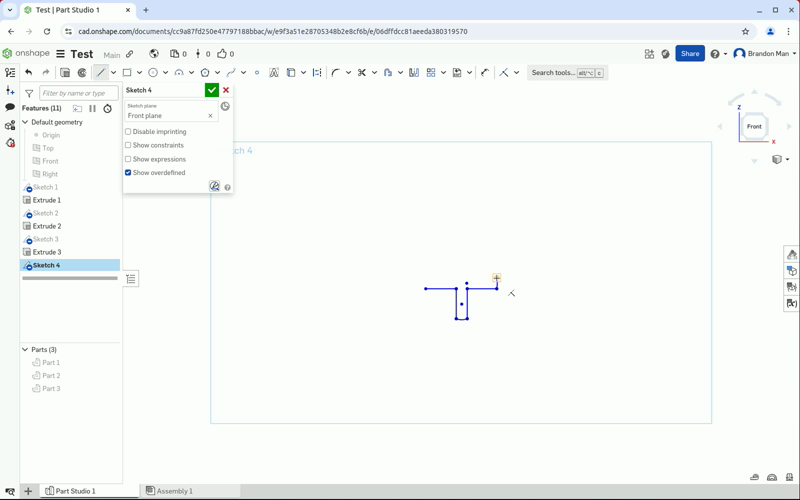
mouse_move(526, 277)
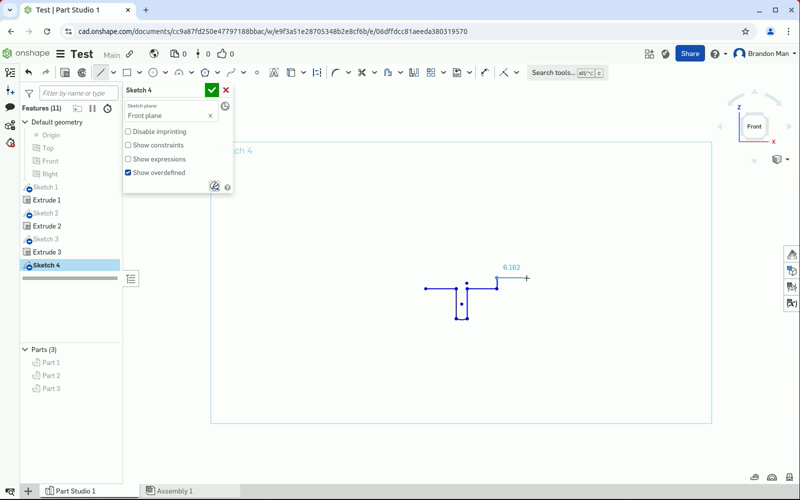
mouse_move(467, 277)
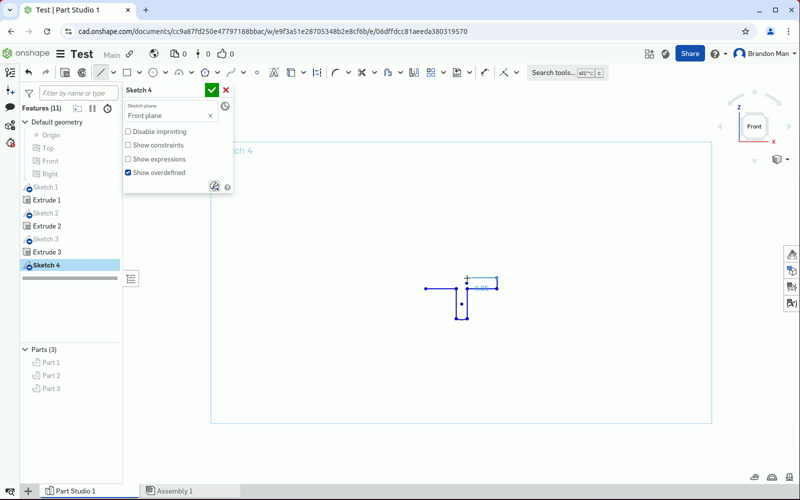
click(467, 277)
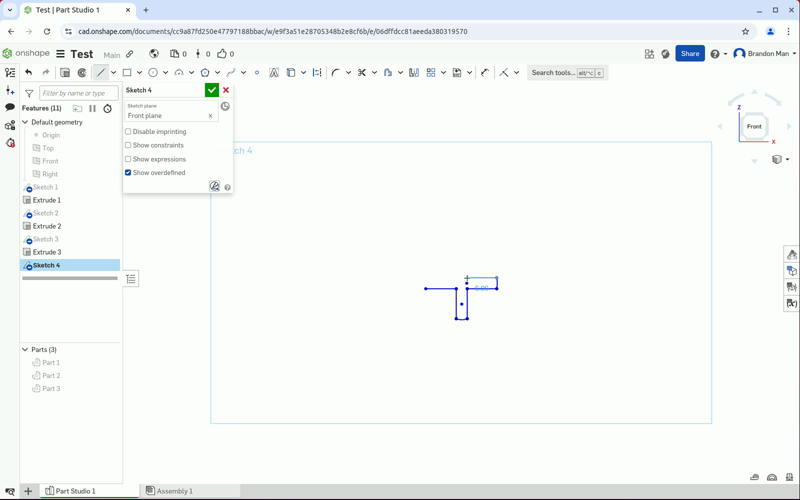
key_up(shift)
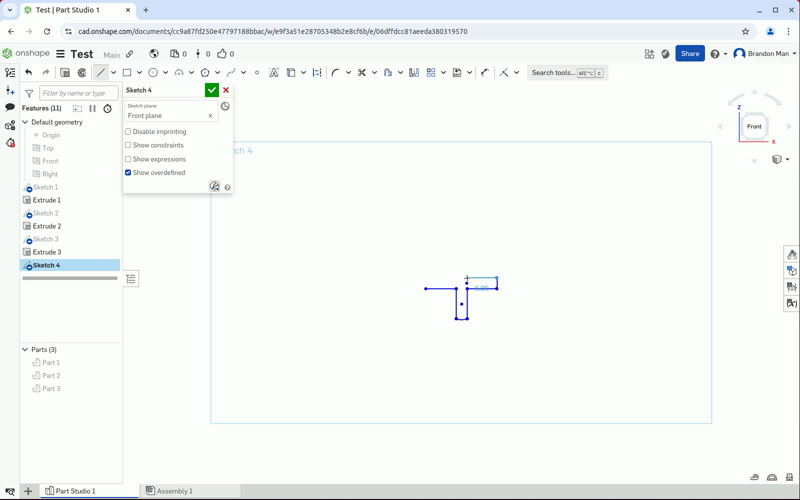
key_down(shift)
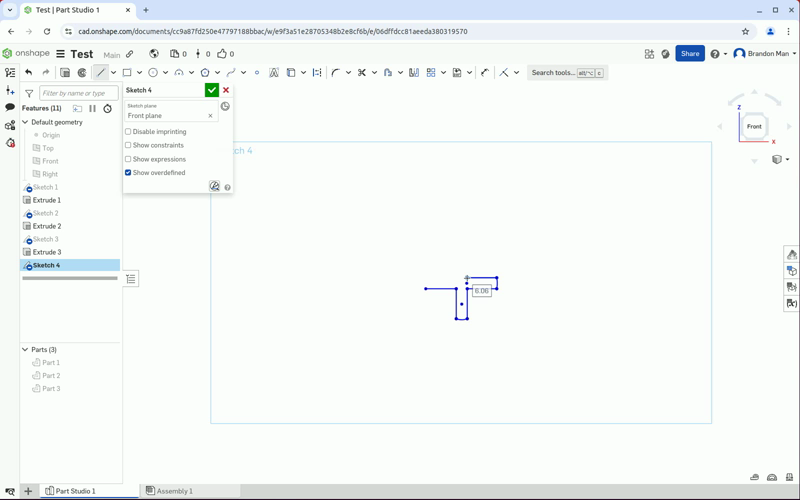
mouse_move(497, 277)
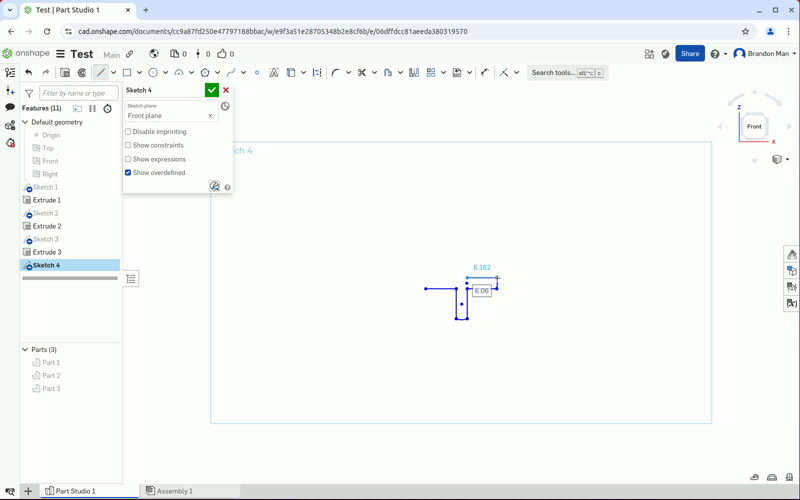
mouse_move(467, 247)
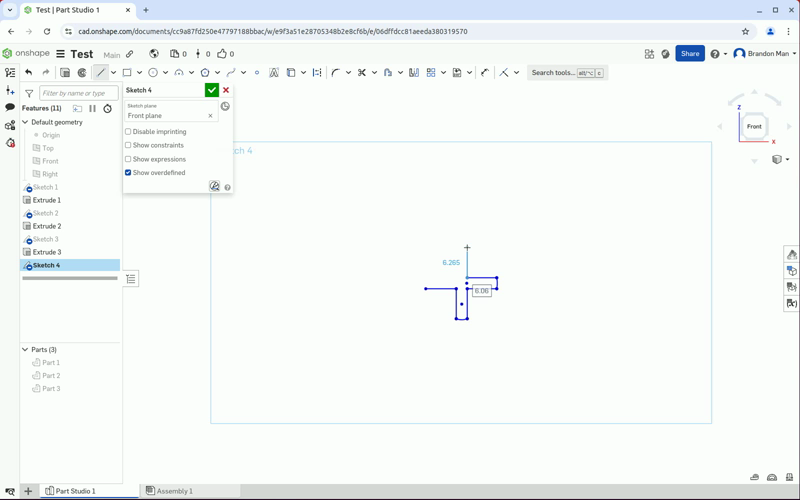
click(467, 247)
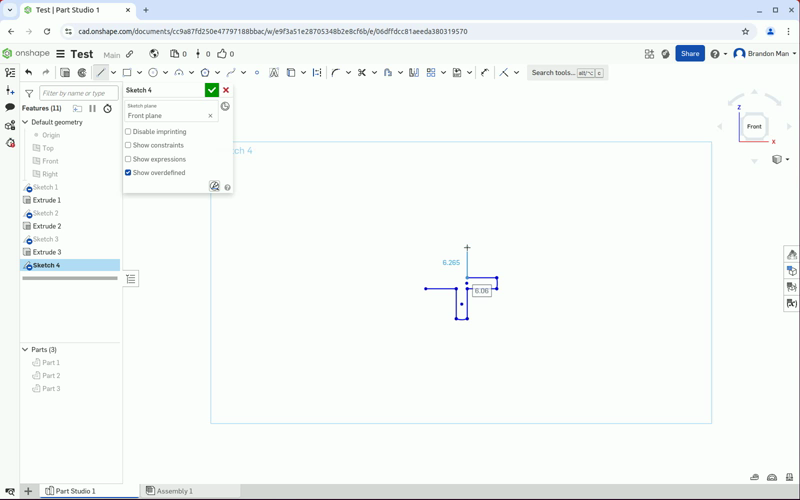
key_up(shift)
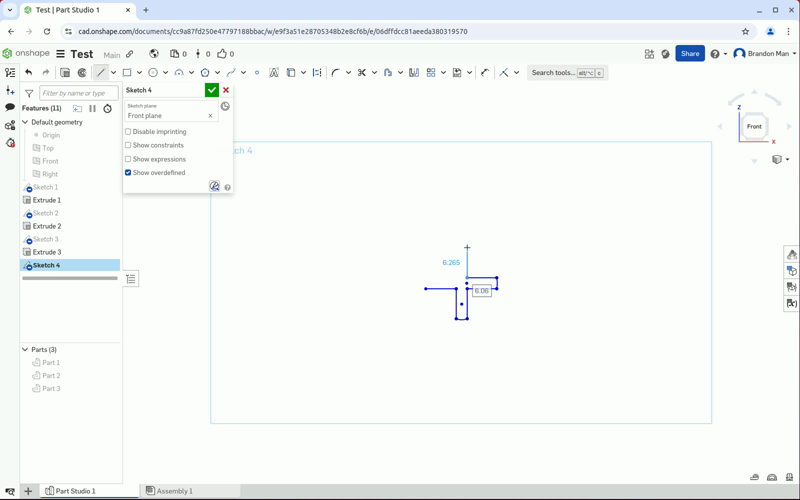
key(esc)
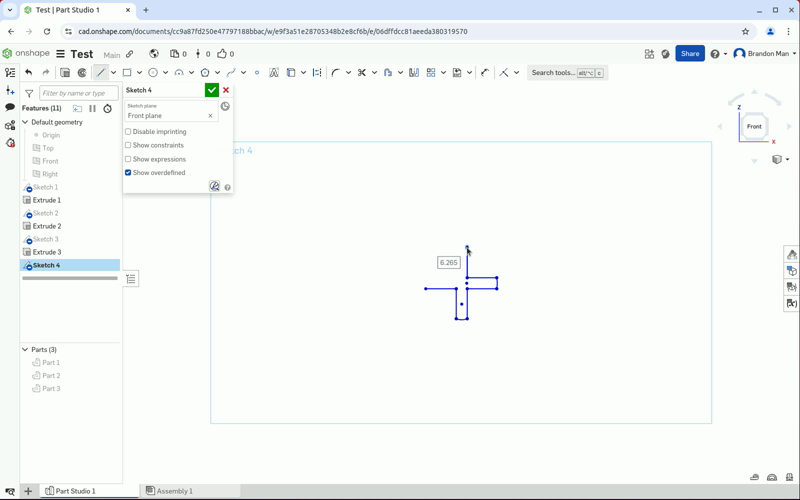
key(a)
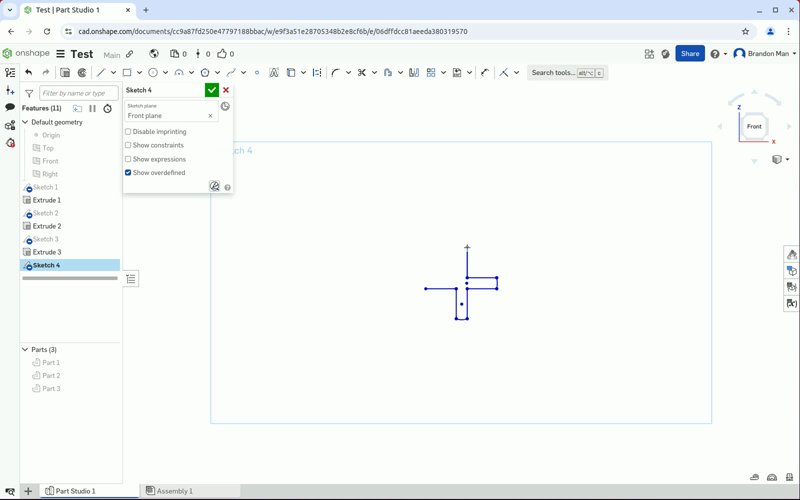
mouse_move(467, 247)
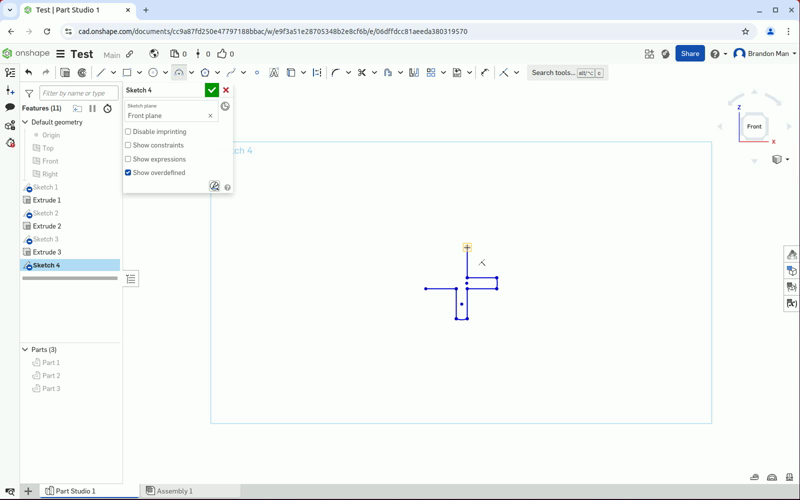
click(467, 247)
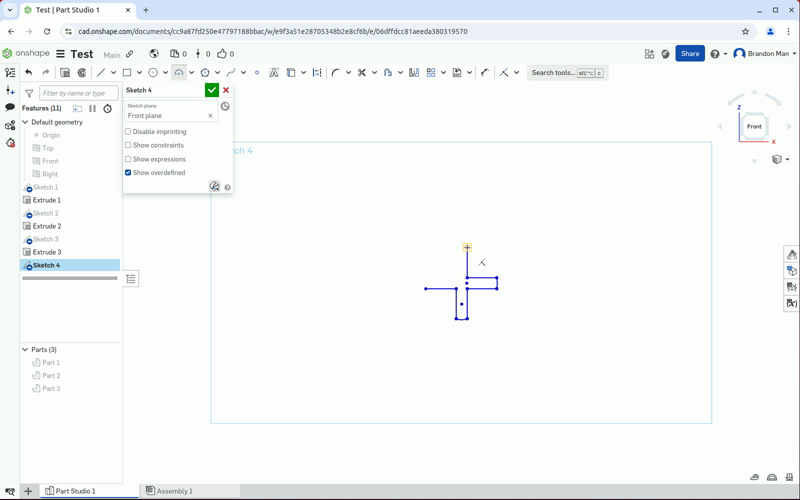
key_down(shift)
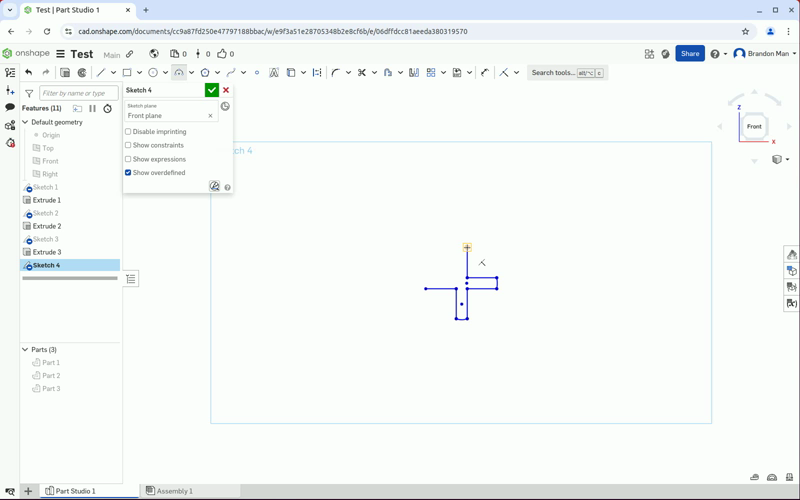
mouse_move(456, 247)
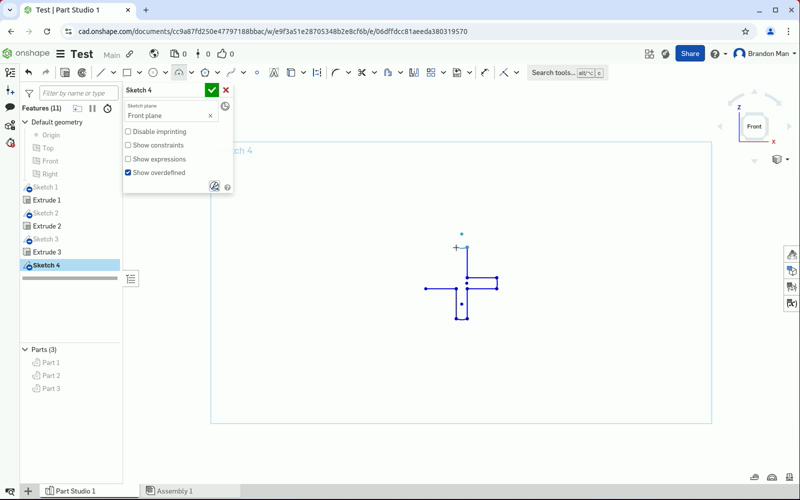
click(456, 247)
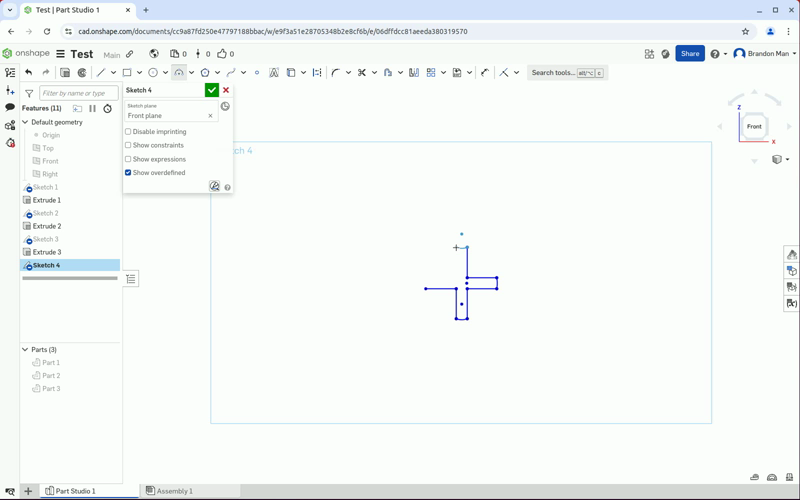
mouse_move(461, 246)
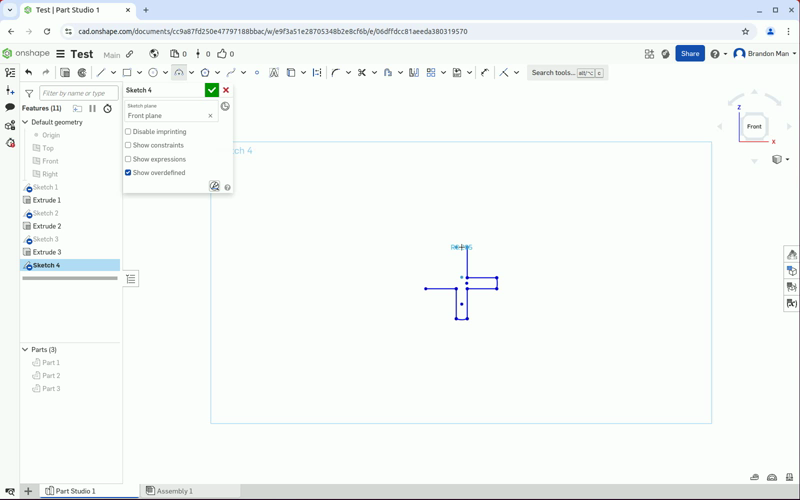
click(461, 246)
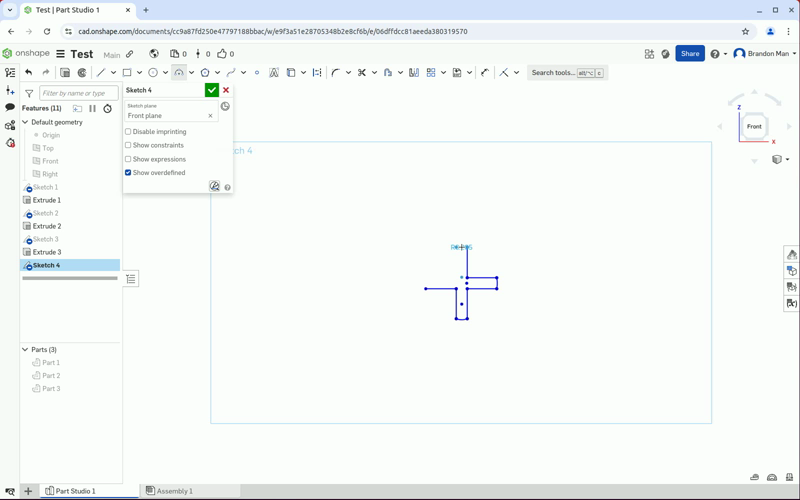
key_up(shift)
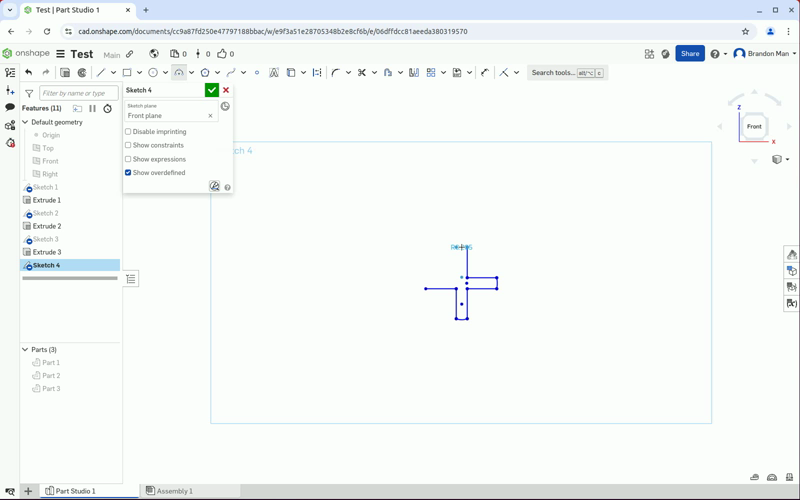
key(esc)
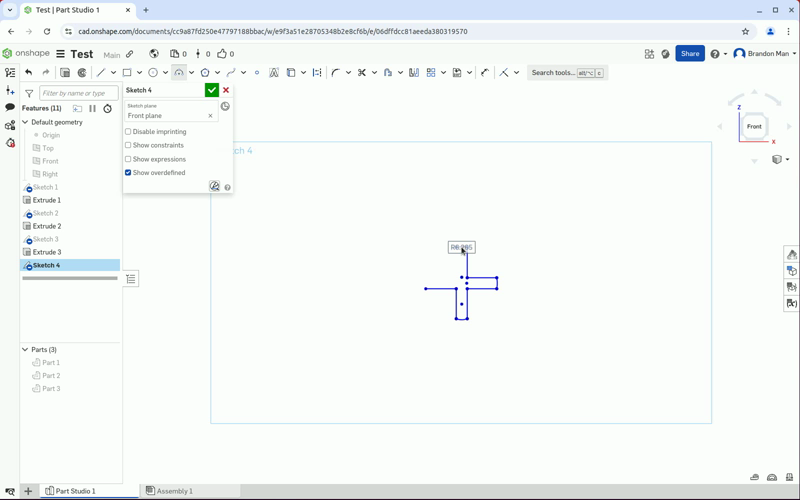
key(l)
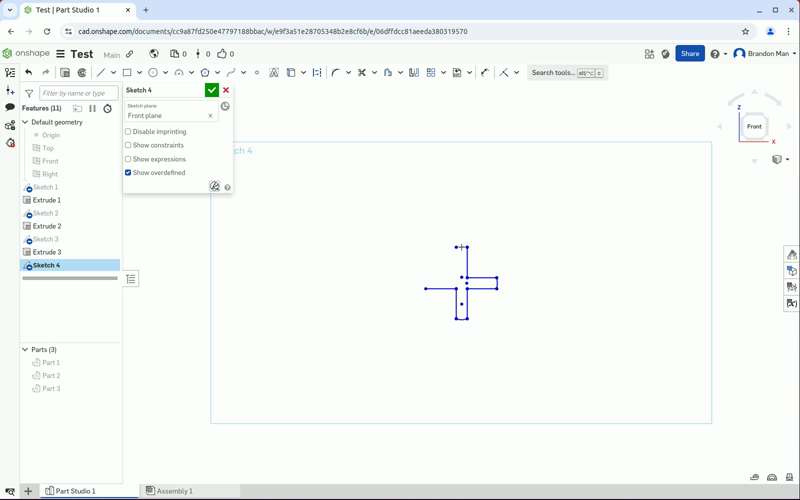
mouse_move(456, 247)
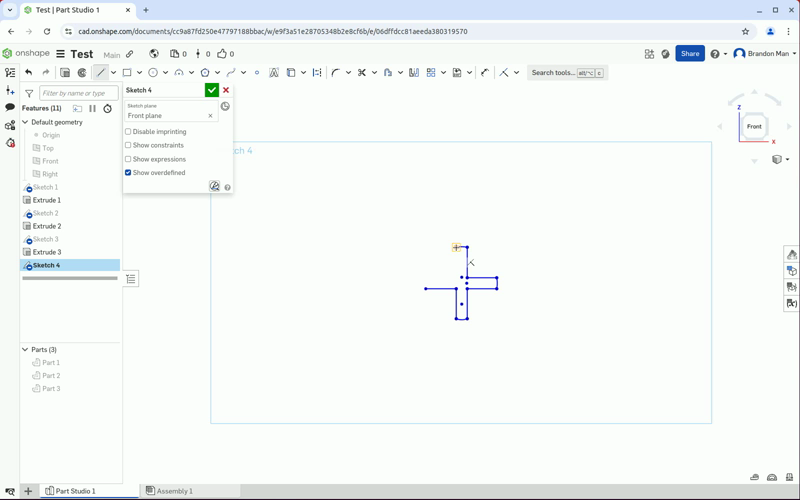
click(456, 247)
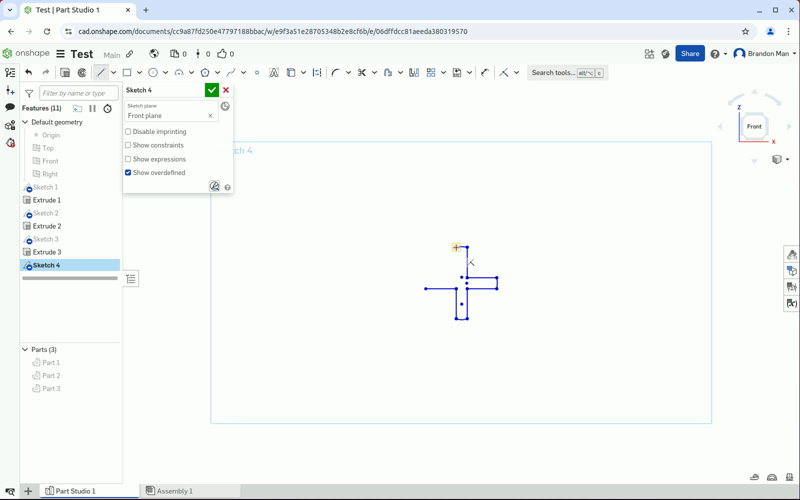
key_down(shift)
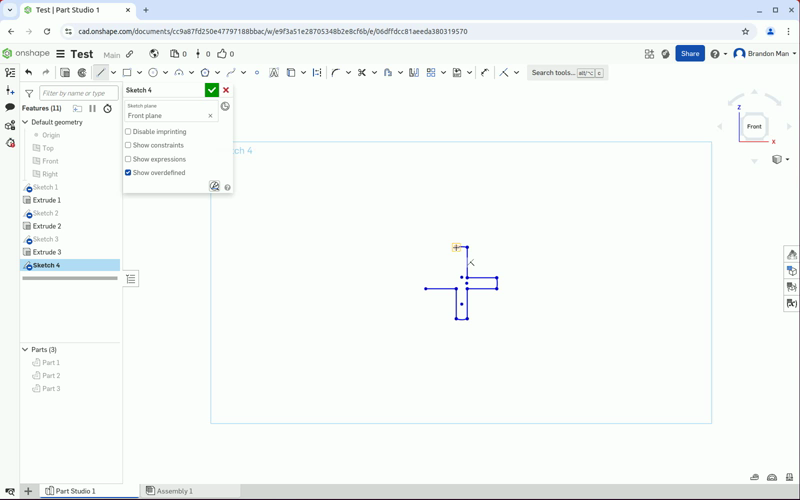
mouse_move(486, 247)
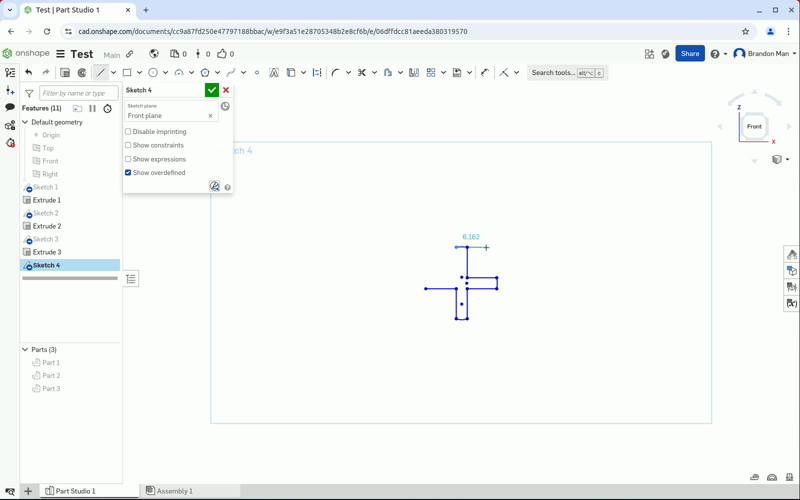
mouse_move(456, 277)
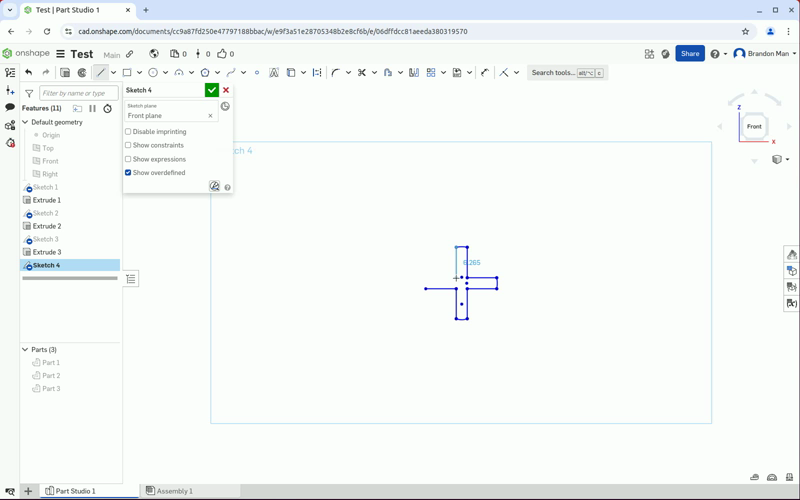
click(456, 277)
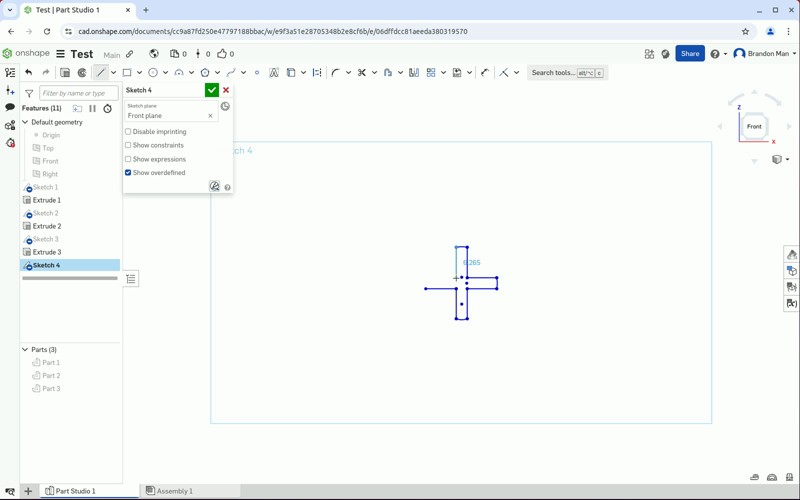
key_up(shift)
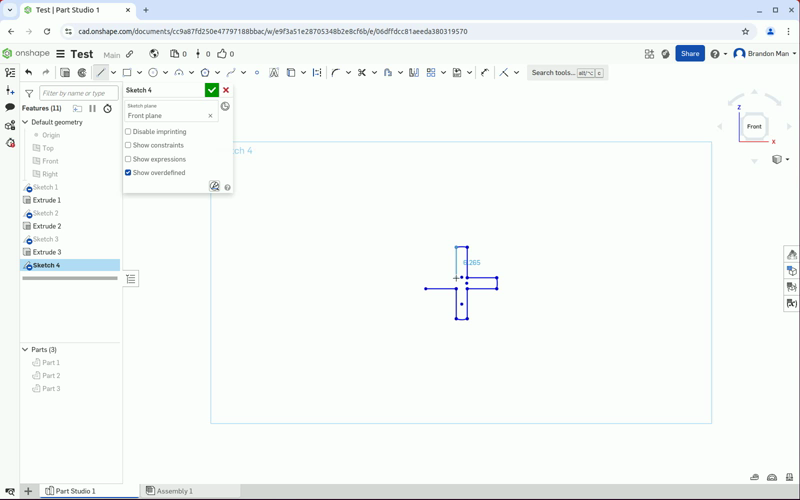
key_down(shift)
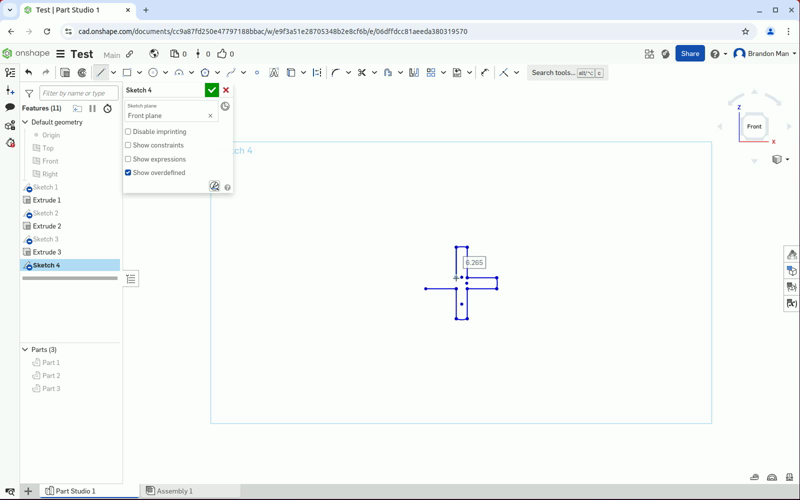
mouse_move(486, 277)
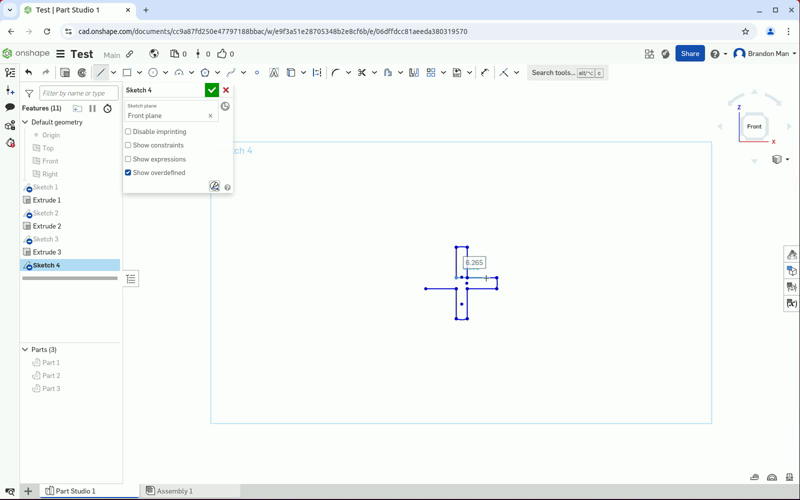
mouse_move(425, 277)
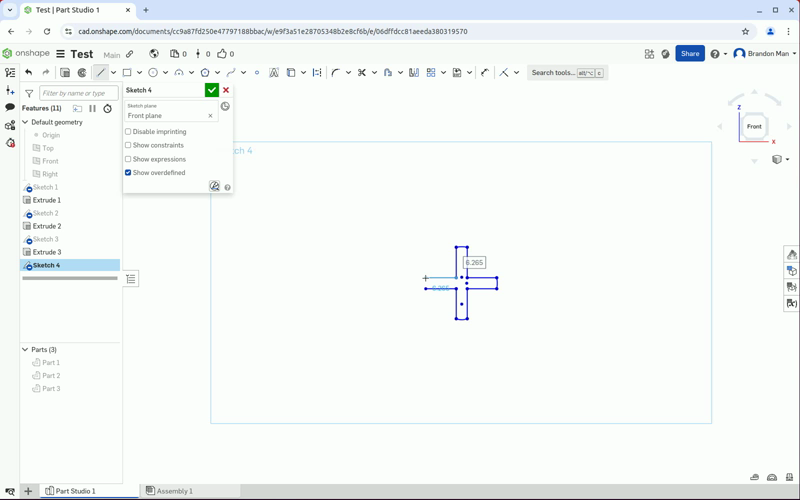
click(425, 277)
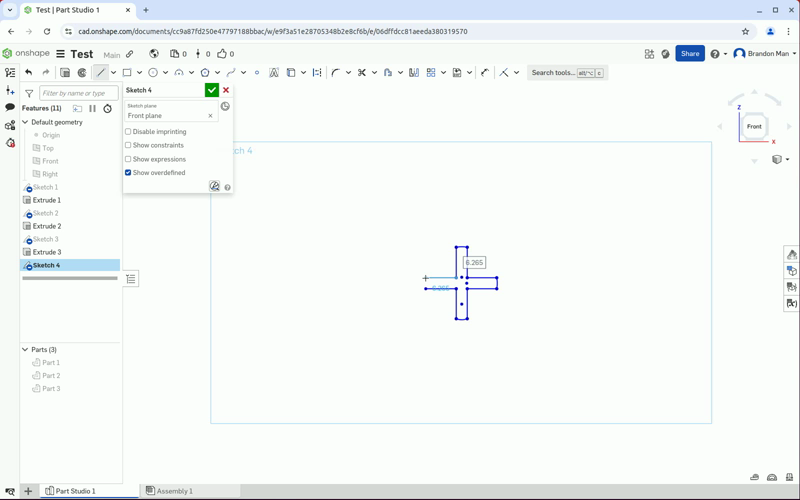
key_up(shift)
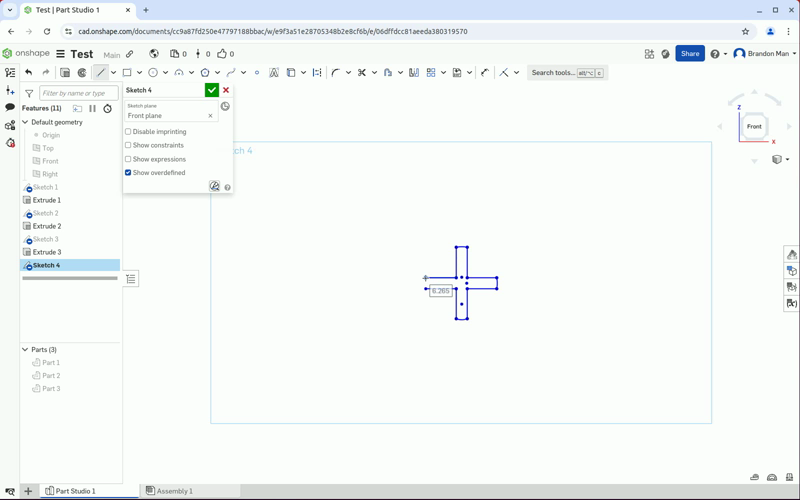
key(esc)
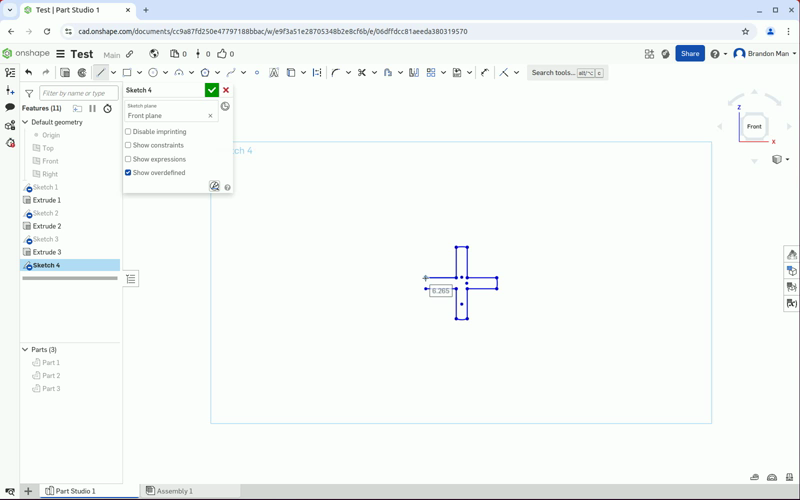
key(a)
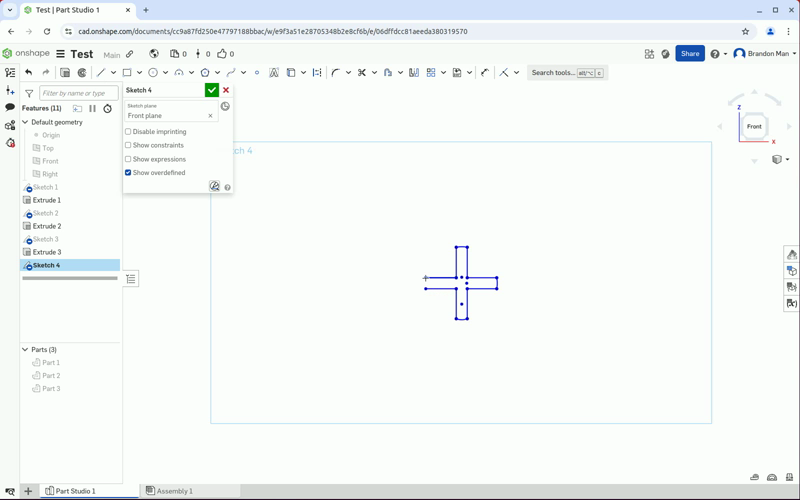
mouse_move(425, 277)
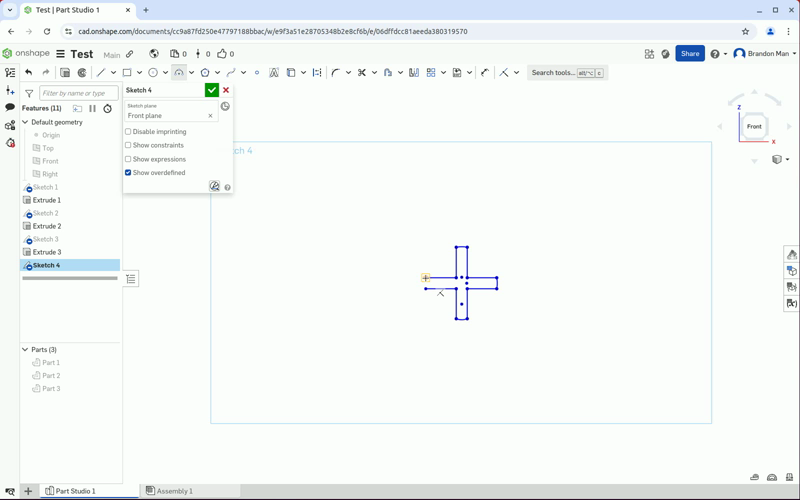
click(425, 277)
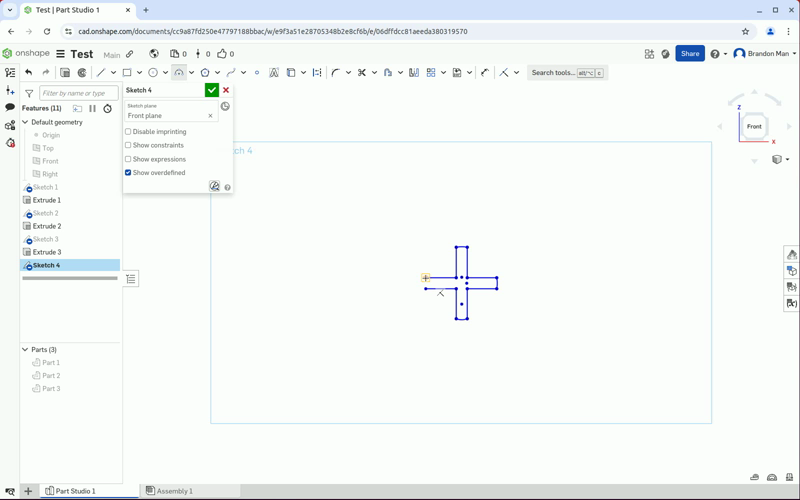
mouse_move(425, 288)
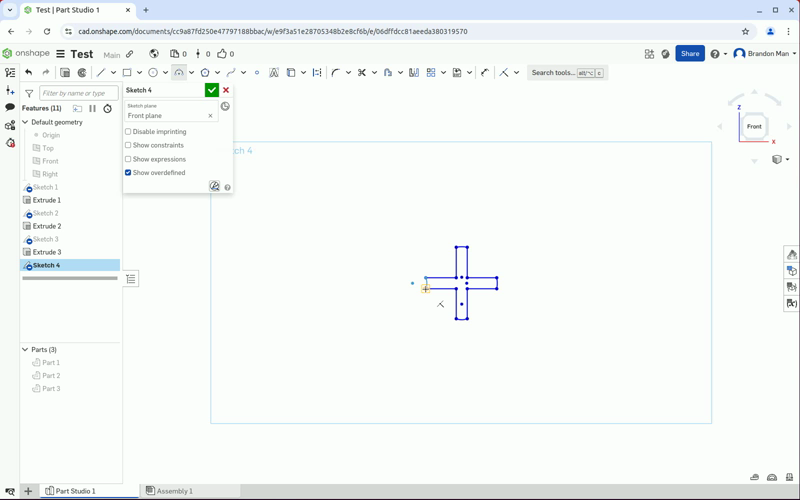
click(425, 288)
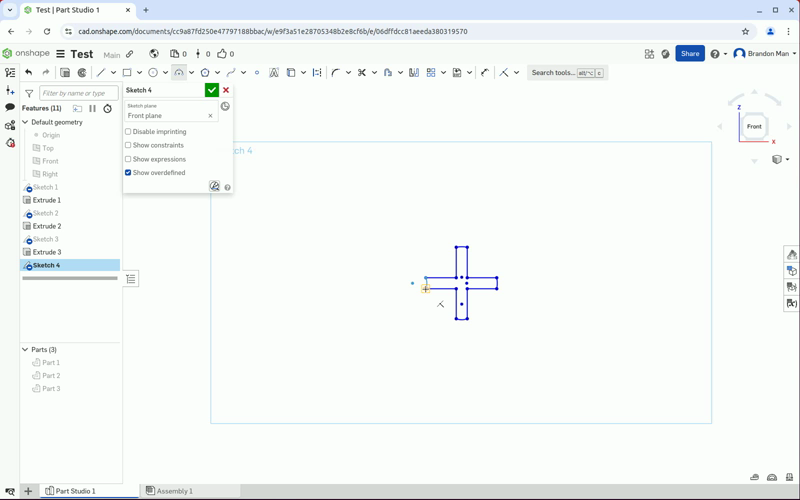
key_down(shift)
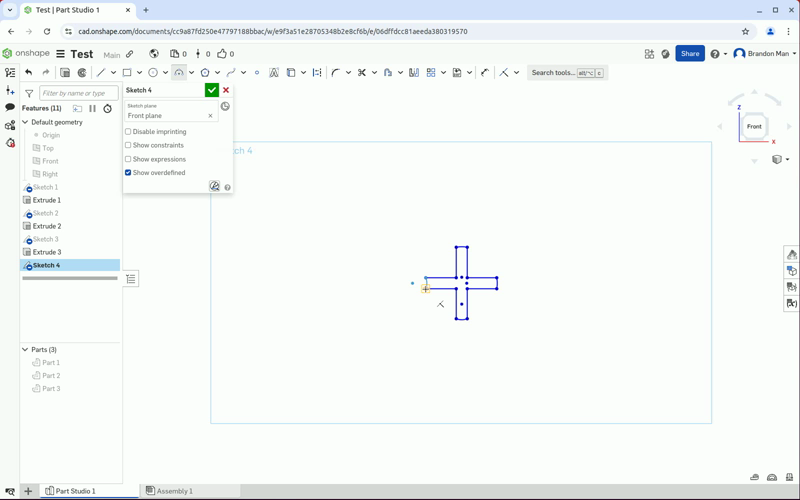
mouse_move(425, 283)
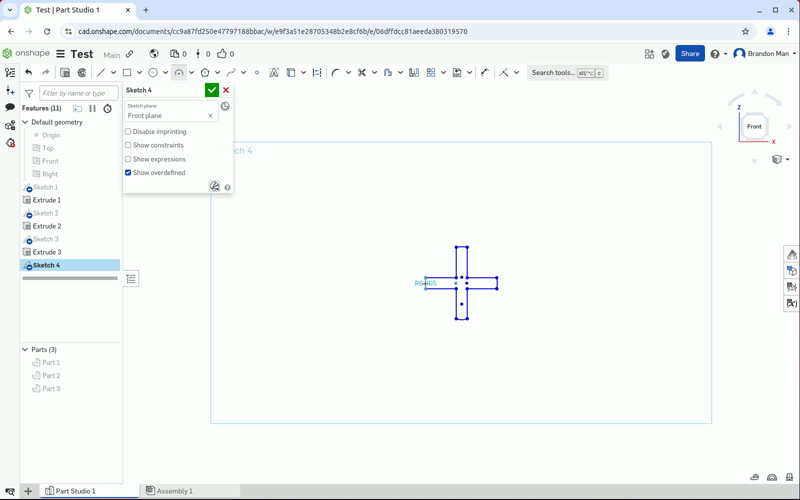
click(425, 283)
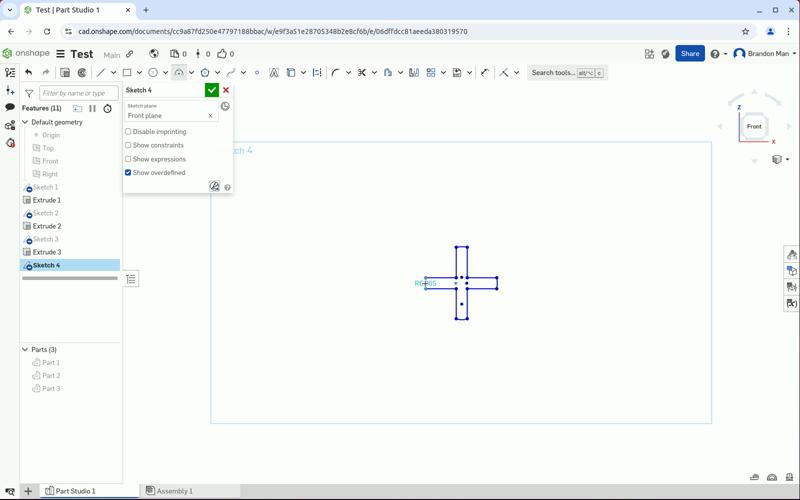
key_up(shift)
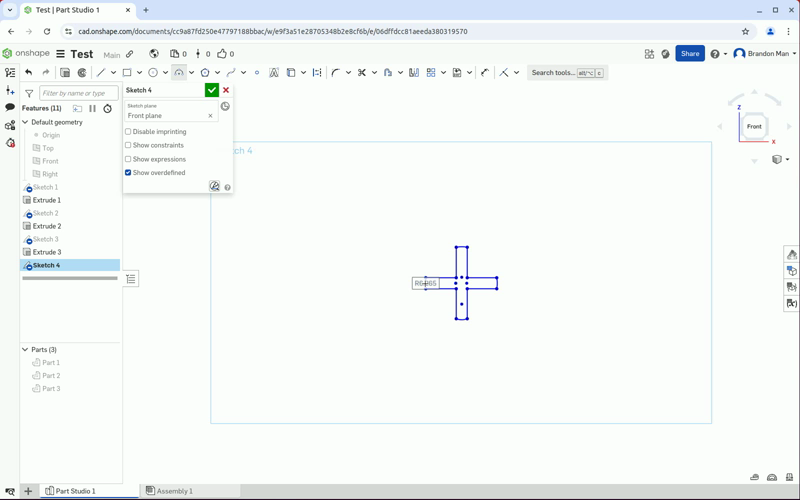
key(esc)
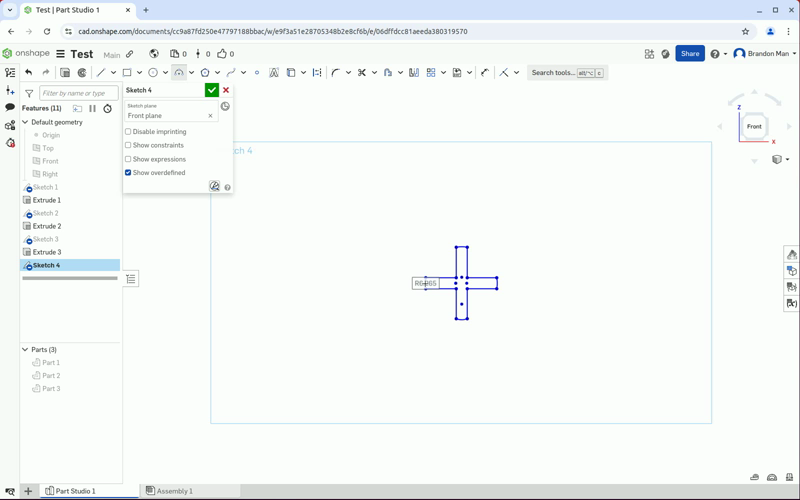
mouse_move(462, 270)
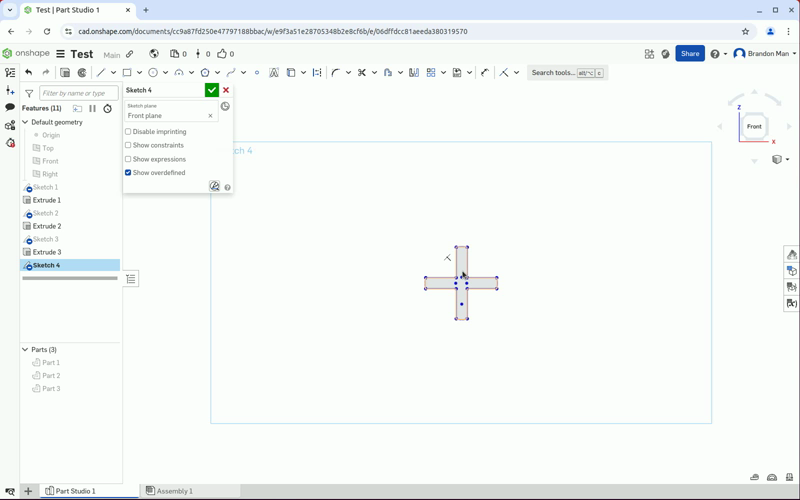
scroll(6)
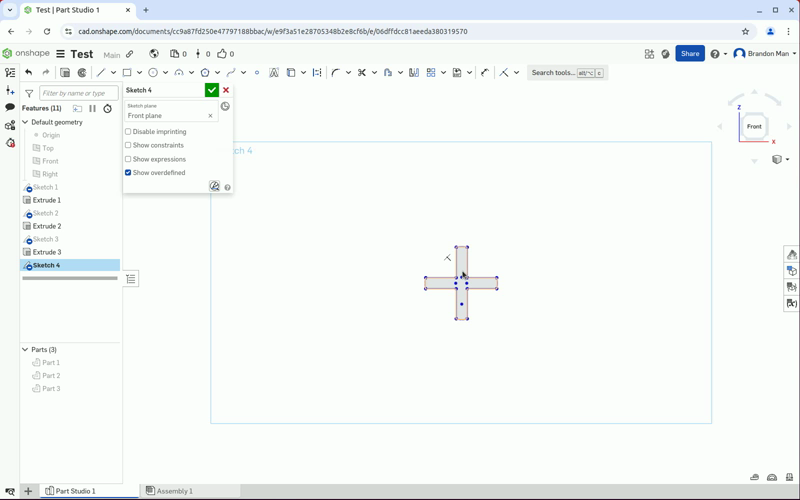
scroll(6)
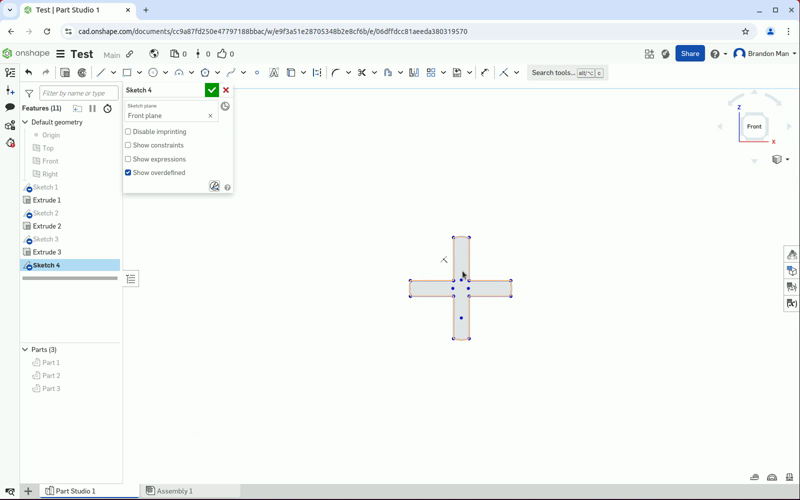
scroll(6)
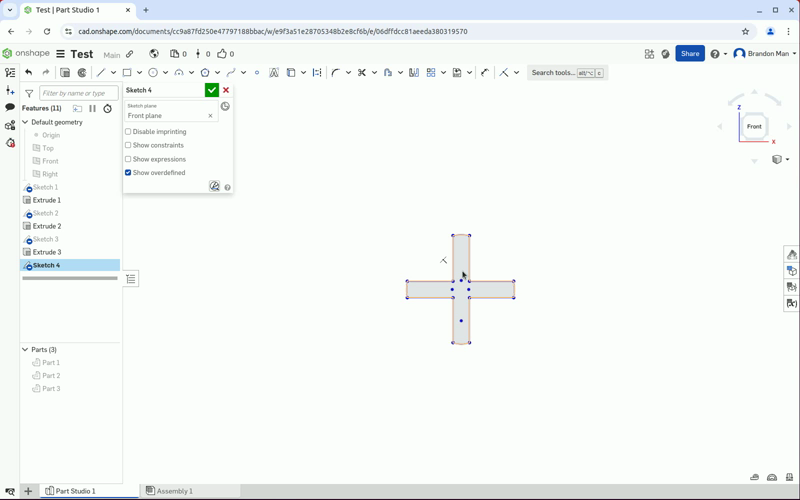
scroll(6)
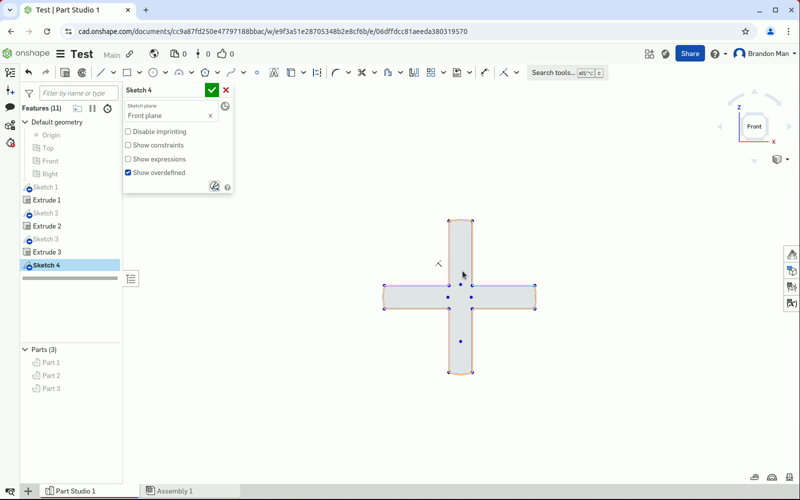
scroll(6)
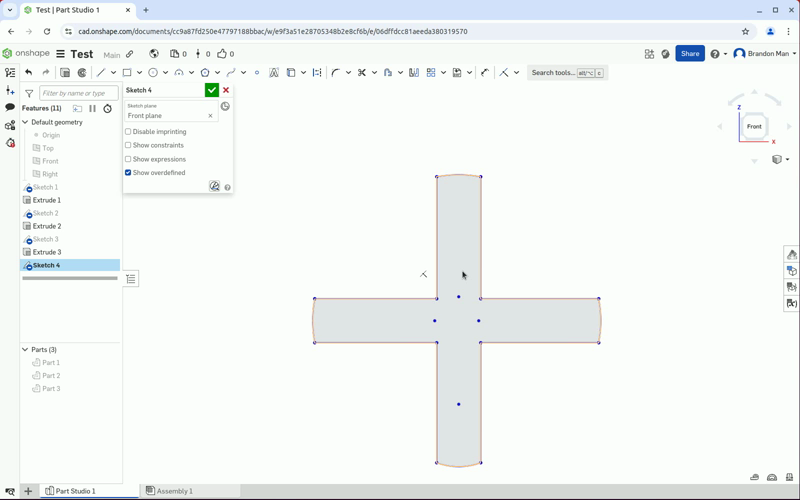
scroll(6)
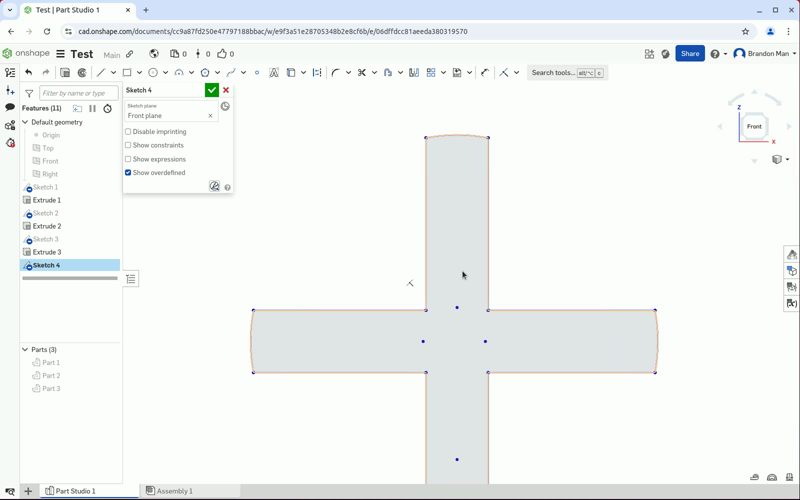
scroll(6)
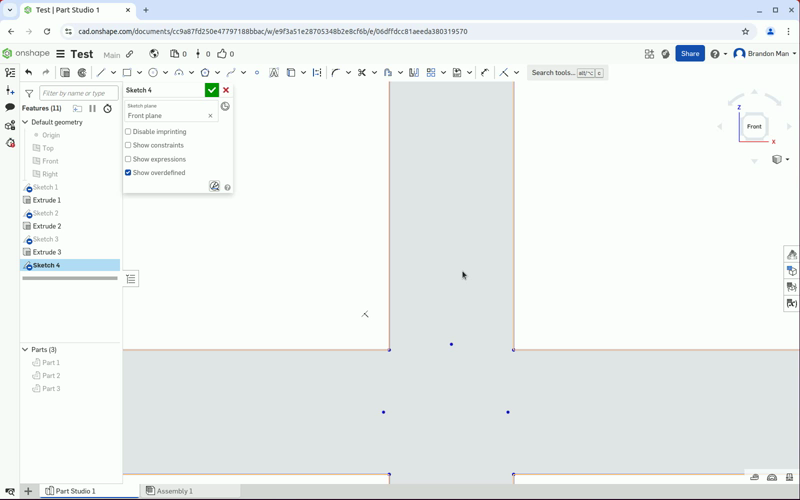
click(462, 270)
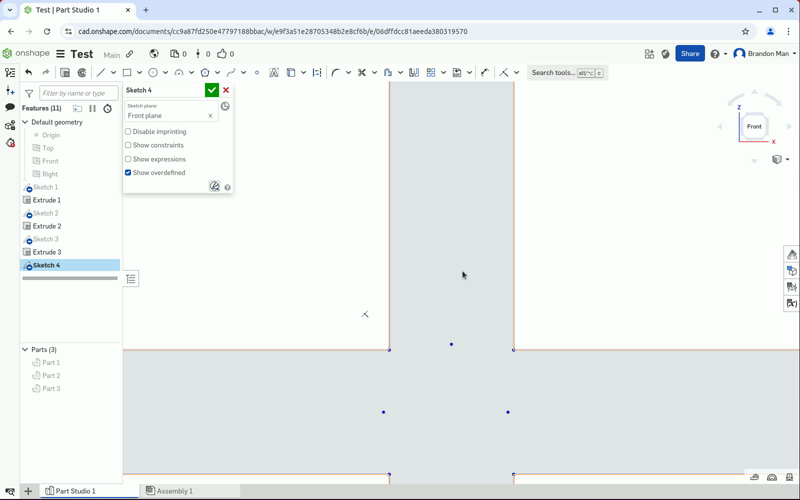
scroll(-6)
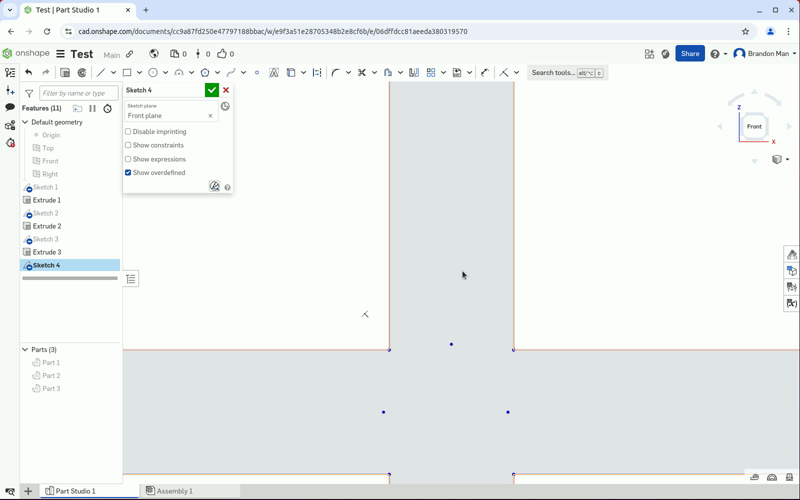
scroll(-6)
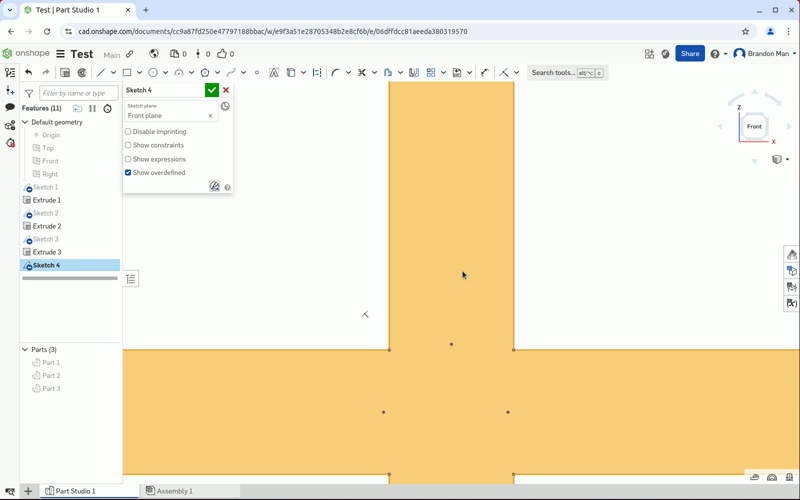
scroll(-6)
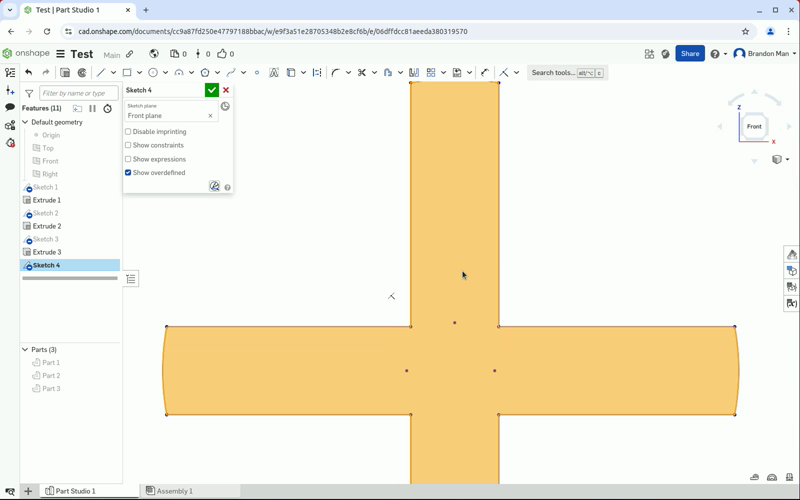
scroll(-6)
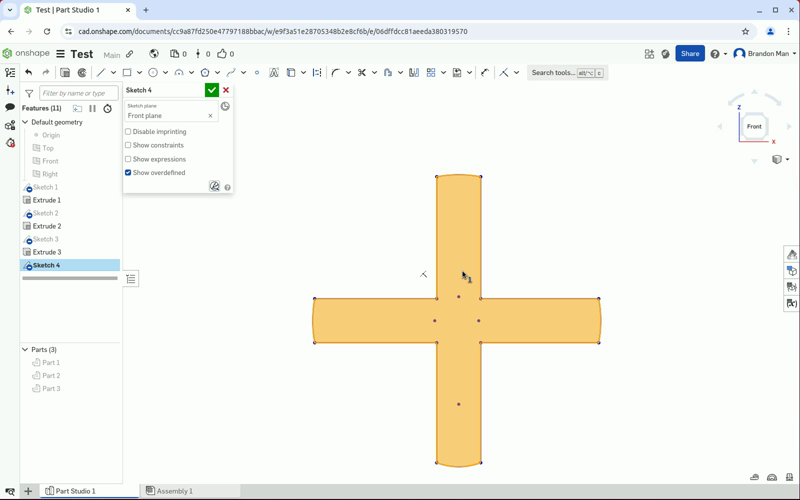
scroll(-6)
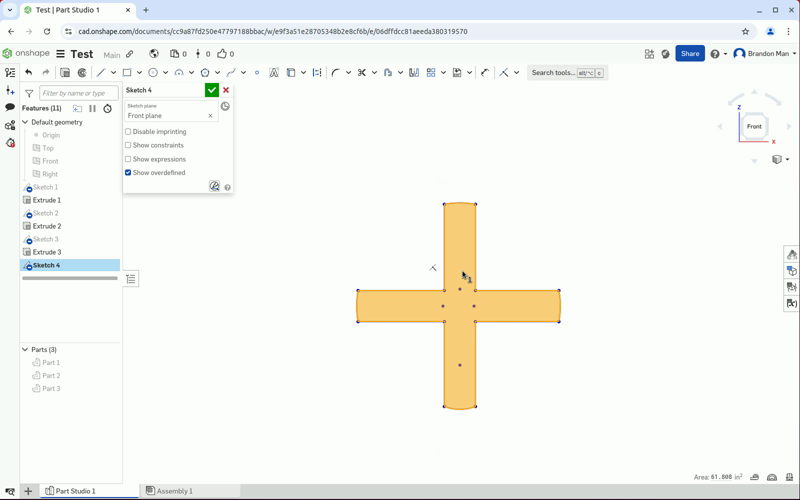
scroll(-6)
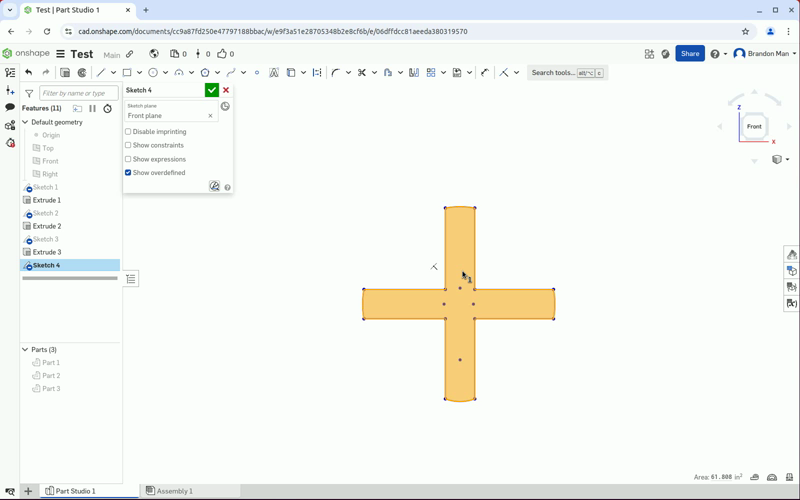
scroll(-6)
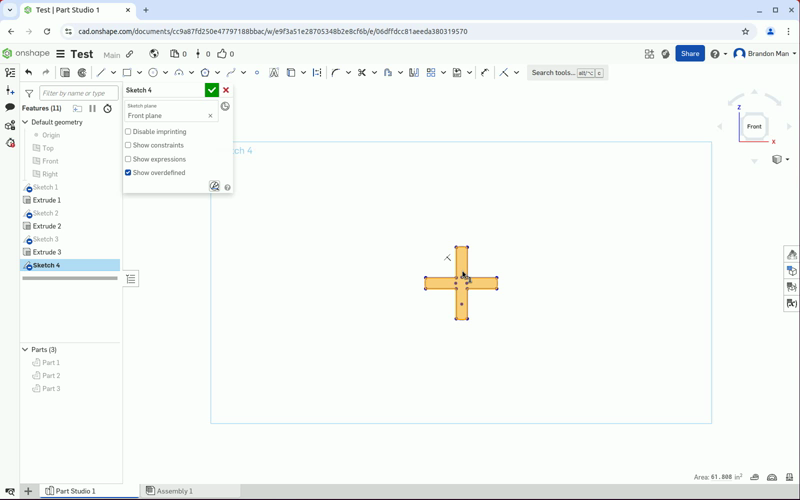
mouse_move(73, 352)
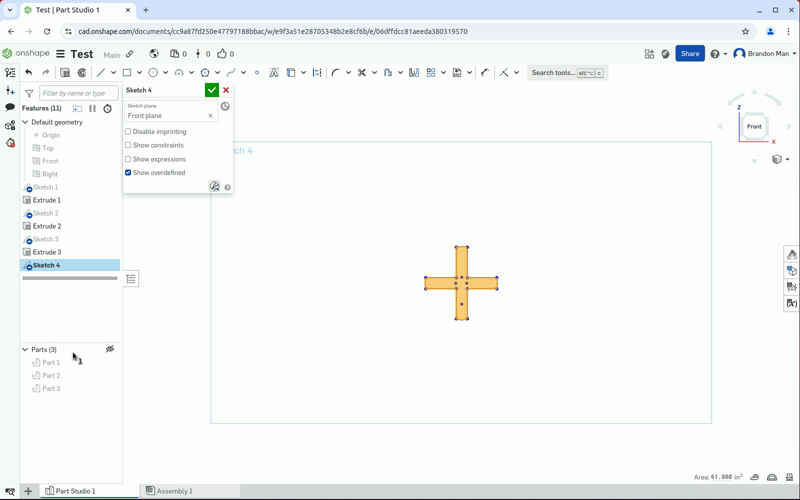
key(shift+y)
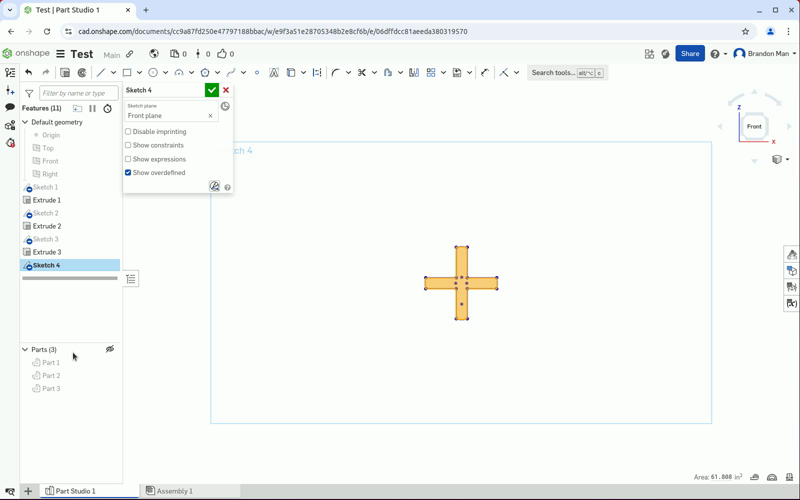
key(shift+e)
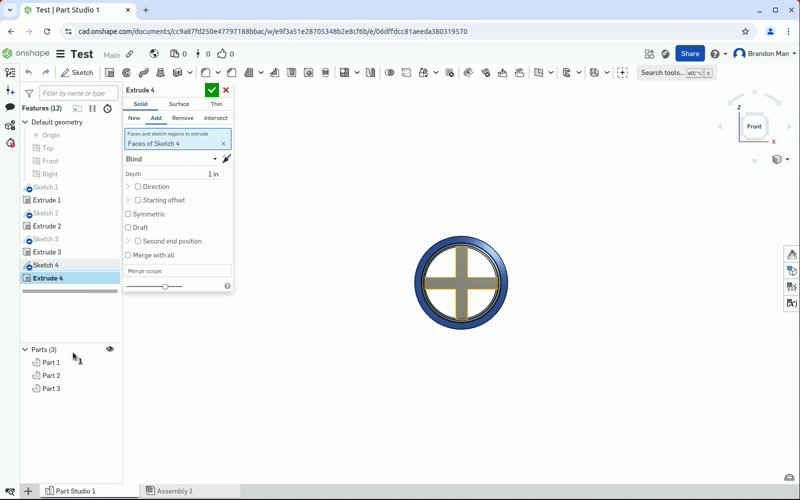
mouse_move(143, 106)
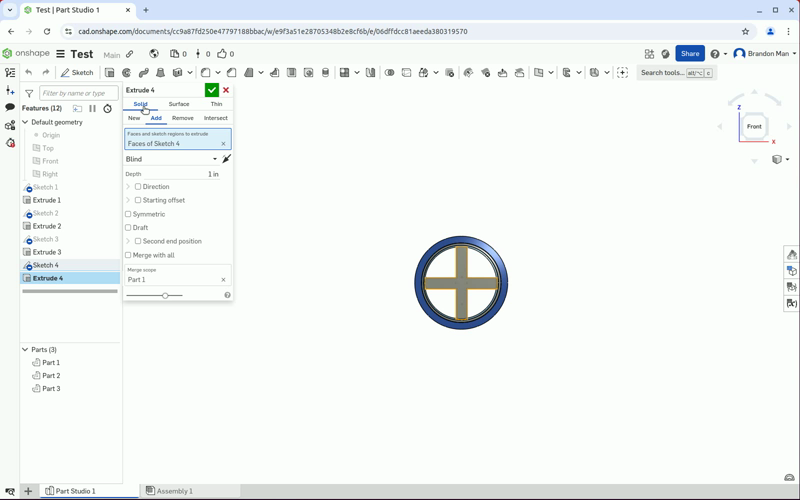
click(143, 106)
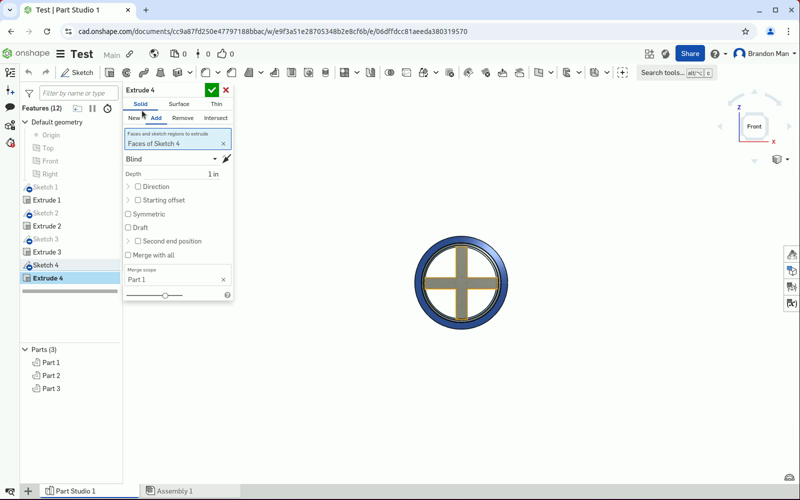
mouse_move(137, 120)
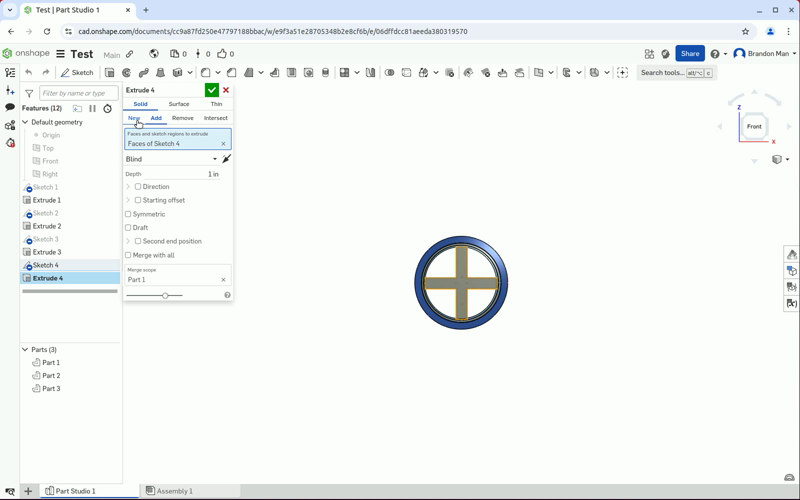
click(137, 120)
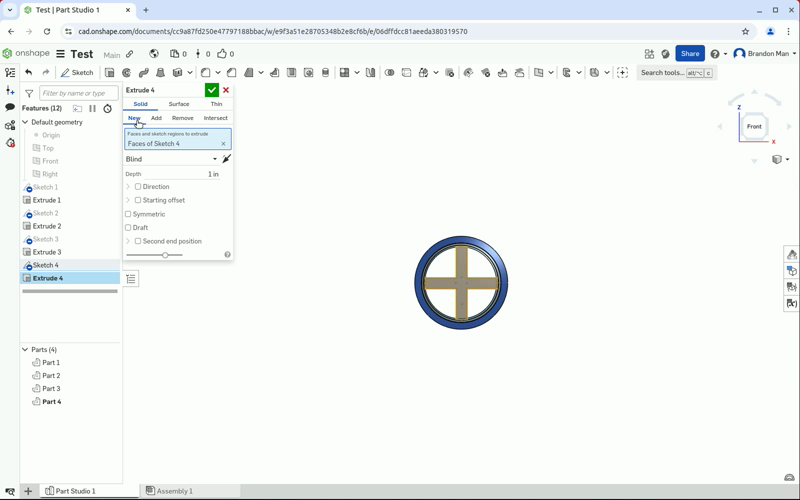
key(tab, 4)
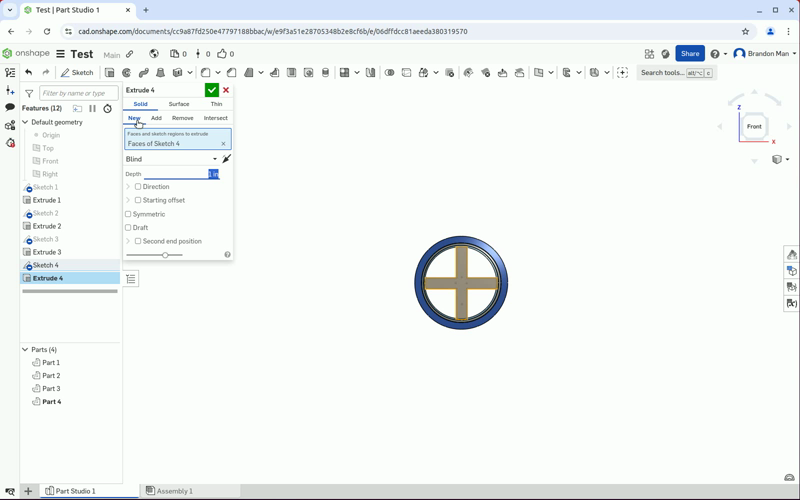
text(23.108)
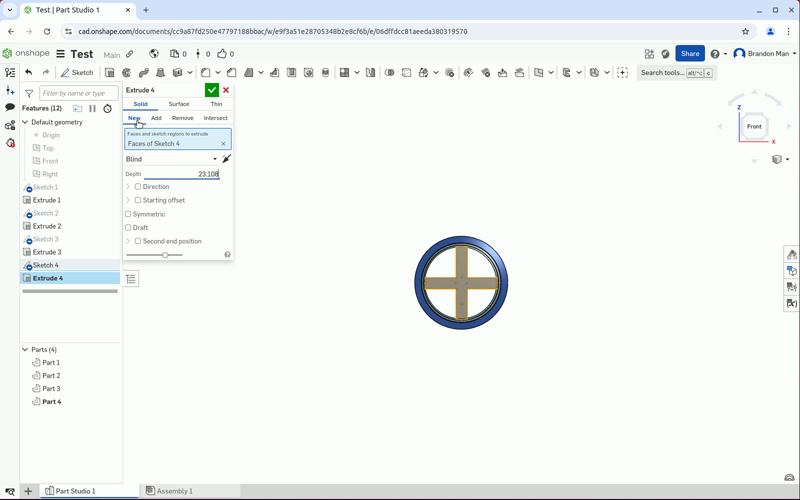
key(enter)
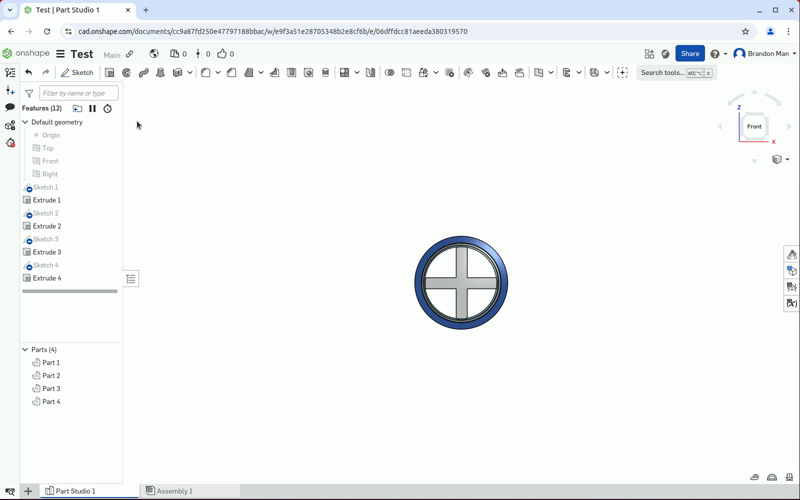
key(shift+h)
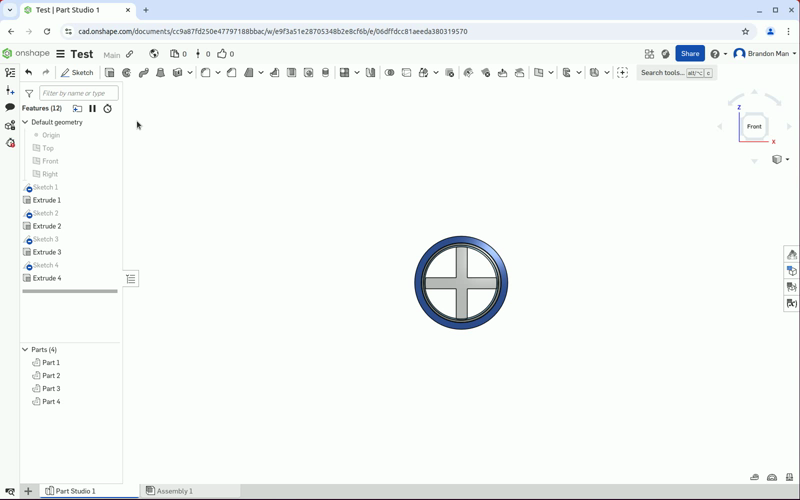
key(shift+h)
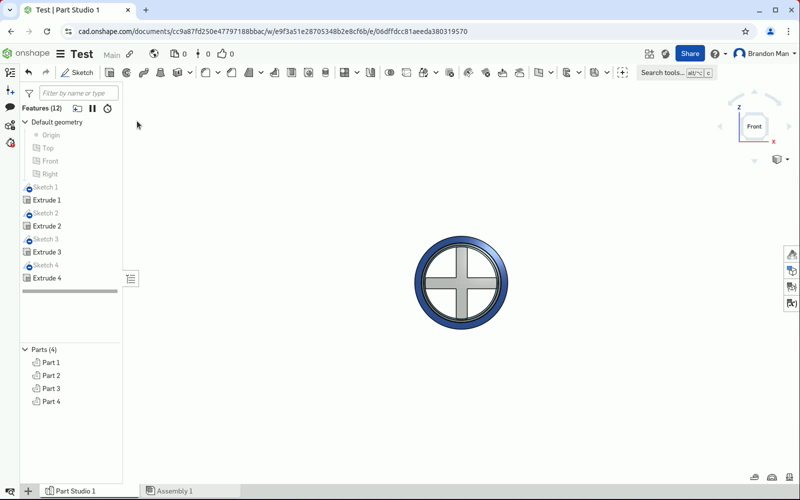
mouse_move(73, 189)
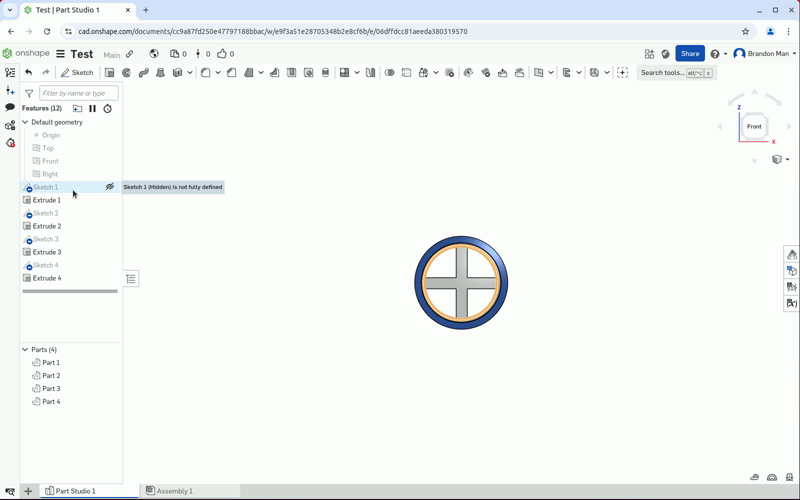
click(73, 189)
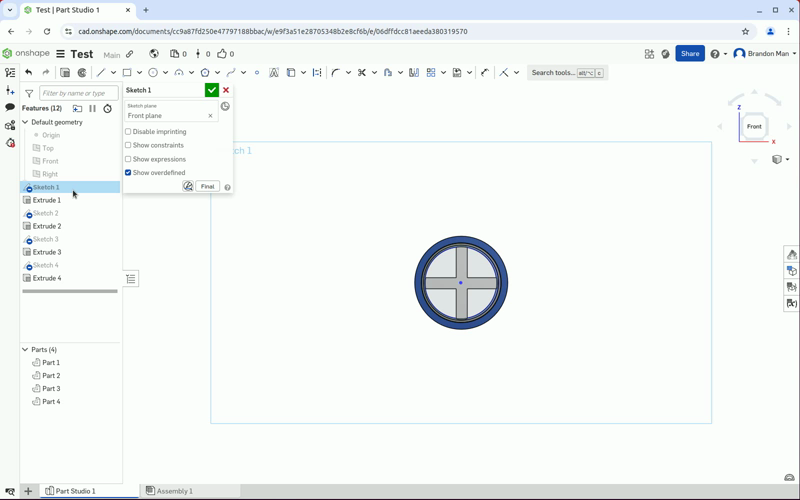
mouse_move(229, 92)
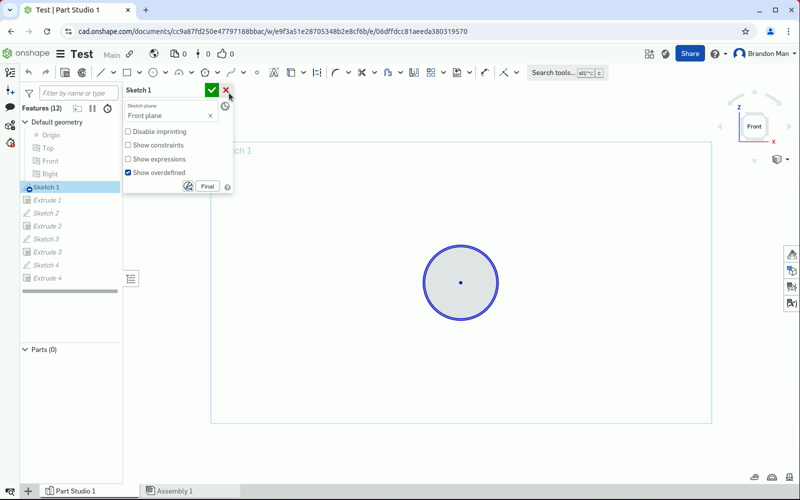
click(229, 92)
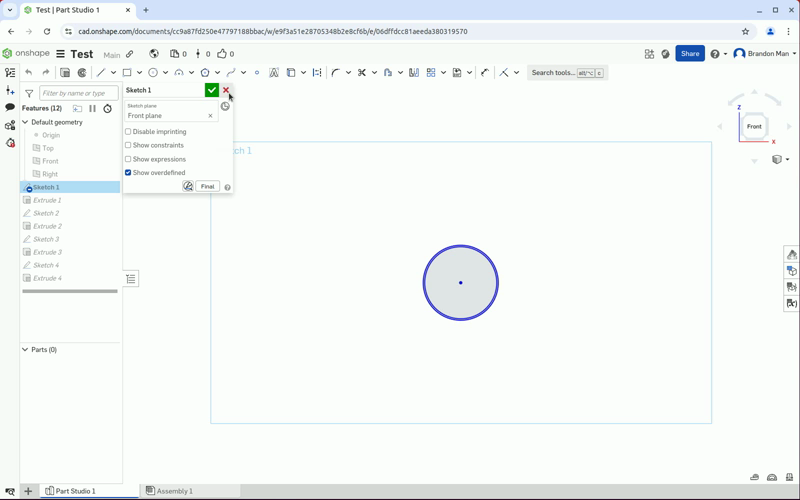
key(shift+s)
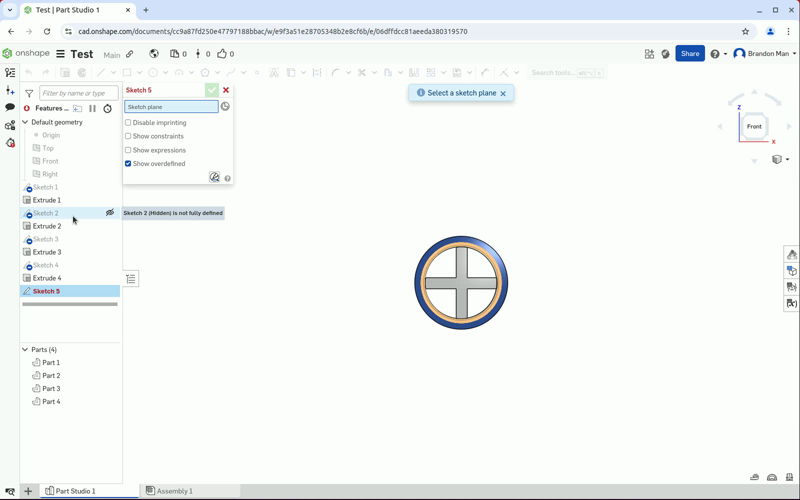
scroll(3)
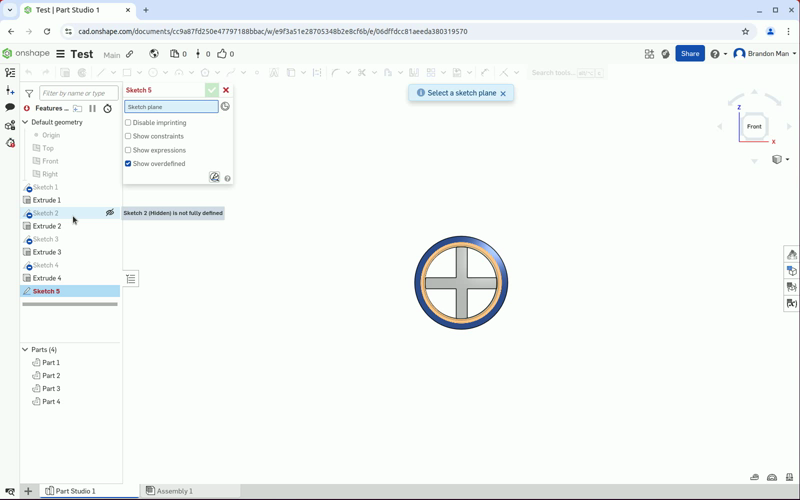
mouse_move(73, 163)
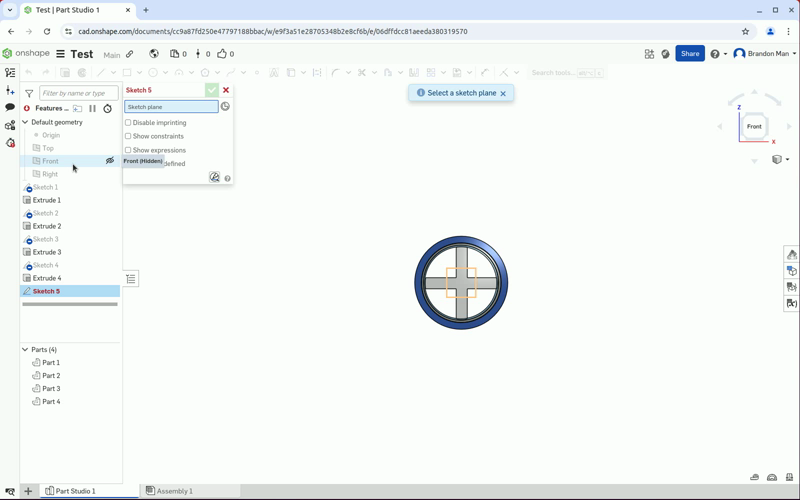
click(73, 163)
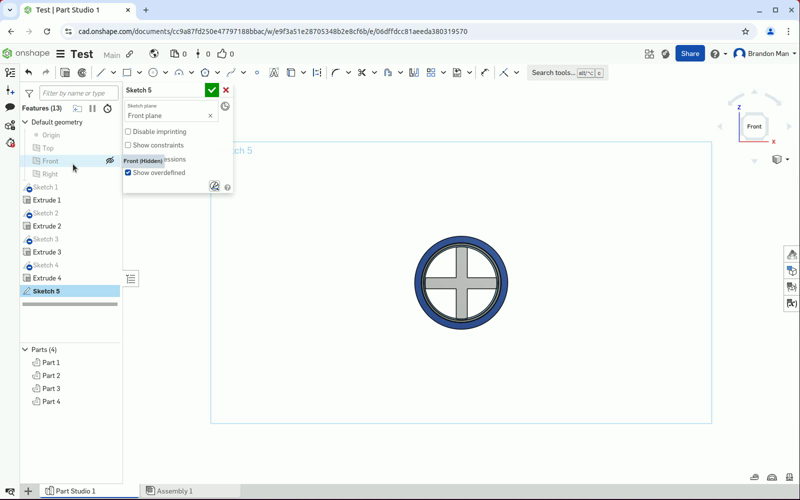
mouse_move(73, 352)
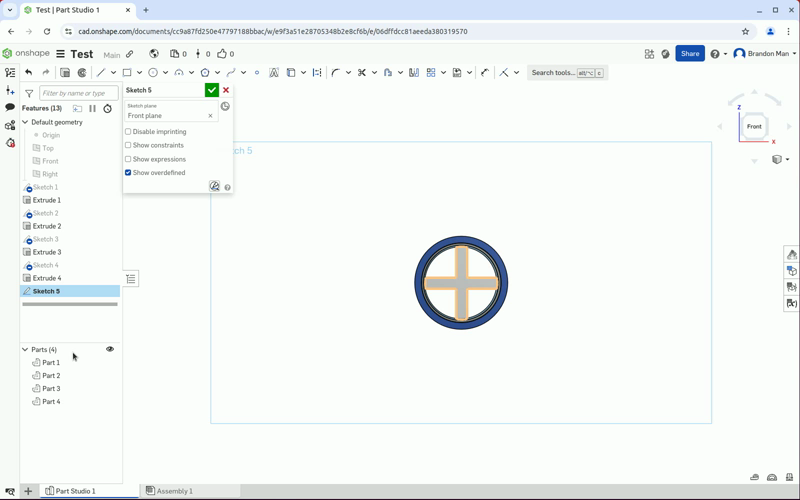
key(y)
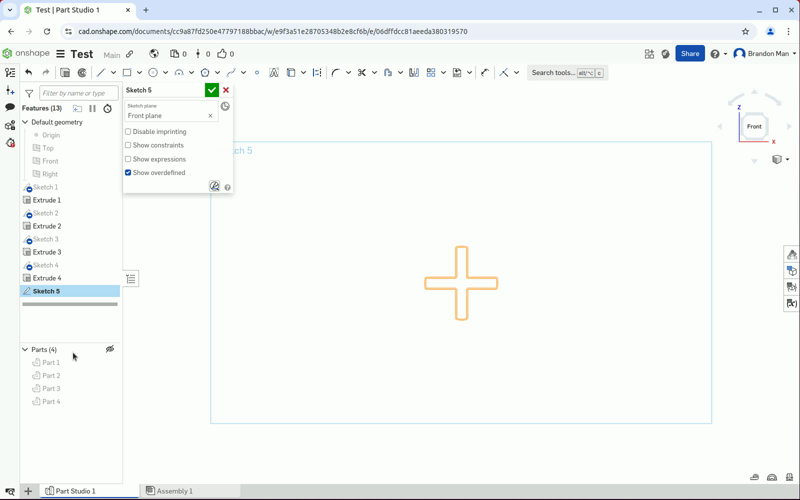
key(c)
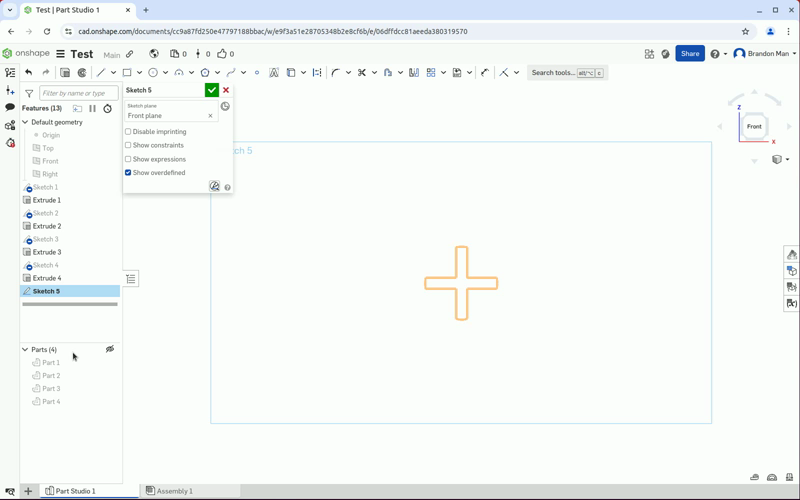
key_down(shift)
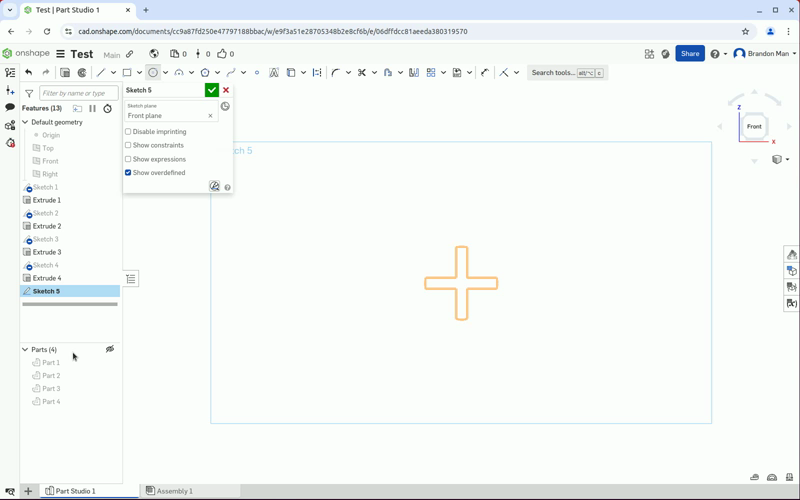
mouse_move(461, 282)
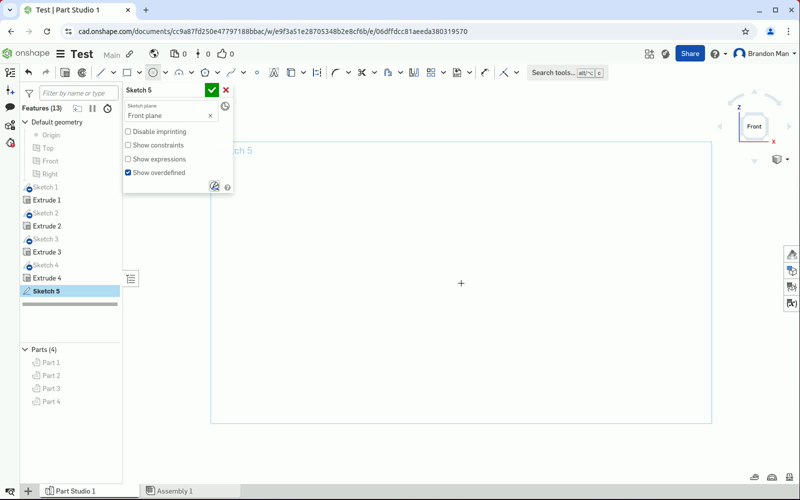
click(461, 282)
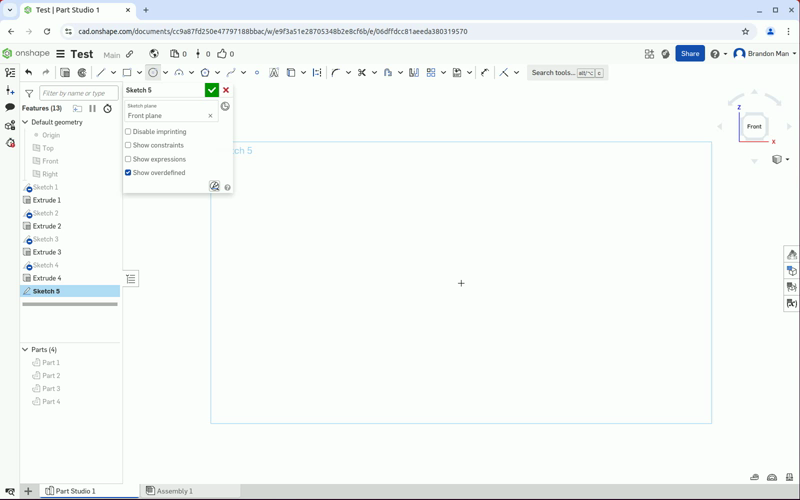
key_up(shift)
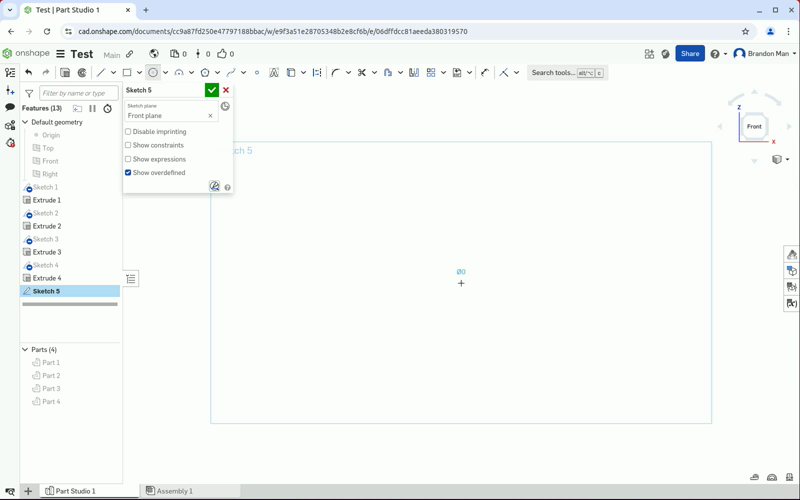
mouse_move(518, 282)
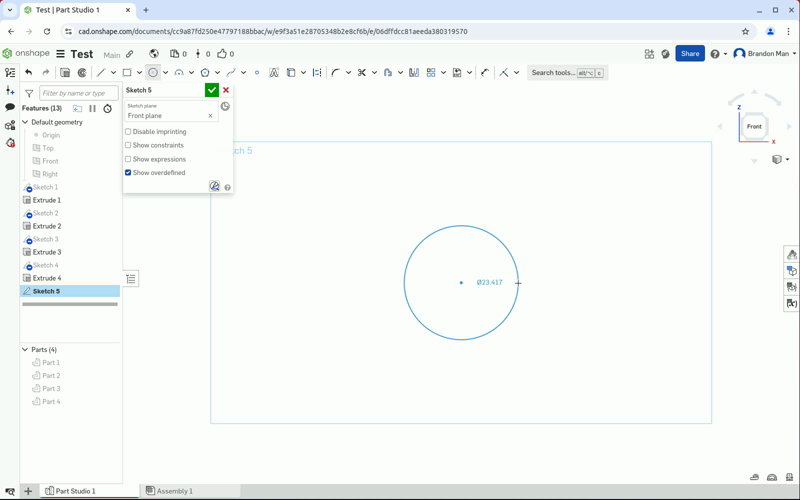
click(518, 282)
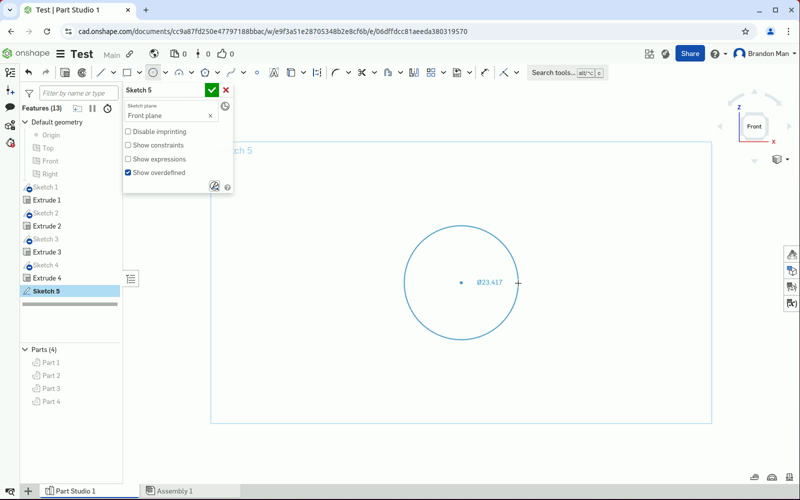
key(esc)
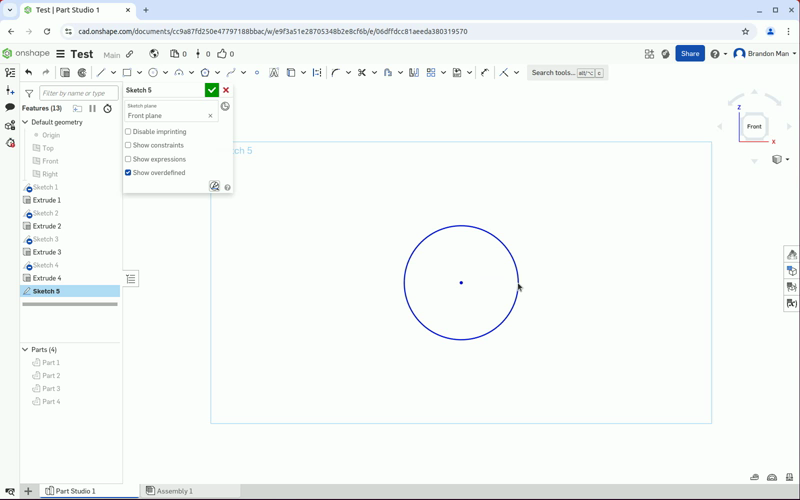
mouse_move(492, 264)
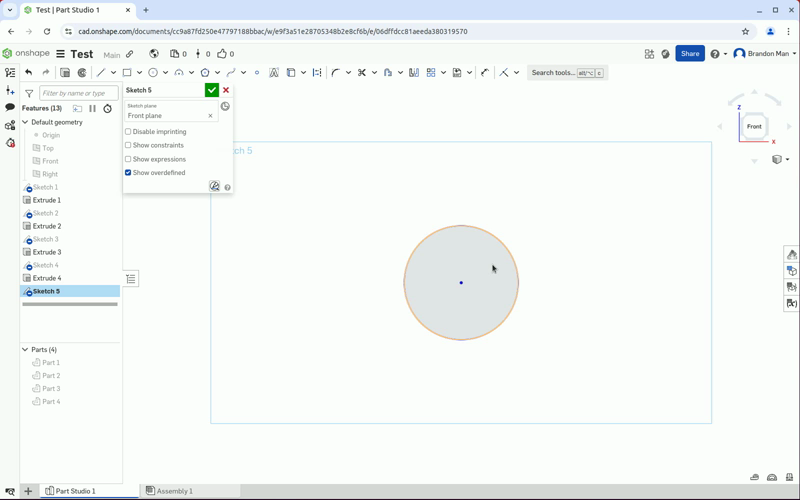
click(492, 264)
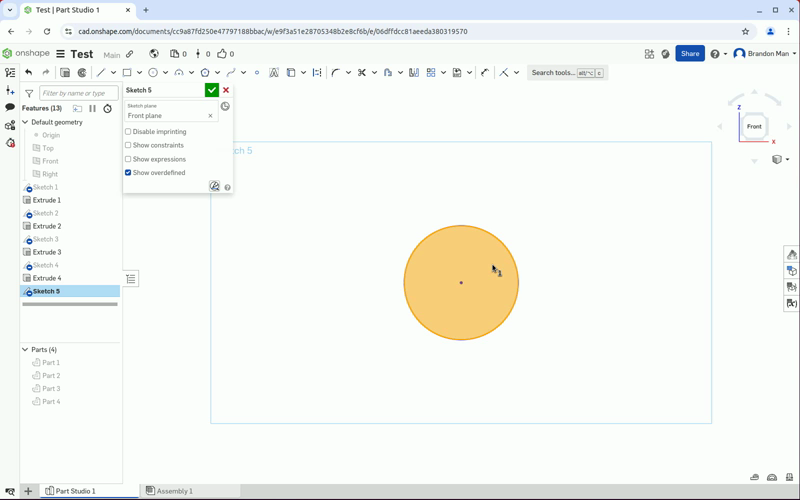
mouse_move(73, 352)
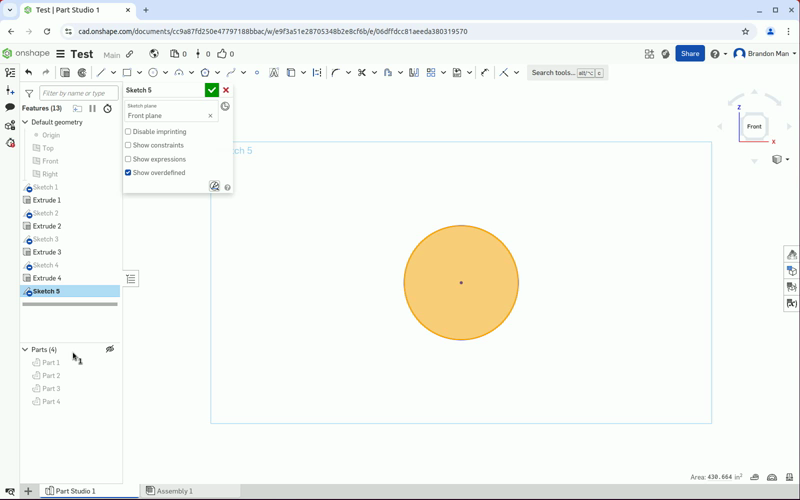
key(shift+y)
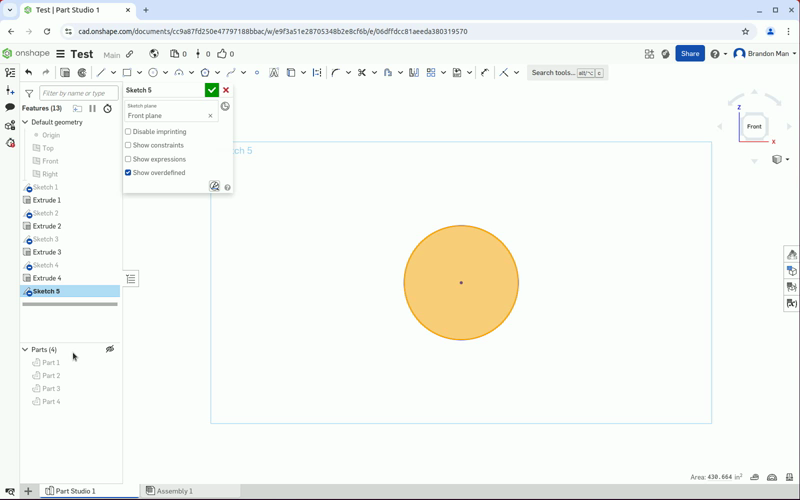
key(shift+e)
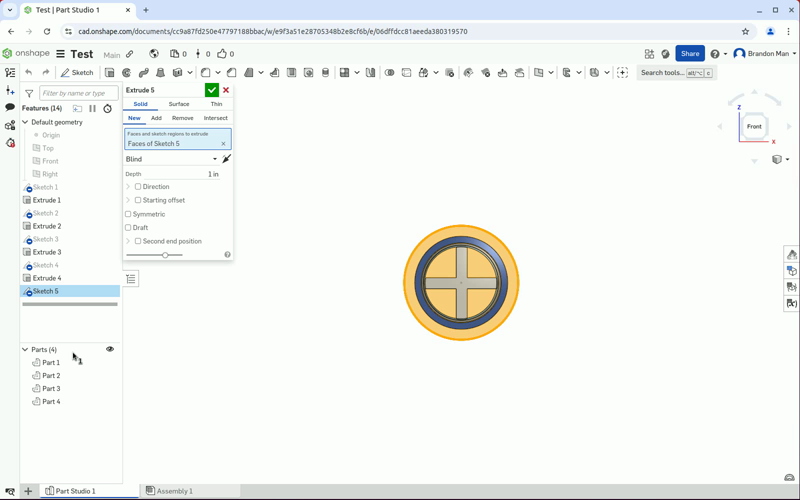
mouse_move(143, 106)
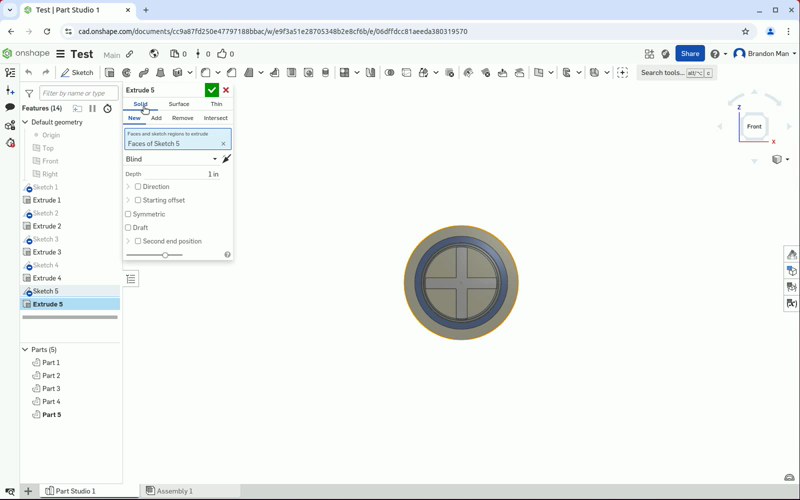
click(143, 106)
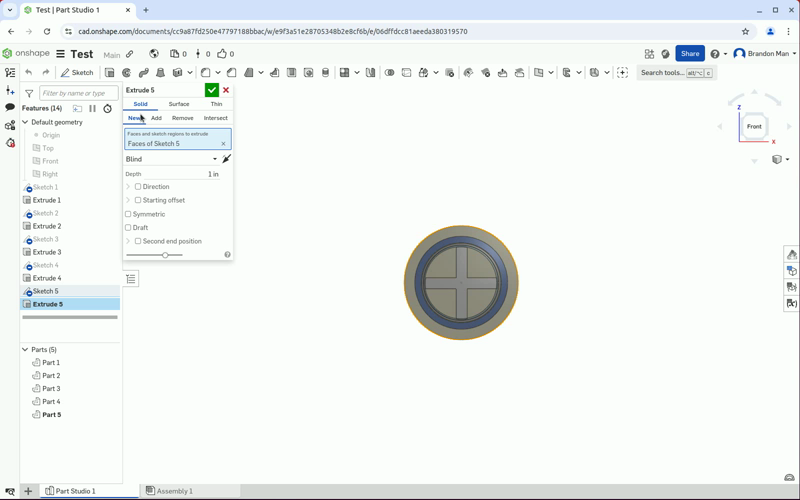
mouse_move(137, 120)
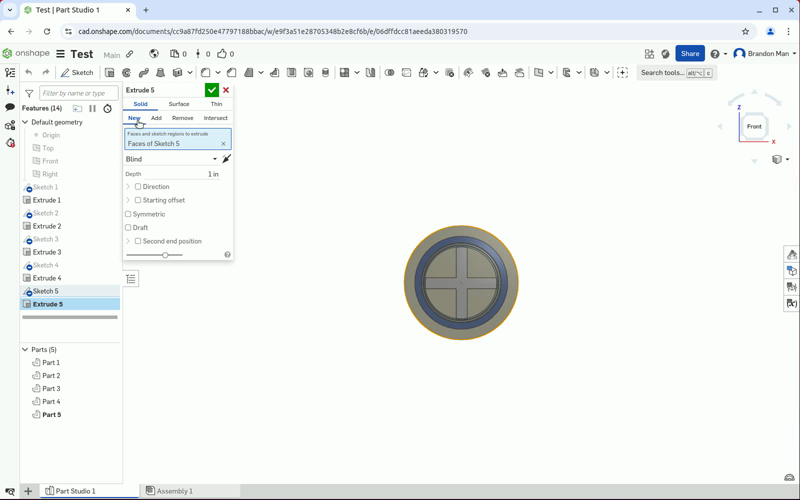
click(137, 120)
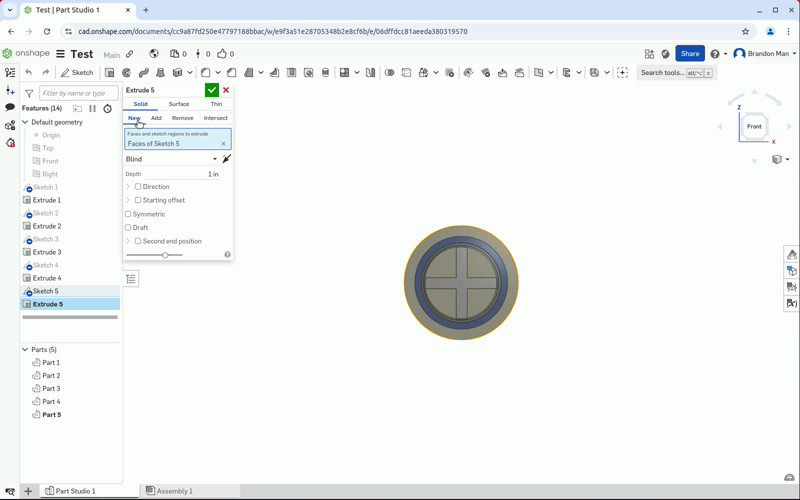
key(tab, 4)
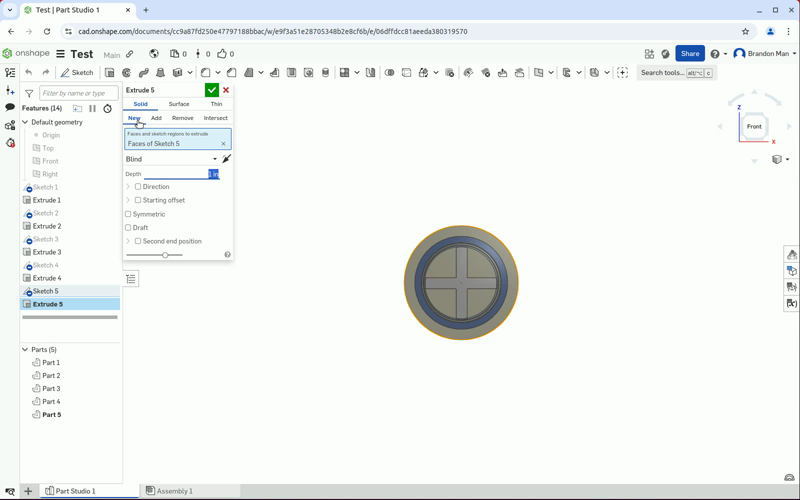
text(3.851)
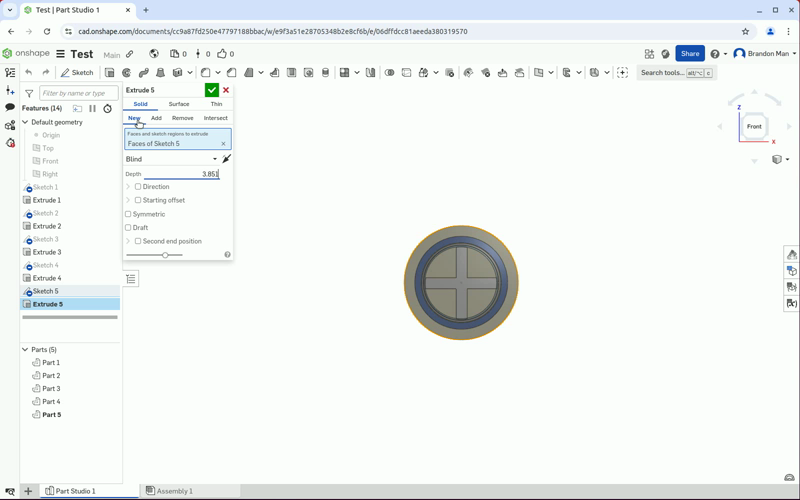
key(enter)
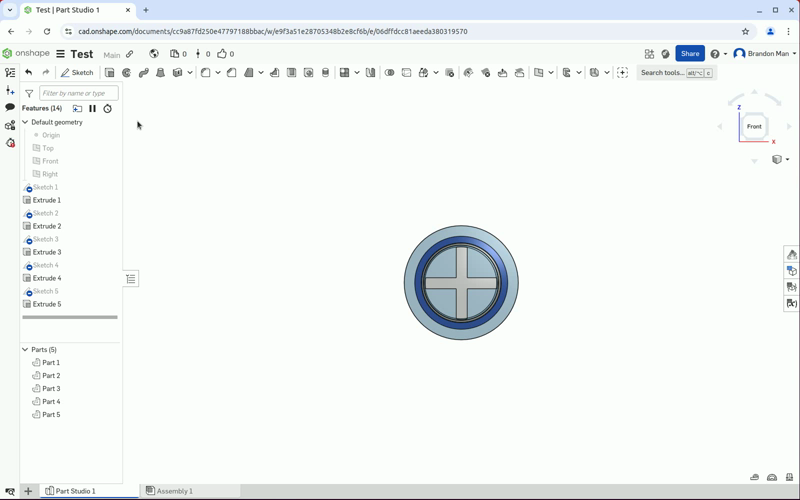
key(shift+h)
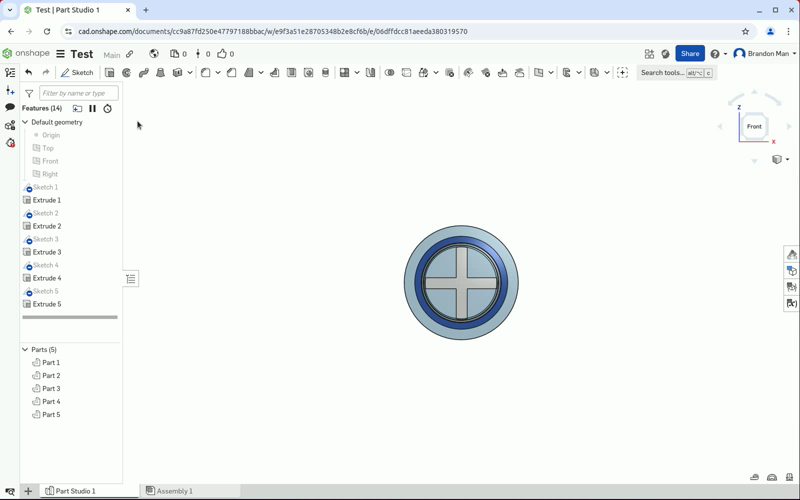
key(shift+h)
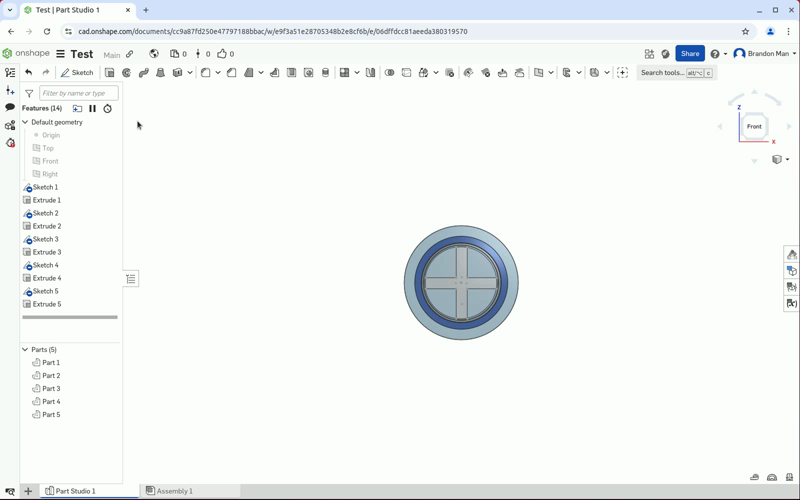
key(shift+7)
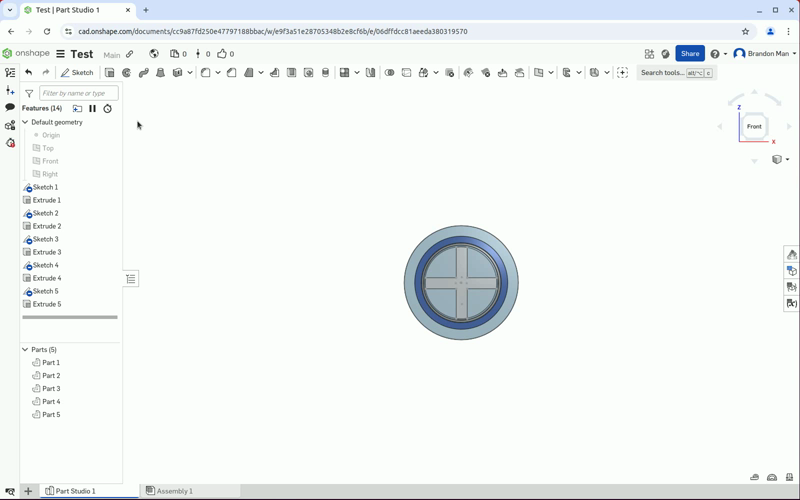
key(left, 2)
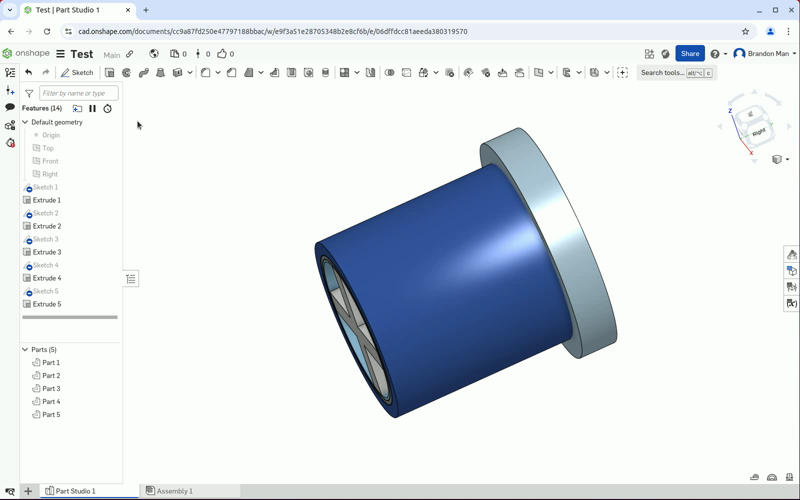
key(down, 2)
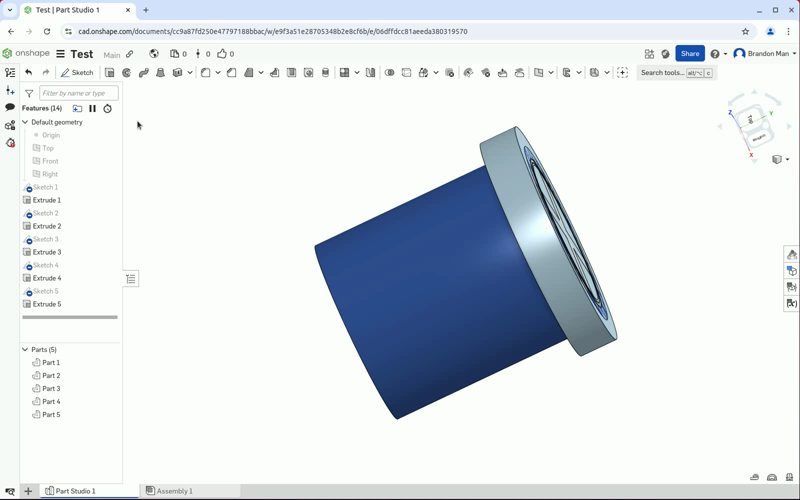
key(up, 2)
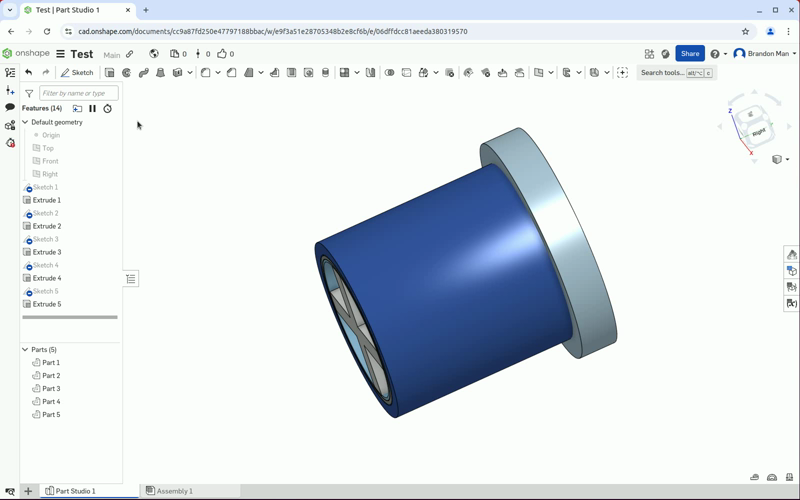
key(right, 2)
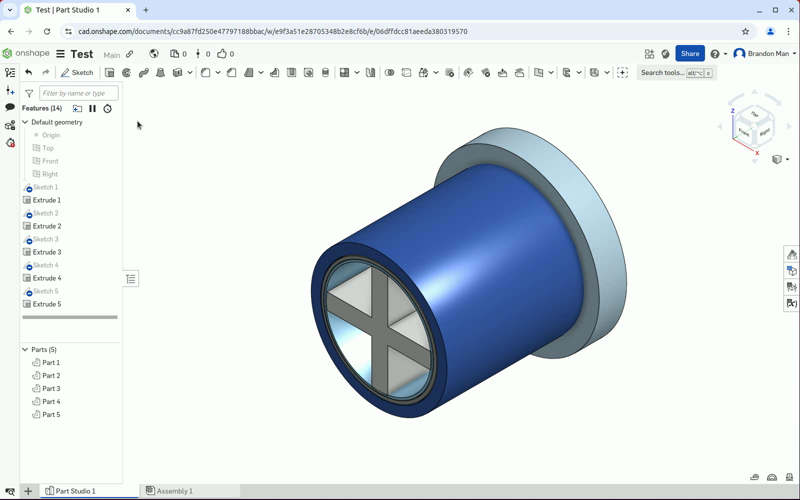
mouse_move(73, 189)
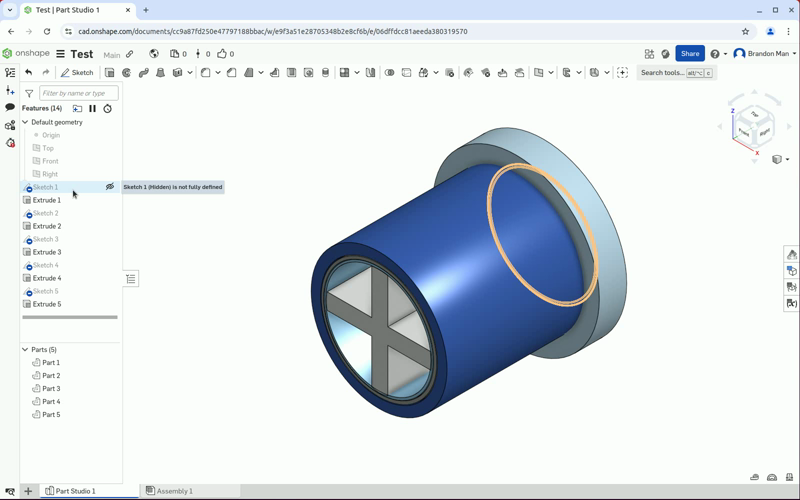
click(73, 189)